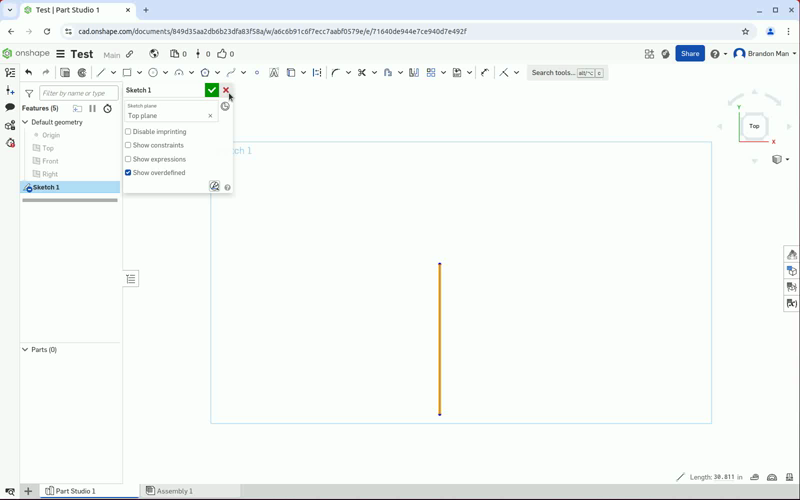
key(shift+h)
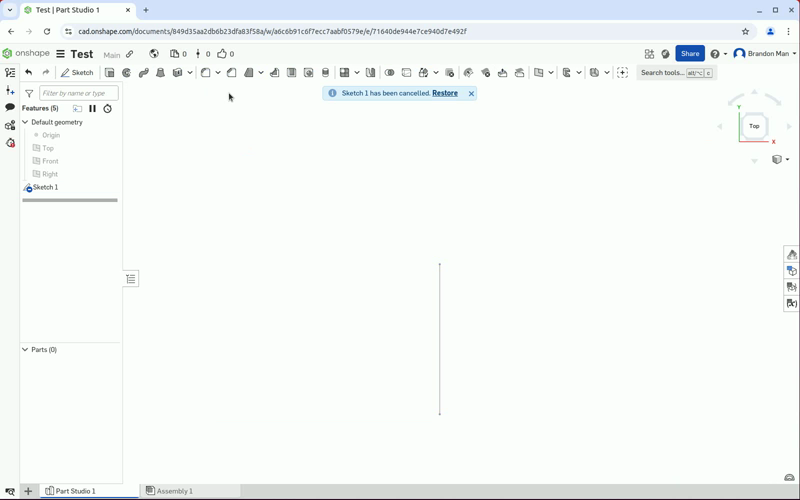
key(shift+s)
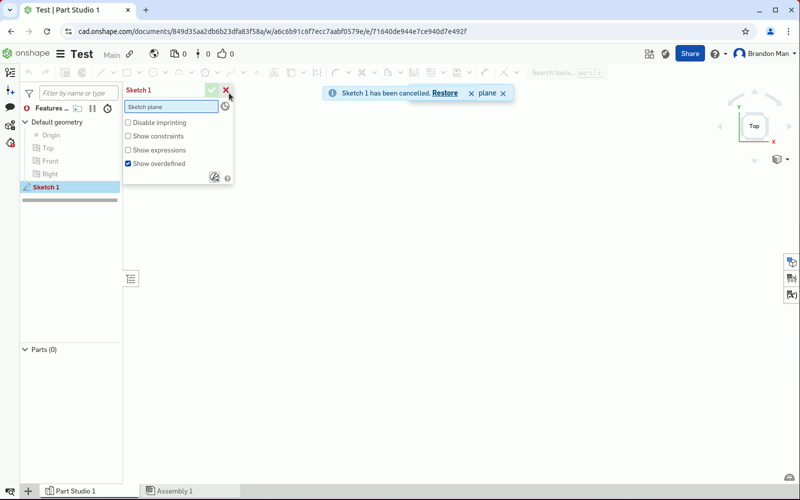
mouse_move(73, 150)
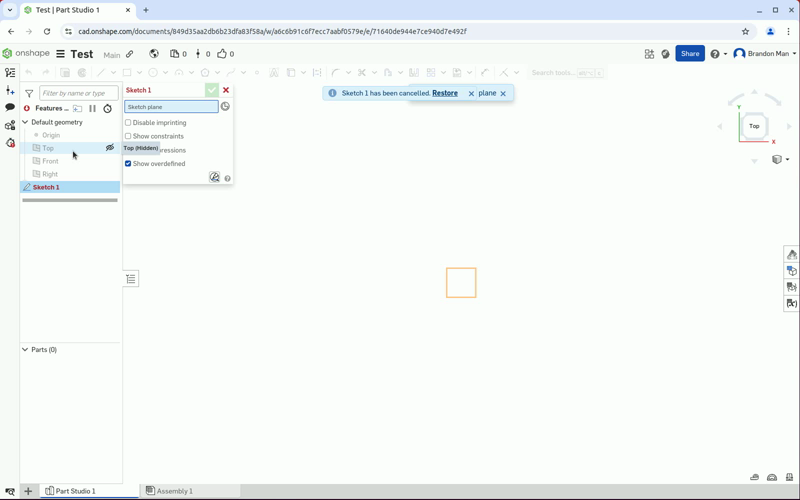
click(73, 150)
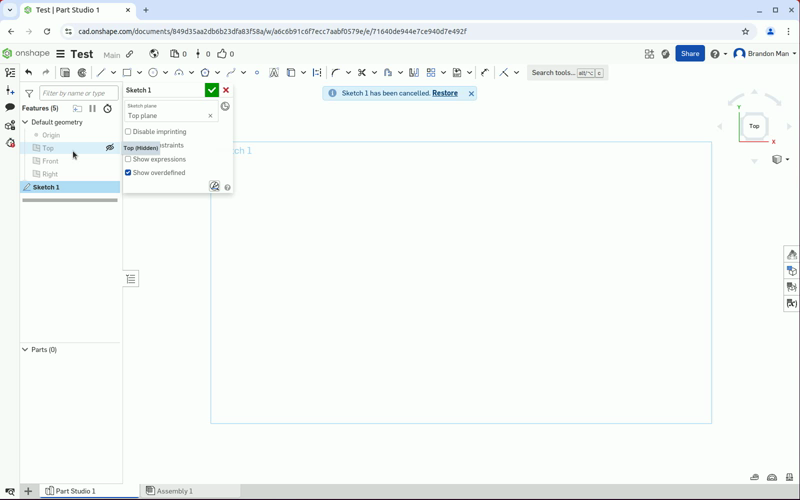
mouse_move(73, 352)
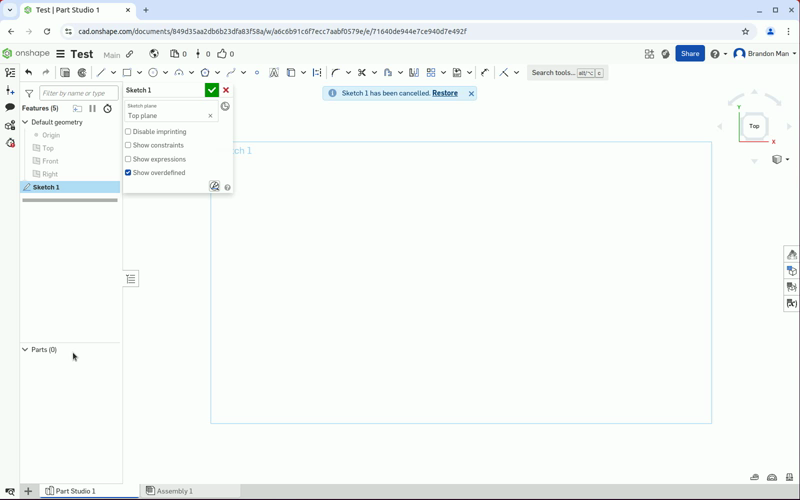
key(y)
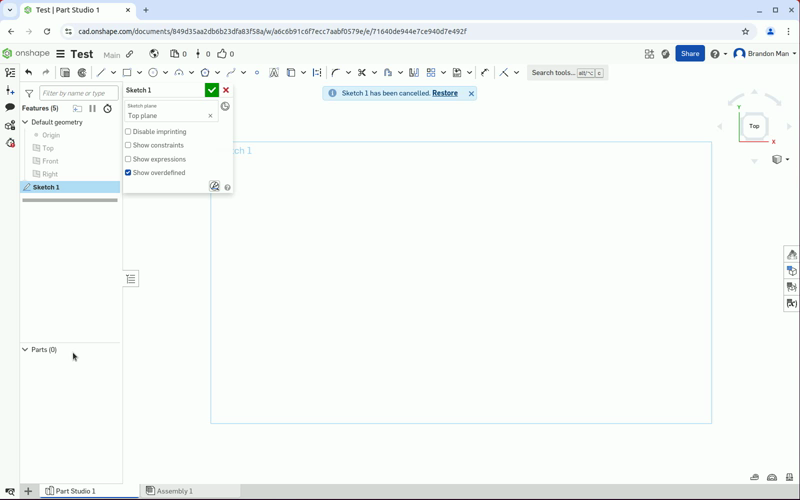
key(l)
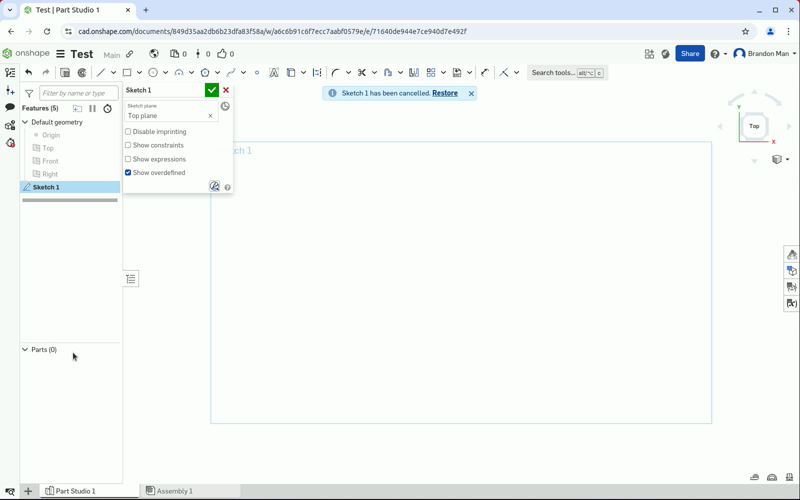
key_down(shift)
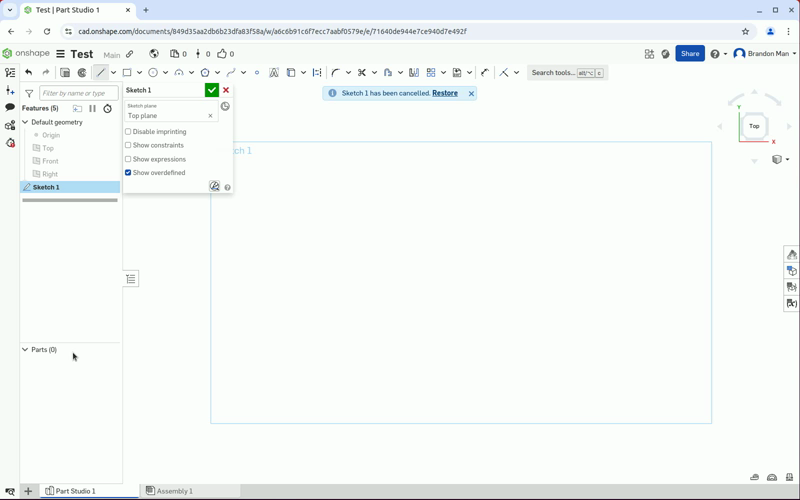
mouse_move(441, 292)
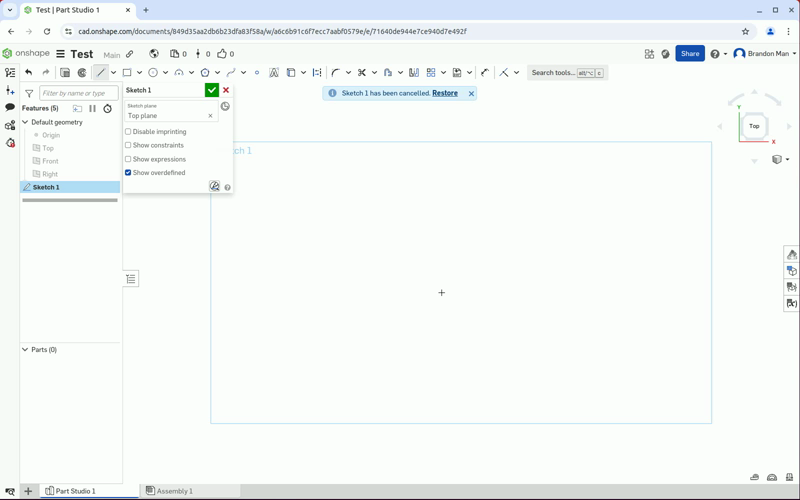
click(441, 292)
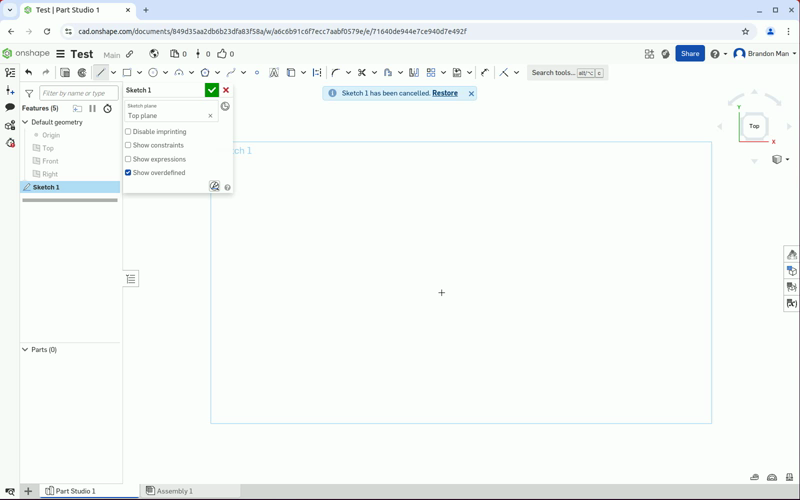
key_up(shift)
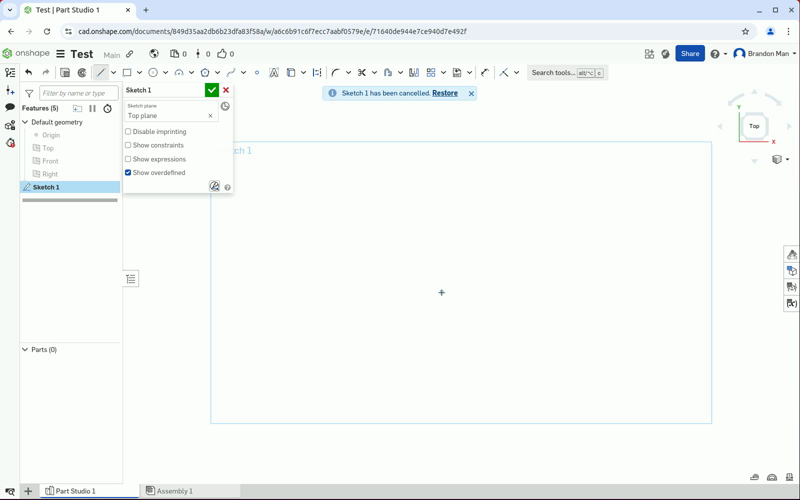
key_down(shift)
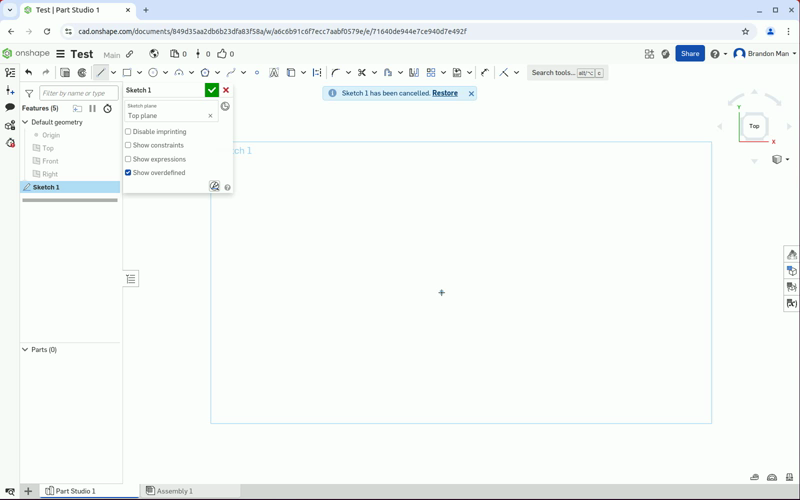
mouse_move(471, 292)
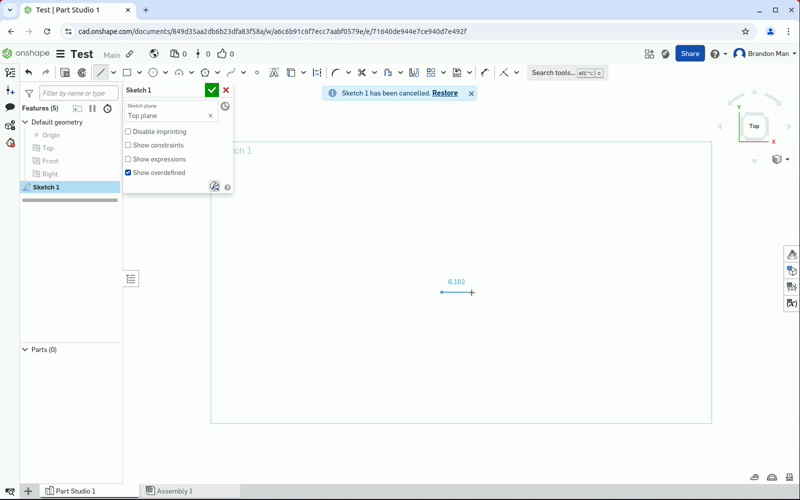
mouse_move(462, 292)
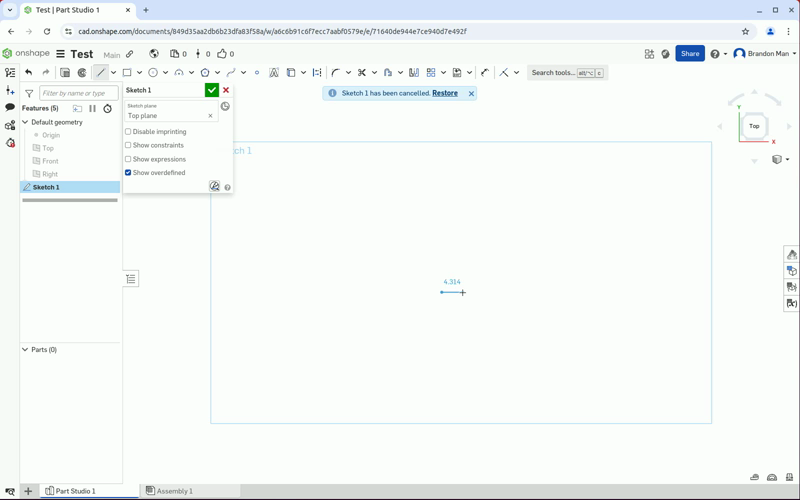
click(462, 292)
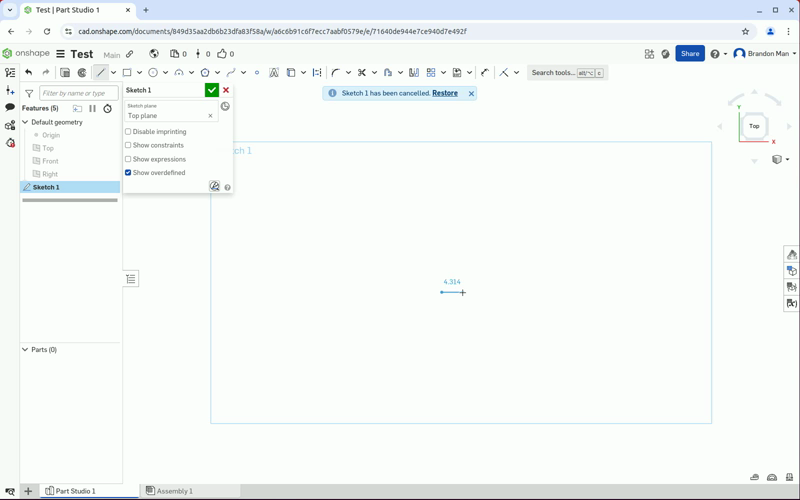
key_up(shift)
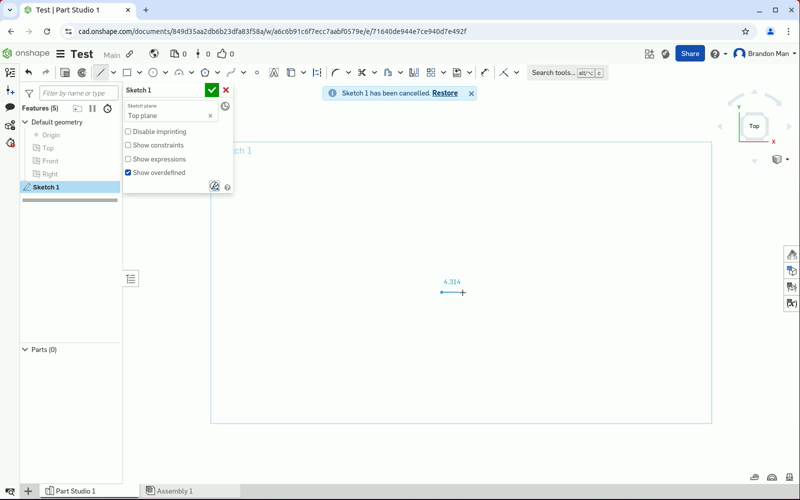
key_down(shift)
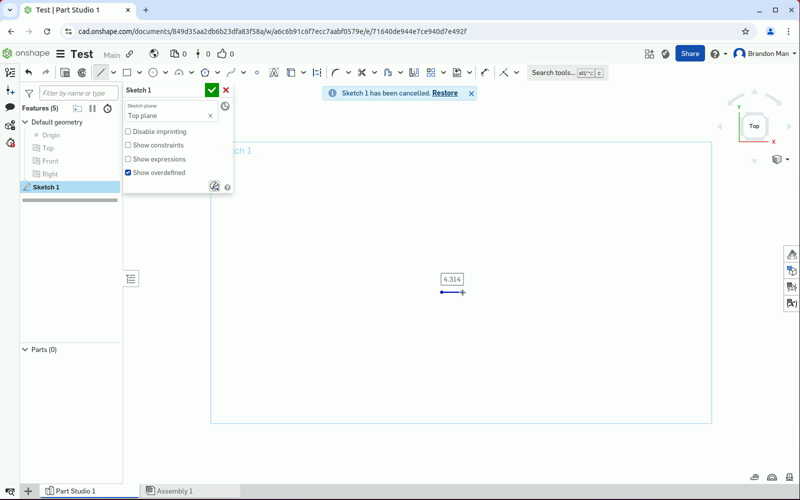
mouse_move(492, 292)
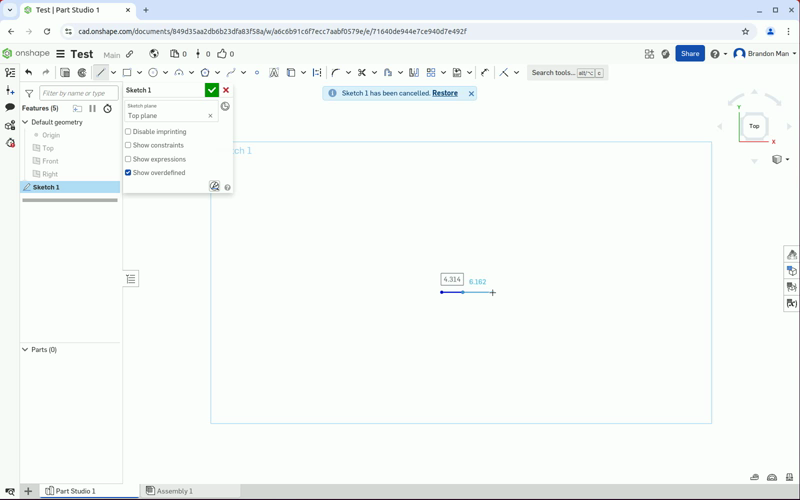
mouse_move(462, 281)
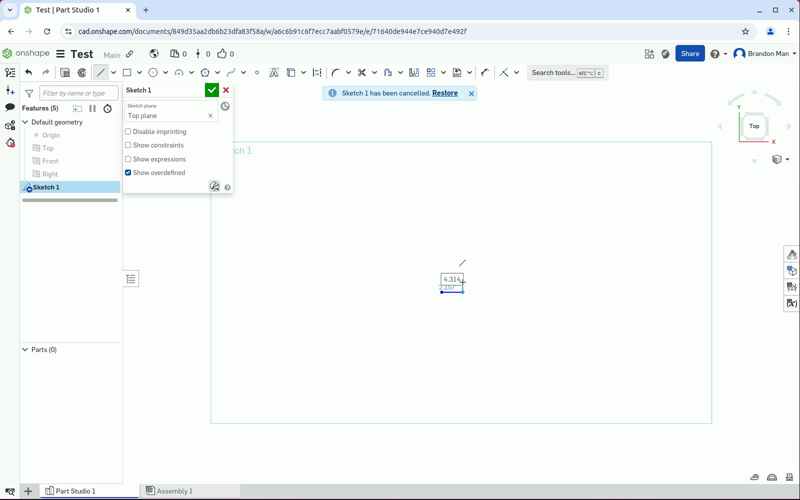
click(462, 281)
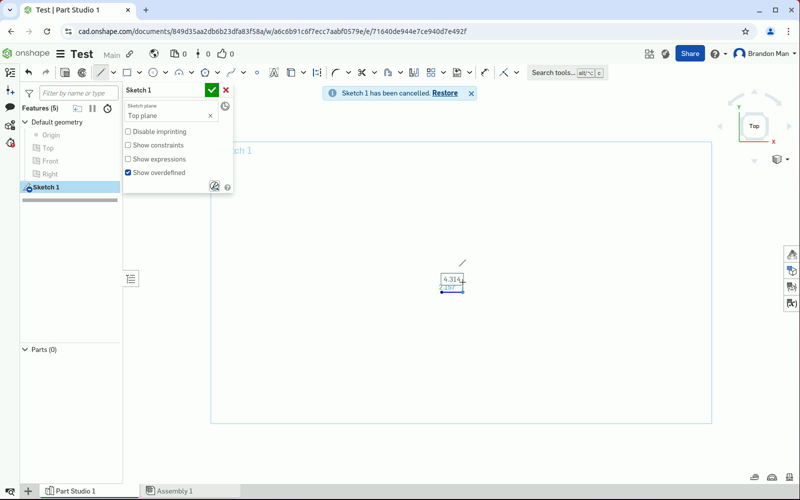
key_up(shift)
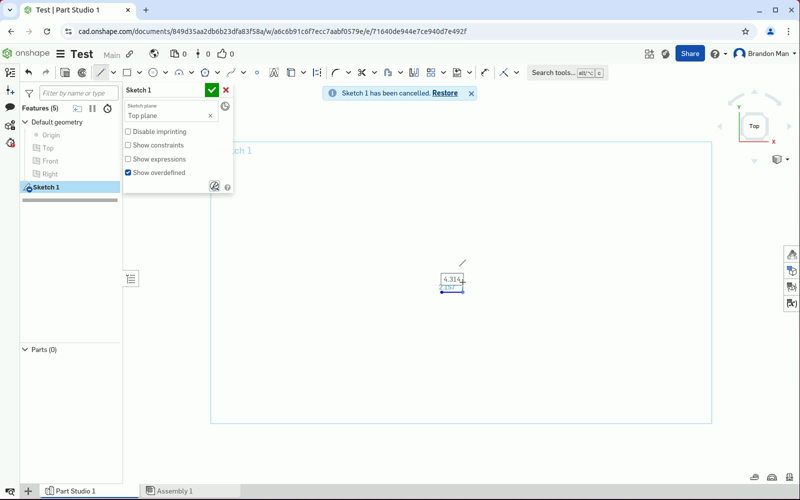
key_down(shift)
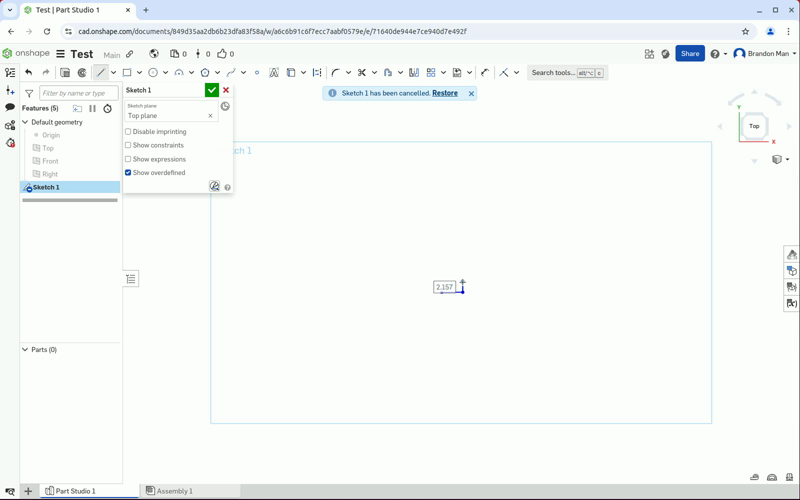
mouse_move(492, 281)
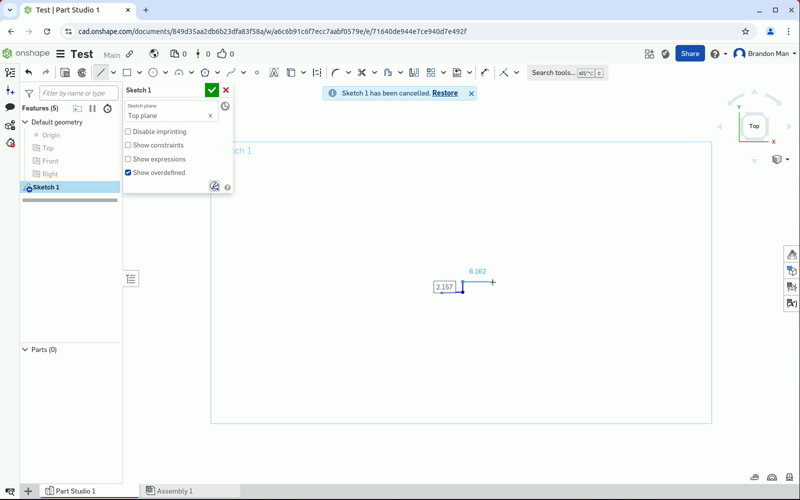
mouse_move(441, 281)
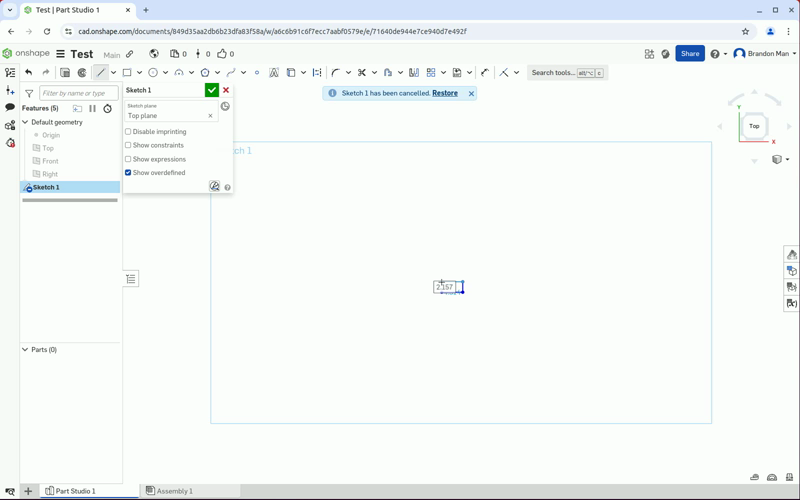
click(441, 281)
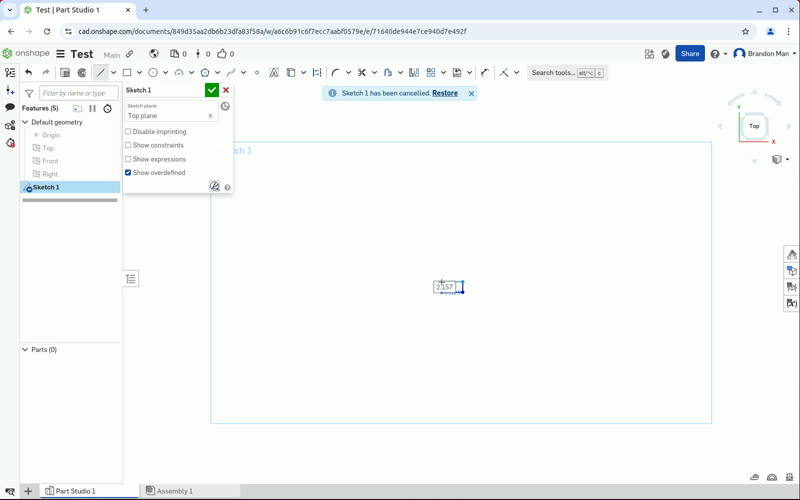
key_up(shift)
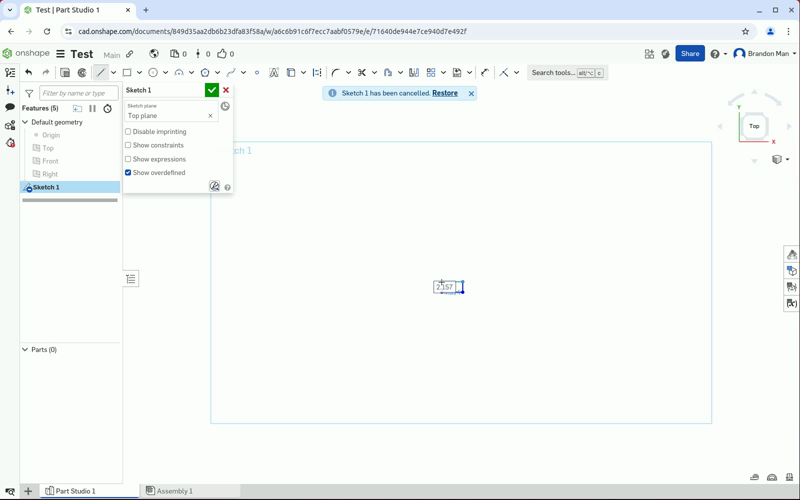
mouse_move(471, 281)
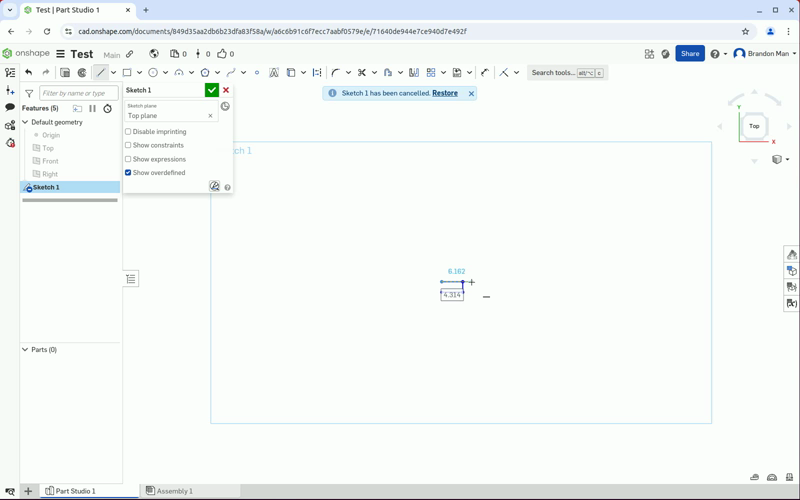
key_down(shift)
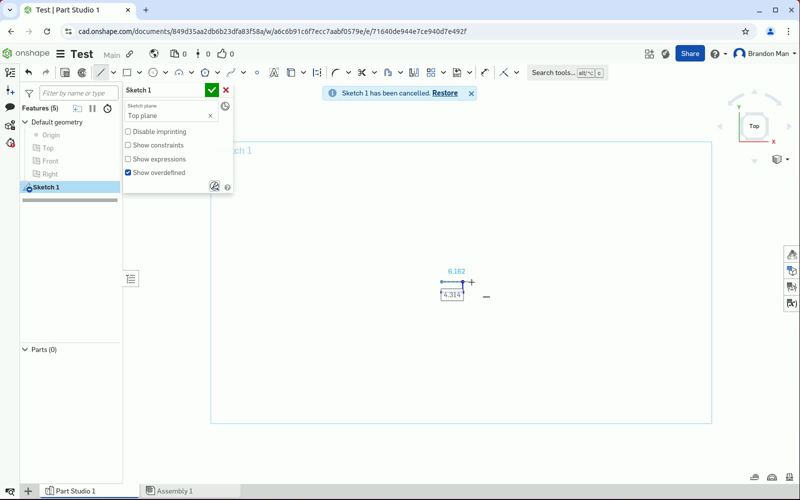
mouse_move(441, 292)
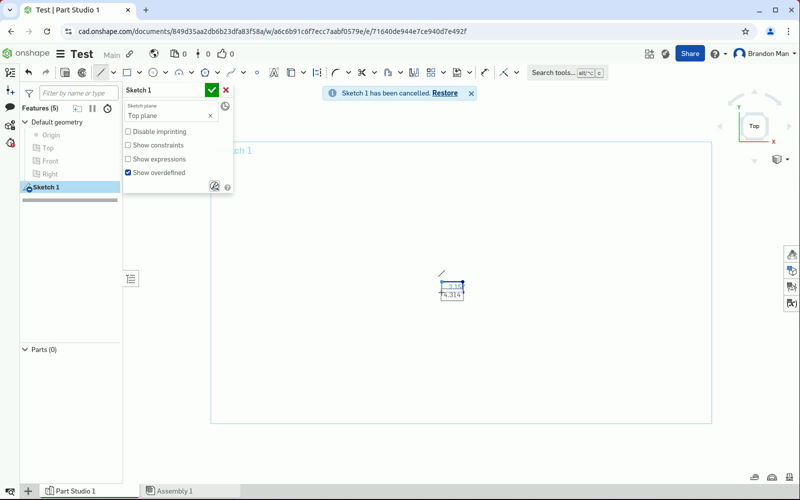
key_up(shift)
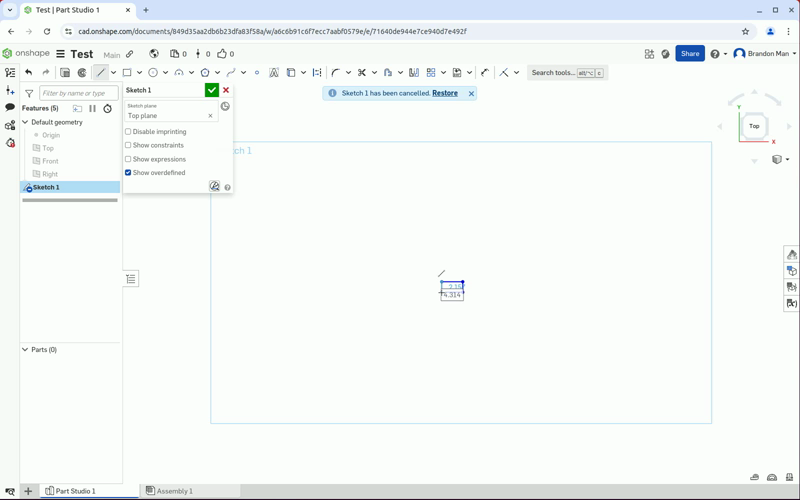
click(441, 292)
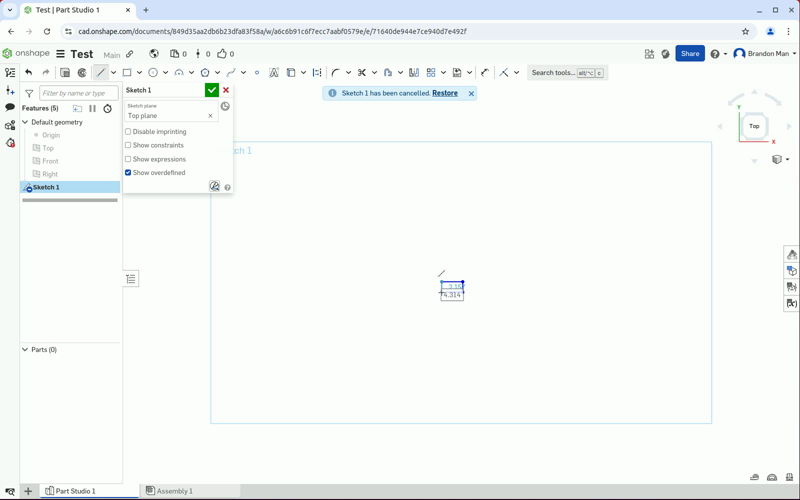
key(esc)
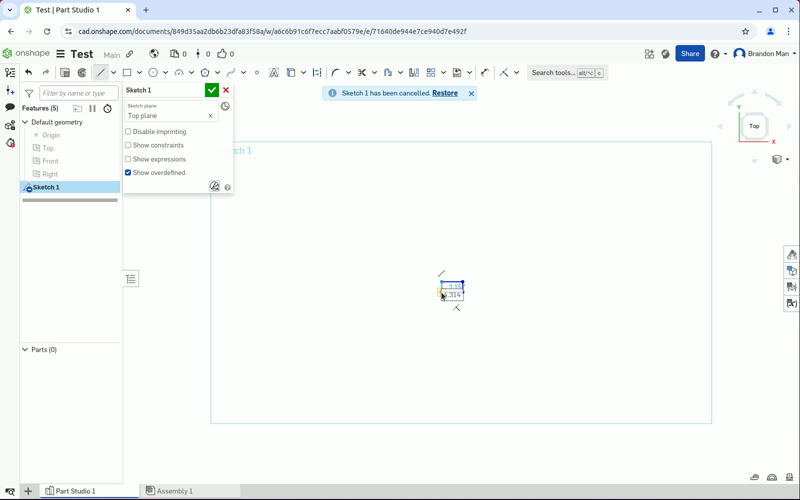
mouse_move(454, 287)
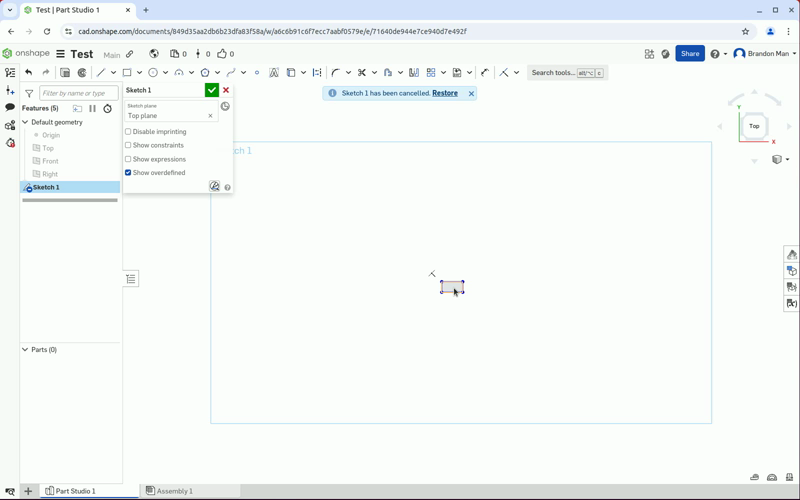
scroll(6)
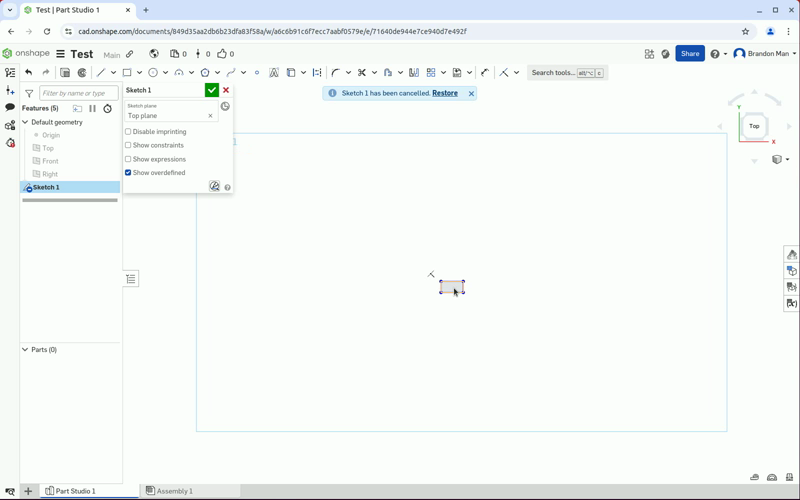
scroll(6)
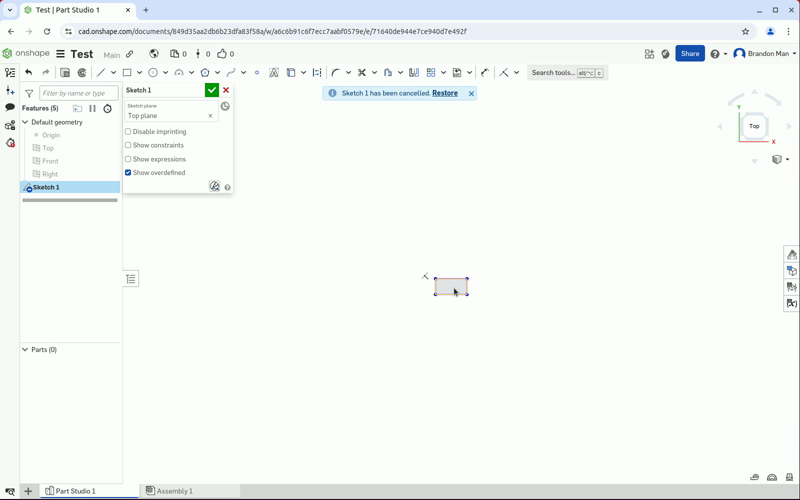
scroll(6)
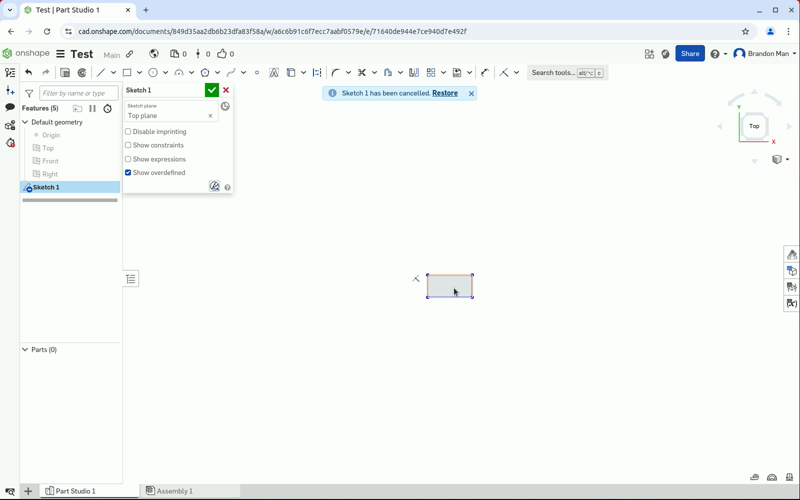
scroll(6)
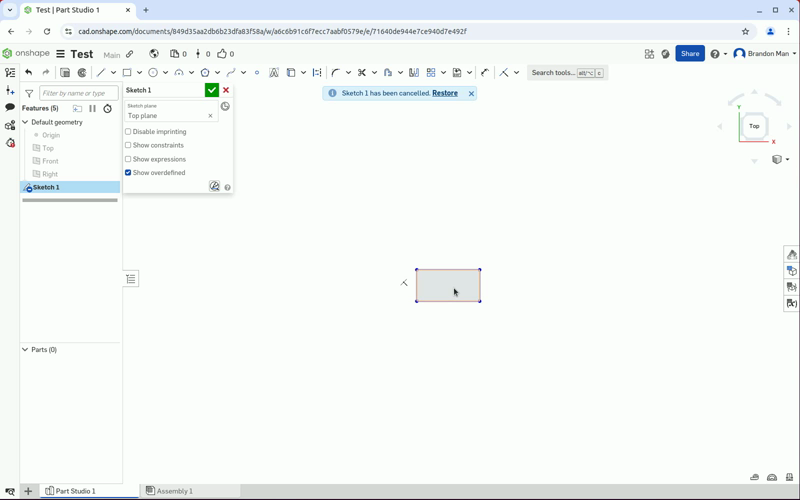
scroll(6)
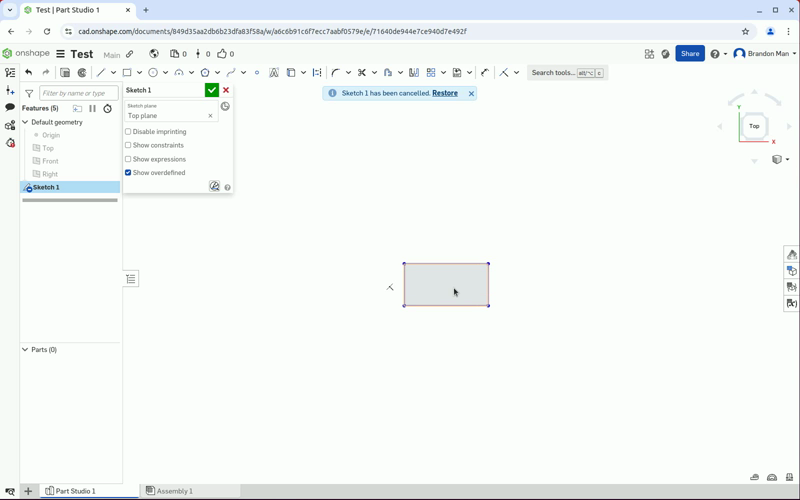
scroll(6)
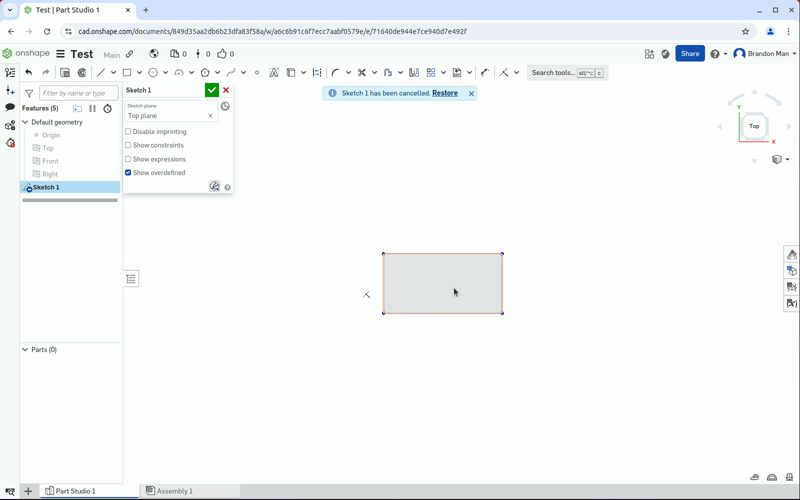
scroll(6)
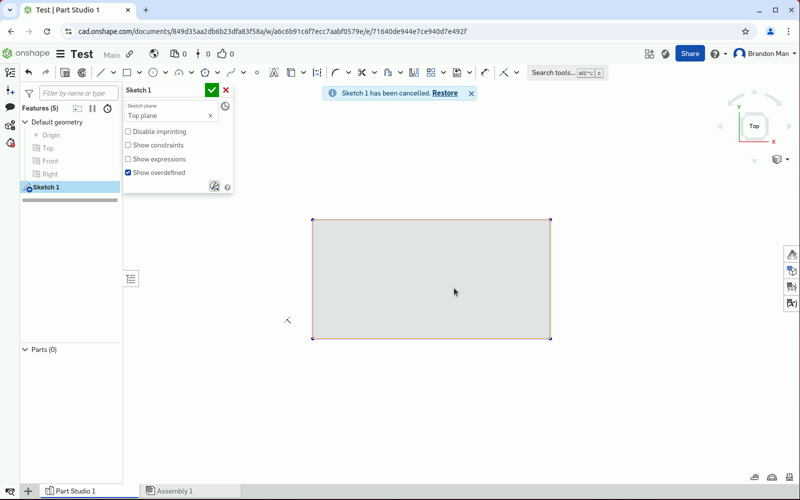
click(454, 287)
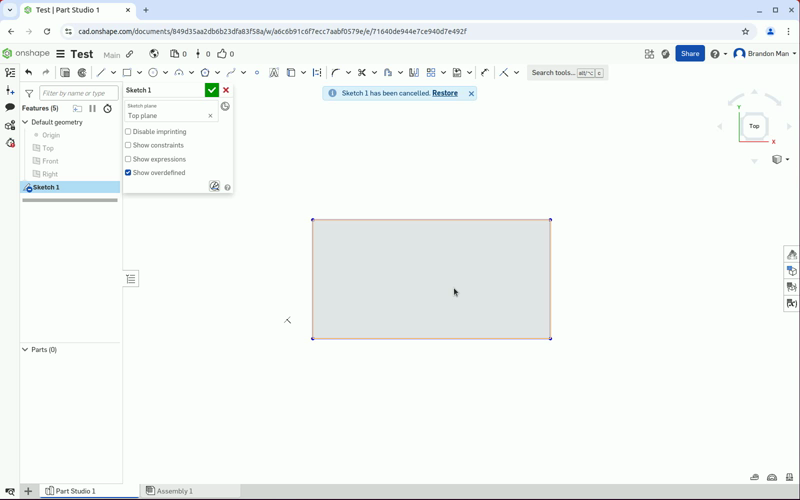
scroll(-6)
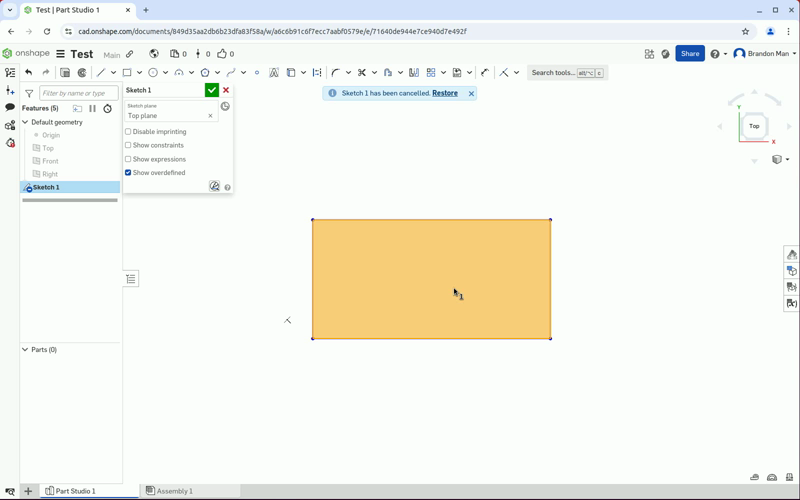
scroll(-6)
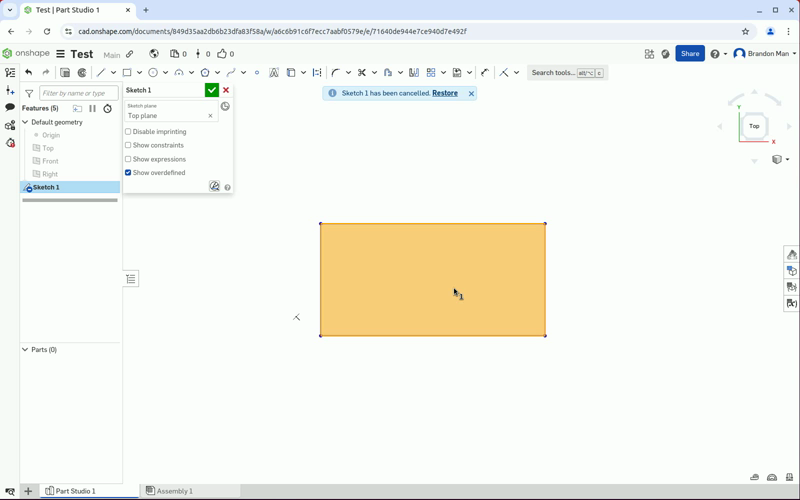
scroll(-6)
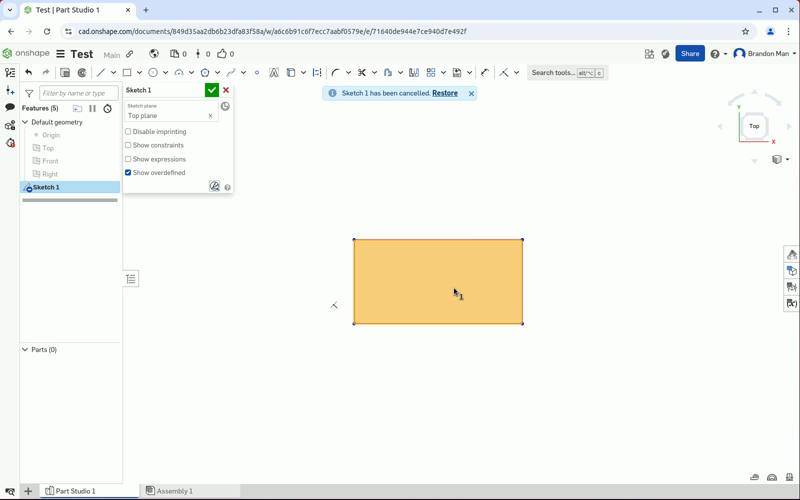
scroll(-6)
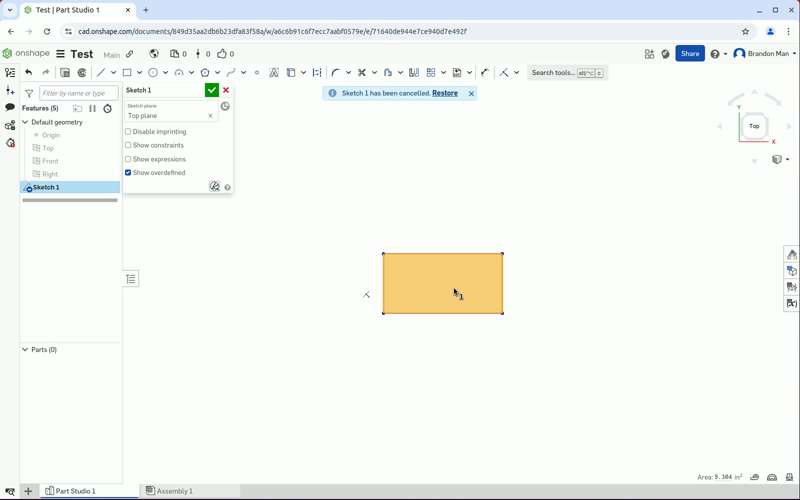
scroll(-6)
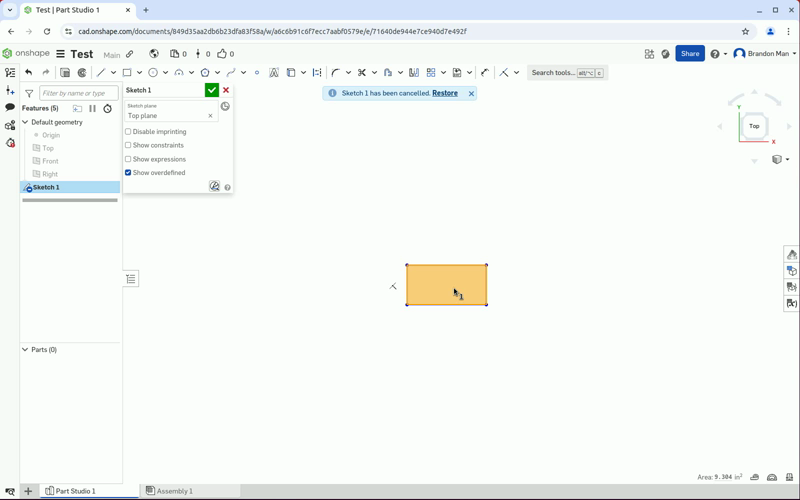
scroll(-6)
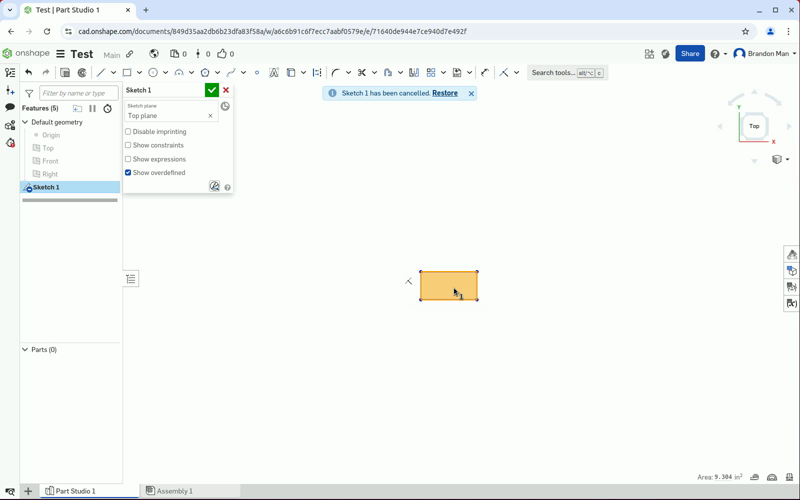
scroll(-6)
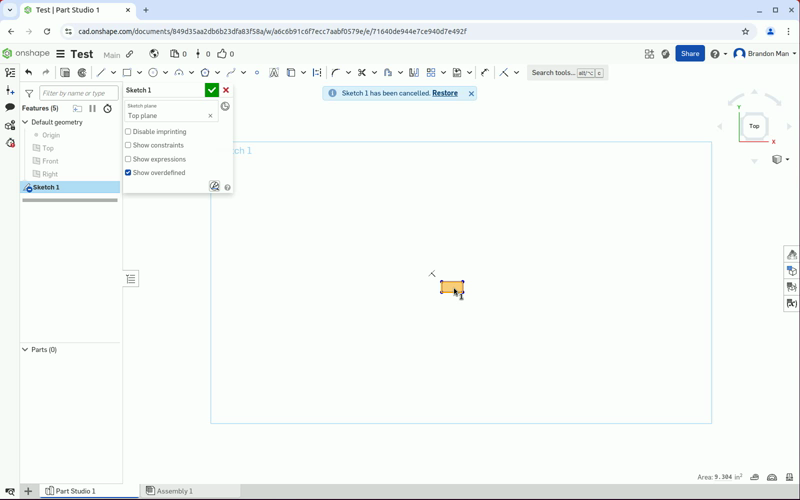
mouse_move(73, 352)
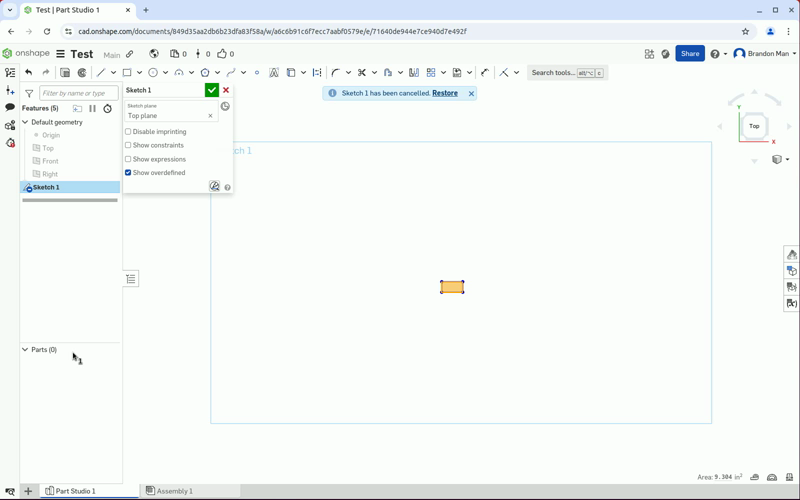
key(shift+y)
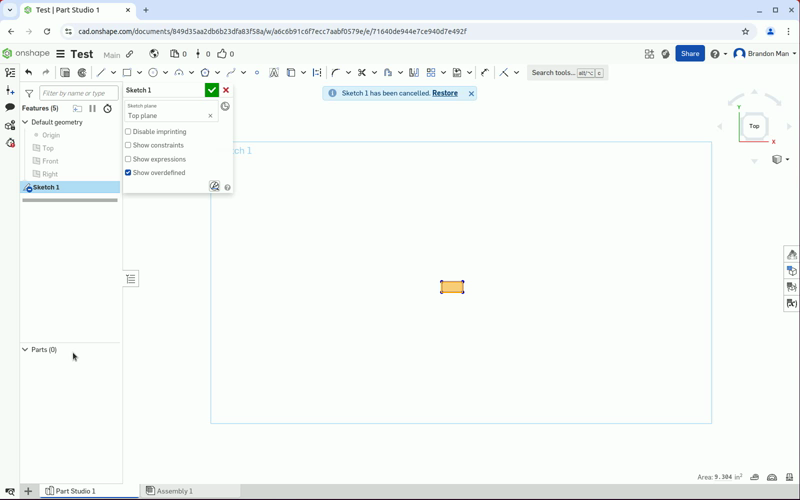
key(shift+e)
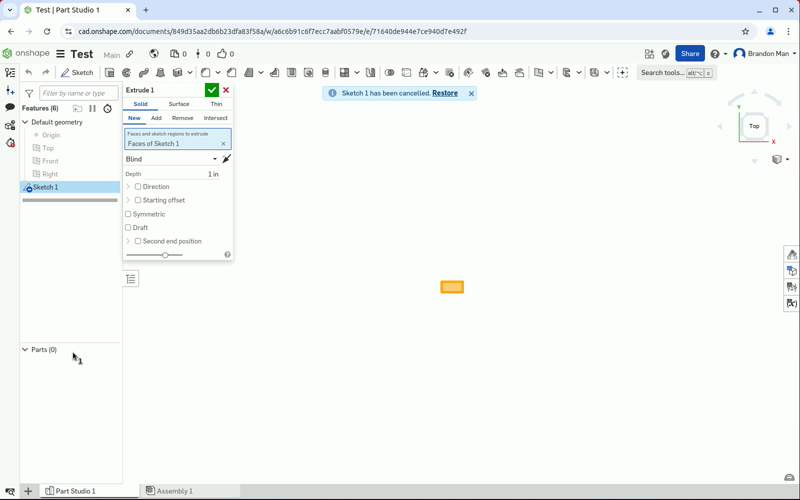
mouse_move(143, 106)
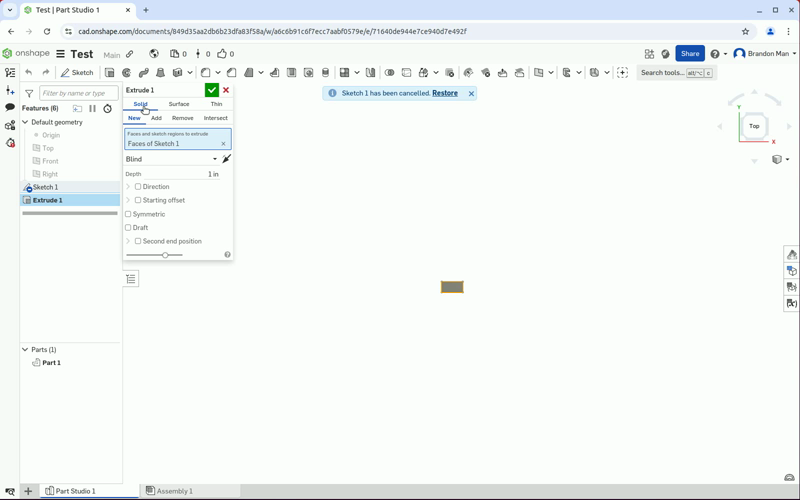
click(143, 106)
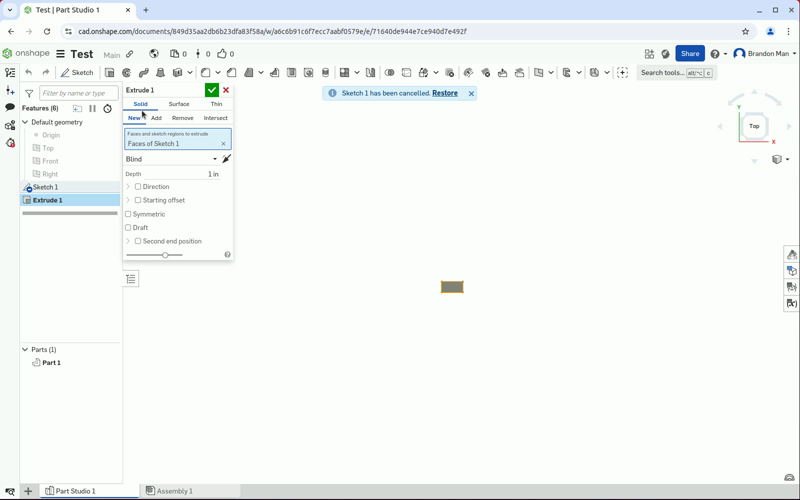
mouse_move(137, 120)
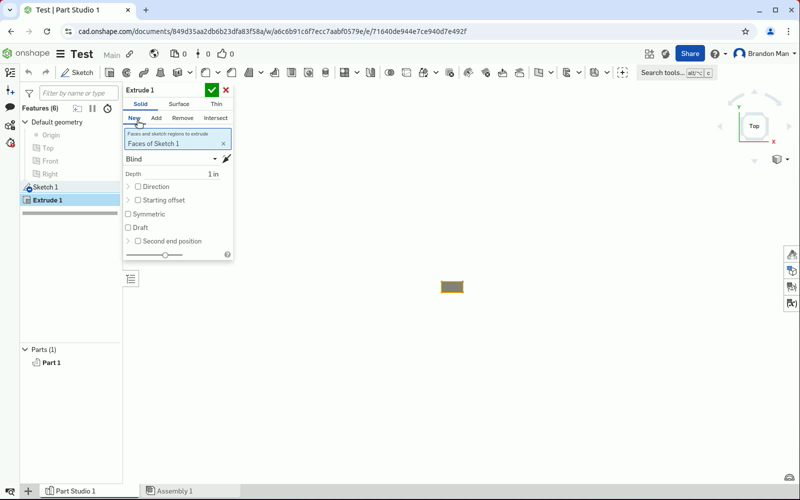
click(137, 120)
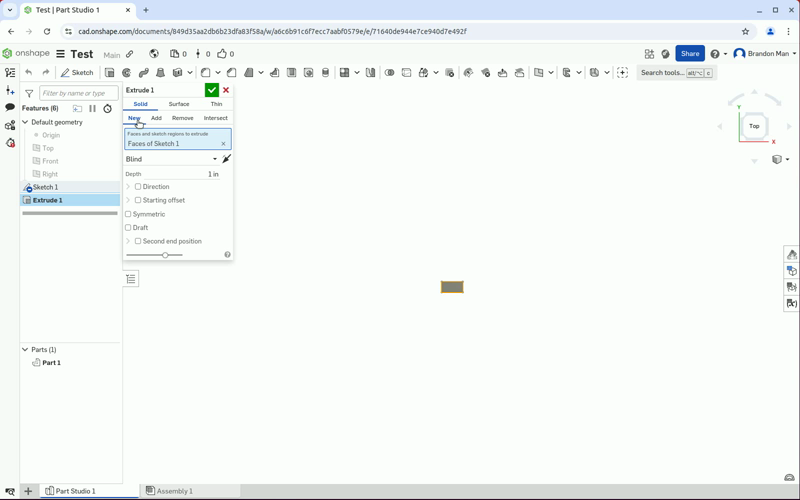
key(tab, 4)
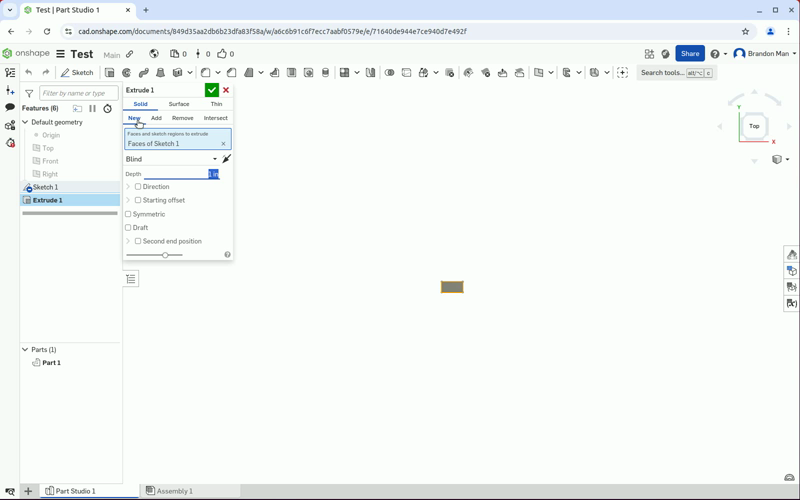
text(0.481)
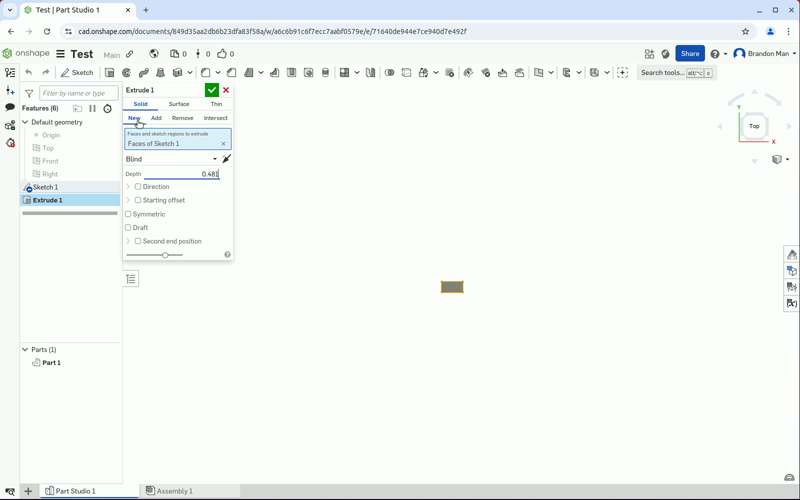
key(enter)
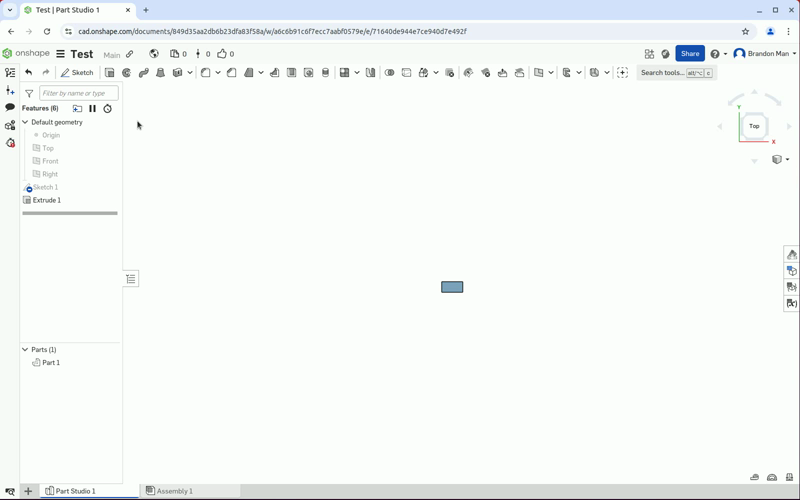
key(shift+h)
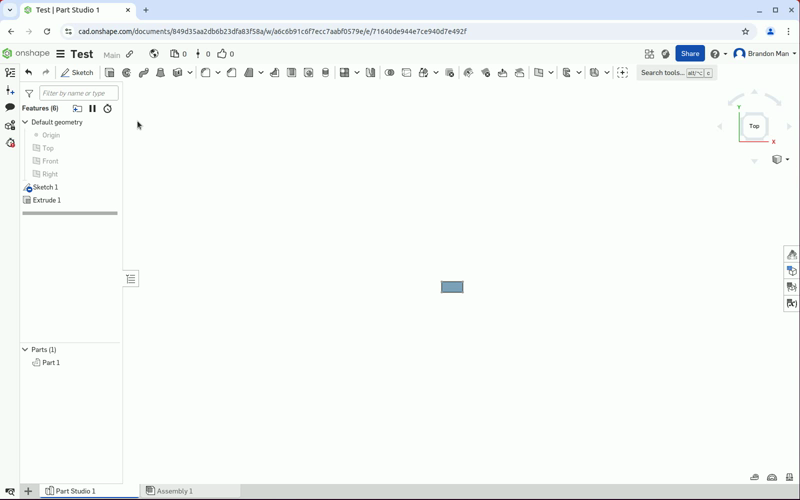
key(shift+h)
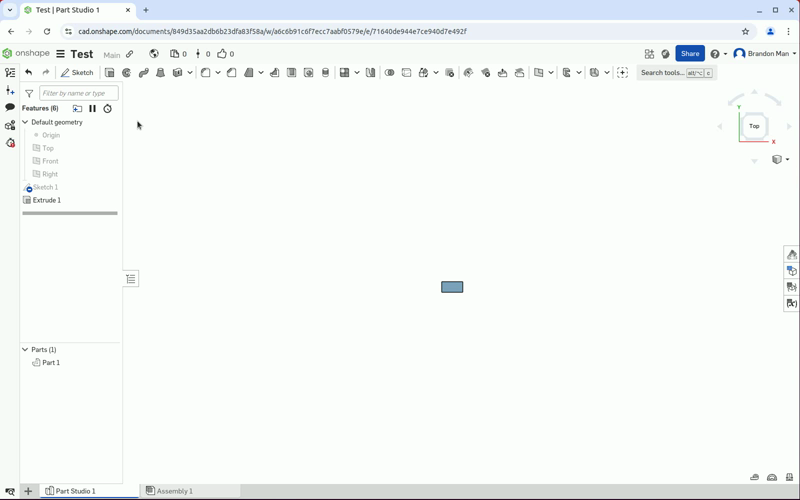
mouse_move(73, 189)
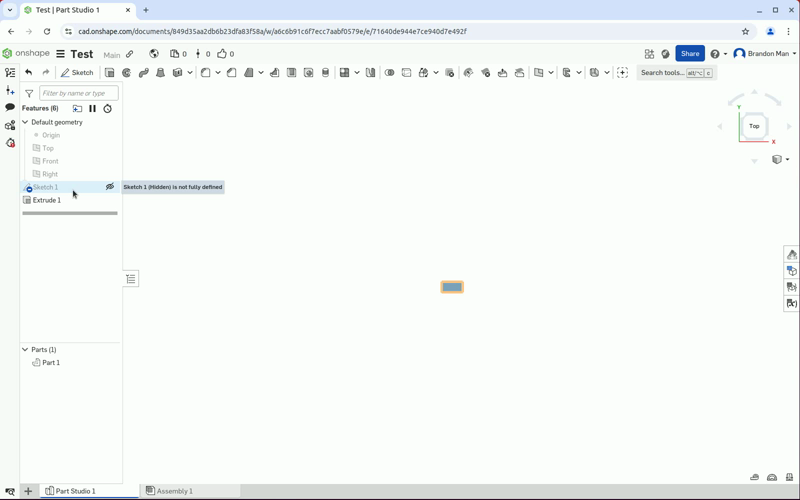
click(73, 189)
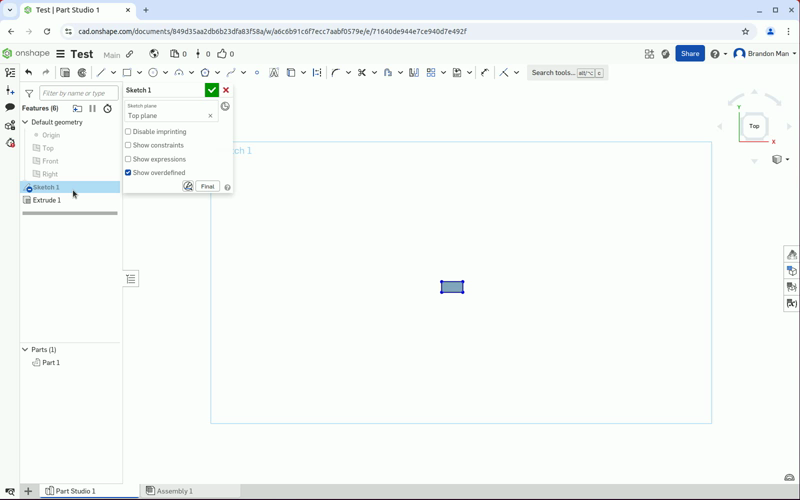
mouse_move(229, 92)
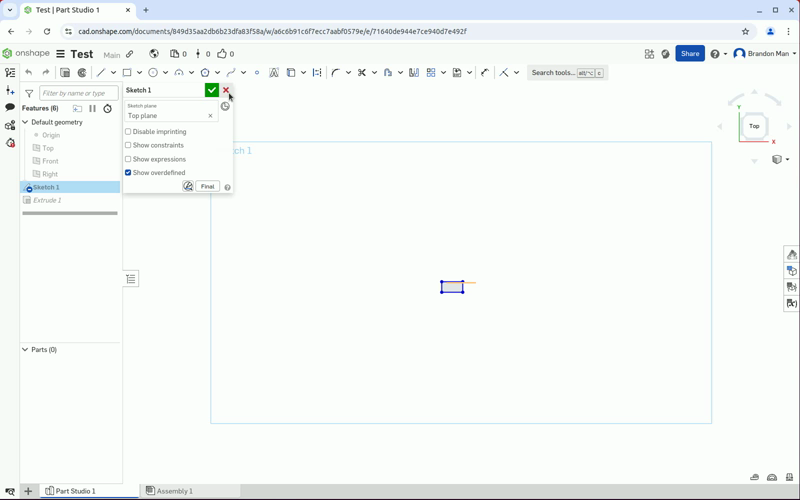
click(229, 92)
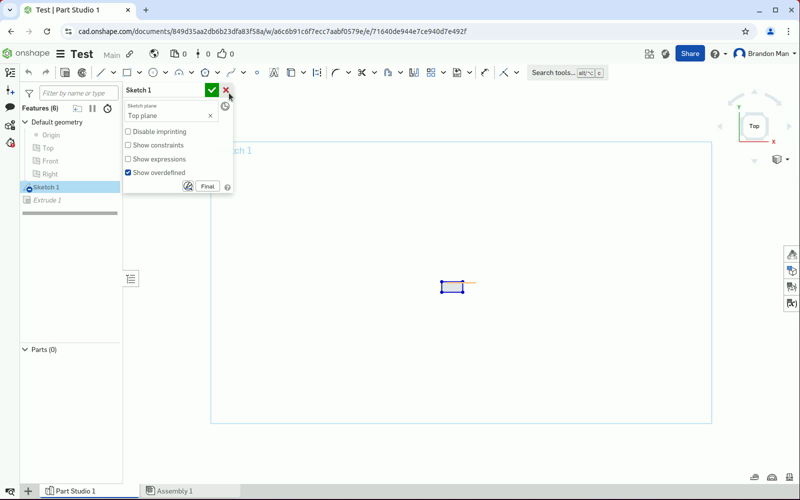
key(shift+s)
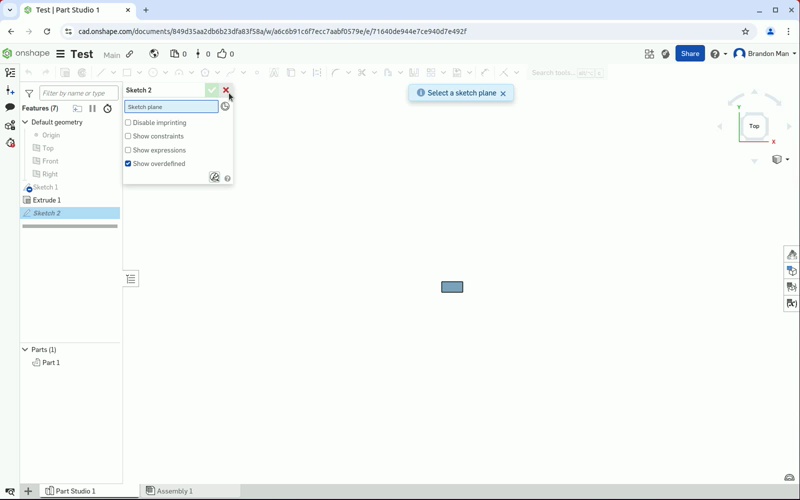
mouse_move(73, 150)
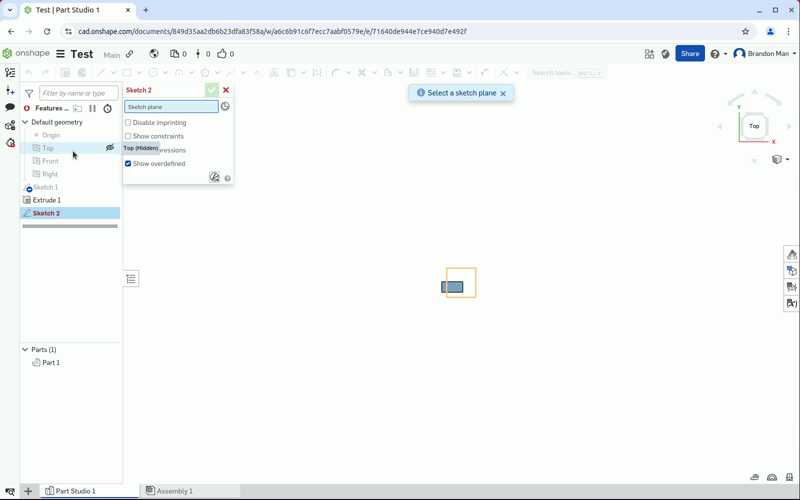
click(73, 150)
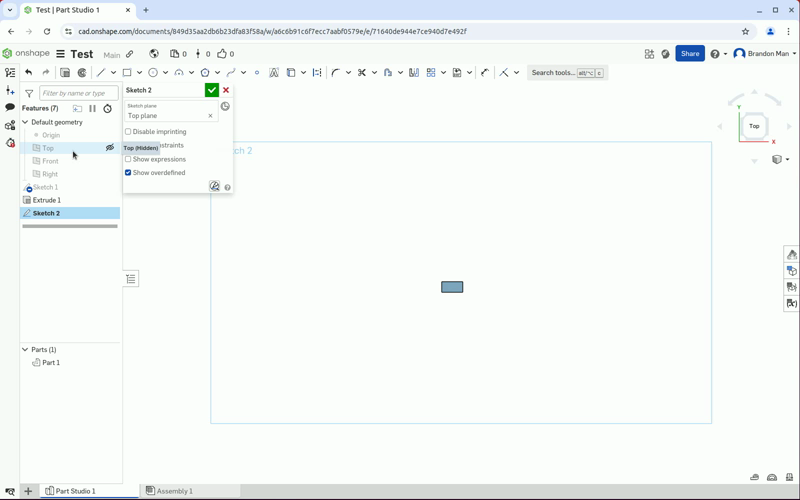
mouse_move(73, 352)
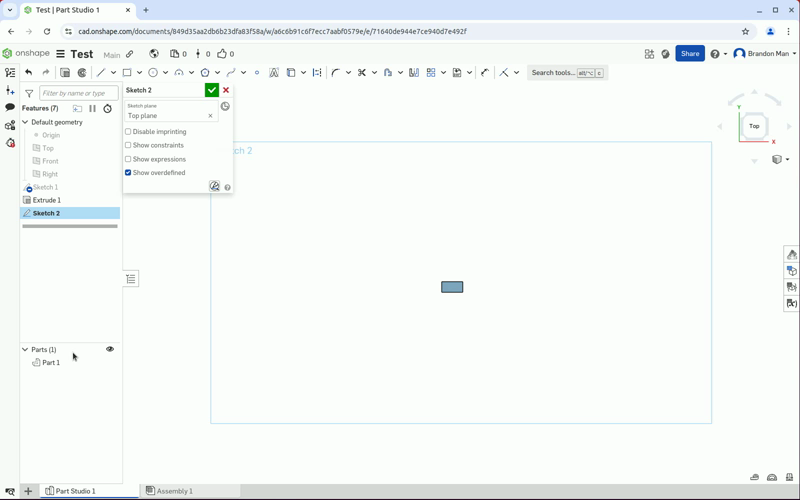
key(y)
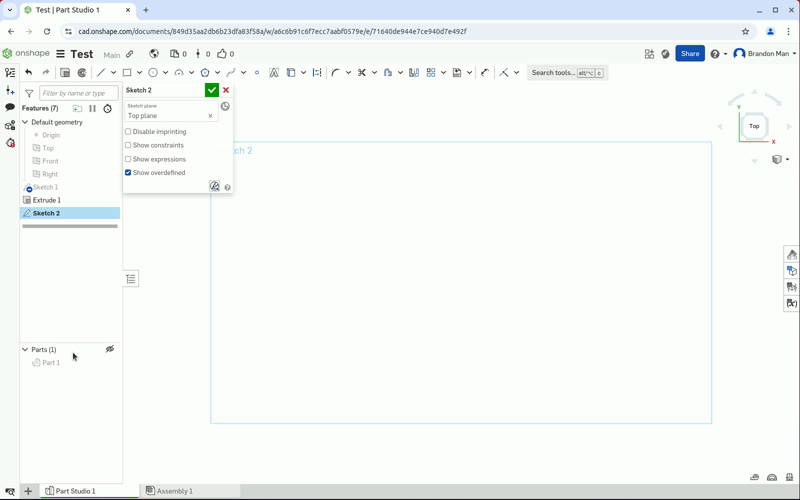
key(l)
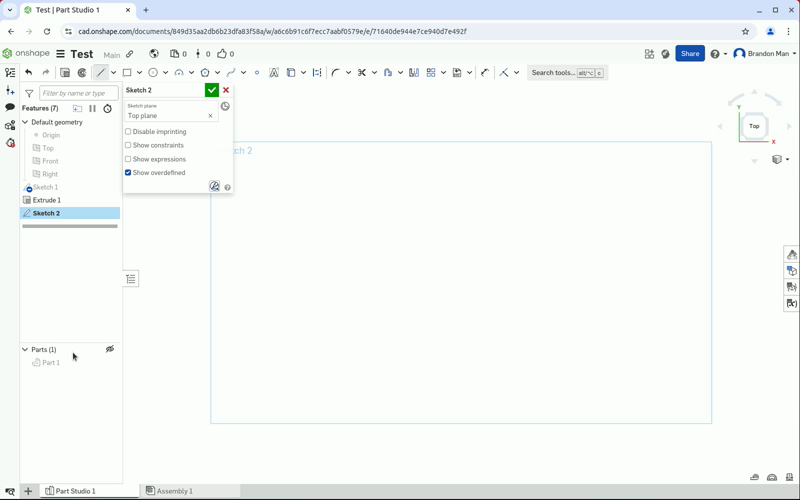
key_down(shift)
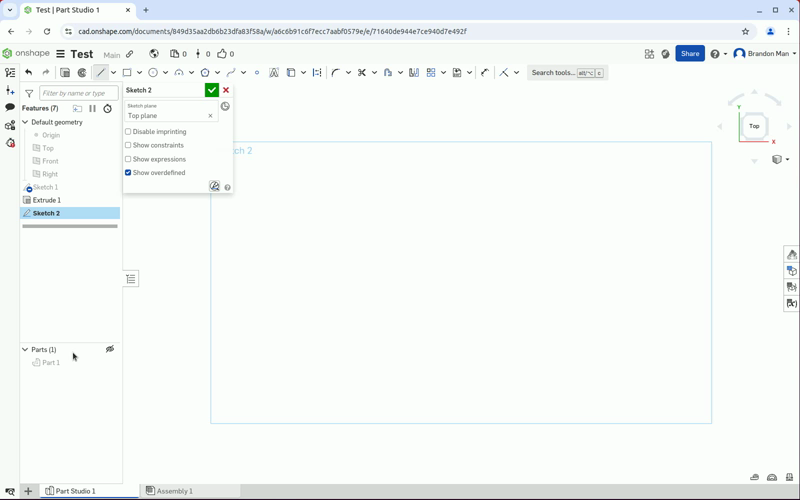
mouse_move(492, 255)
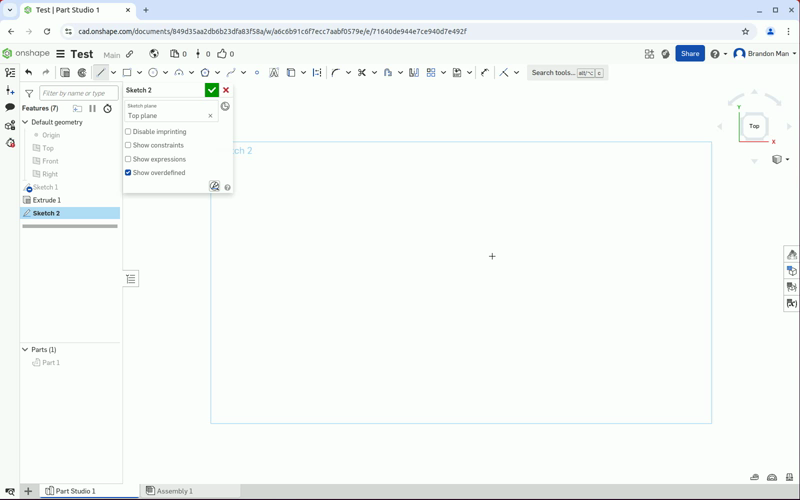
click(492, 255)
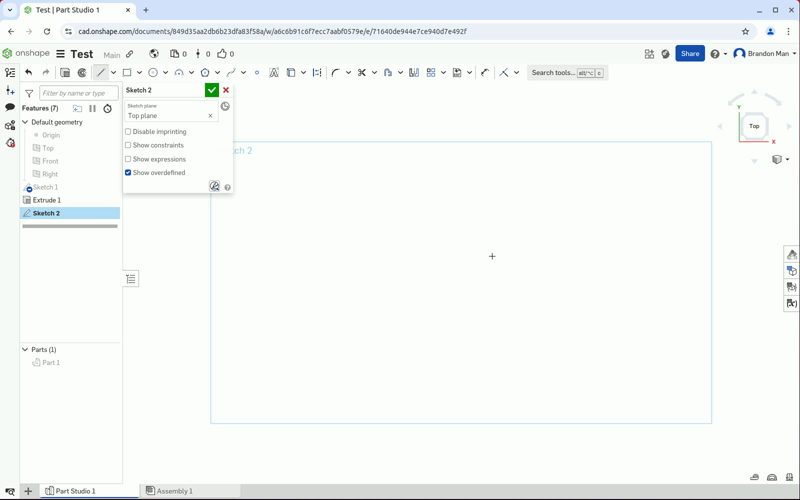
key_up(shift)
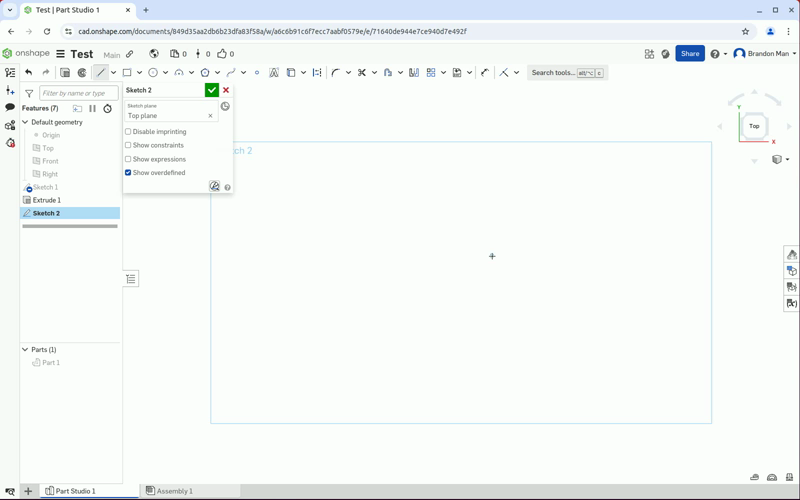
key_down(shift)
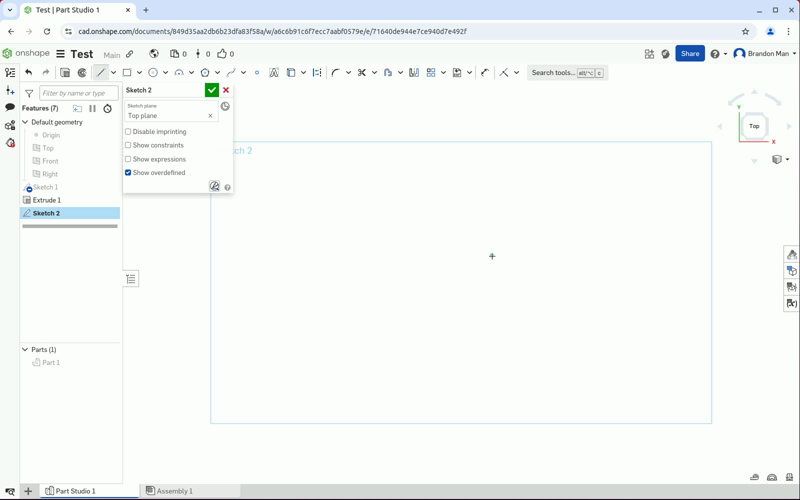
mouse_move(522, 255)
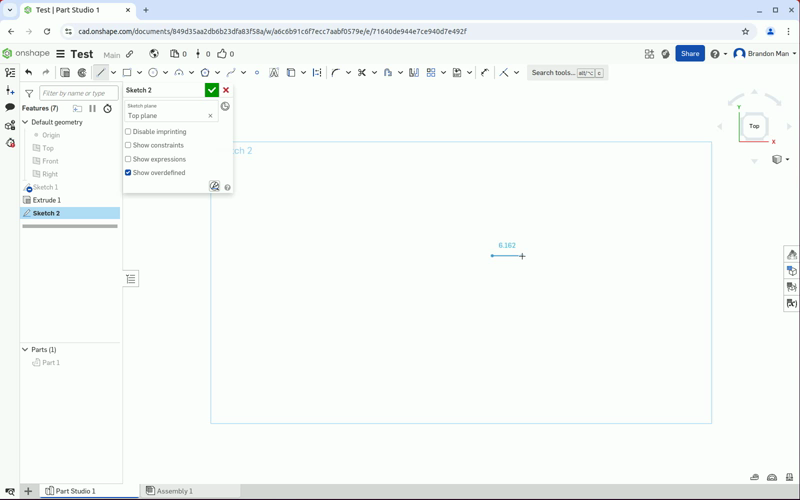
mouse_move(512, 255)
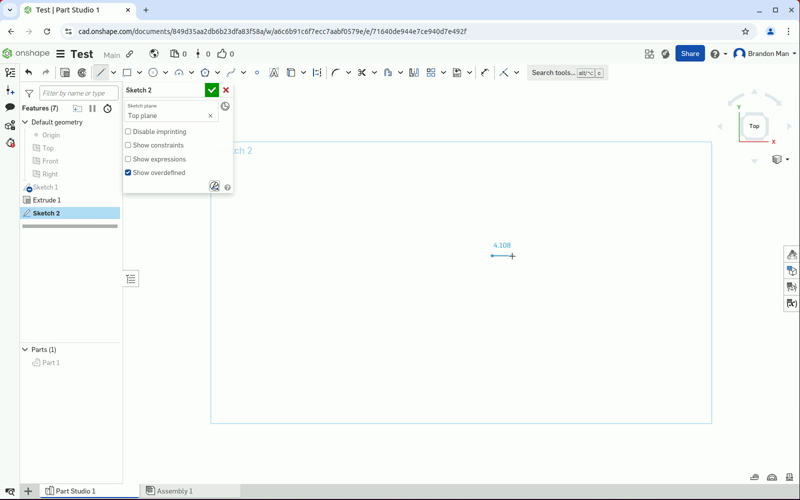
click(512, 255)
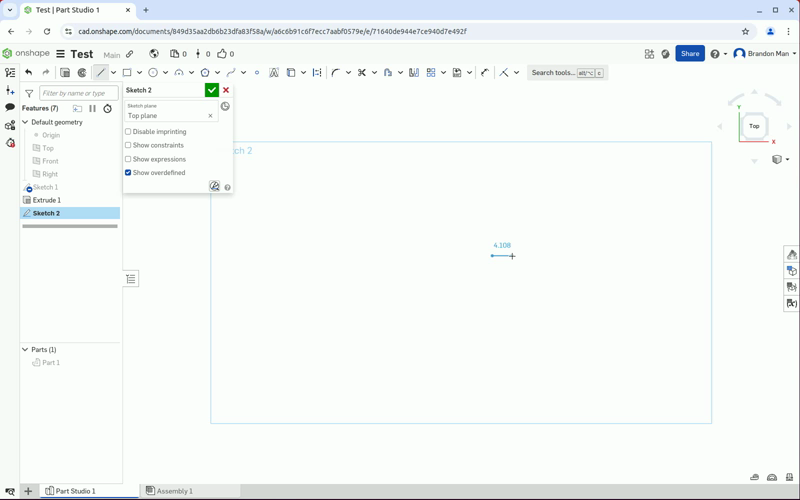
key_up(shift)
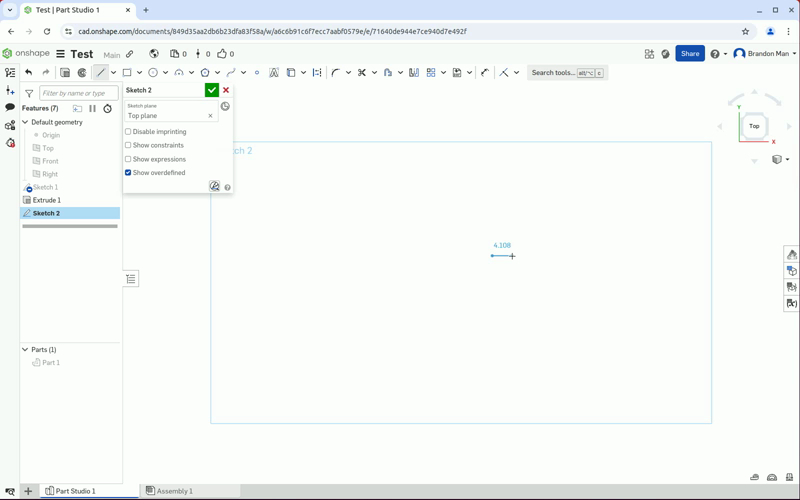
key_down(shift)
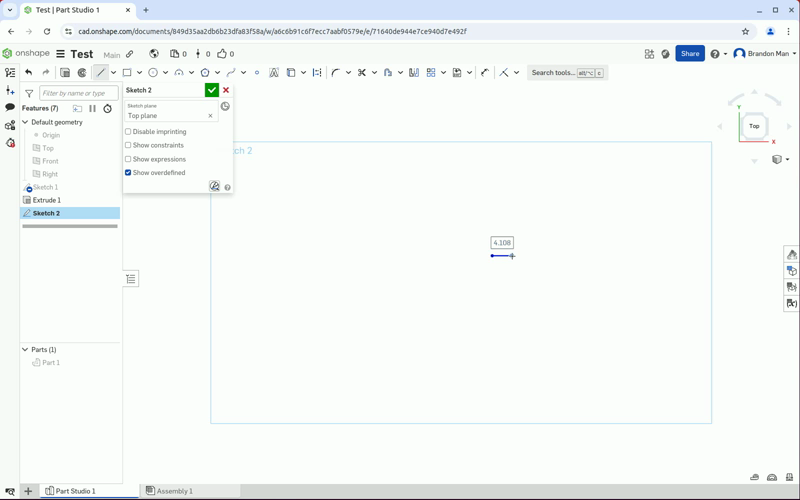
mouse_move(542, 255)
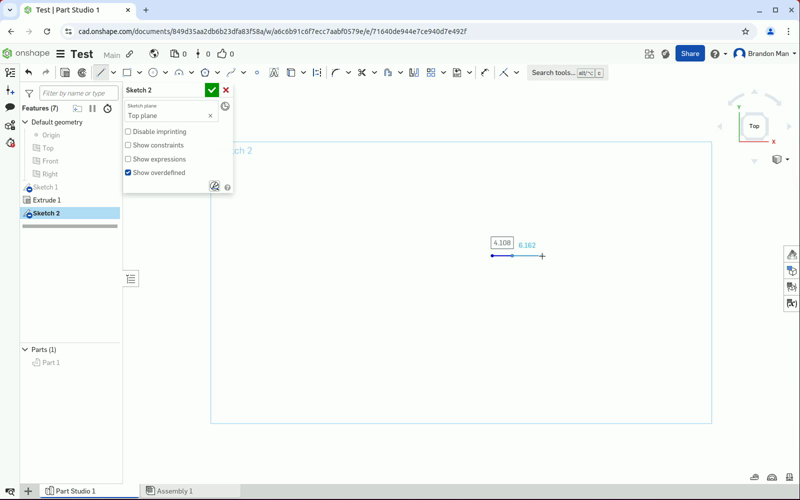
mouse_move(512, 236)
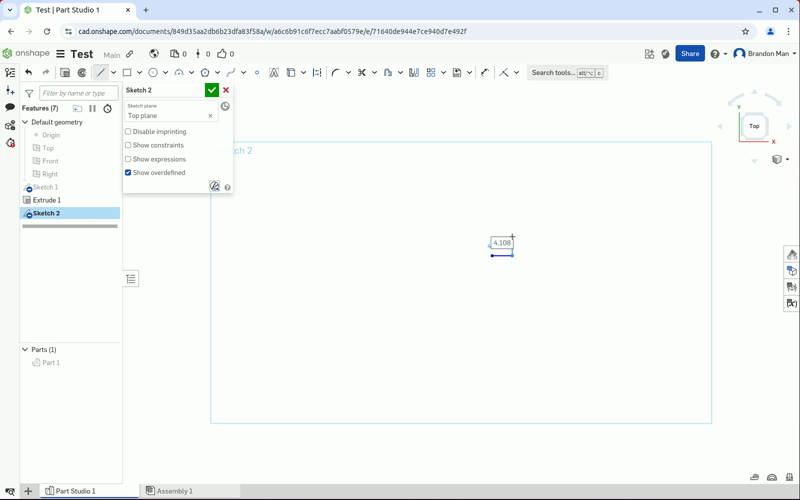
click(512, 236)
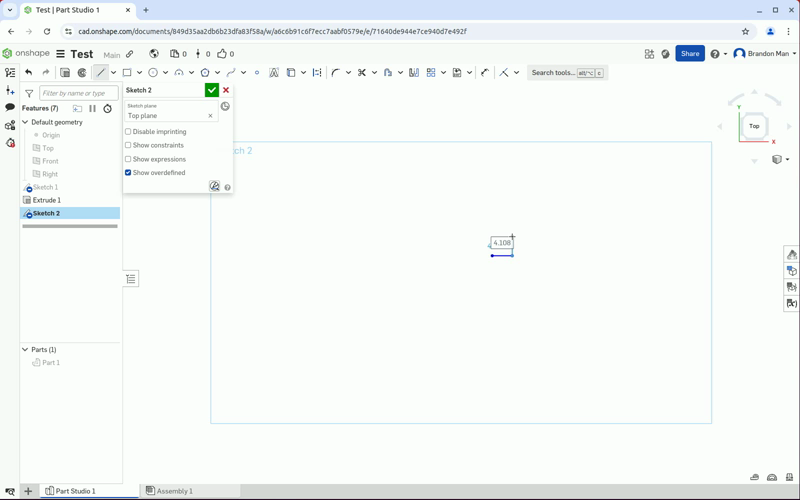
key_up(shift)
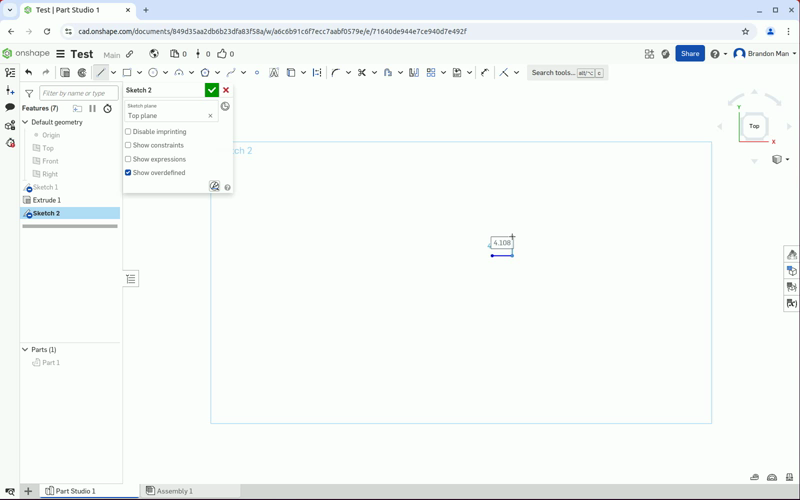
key_down(shift)
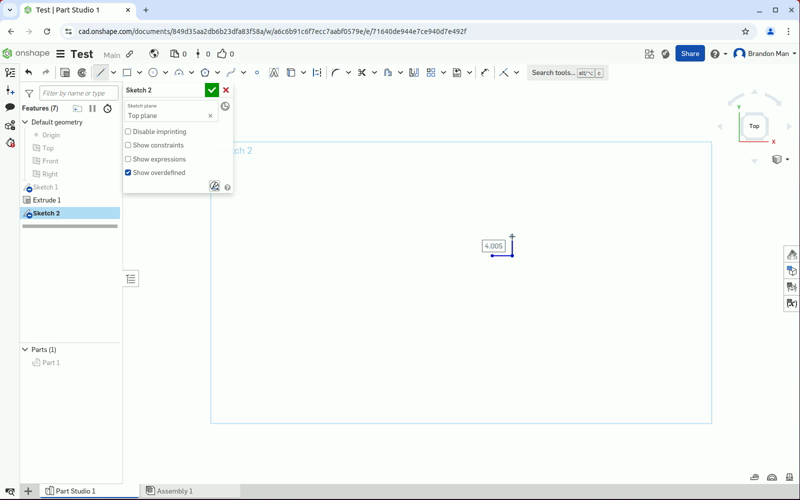
mouse_move(542, 236)
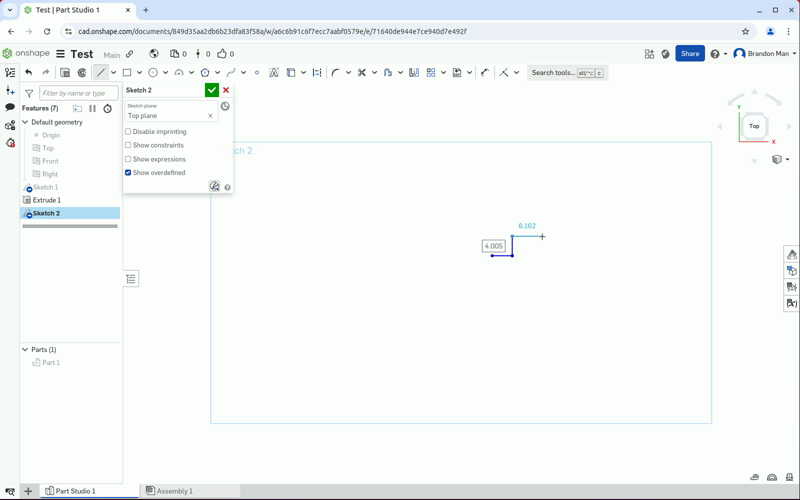
mouse_move(492, 236)
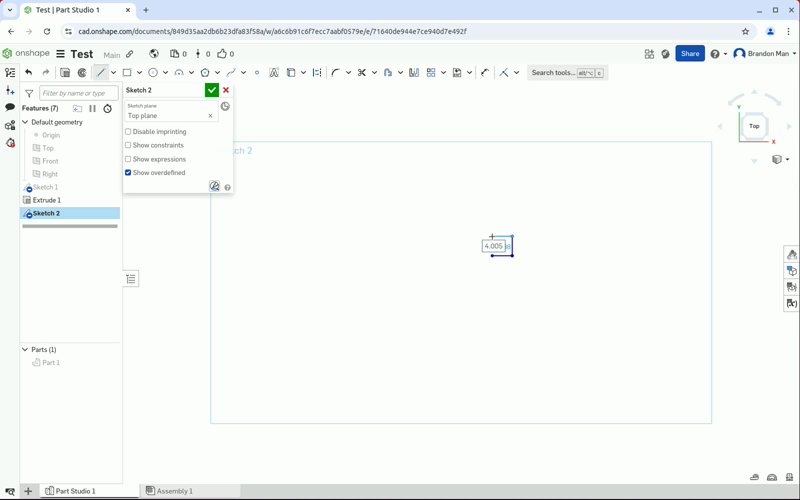
click(492, 236)
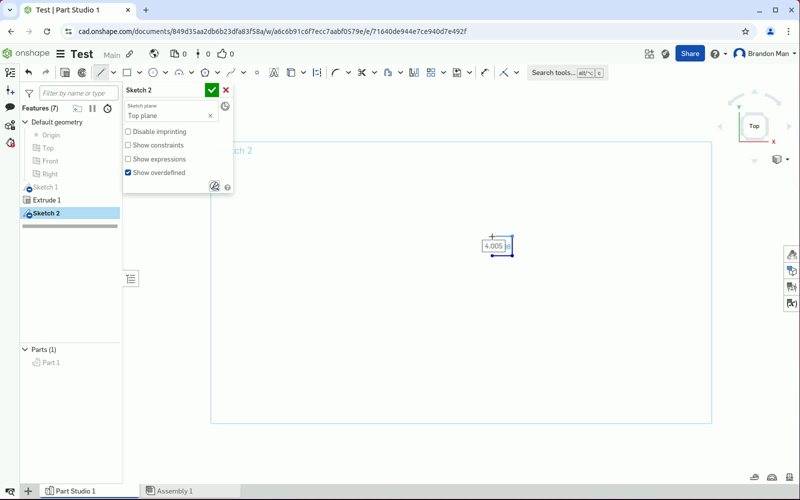
key_up(shift)
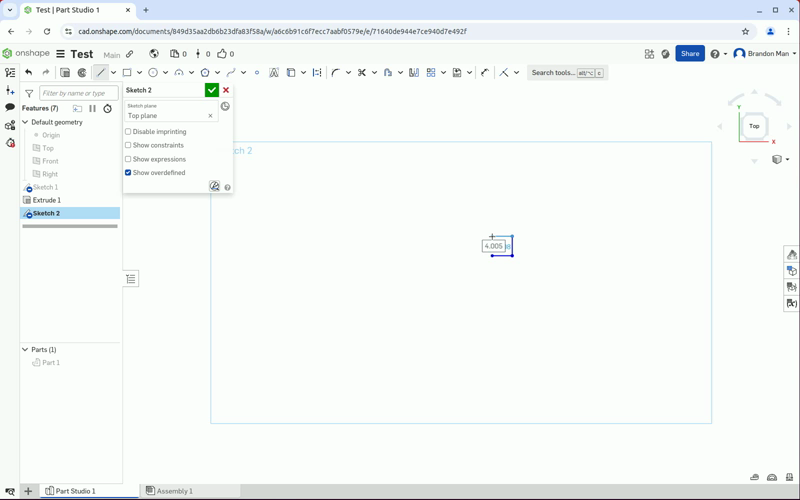
mouse_move(522, 236)
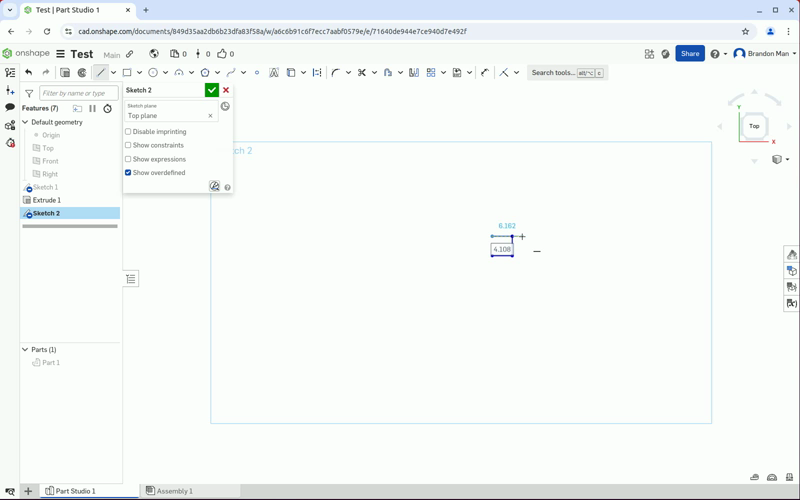
key_down(shift)
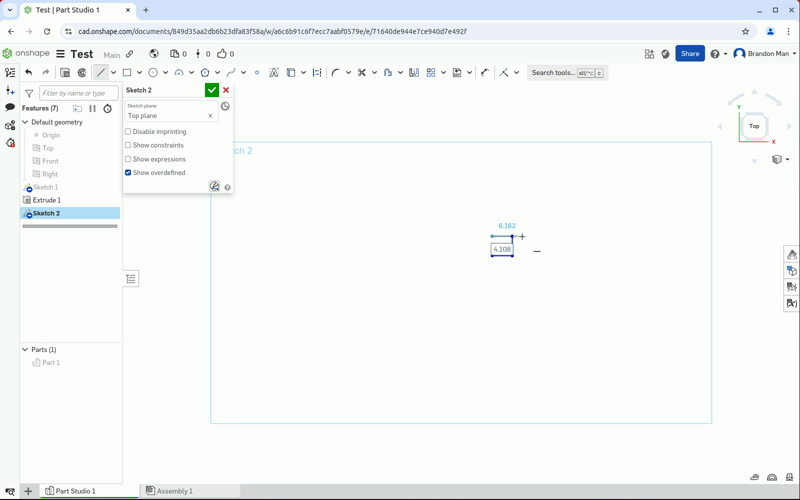
mouse_move(492, 255)
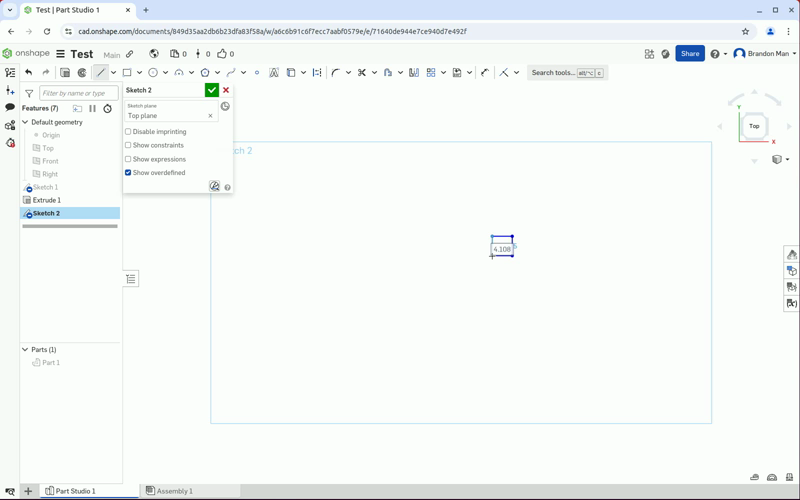
key_up(shift)
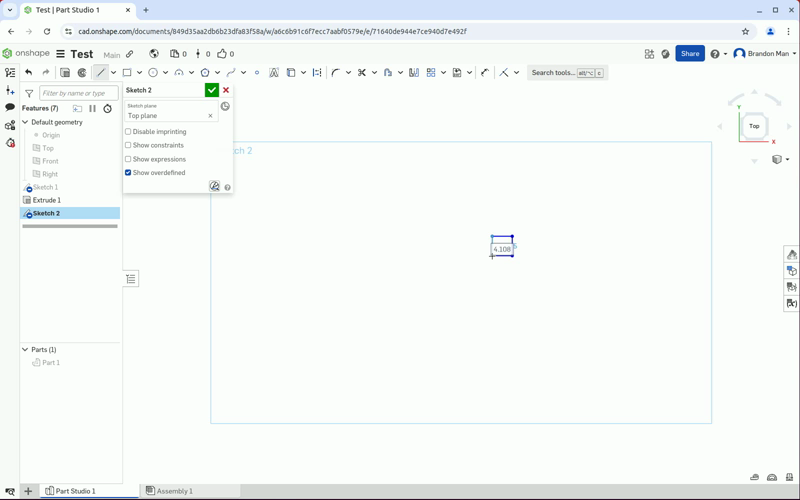
click(492, 255)
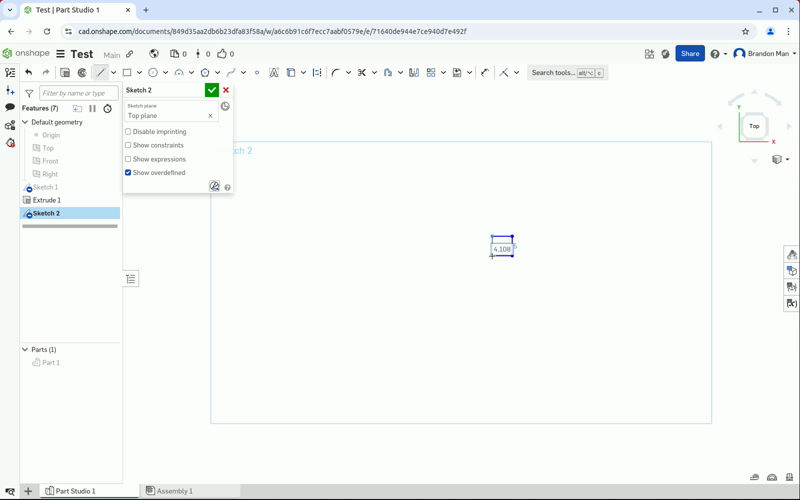
key(esc)
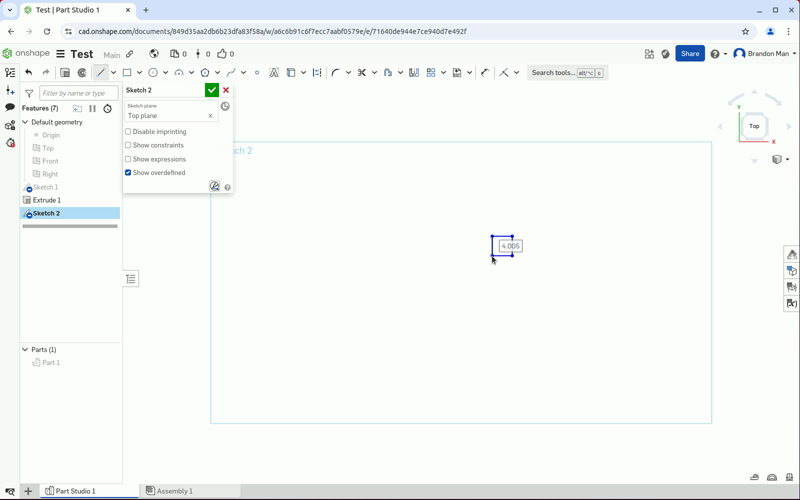
mouse_move(505, 246)
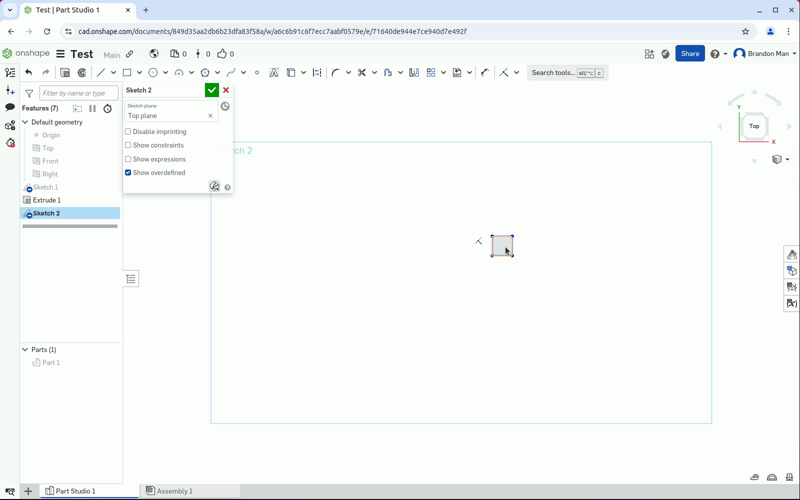
scroll(6)
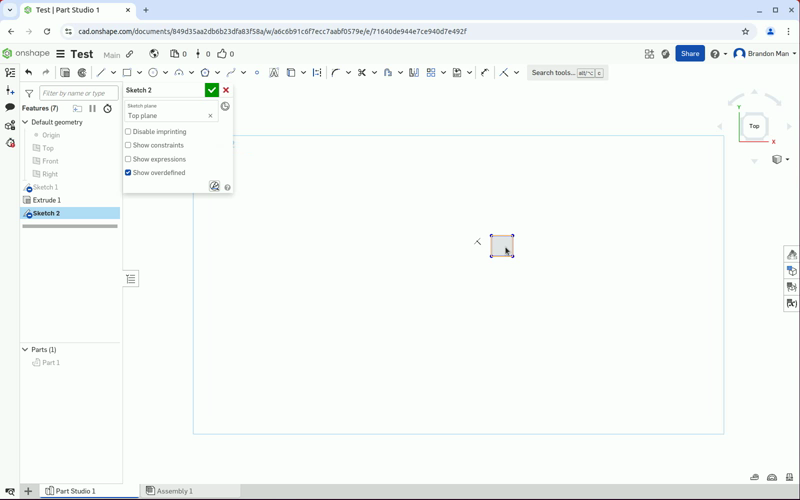
scroll(6)
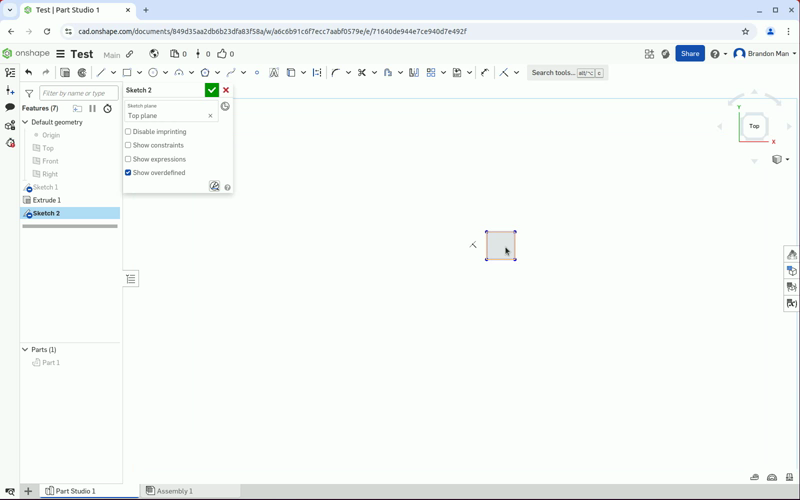
scroll(6)
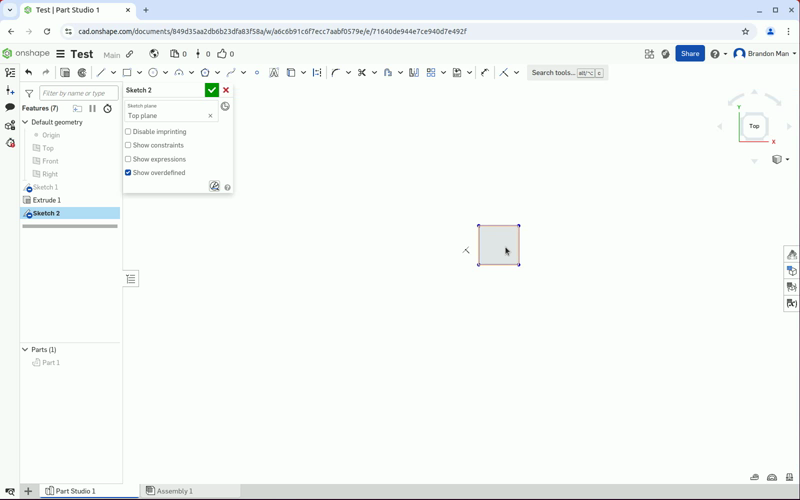
scroll(6)
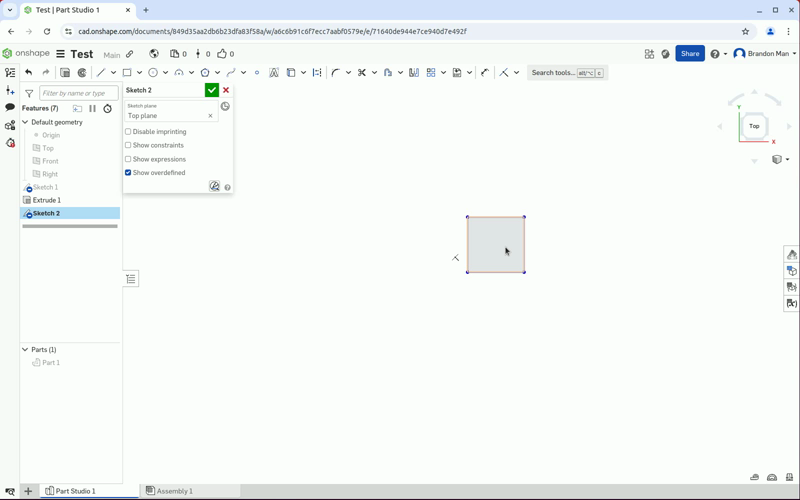
scroll(6)
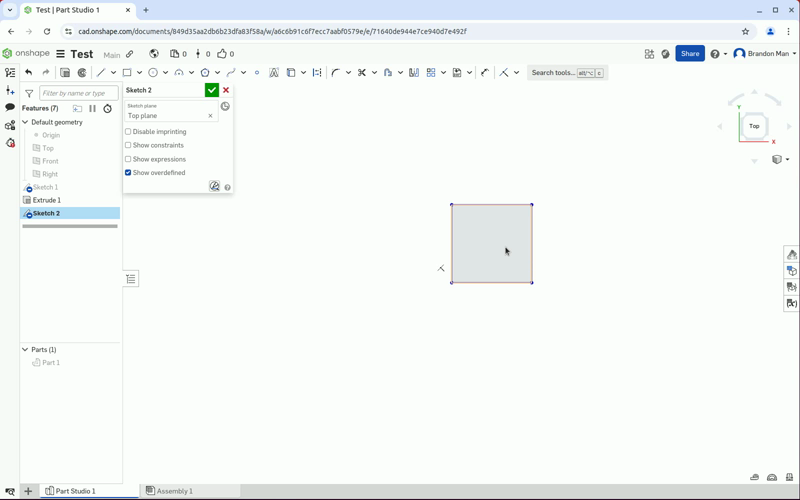
scroll(6)
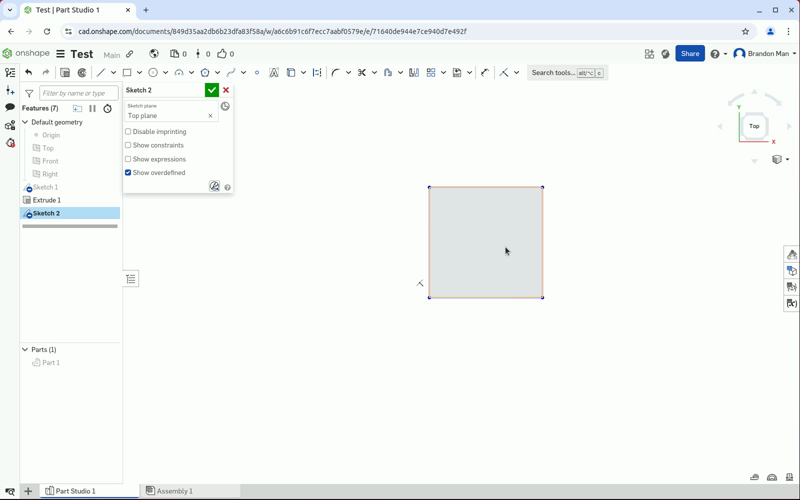
scroll(6)
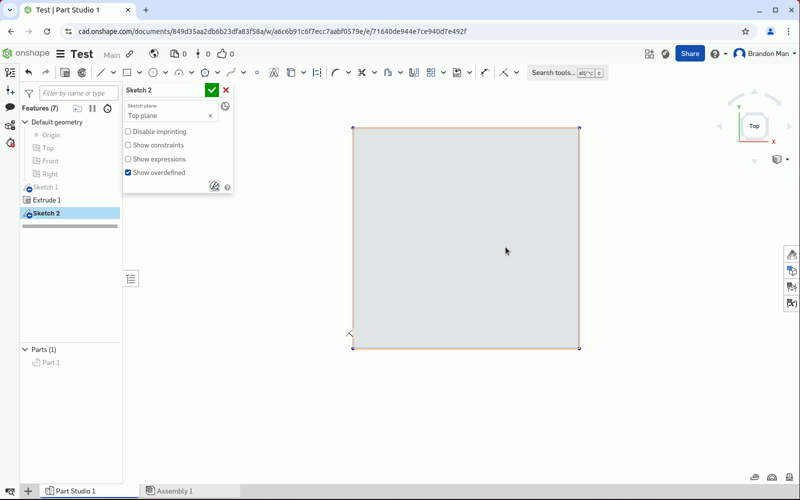
click(505, 246)
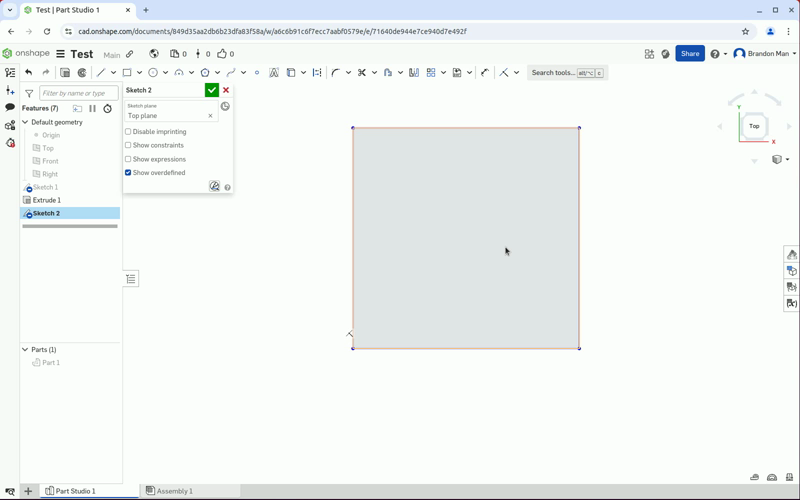
scroll(-6)
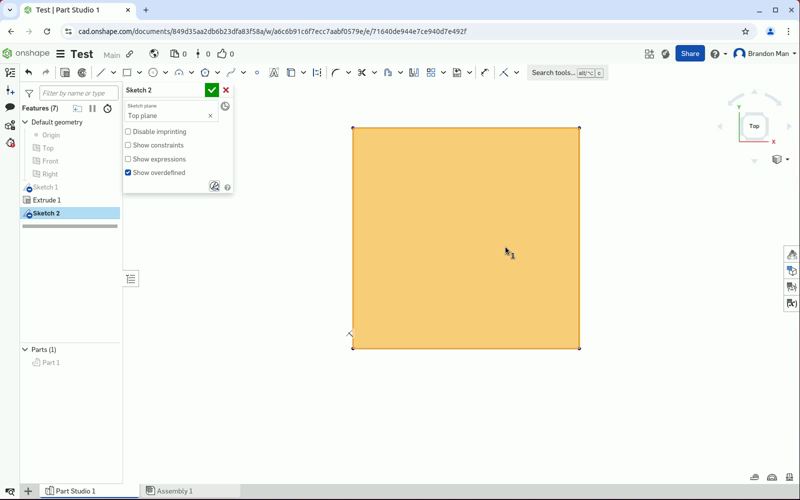
scroll(-6)
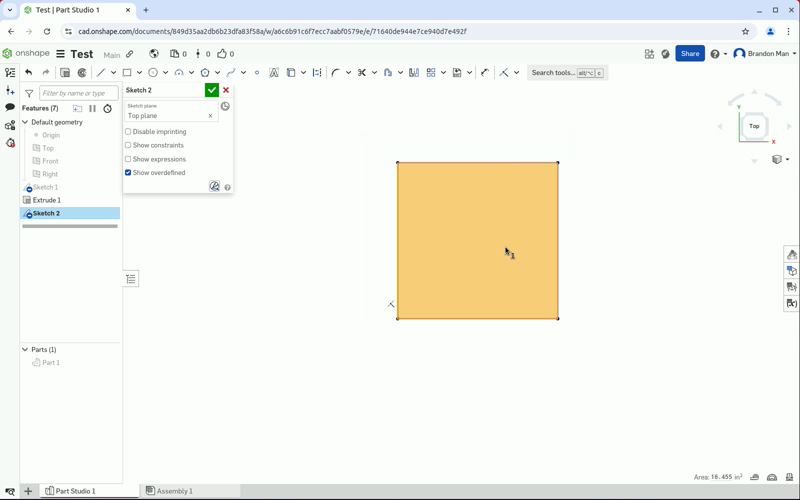
scroll(-6)
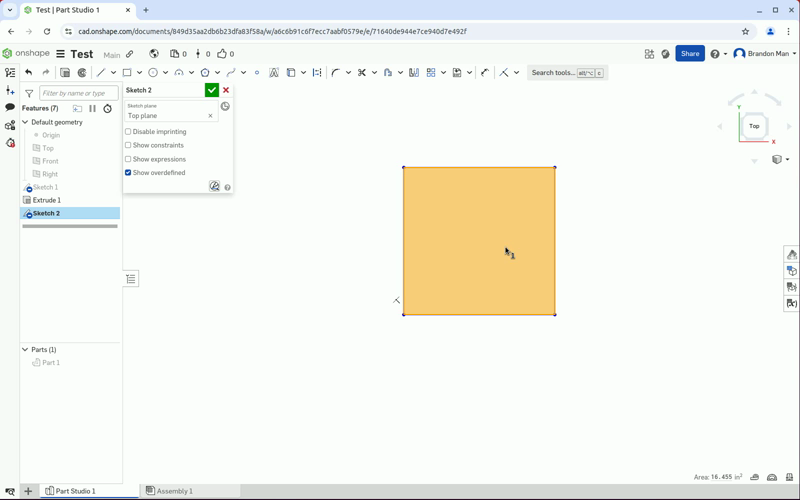
scroll(-6)
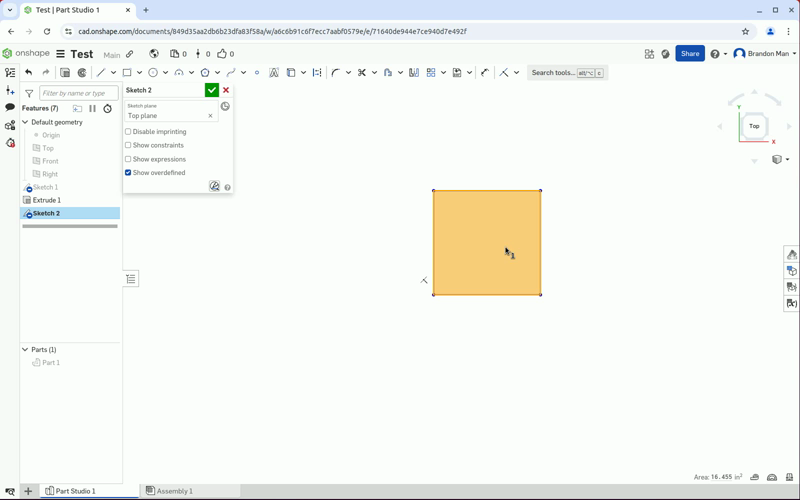
scroll(-6)
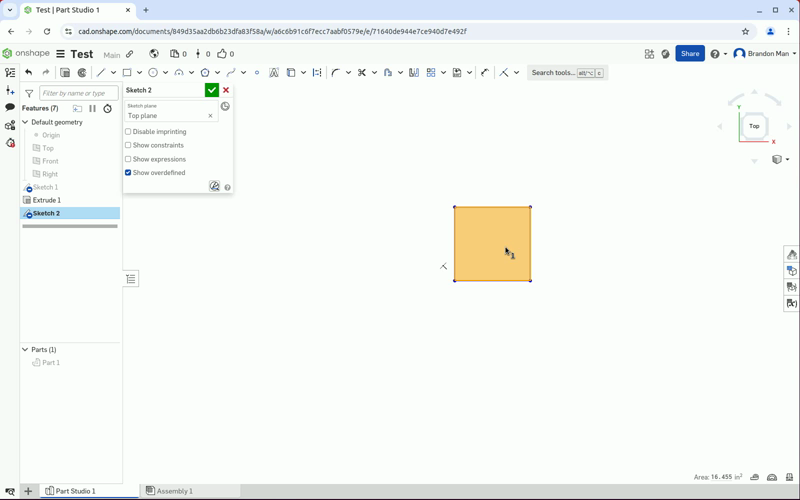
scroll(-6)
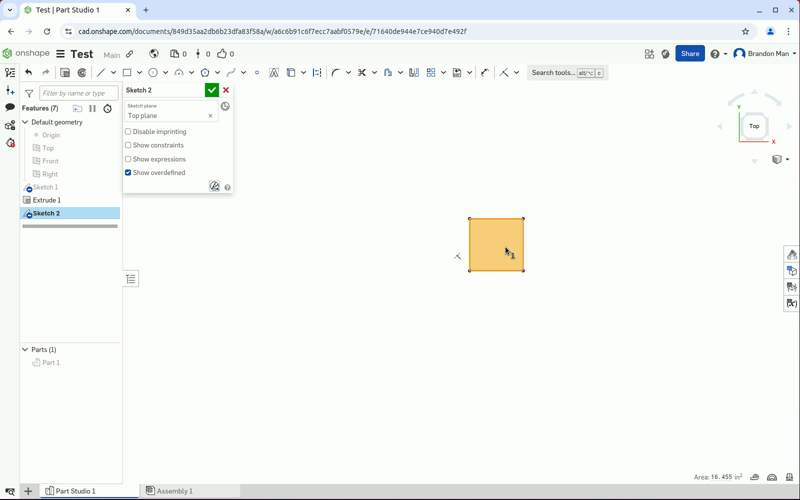
scroll(-6)
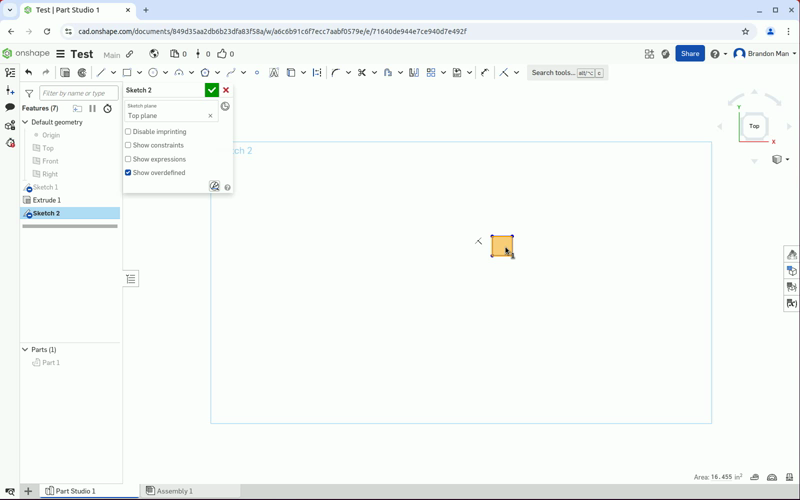
mouse_move(73, 352)
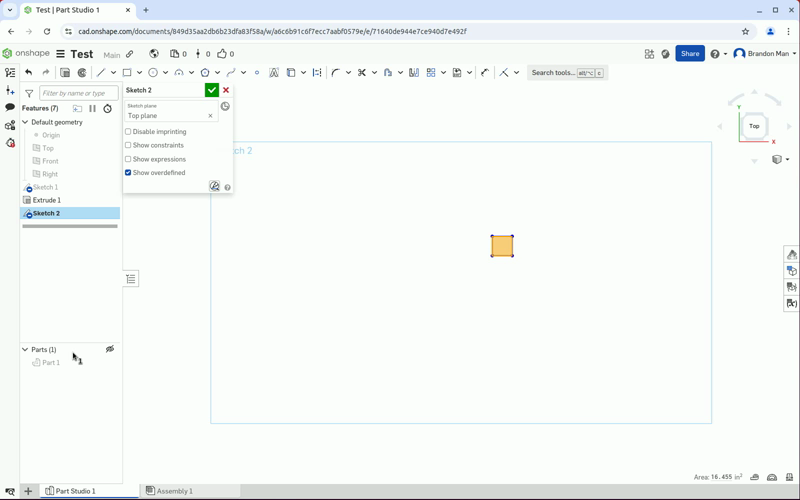
key(shift+y)
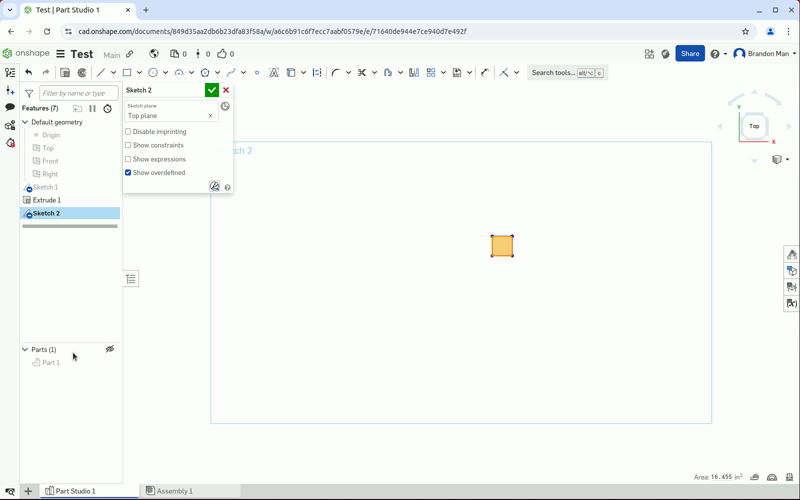
key(shift+e)
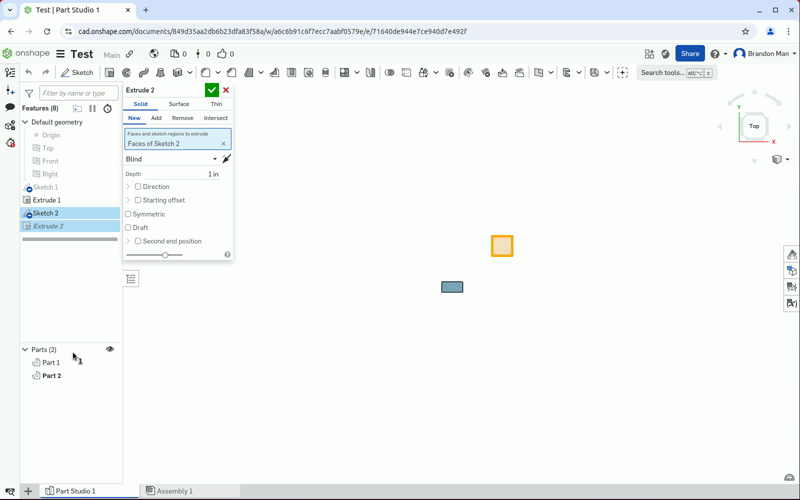
mouse_move(143, 106)
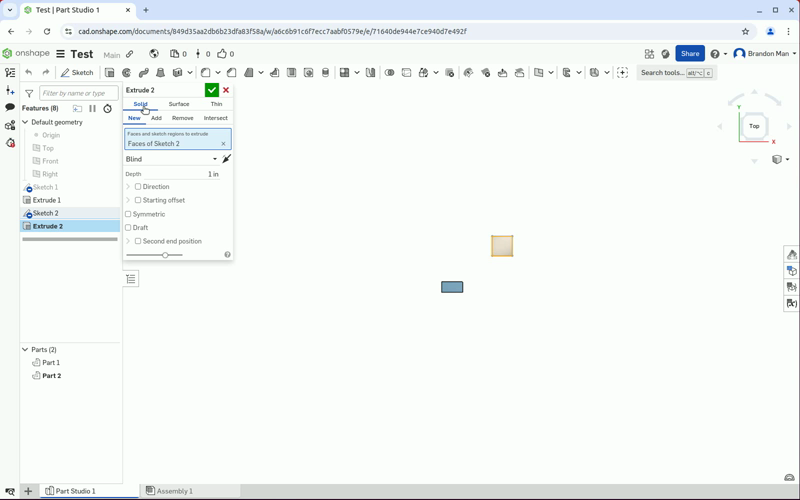
click(143, 106)
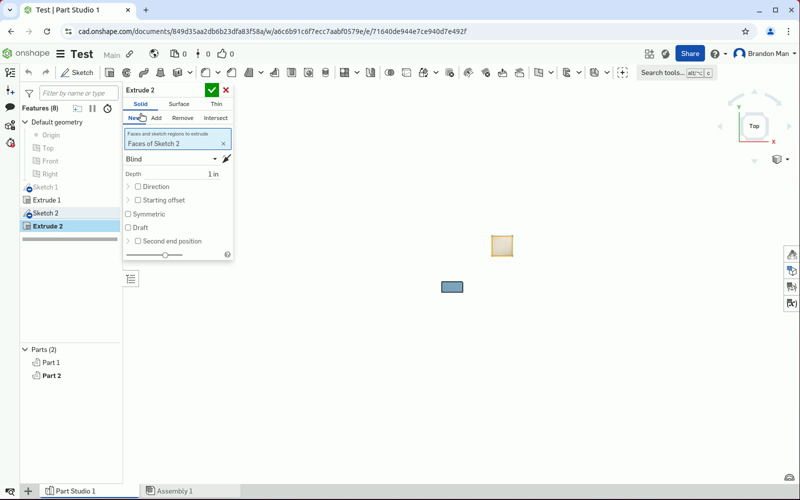
mouse_move(137, 120)
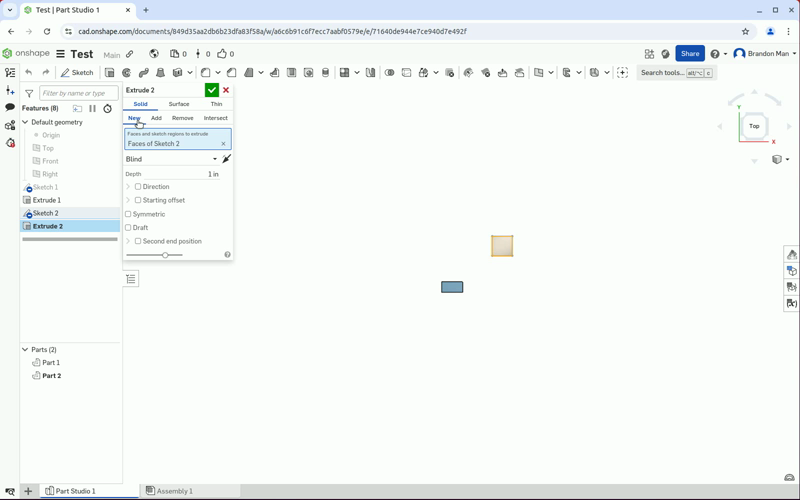
click(137, 120)
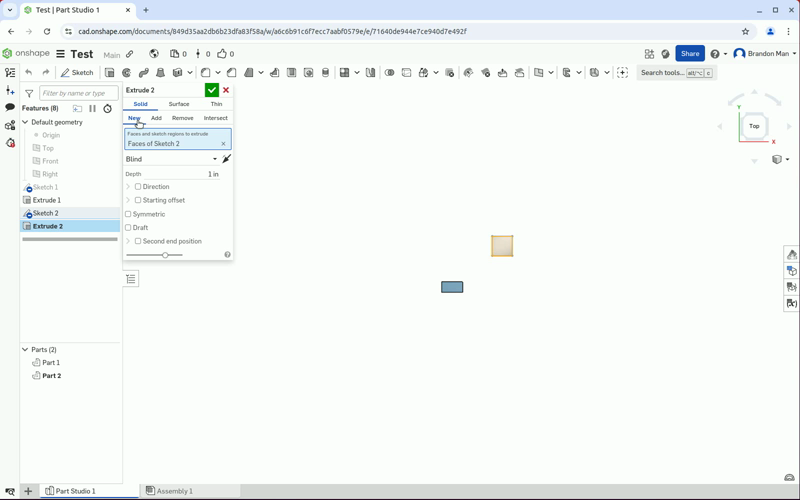
key(tab, 4)
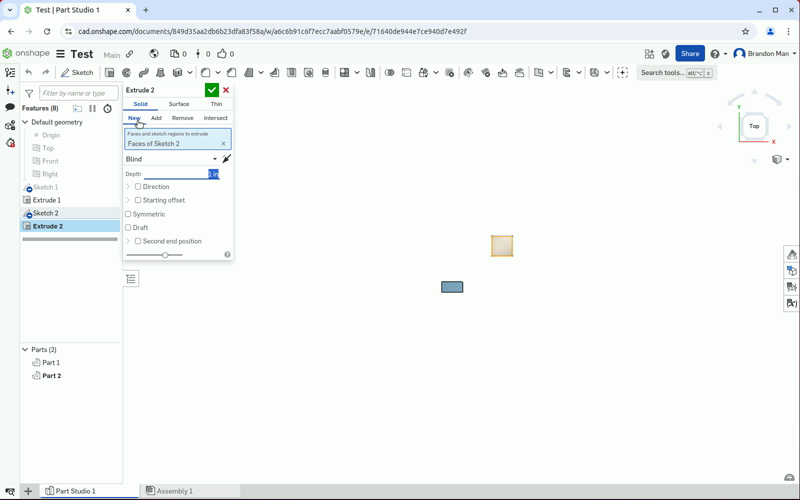
text(0.481)
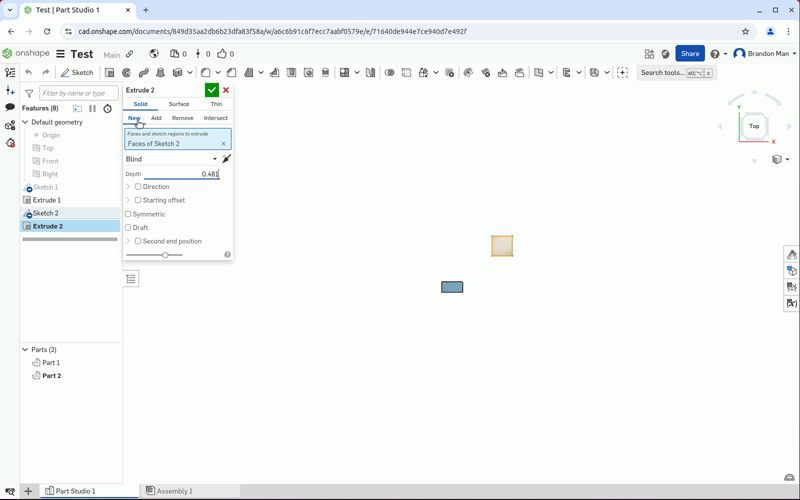
key(enter)
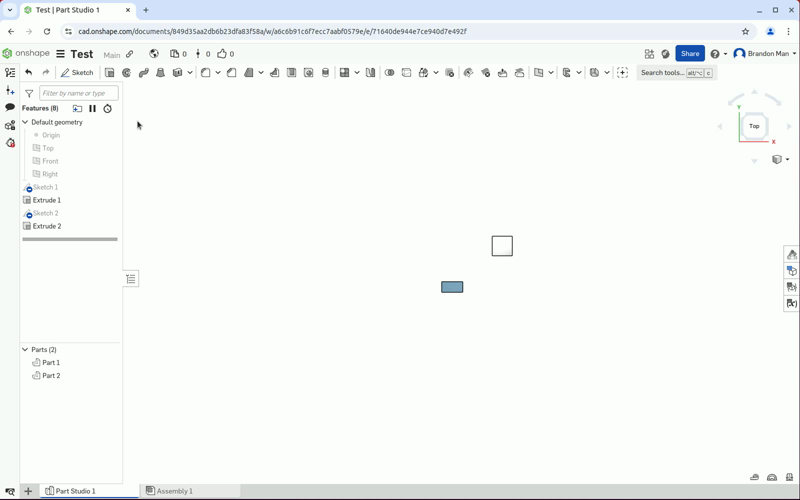
key(shift+h)
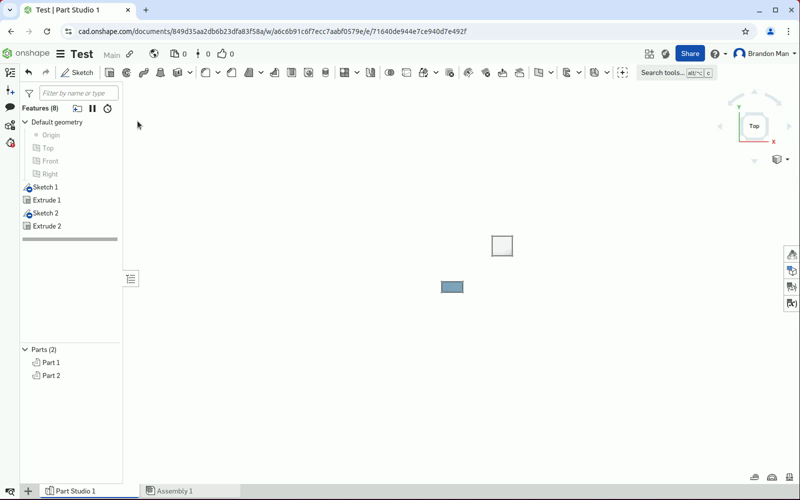
key(shift+h)
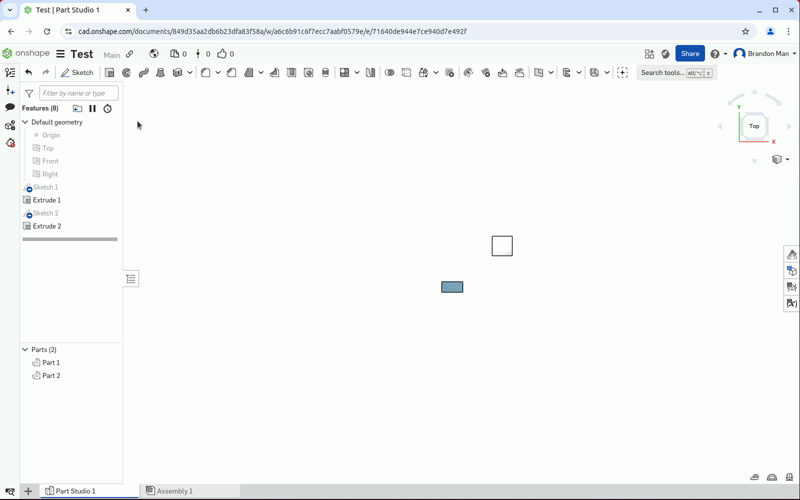
mouse_move(73, 189)
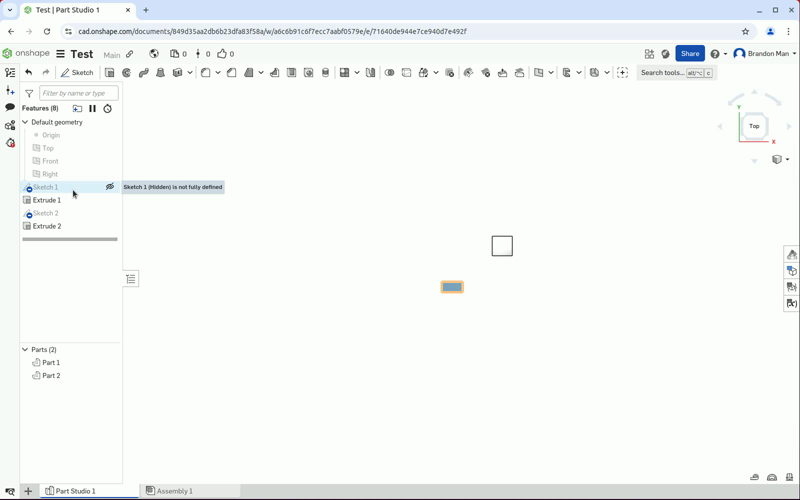
click(73, 189)
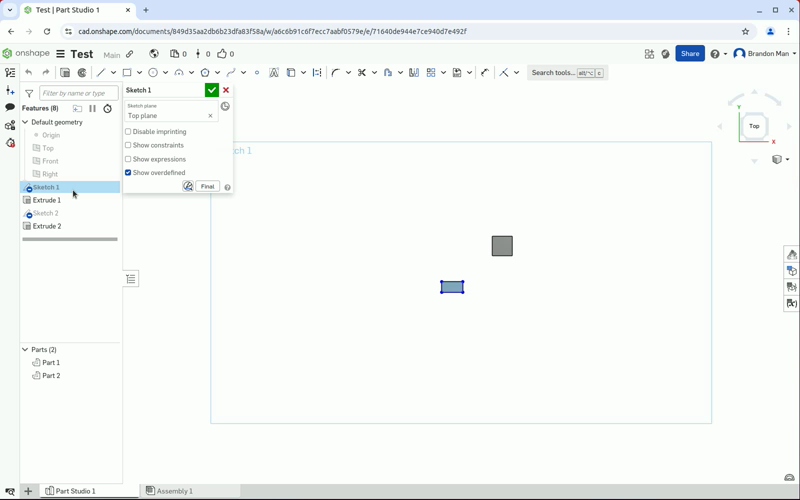
mouse_move(229, 92)
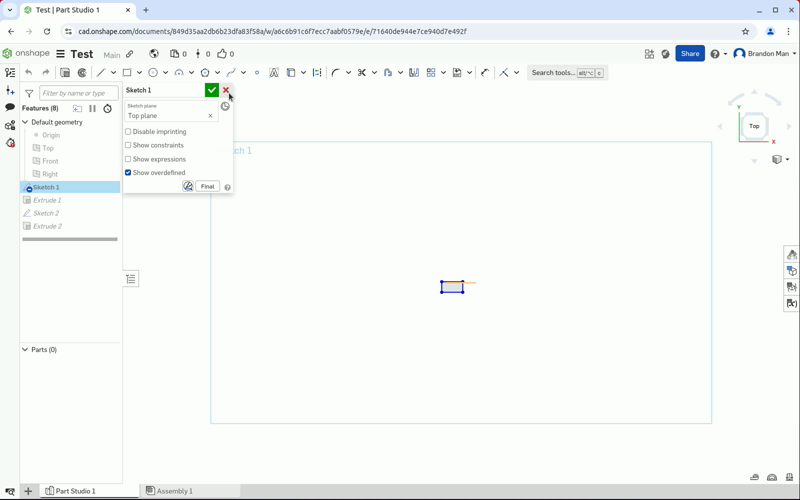
click(229, 92)
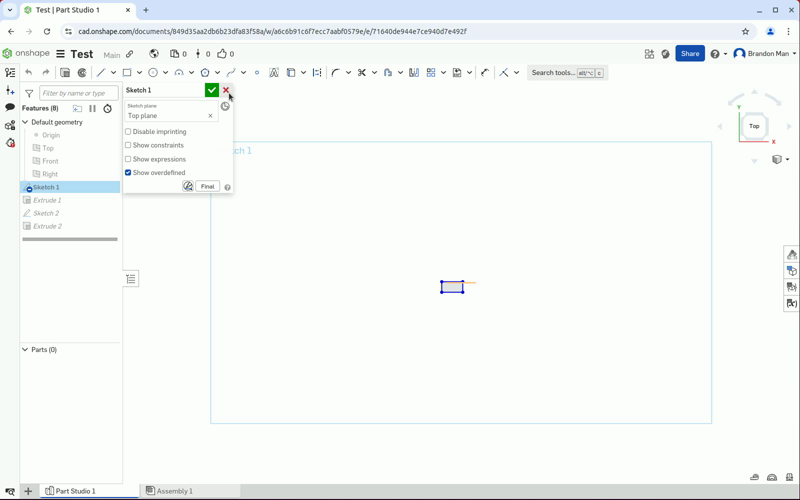
key(shift+s)
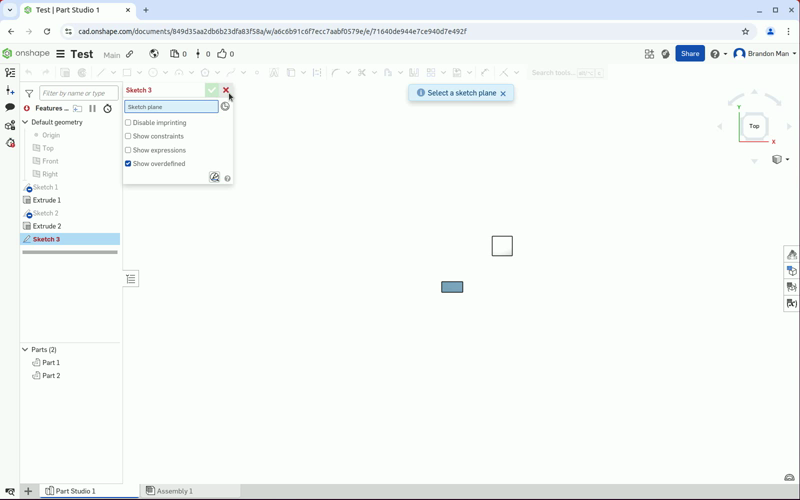
mouse_move(73, 150)
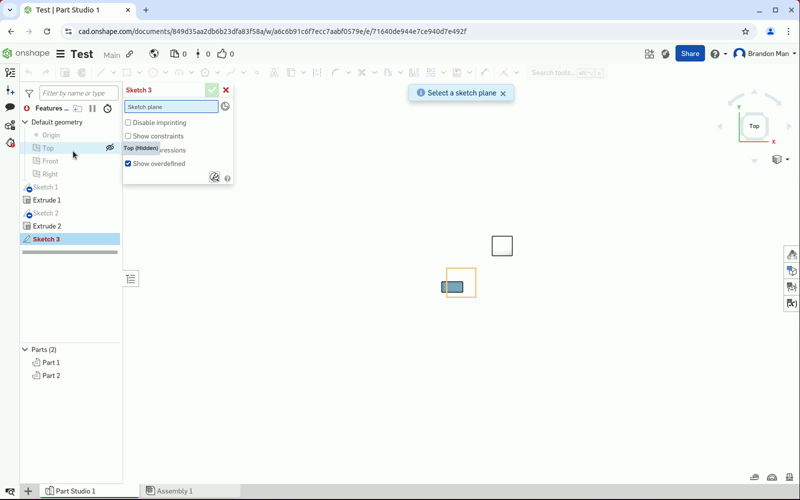
click(73, 150)
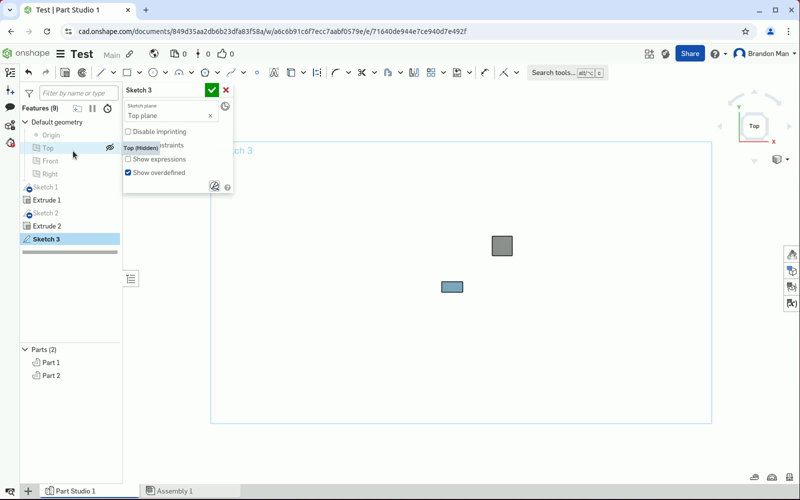
mouse_move(73, 352)
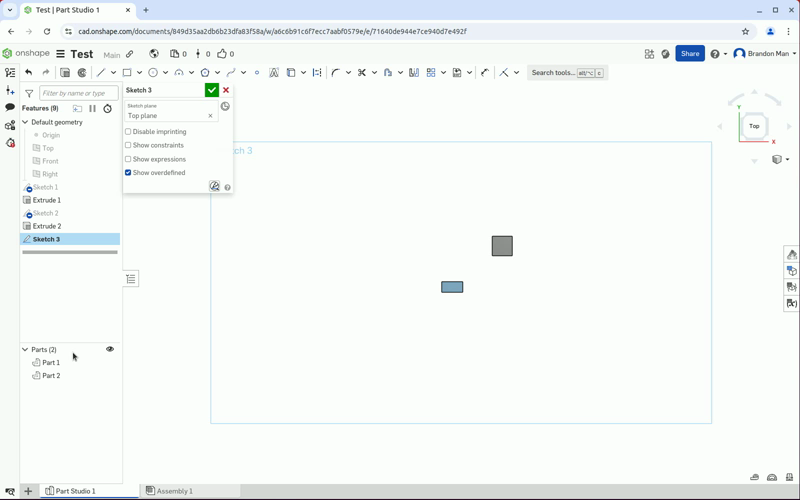
key(y)
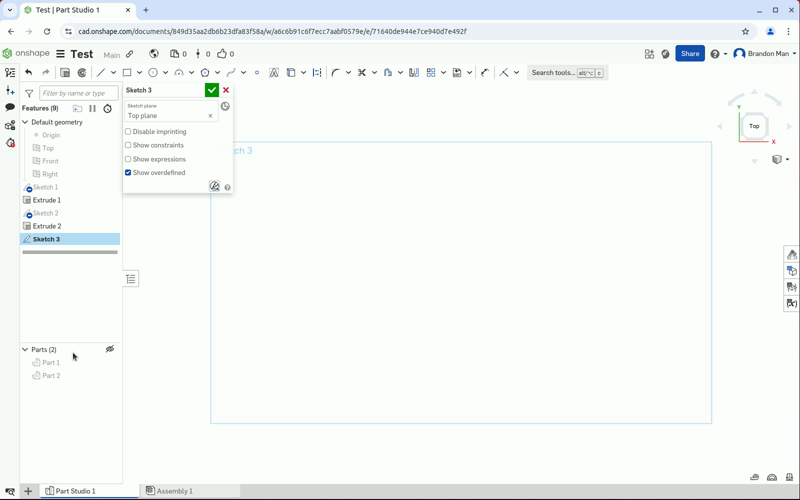
key(l)
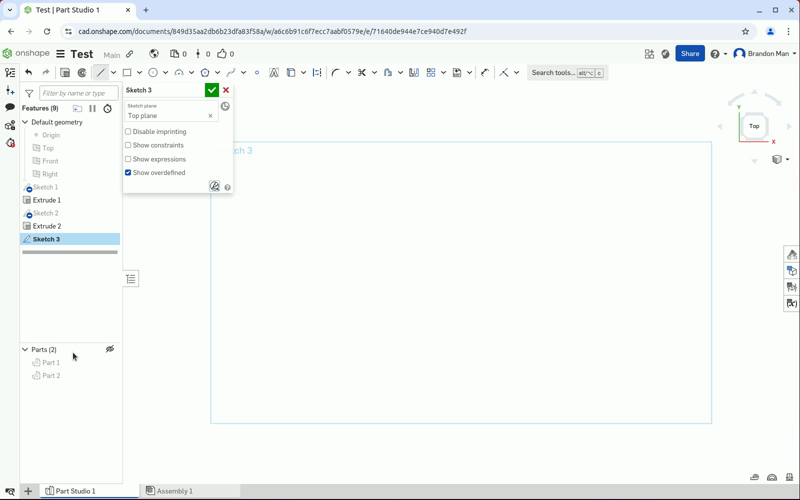
key_down(shift)
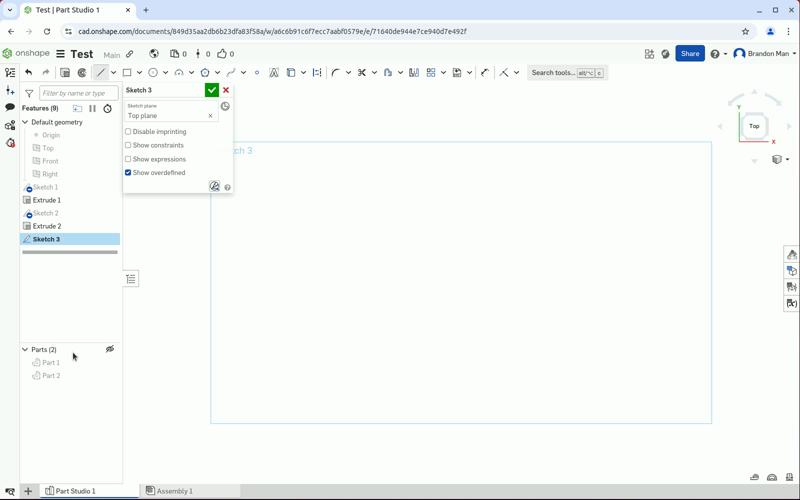
mouse_move(411, 262)
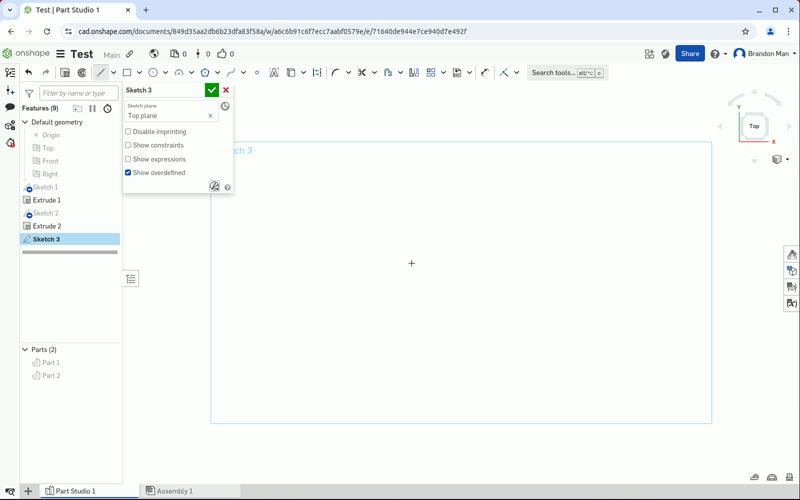
click(411, 262)
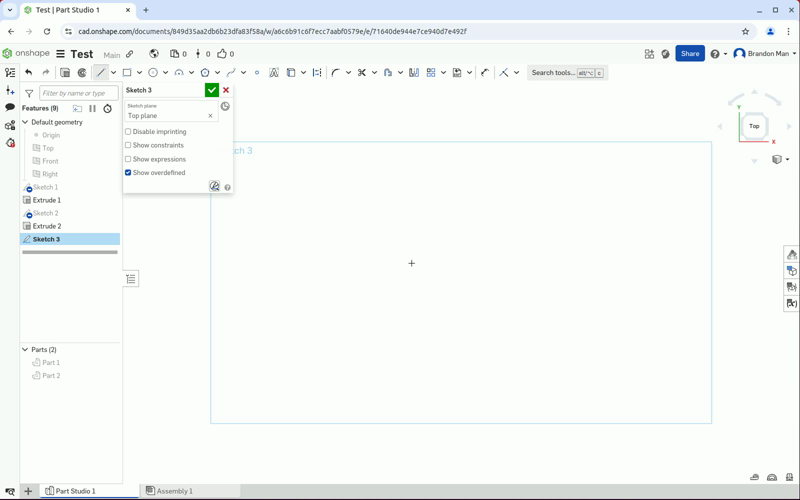
key_up(shift)
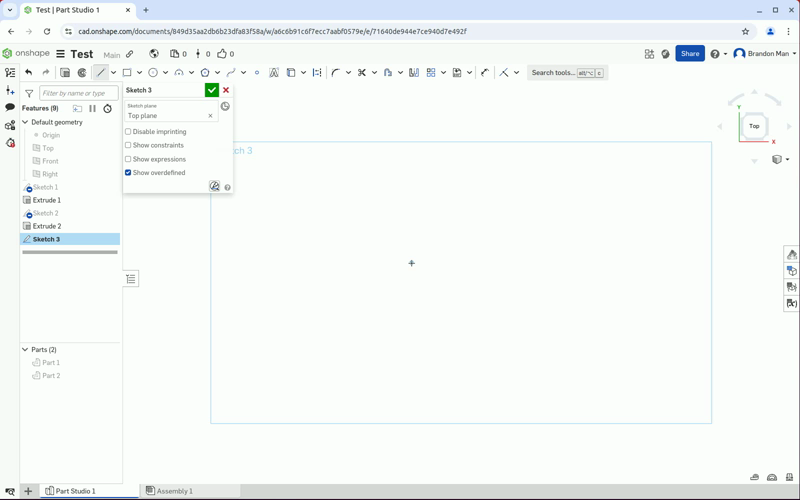
key_down(shift)
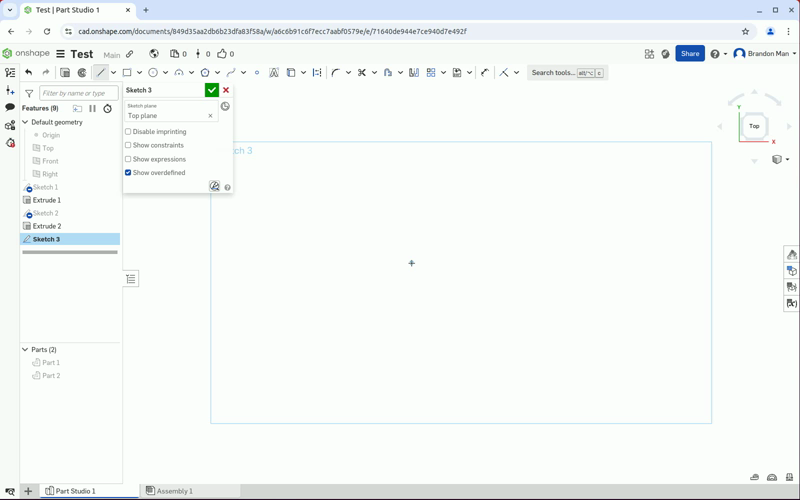
mouse_move(441, 262)
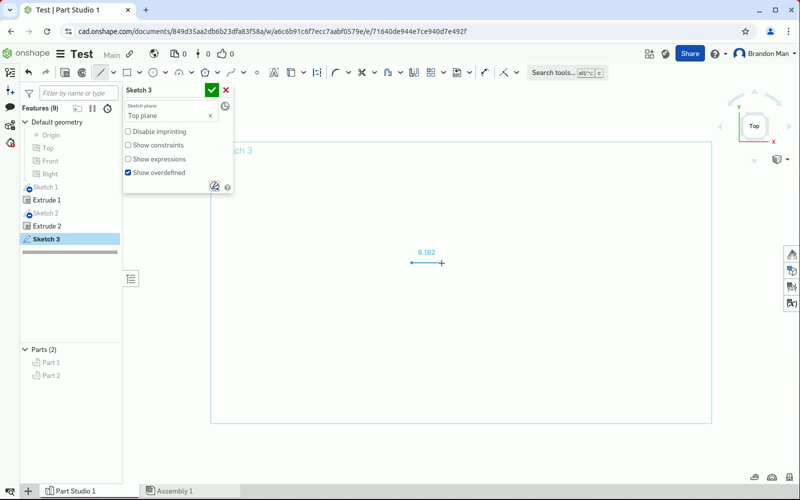
mouse_move(445, 262)
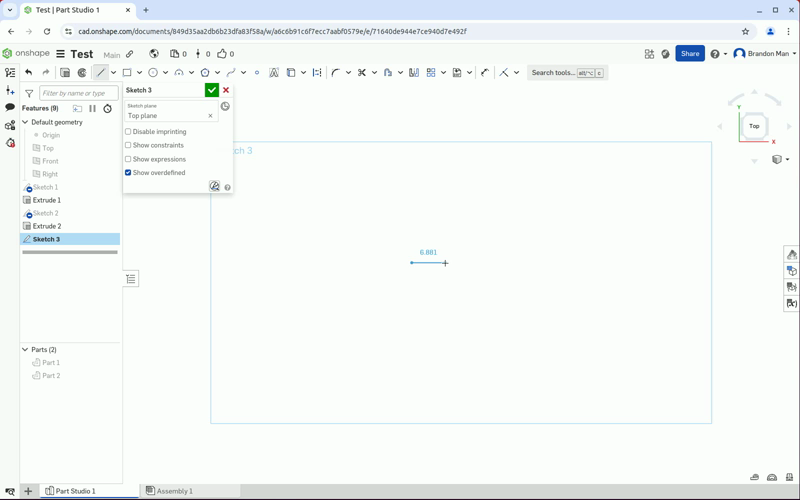
click(445, 262)
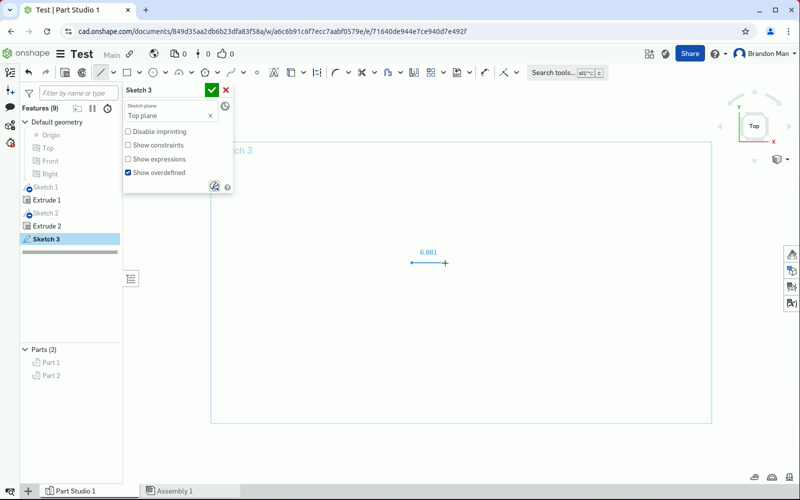
key_up(shift)
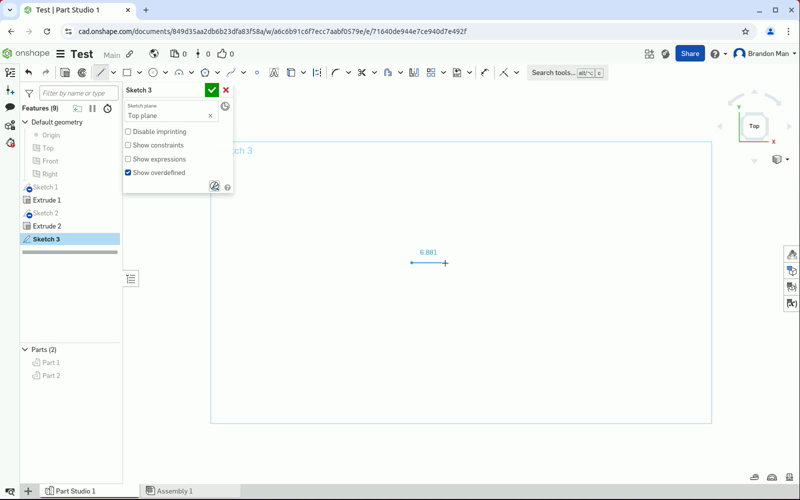
key_down(shift)
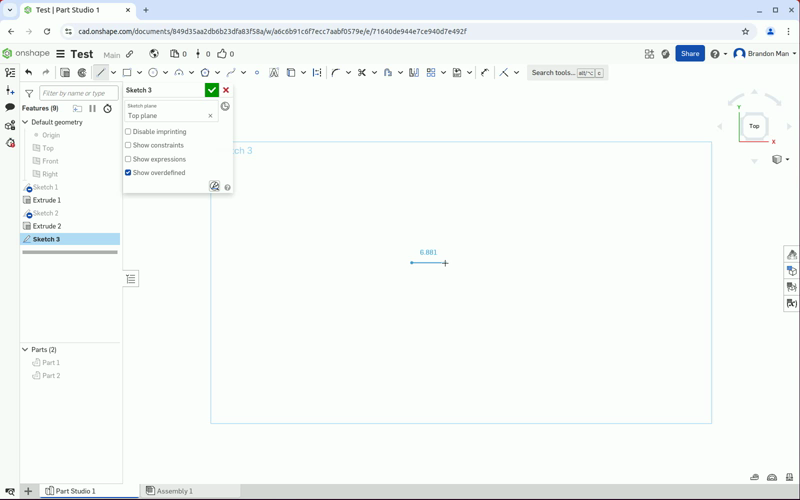
mouse_move(475, 262)
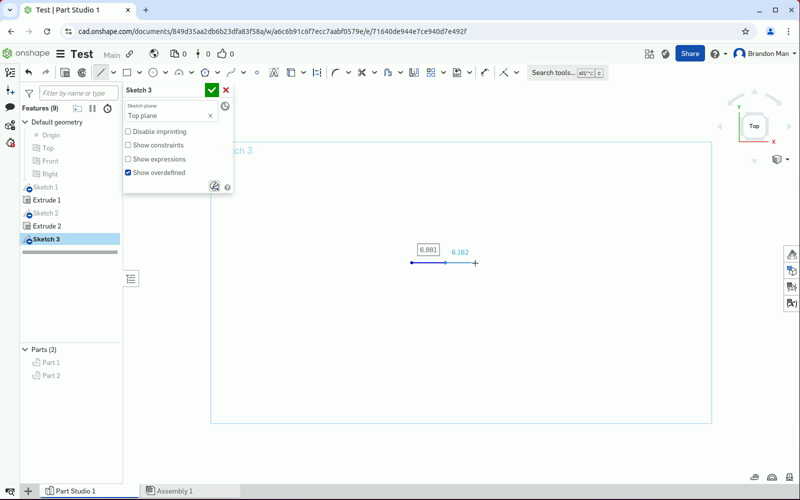
mouse_move(445, 243)
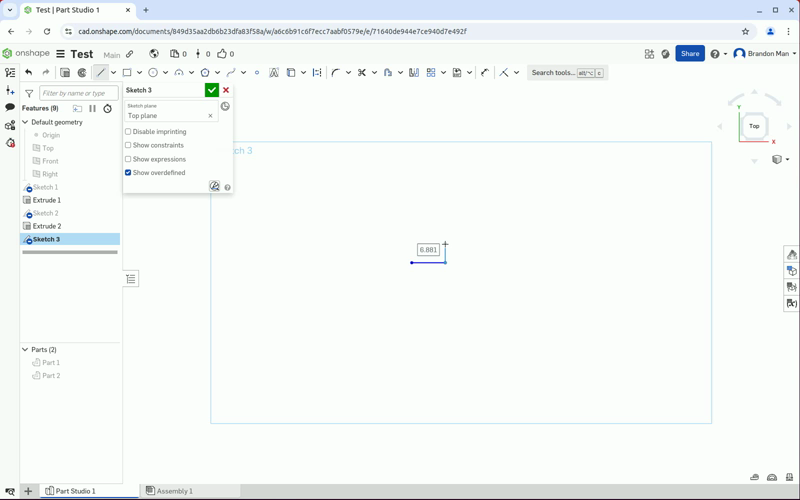
click(445, 243)
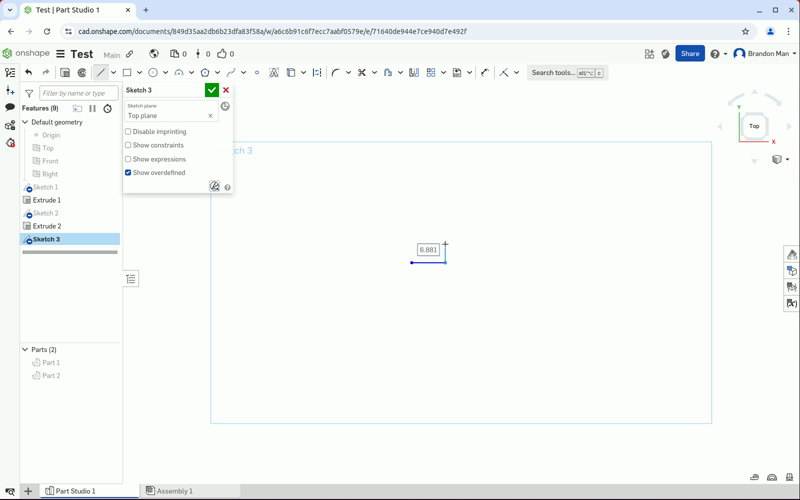
key_up(shift)
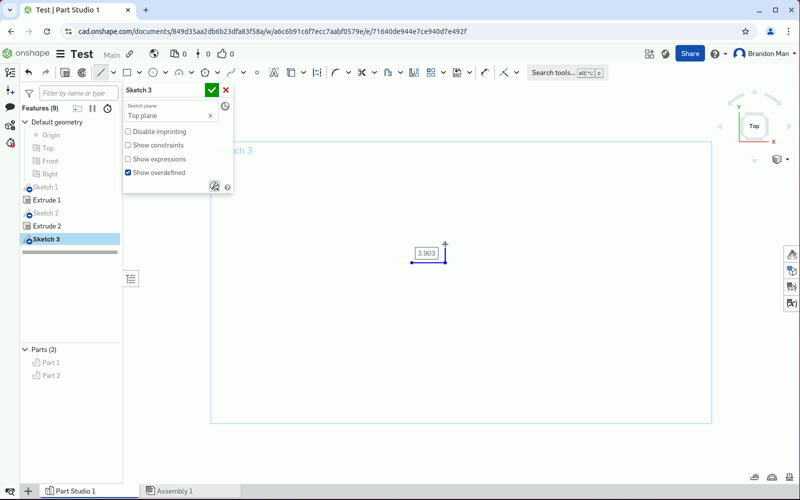
key_down(shift)
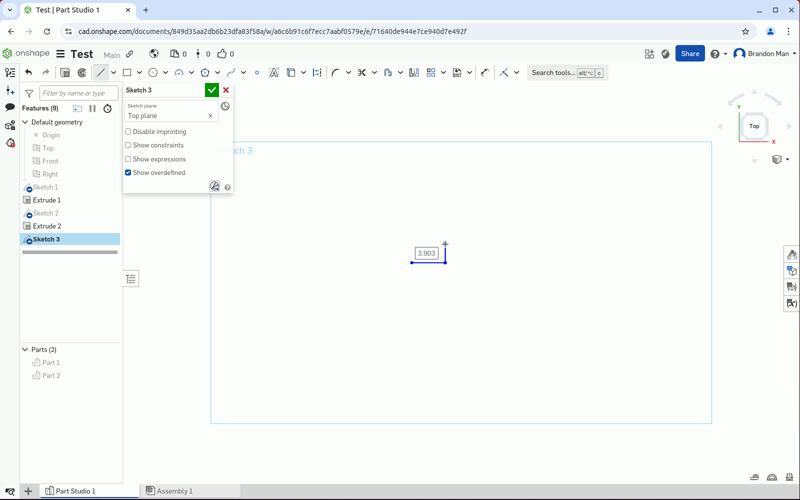
mouse_move(475, 243)
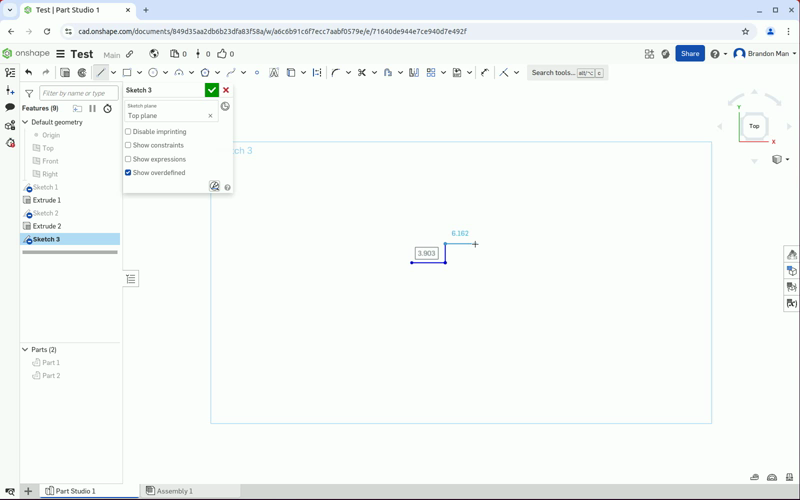
mouse_move(411, 243)
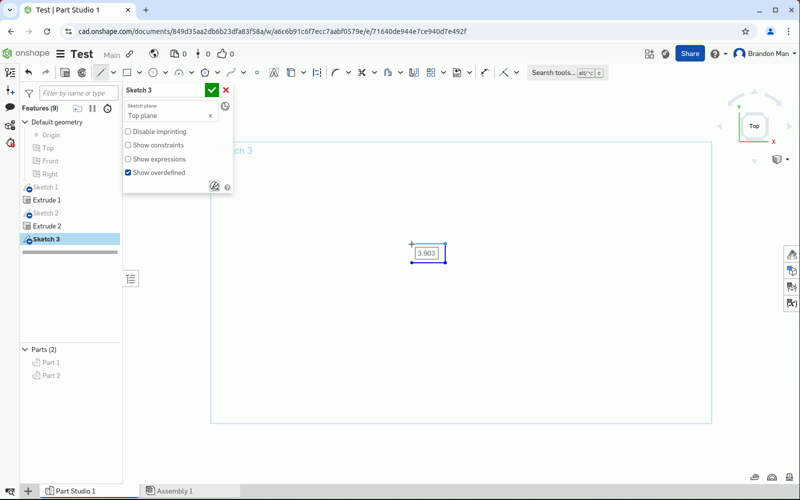
click(411, 243)
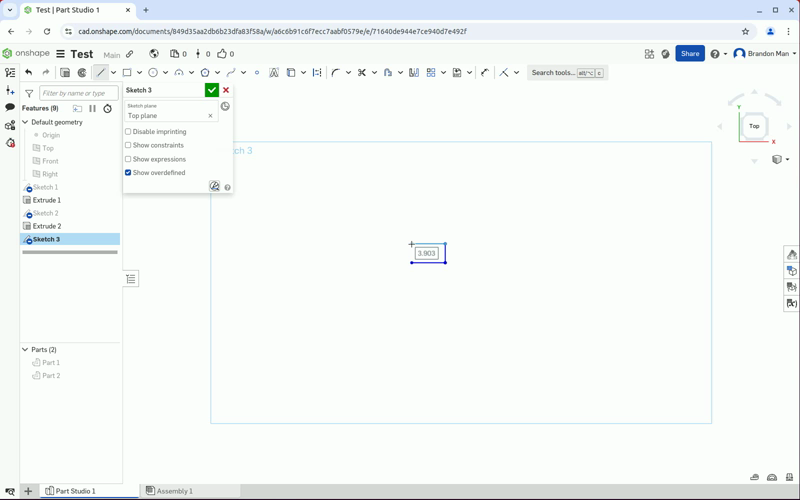
key_up(shift)
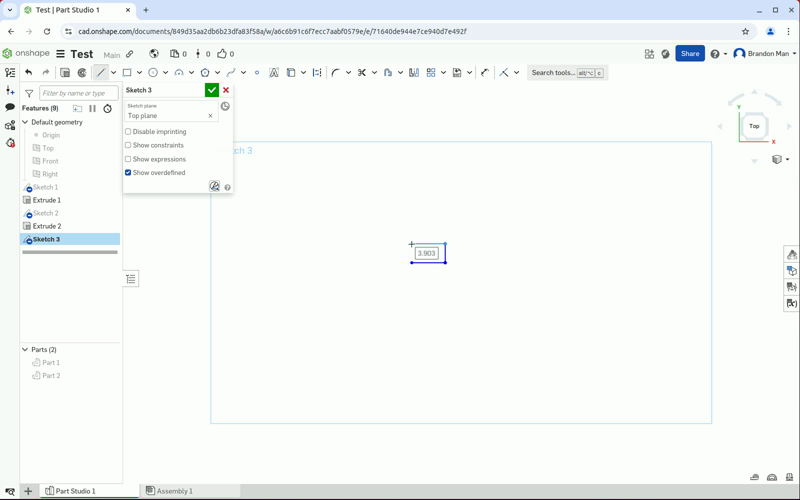
mouse_move(441, 243)
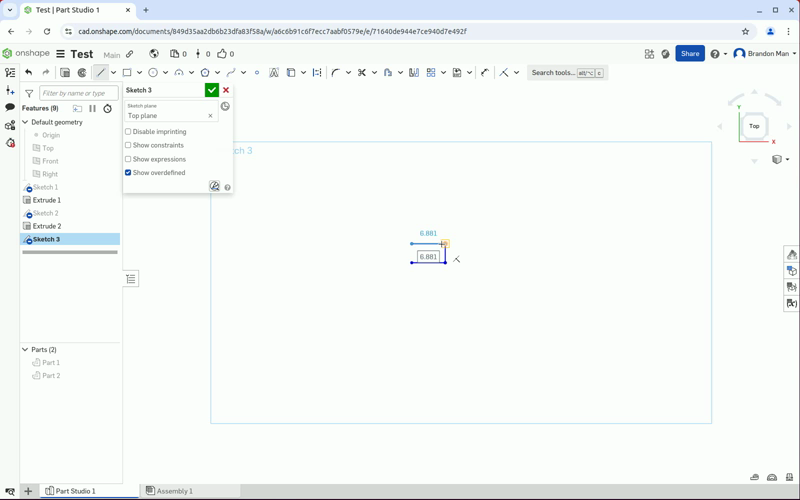
key_down(shift)
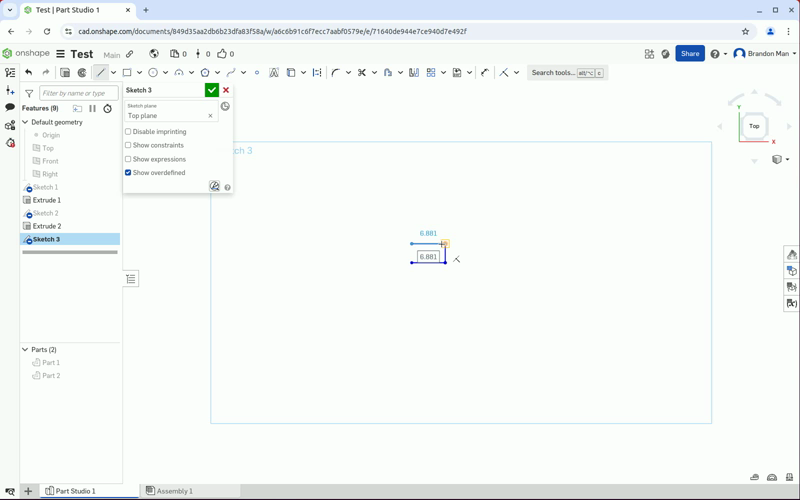
mouse_move(411, 262)
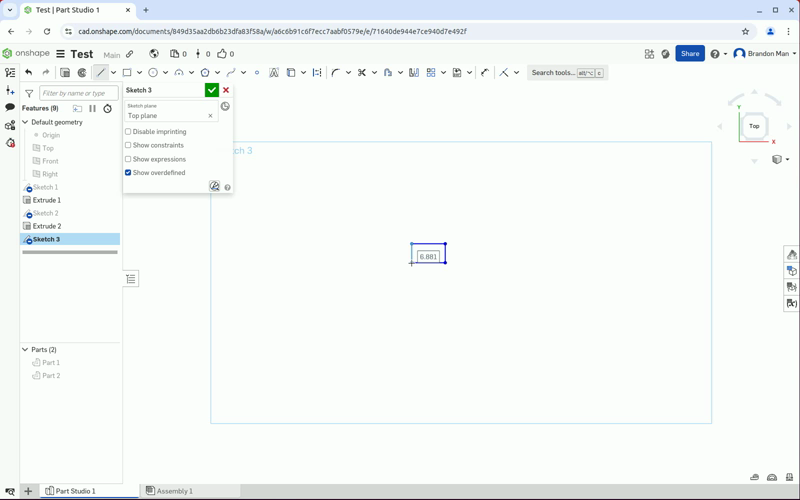
key_up(shift)
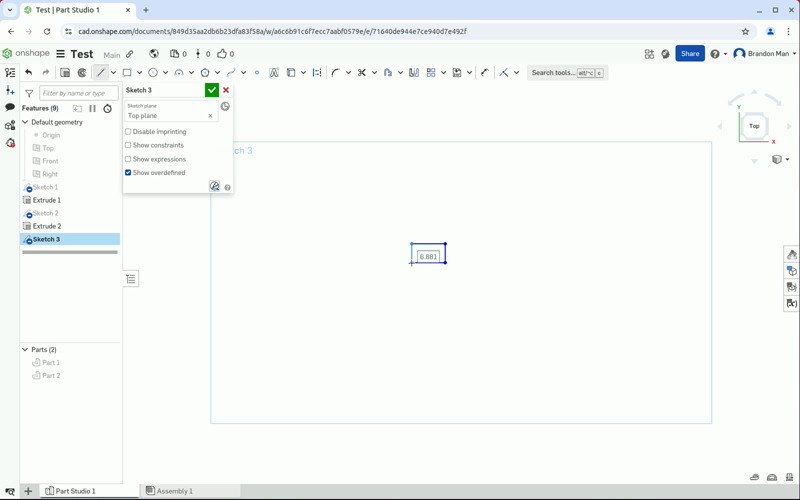
click(411, 262)
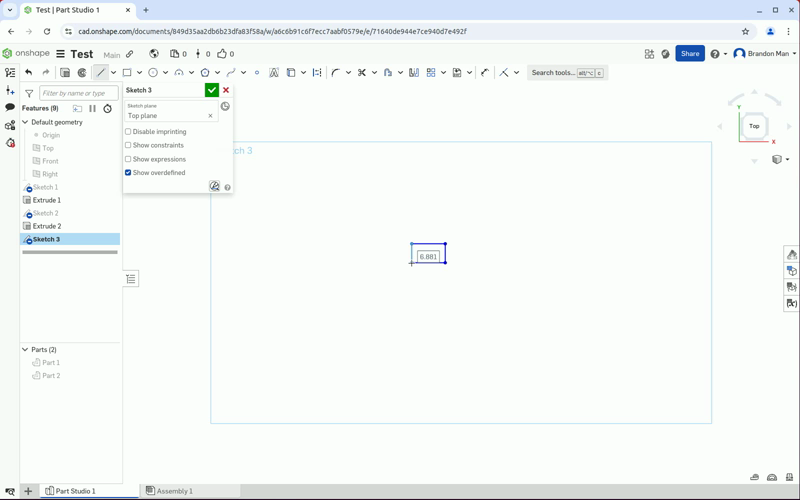
key(esc)
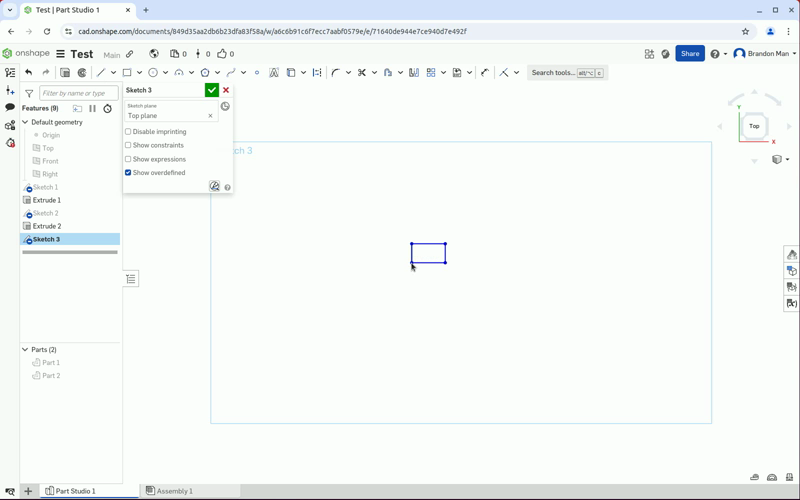
mouse_move(426, 255)
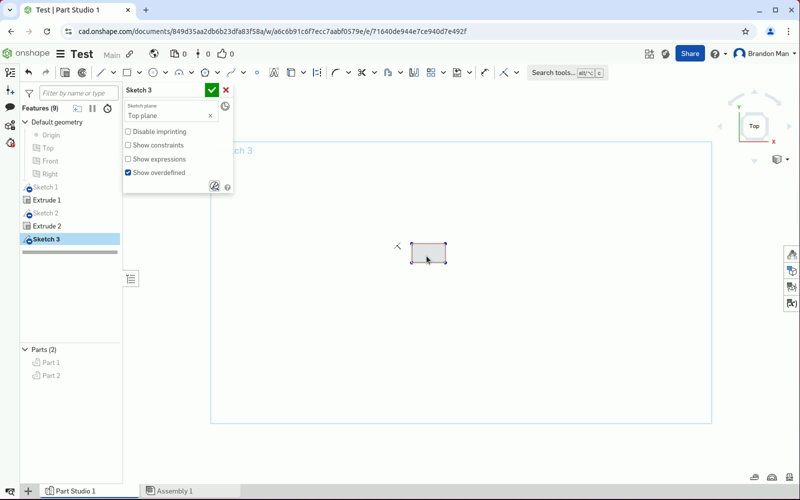
scroll(6)
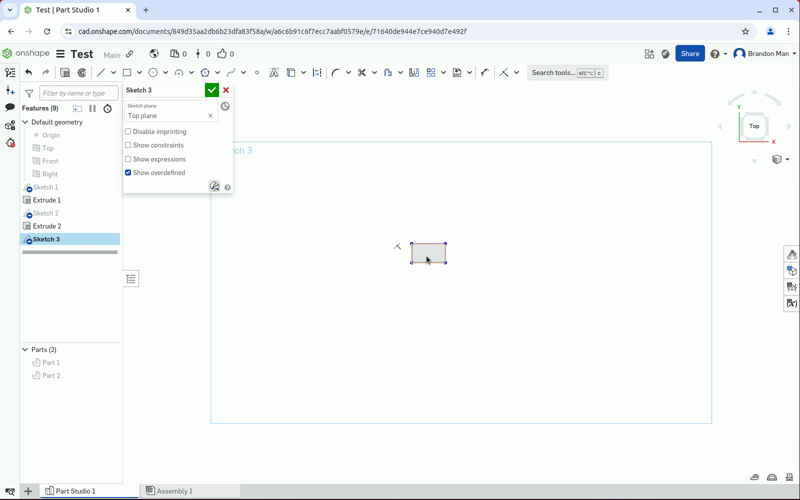
scroll(6)
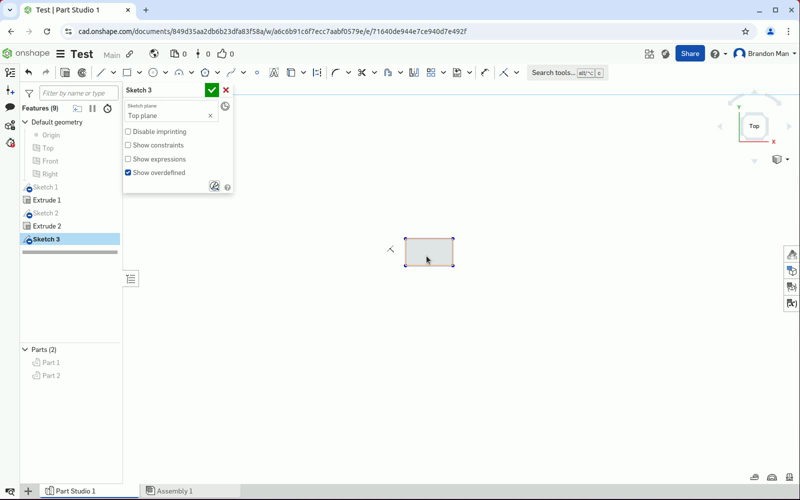
scroll(6)
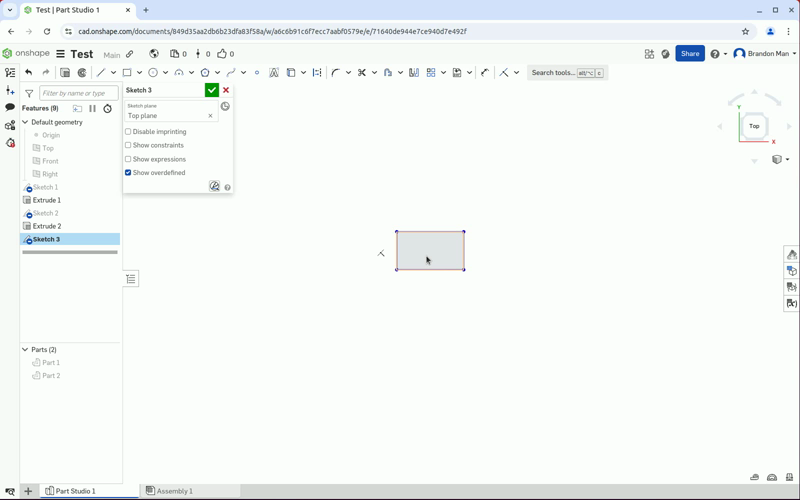
scroll(6)
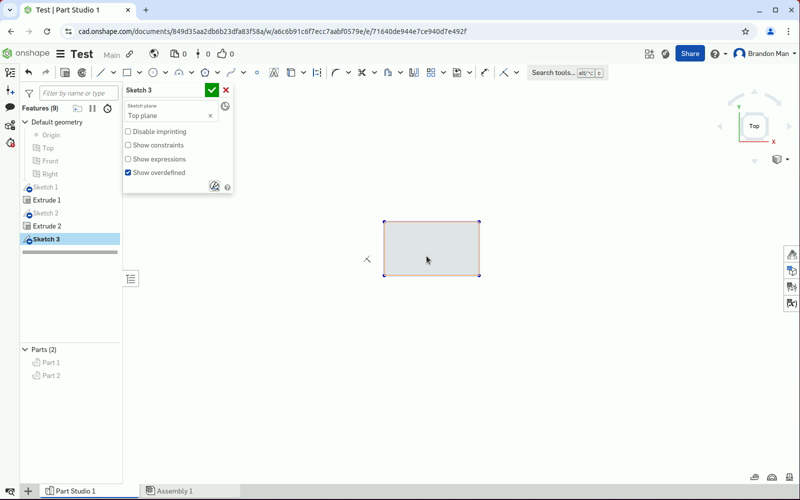
scroll(6)
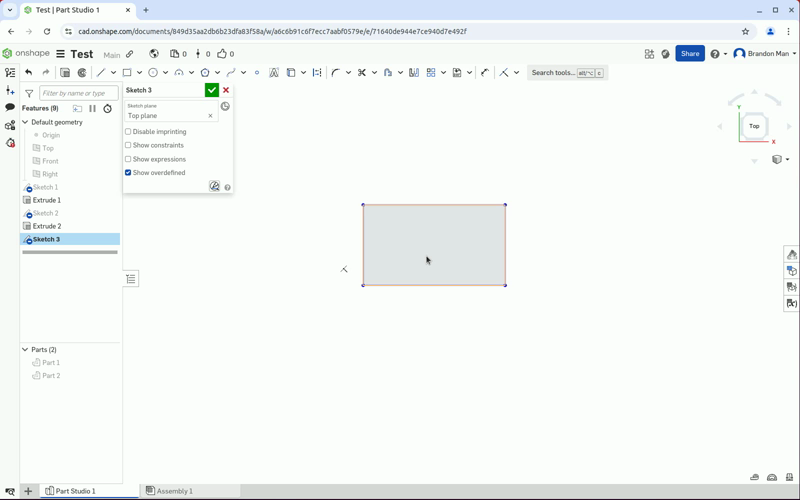
scroll(6)
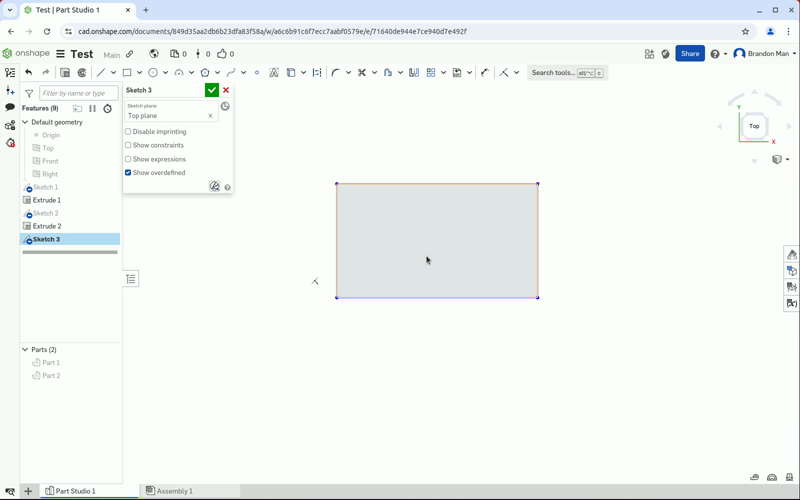
scroll(6)
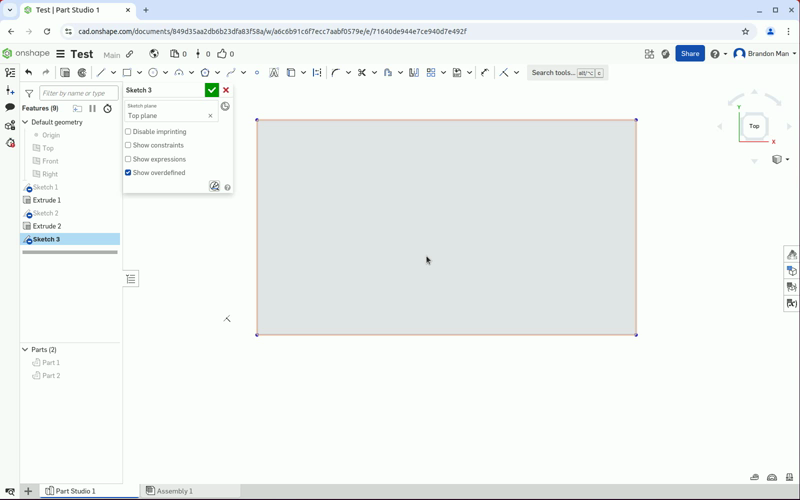
click(426, 255)
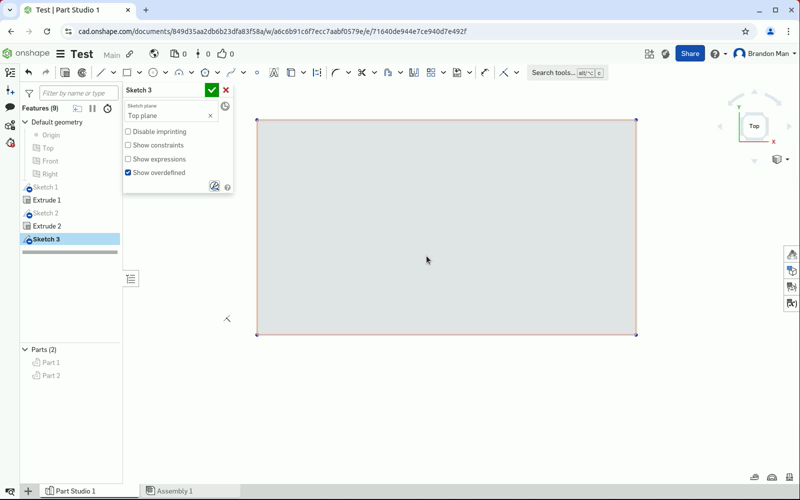
scroll(-6)
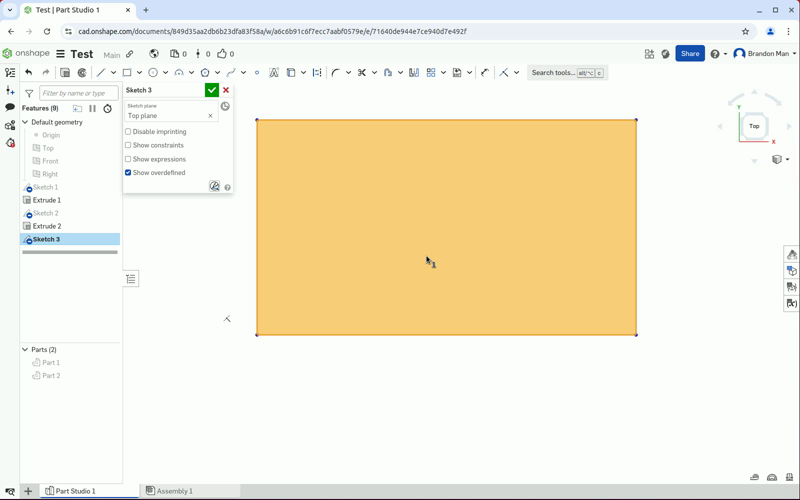
scroll(-6)
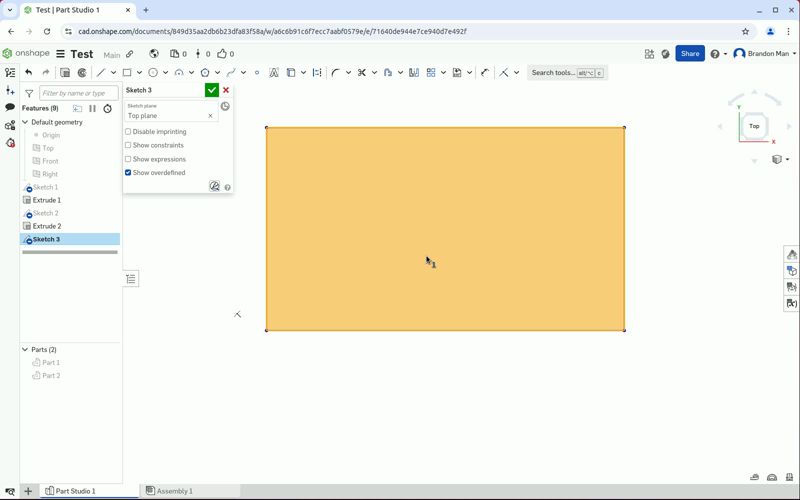
scroll(-6)
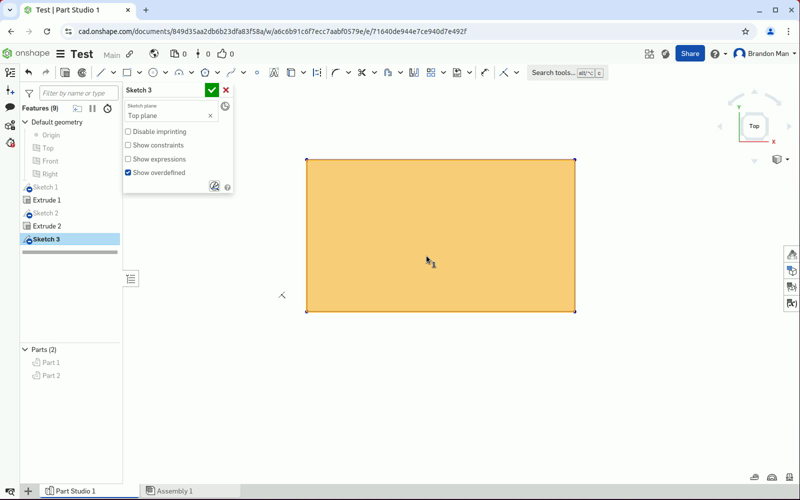
scroll(-6)
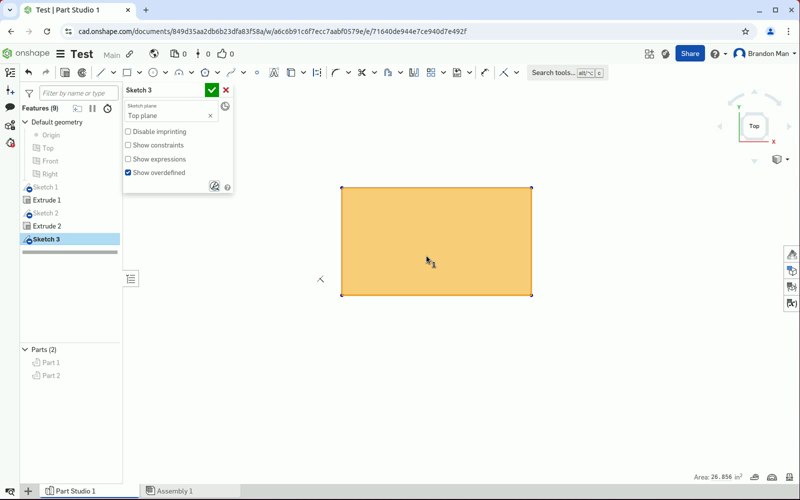
scroll(-6)
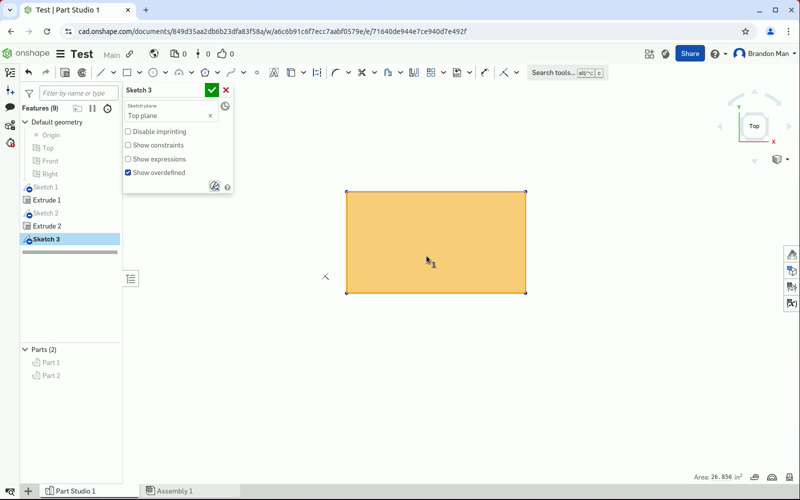
scroll(-6)
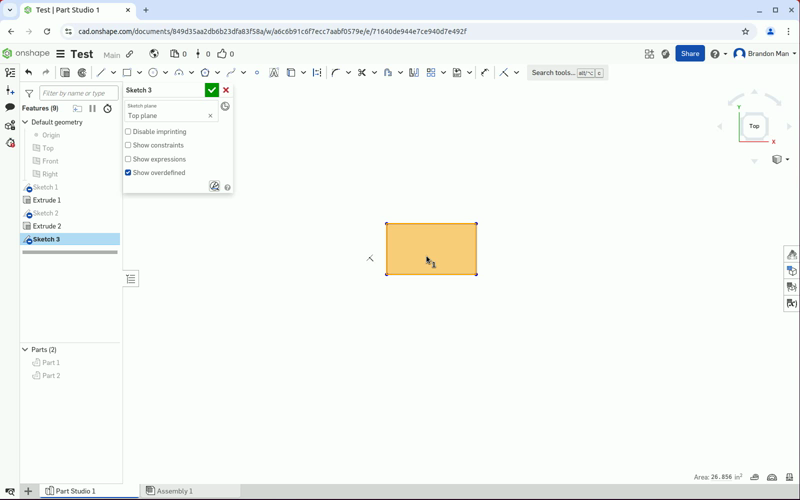
scroll(-6)
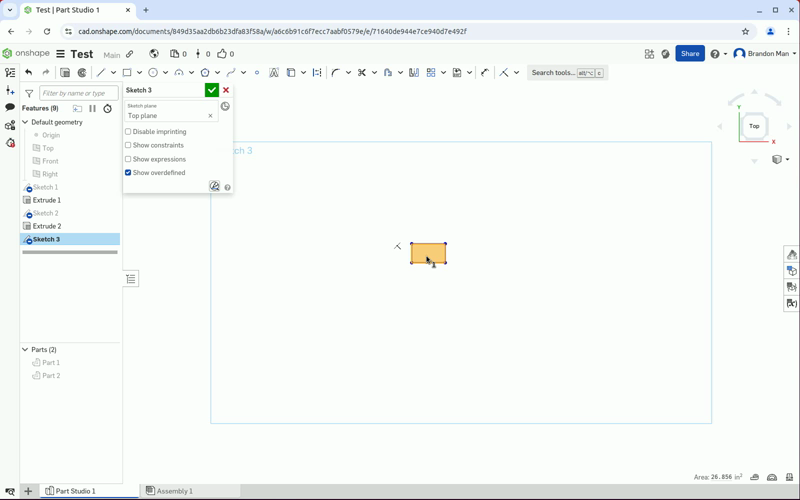
mouse_move(73, 352)
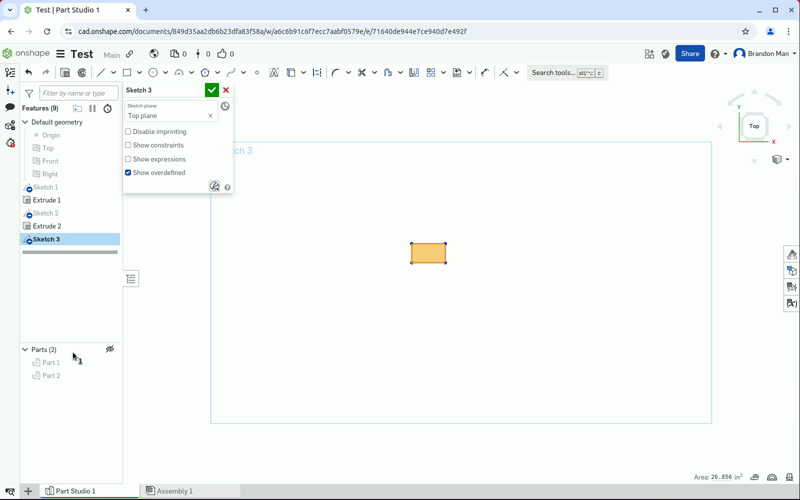
key(shift+y)
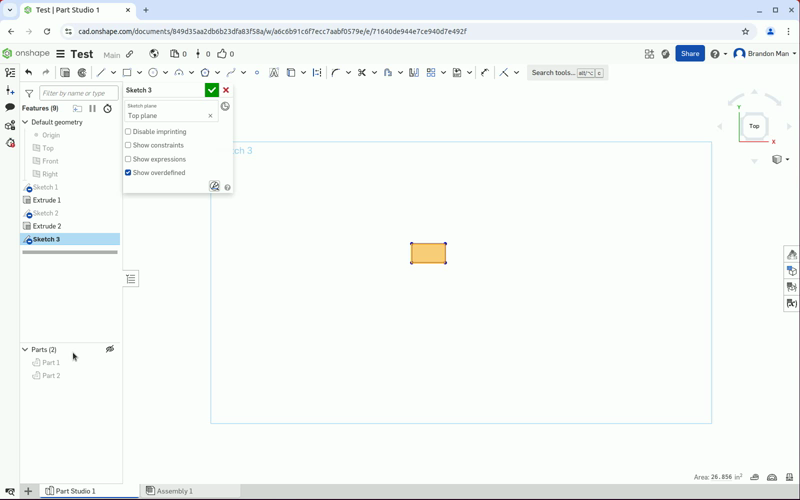
key(shift+e)
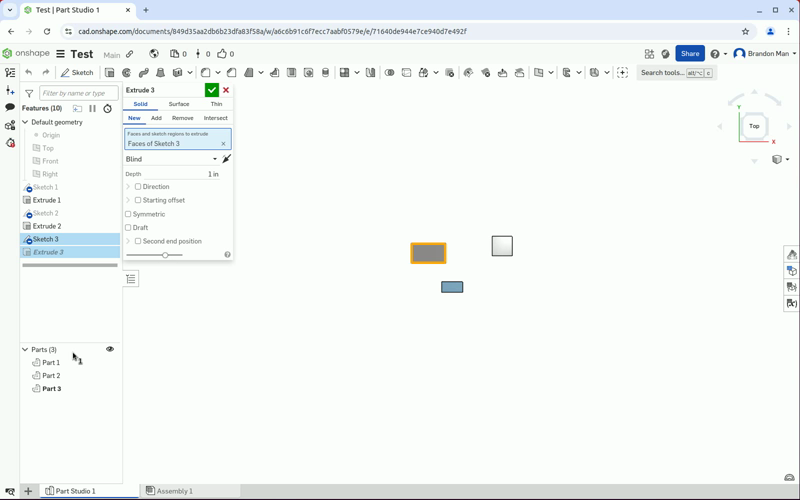
mouse_move(143, 106)
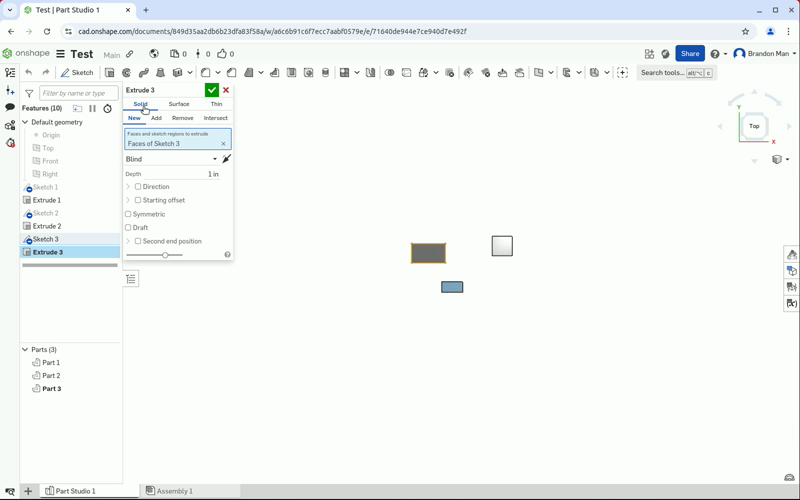
click(143, 106)
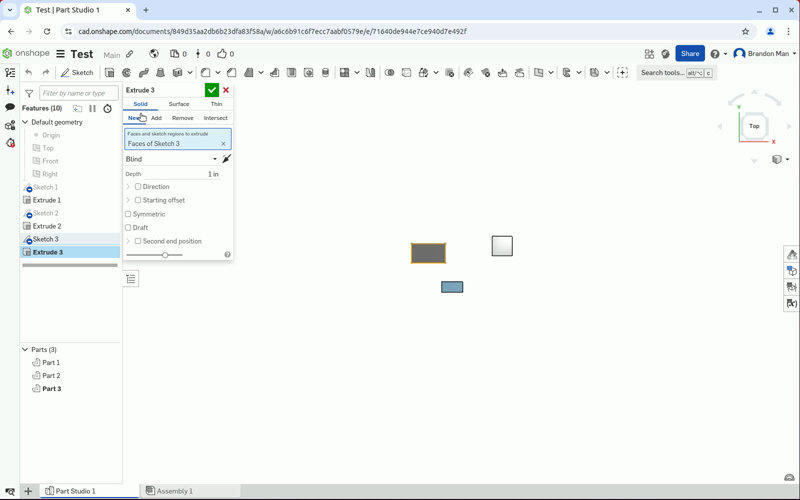
mouse_move(137, 120)
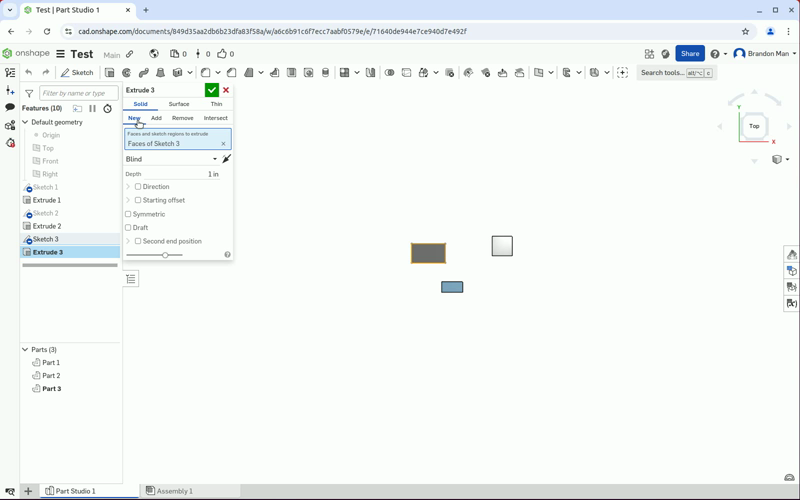
click(137, 120)
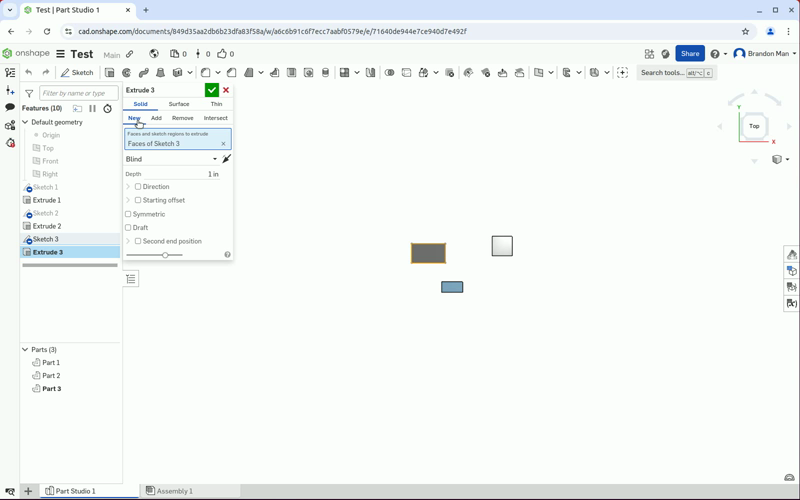
key(tab, 4)
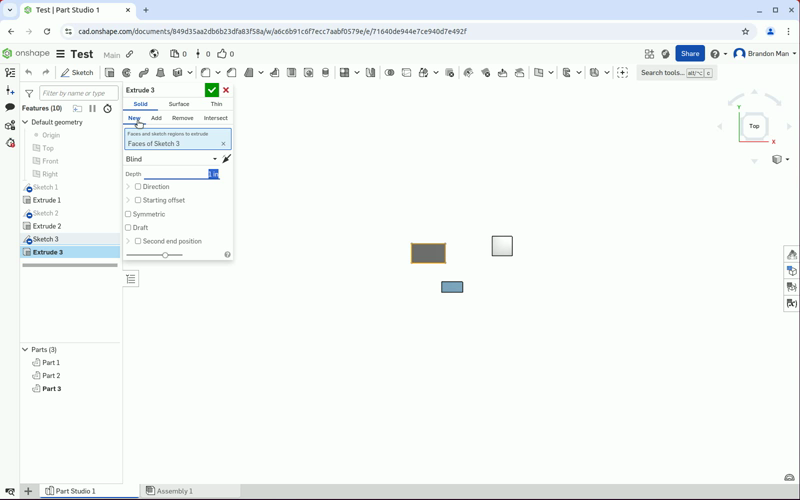
text(0.481)
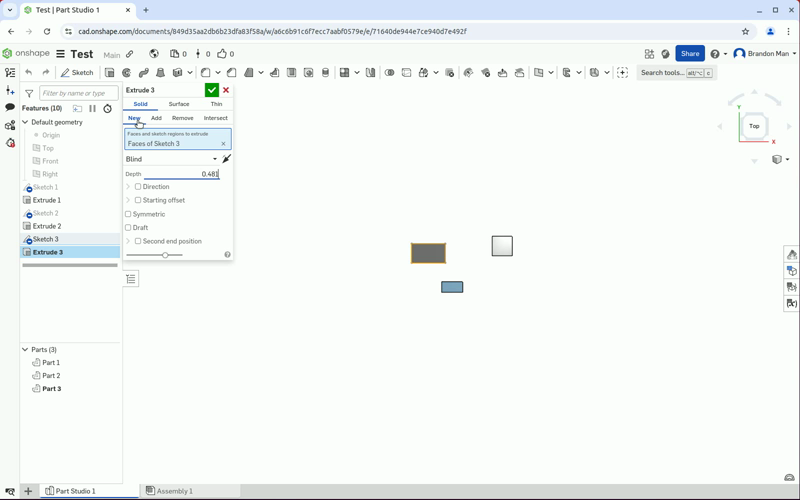
key(enter)
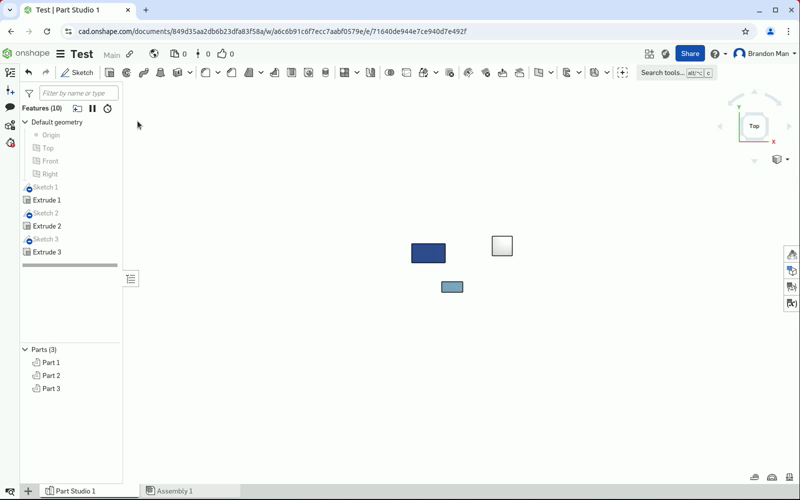
key(shift+h)
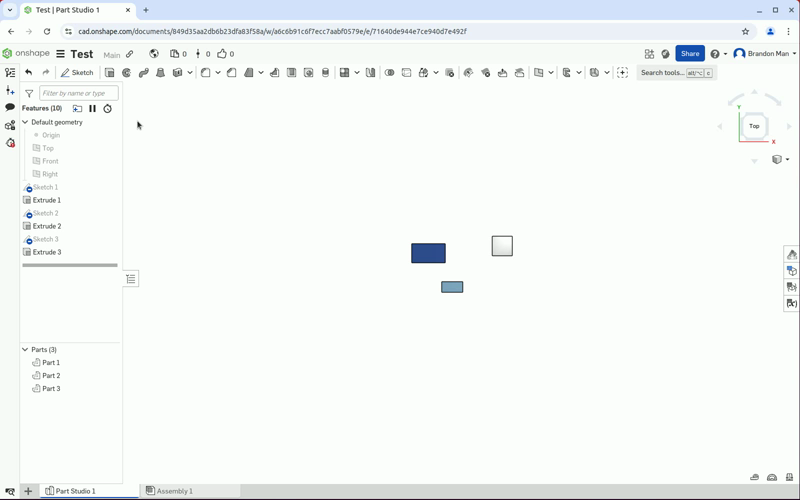
key(shift+h)
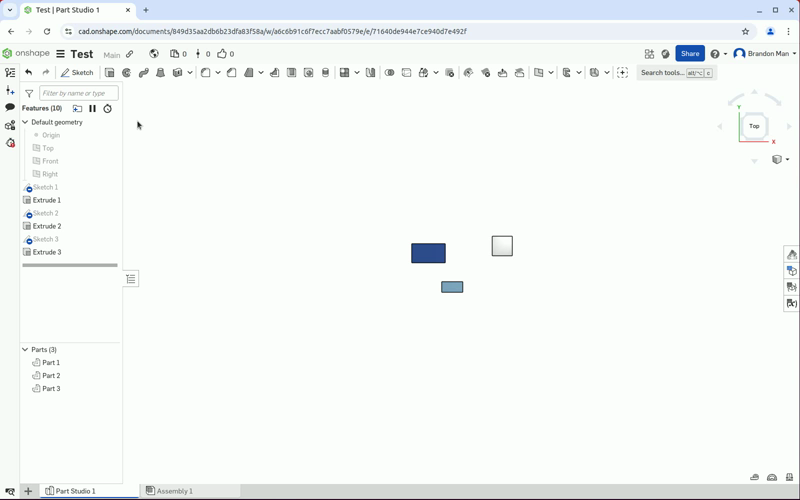
mouse_move(73, 189)
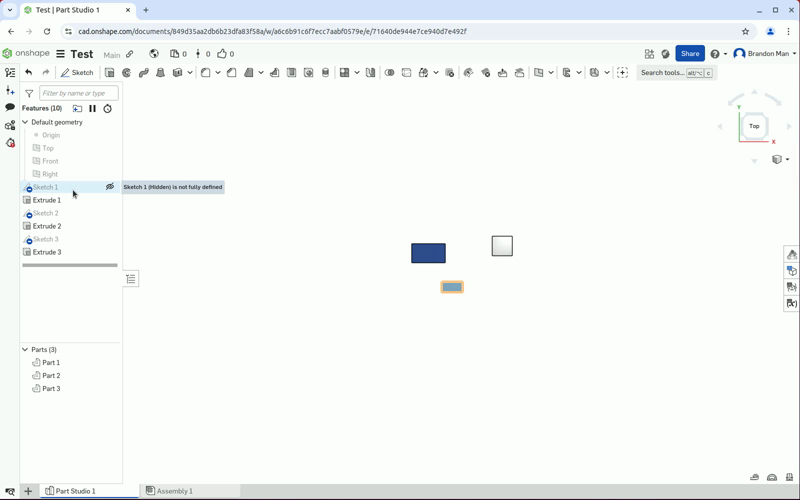
click(73, 189)
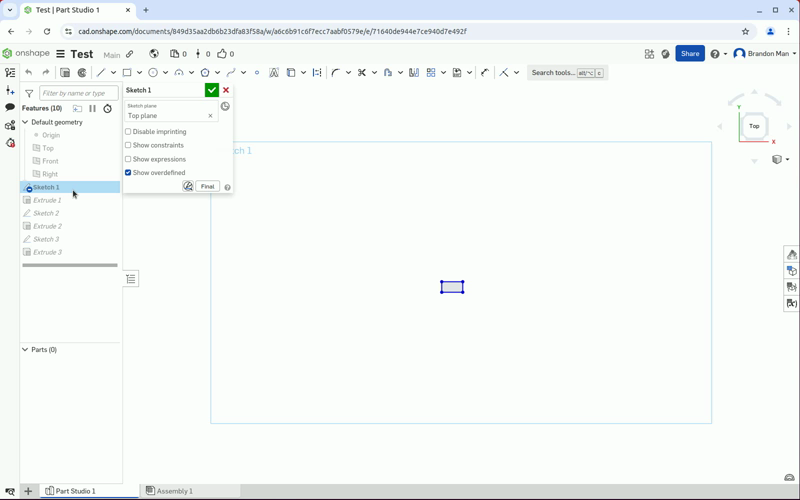
mouse_move(229, 92)
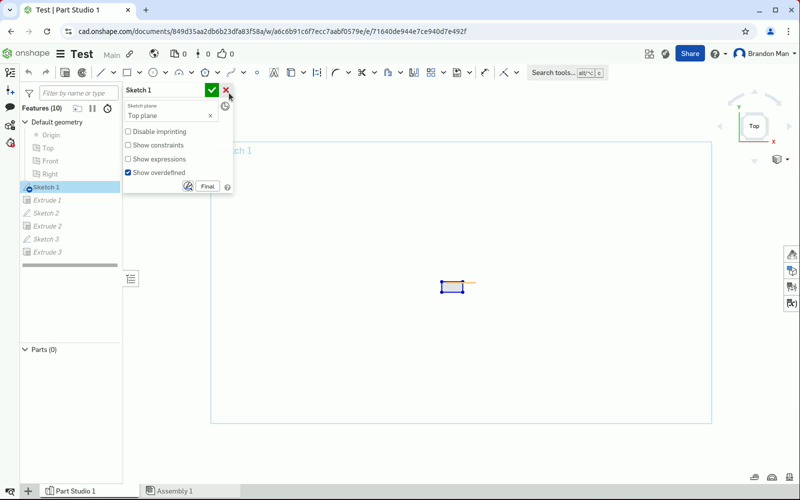
click(229, 92)
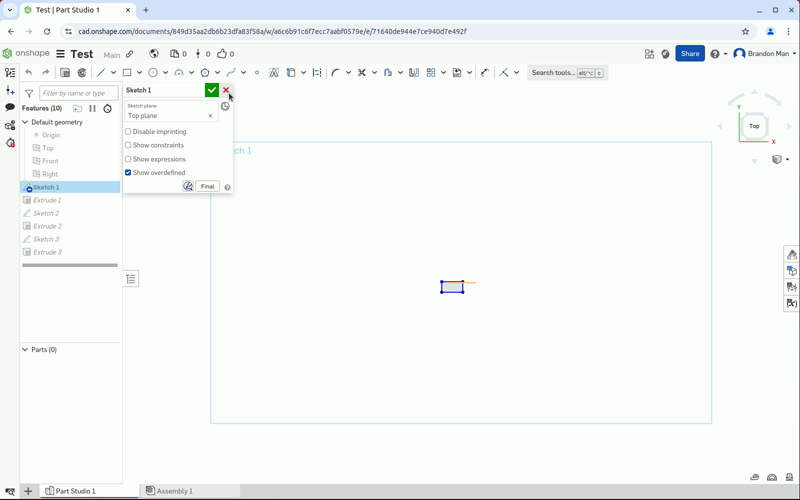
key(shift+s)
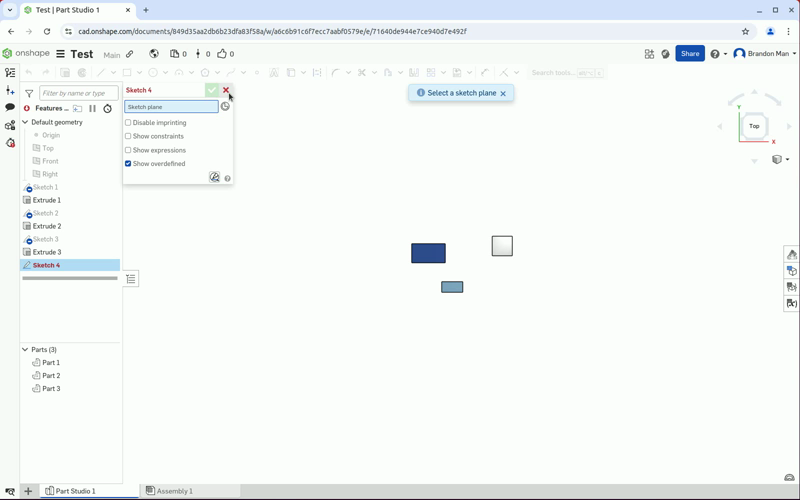
mouse_move(73, 150)
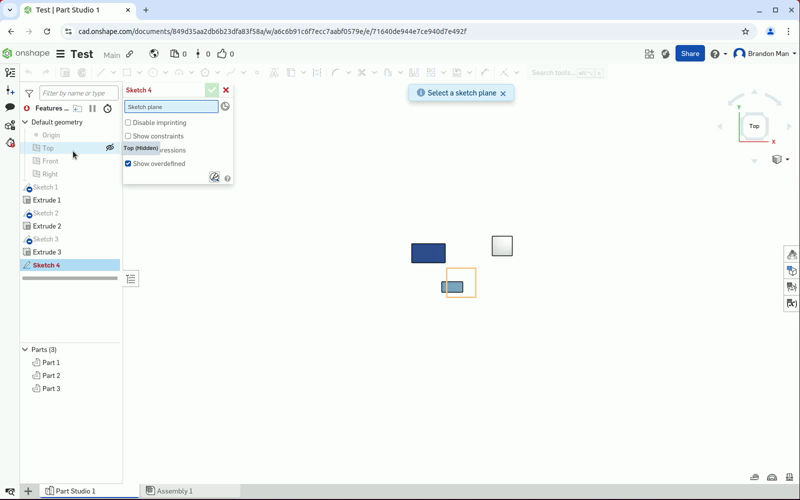
click(73, 150)
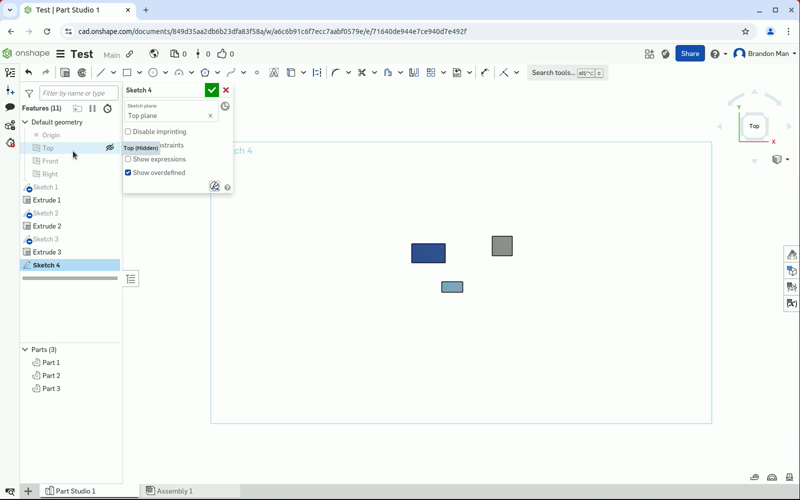
mouse_move(73, 352)
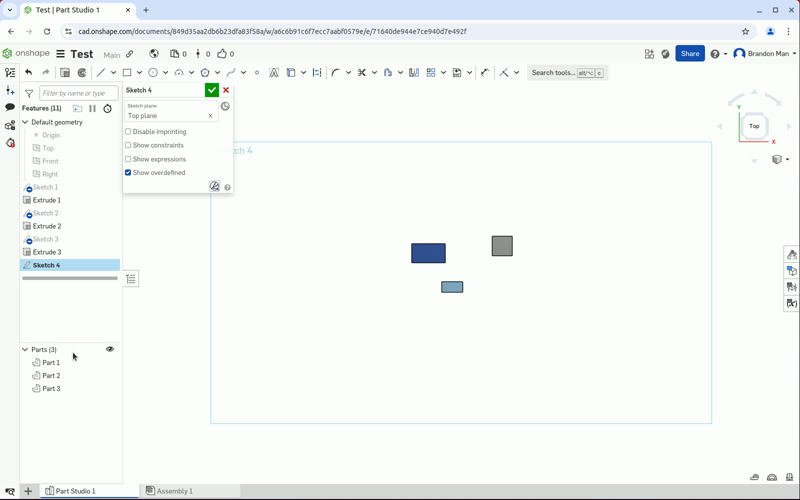
key(y)
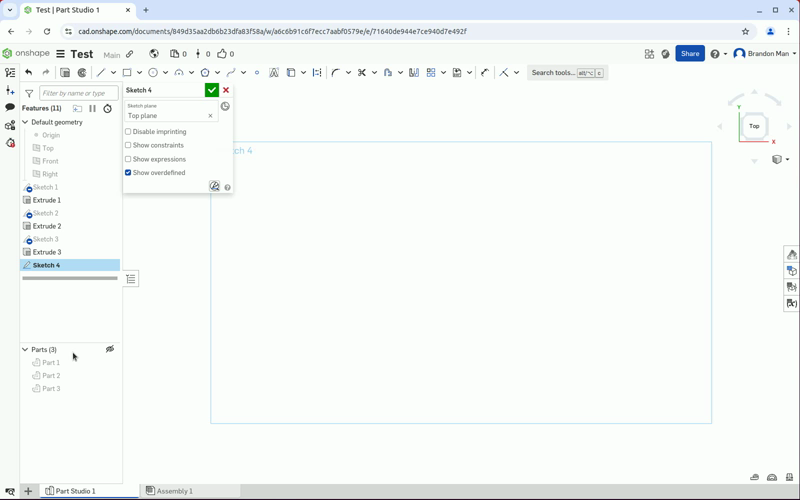
key(l)
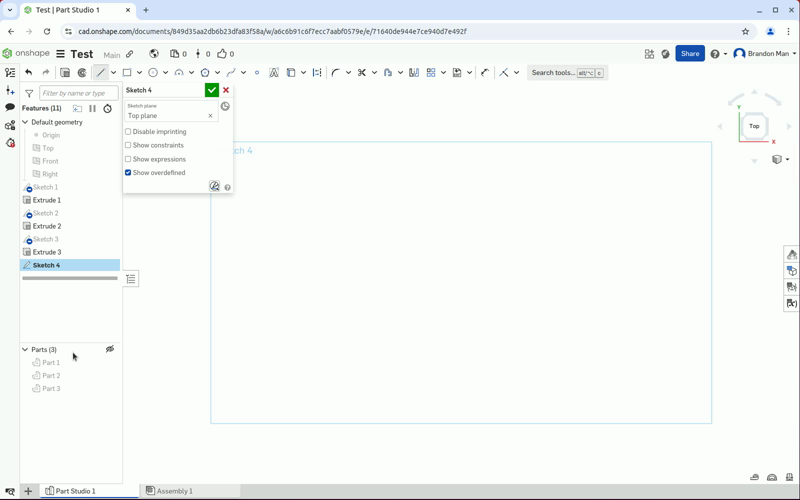
key_down(shift)
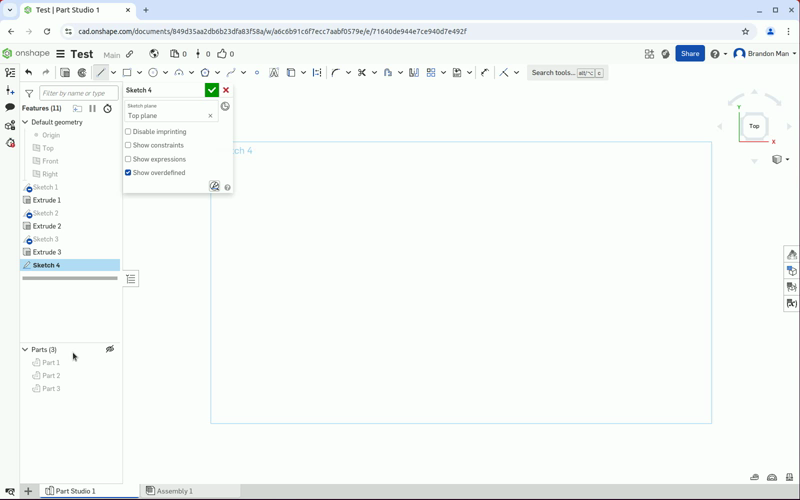
mouse_move(505, 348)
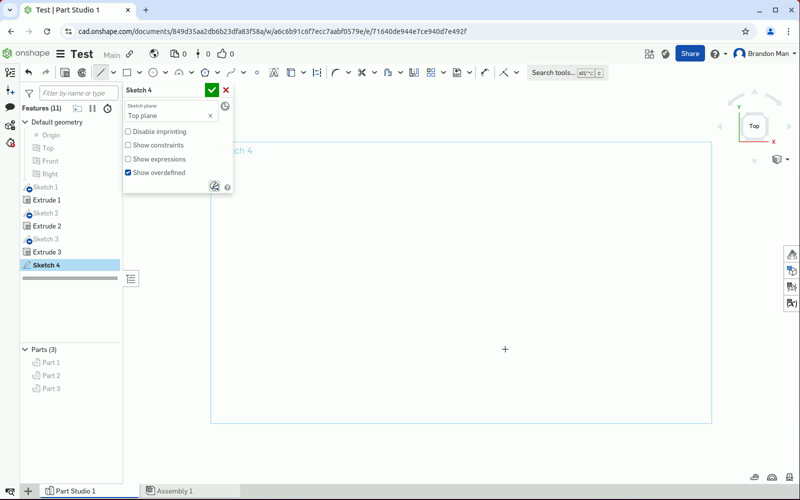
click(505, 348)
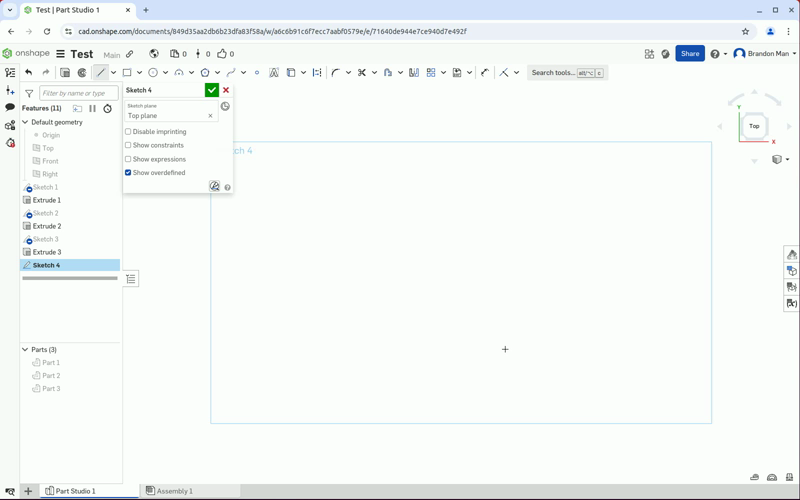
key_up(shift)
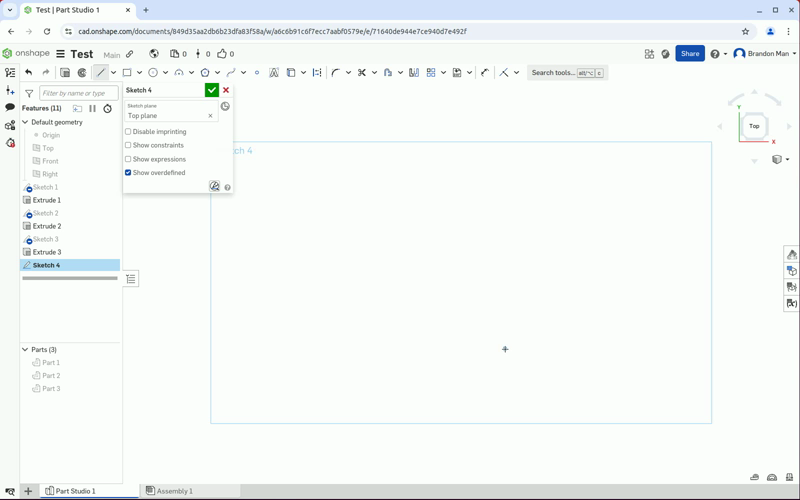
key_down(shift)
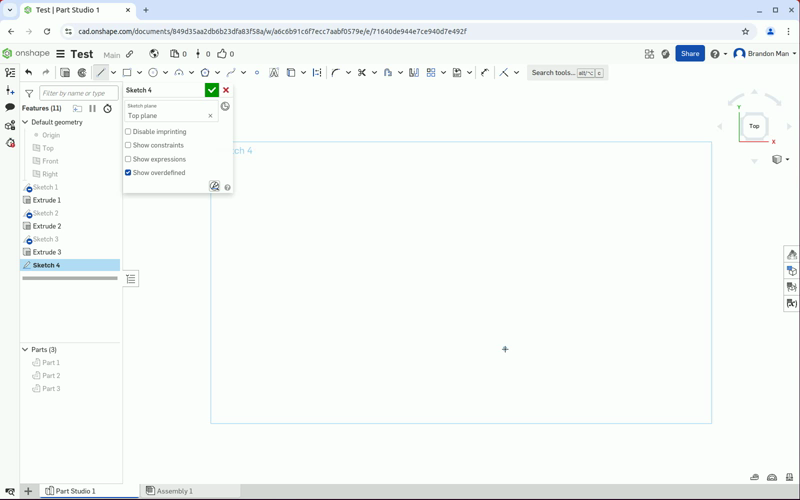
mouse_move(535, 348)
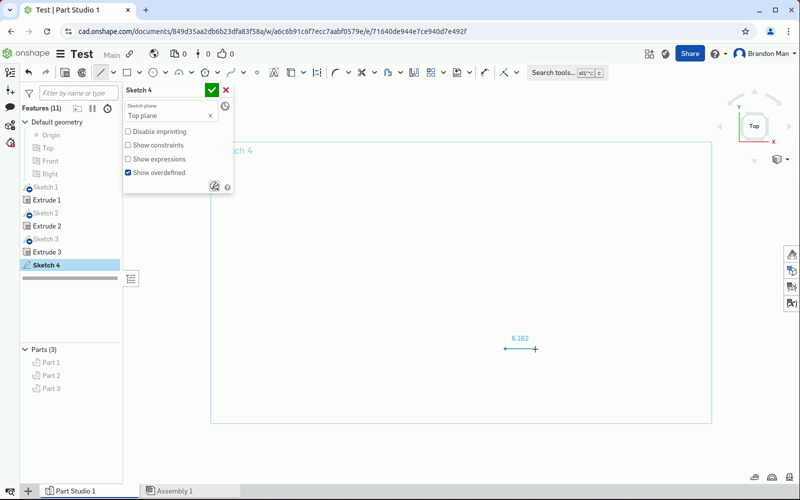
mouse_move(543, 348)
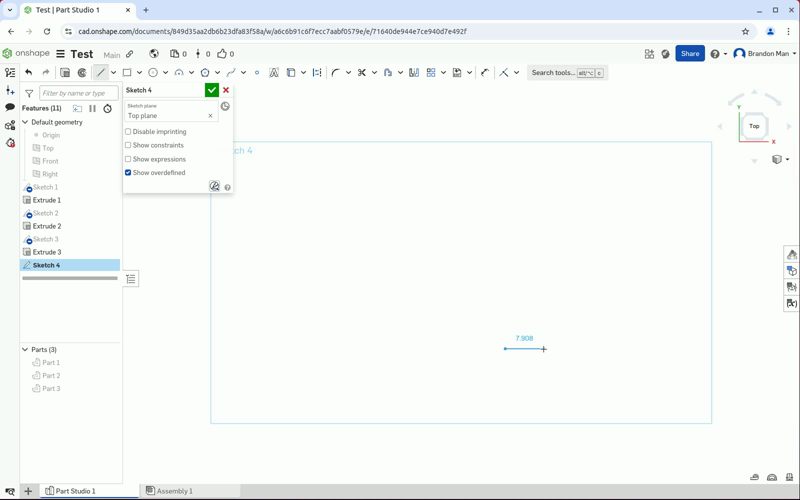
click(543, 348)
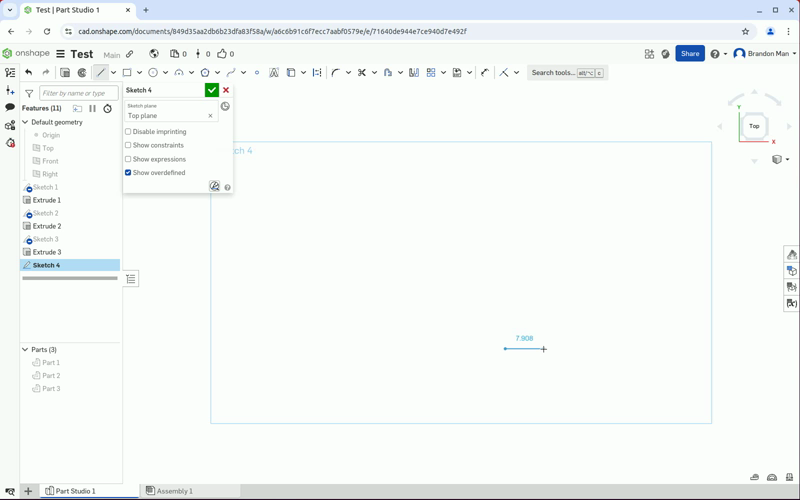
key_up(shift)
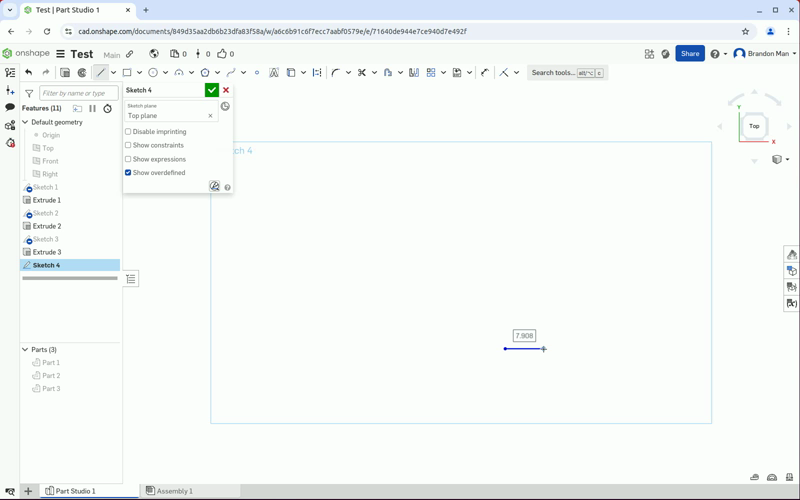
key_down(shift)
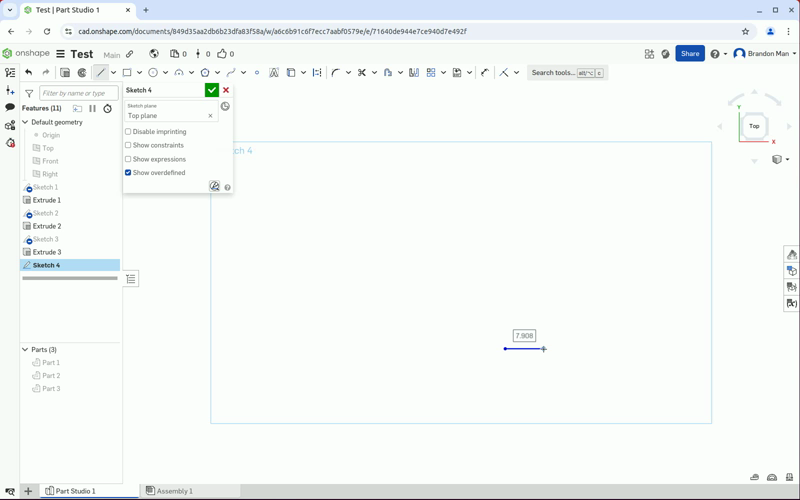
mouse_move(573, 348)
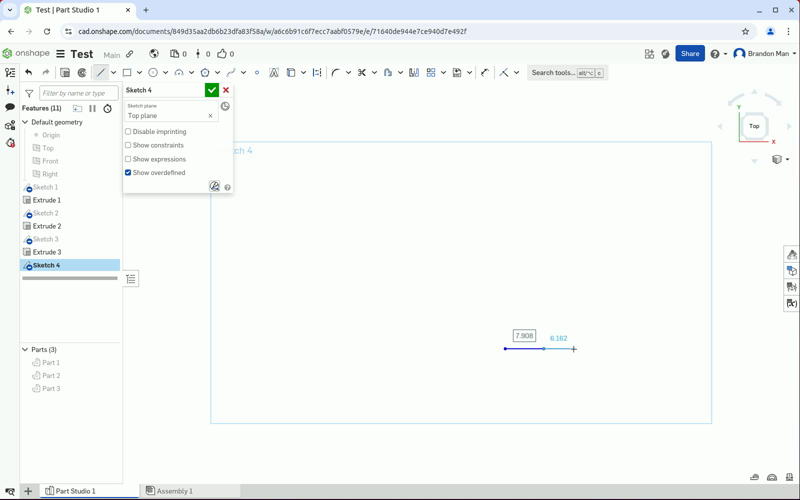
mouse_move(543, 329)
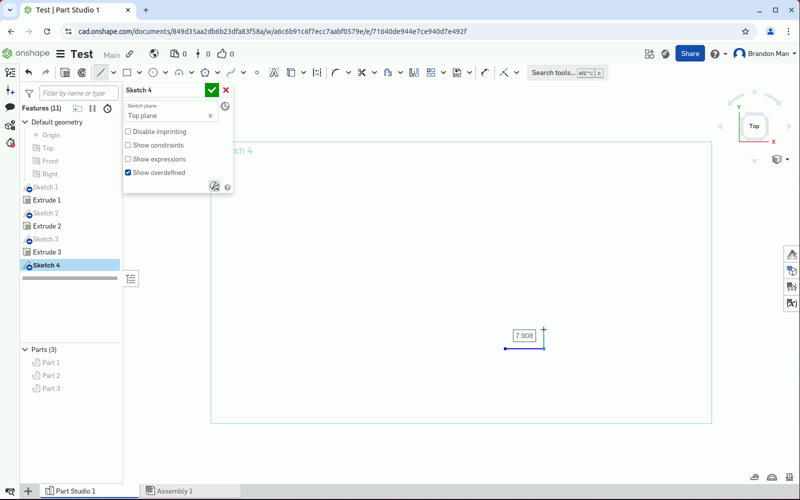
click(543, 329)
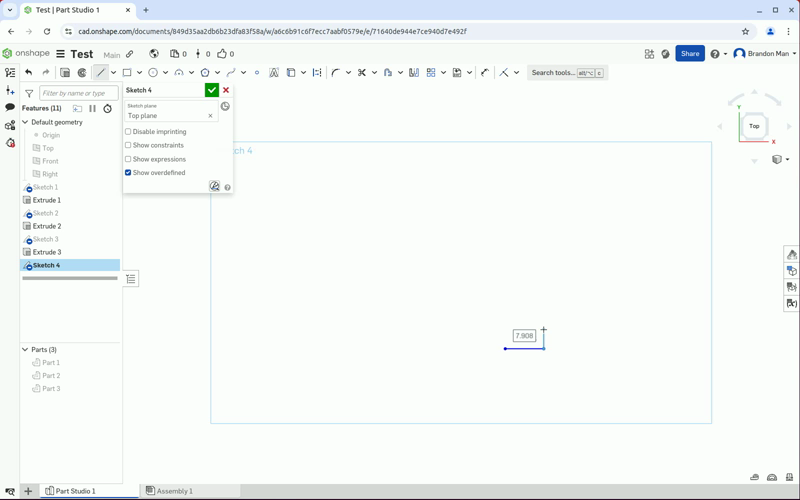
key_up(shift)
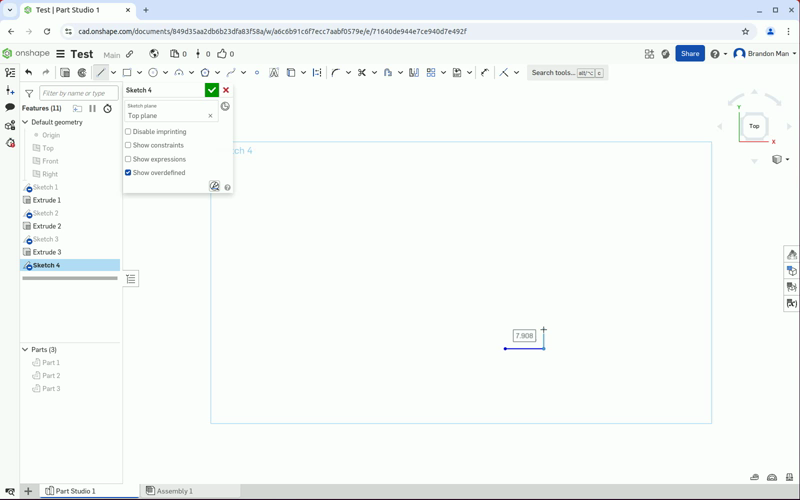
key_down(shift)
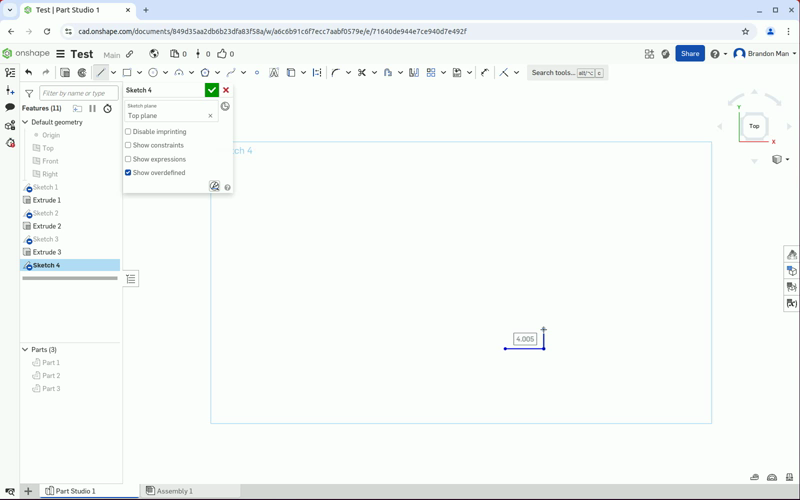
mouse_move(573, 329)
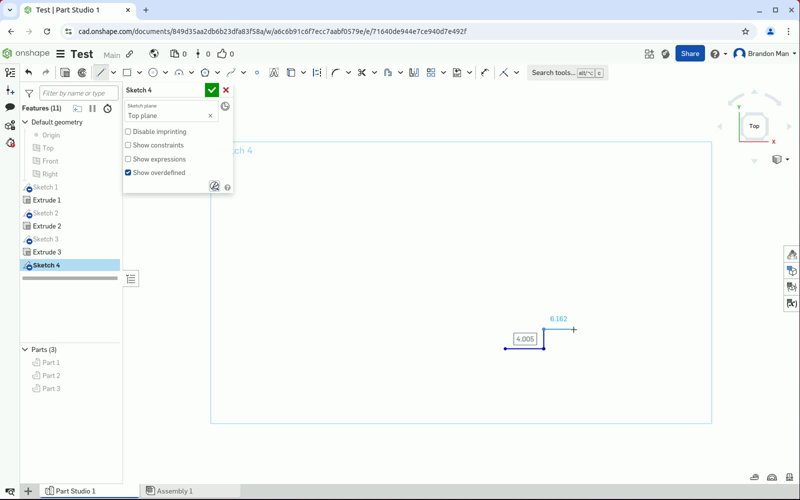
mouse_move(505, 329)
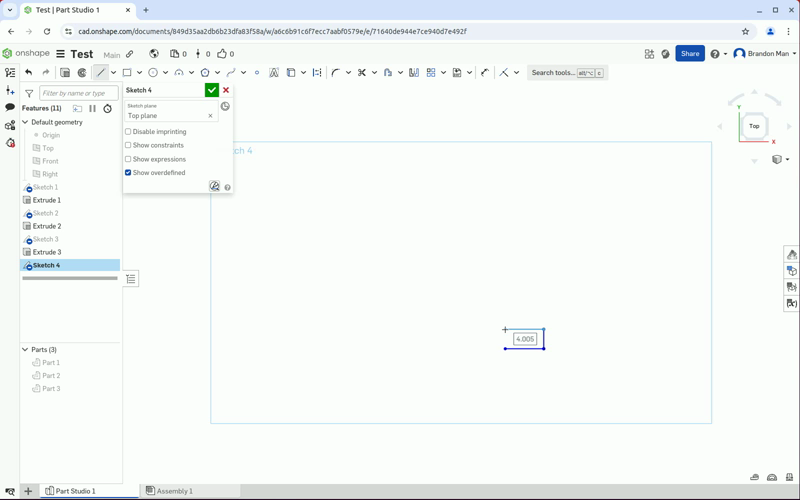
click(505, 329)
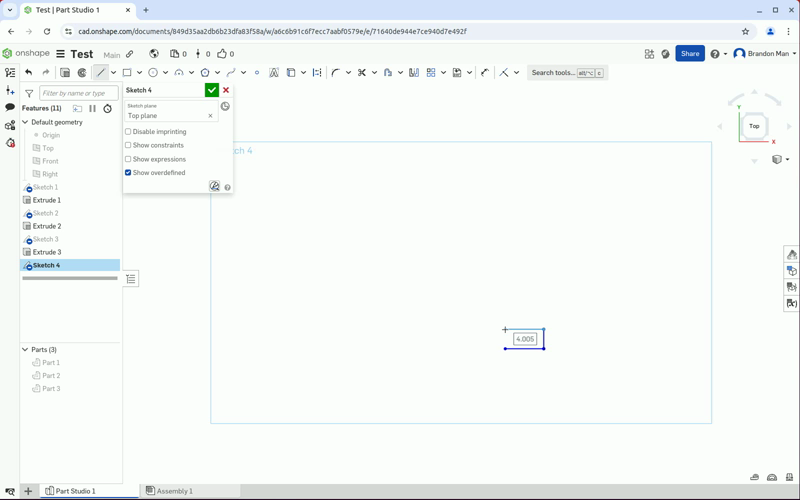
key_up(shift)
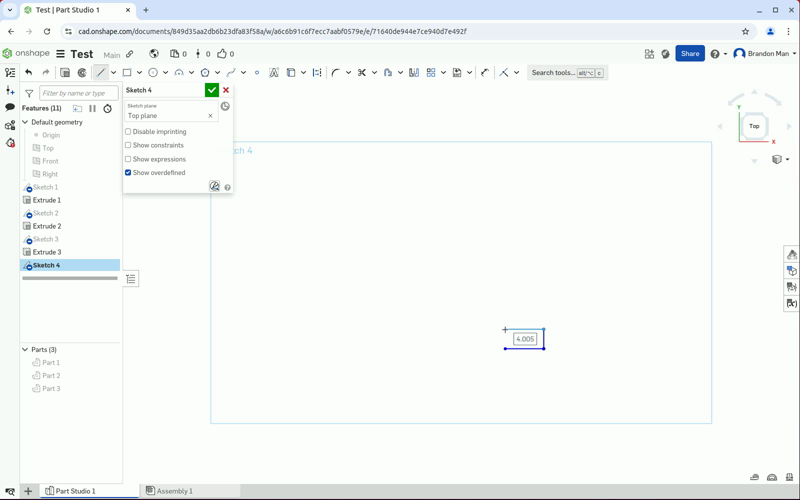
mouse_move(535, 329)
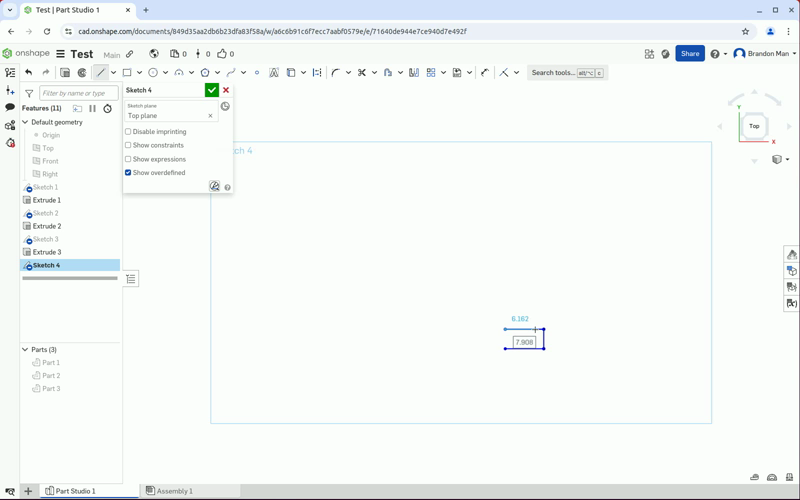
key_down(shift)
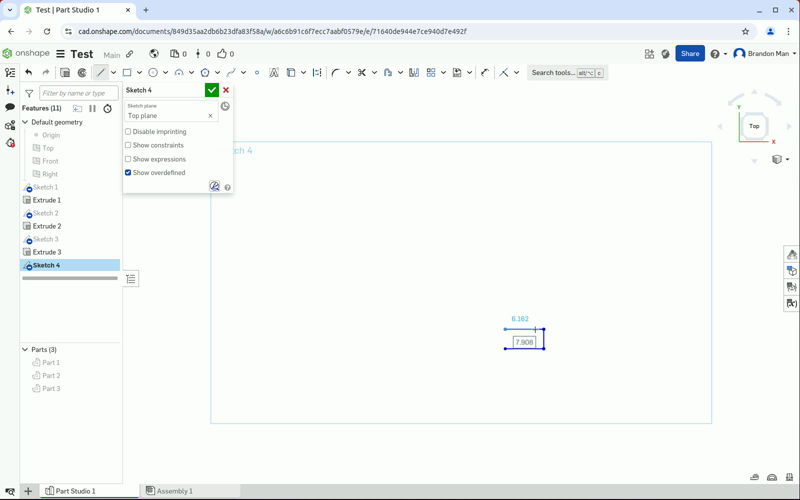
mouse_move(505, 348)
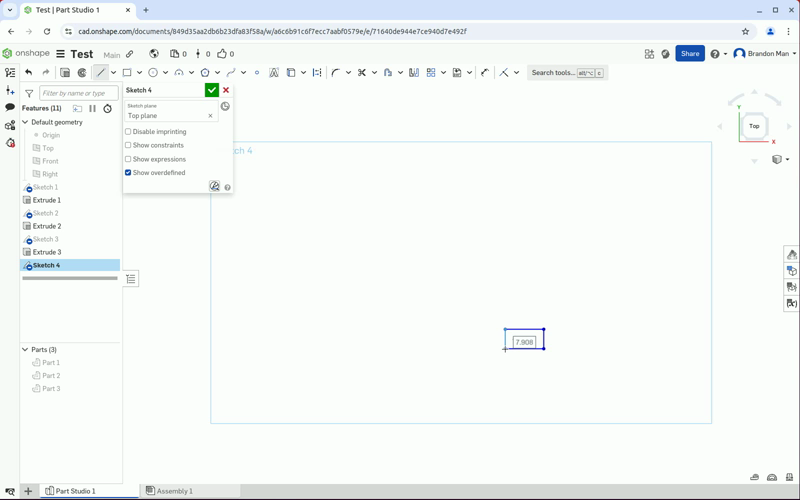
key_up(shift)
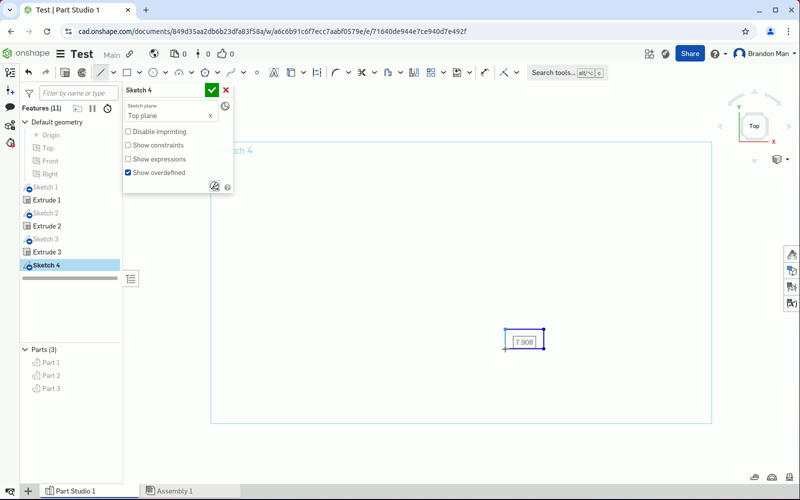
click(505, 348)
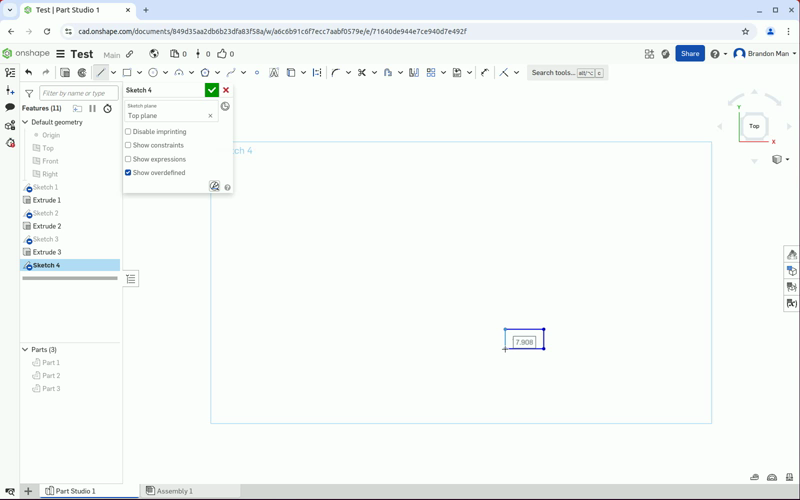
key(esc)
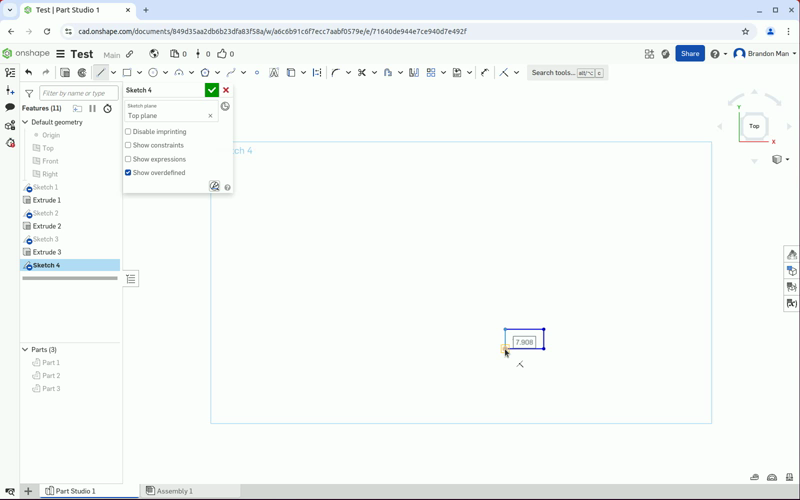
mouse_move(510, 347)
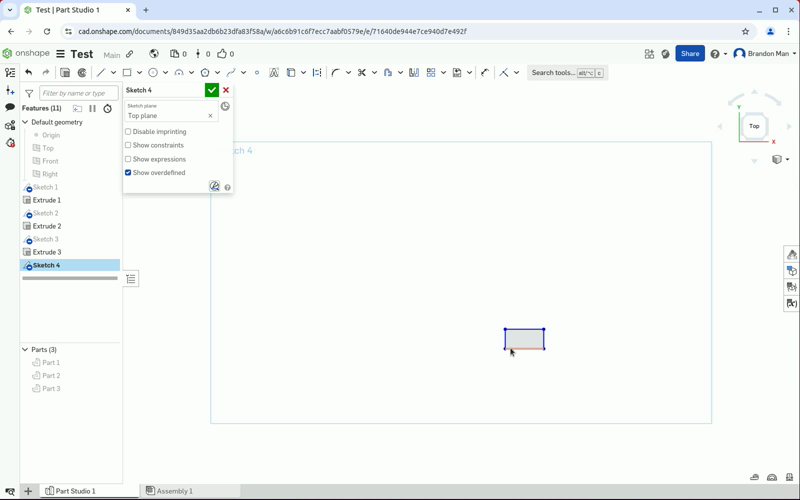
scroll(6)
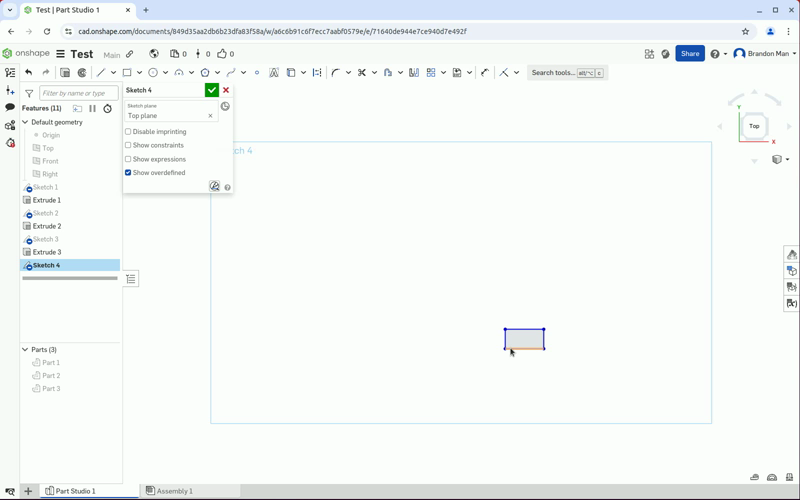
scroll(6)
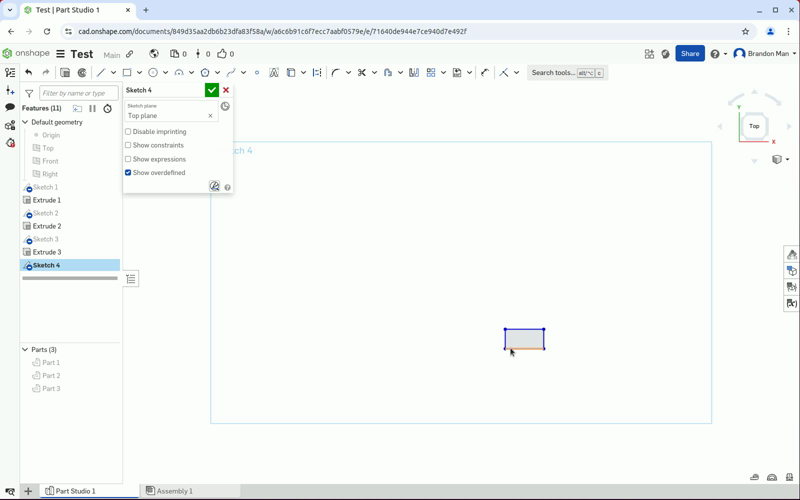
scroll(6)
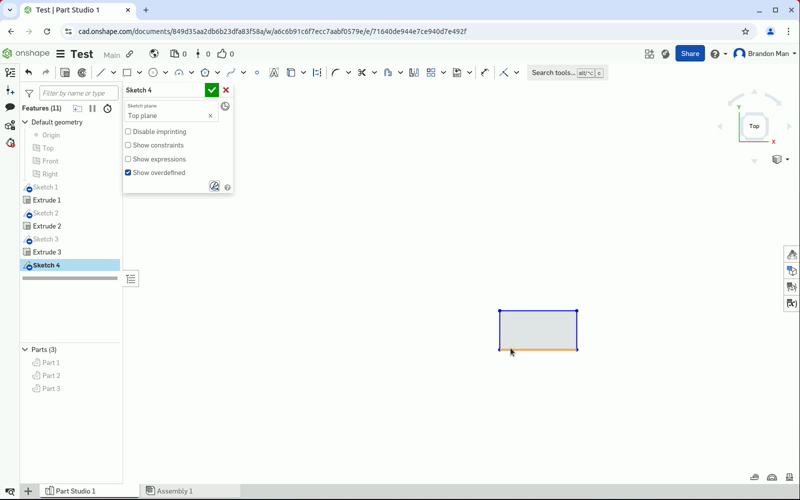
scroll(6)
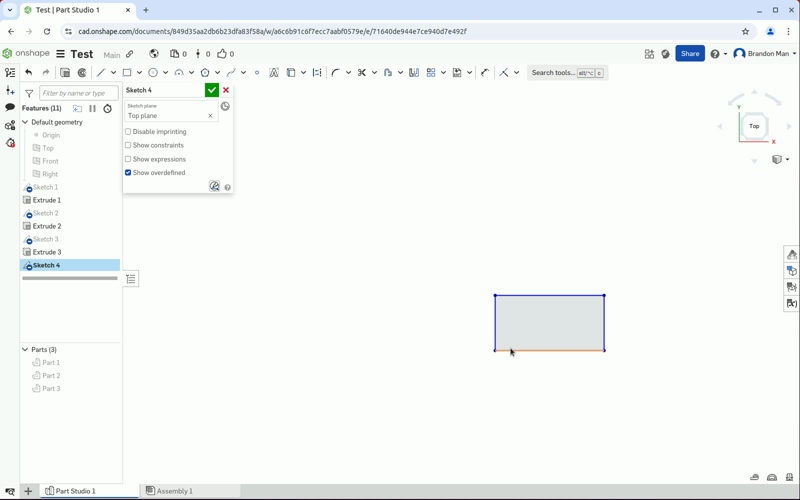
scroll(6)
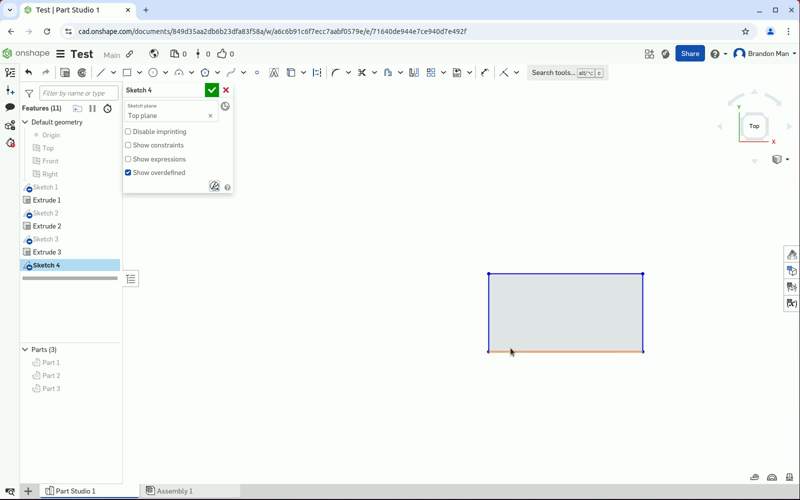
scroll(6)
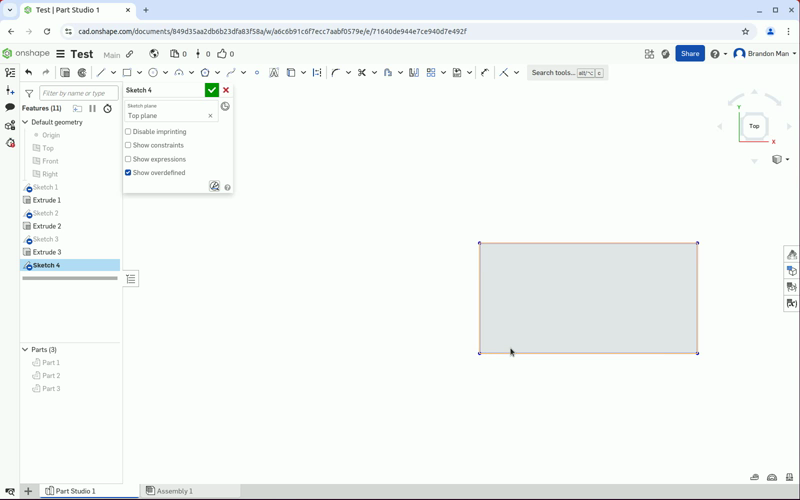
scroll(6)
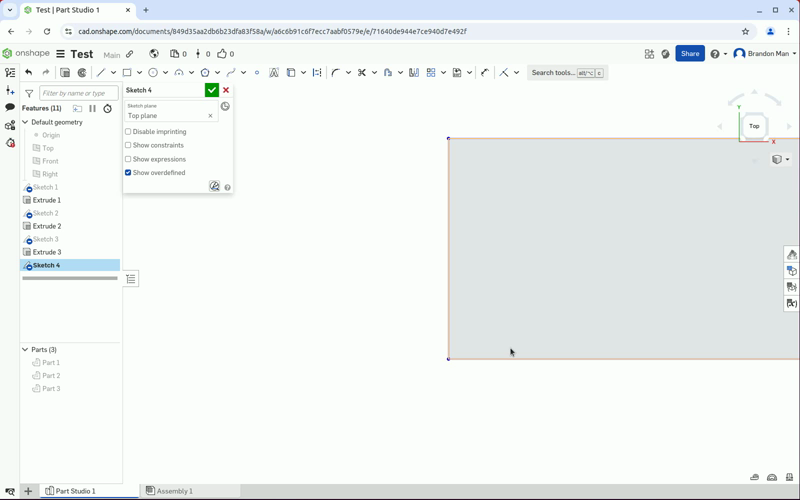
click(510, 347)
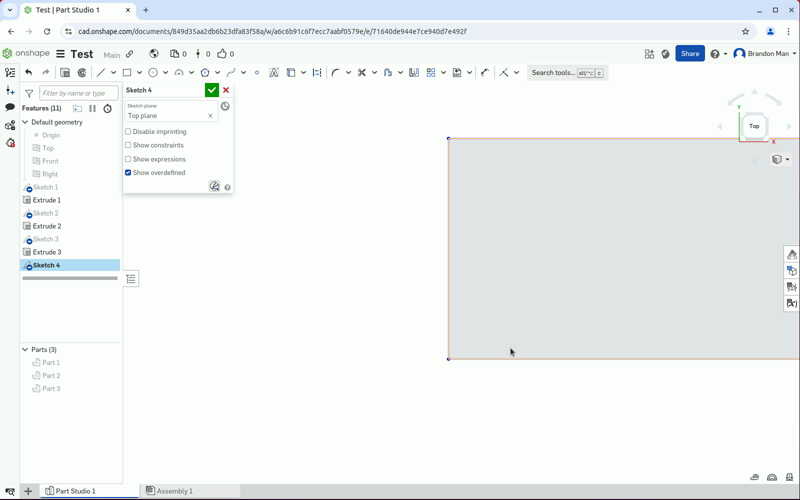
scroll(-6)
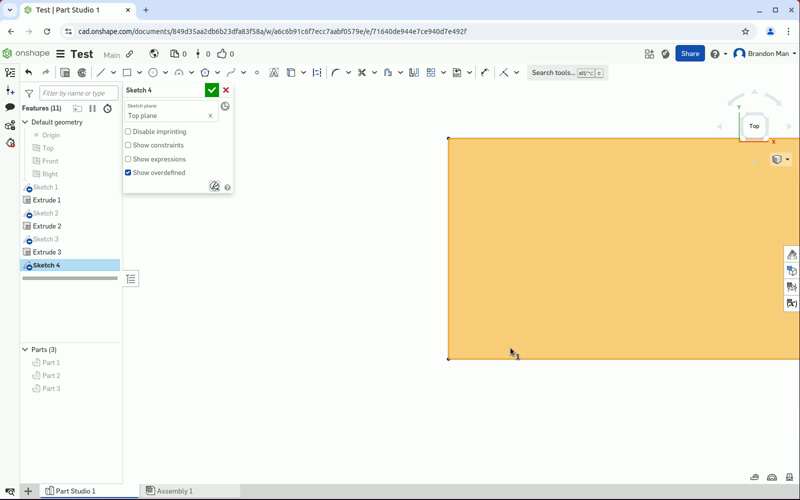
scroll(-6)
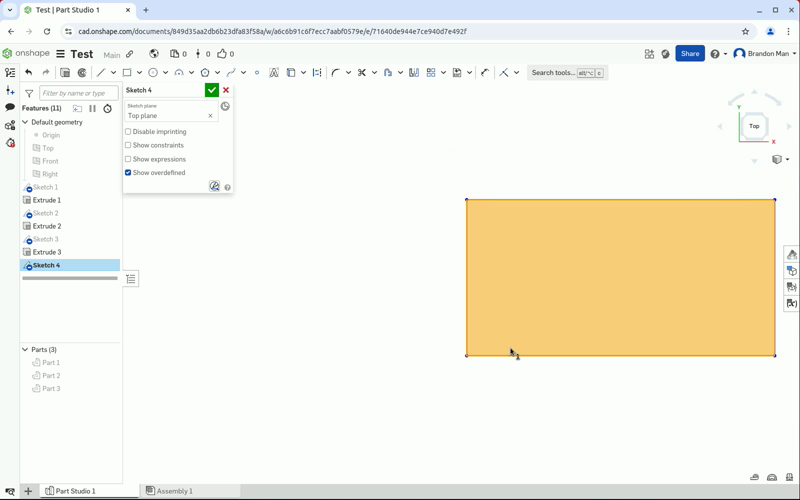
scroll(-6)
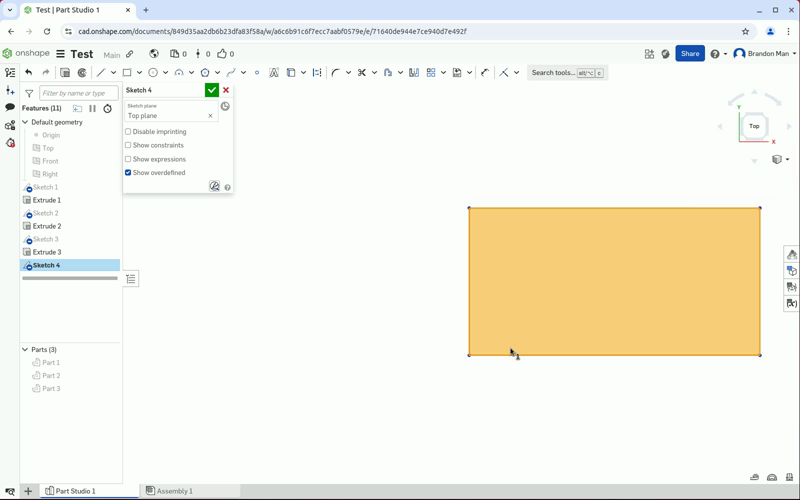
scroll(-6)
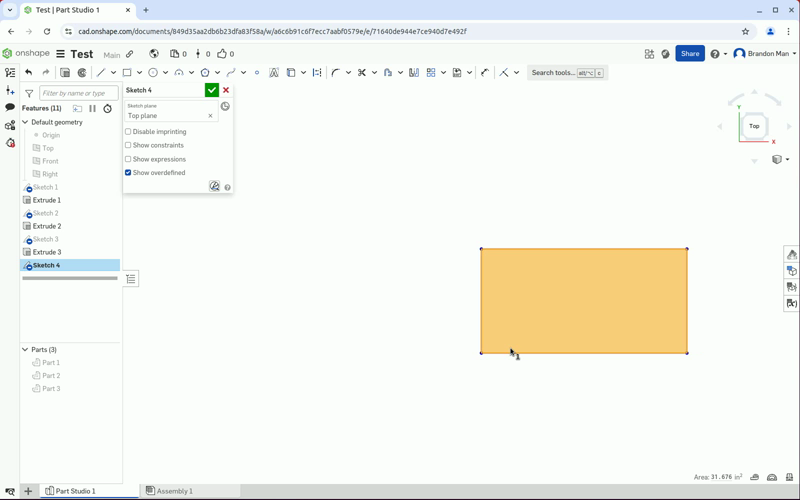
scroll(-6)
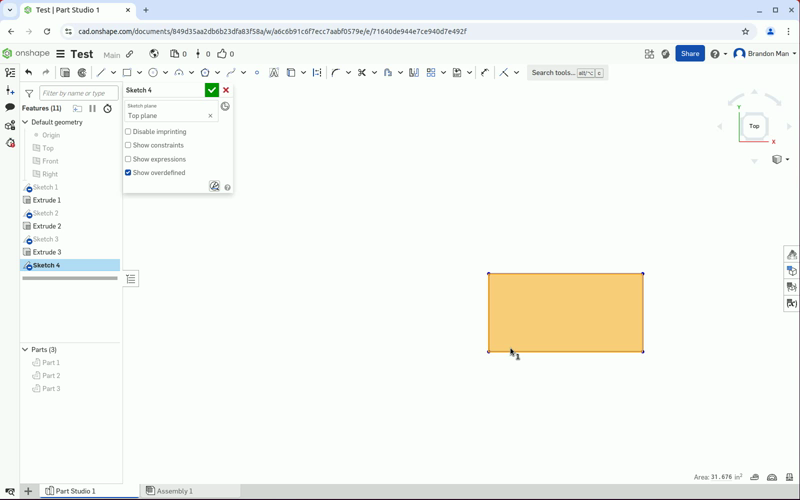
scroll(-6)
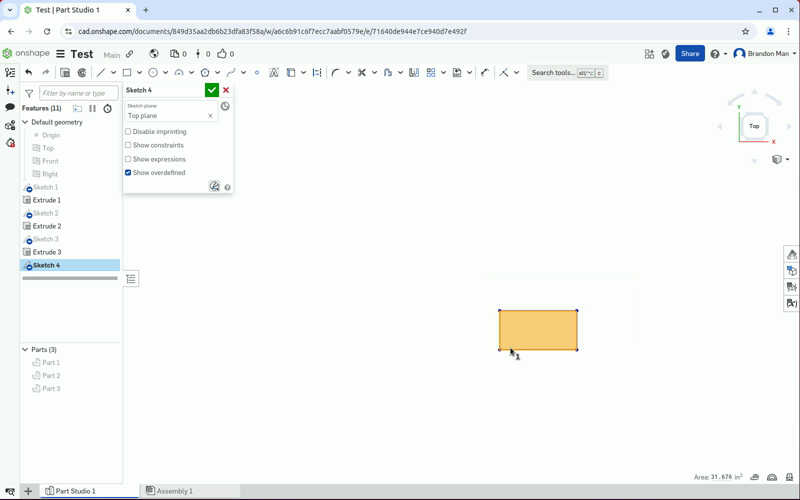
scroll(-6)
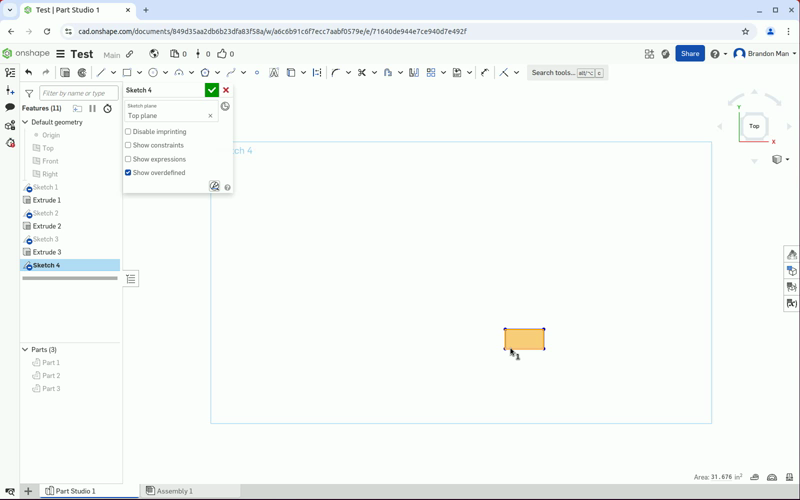
mouse_move(73, 352)
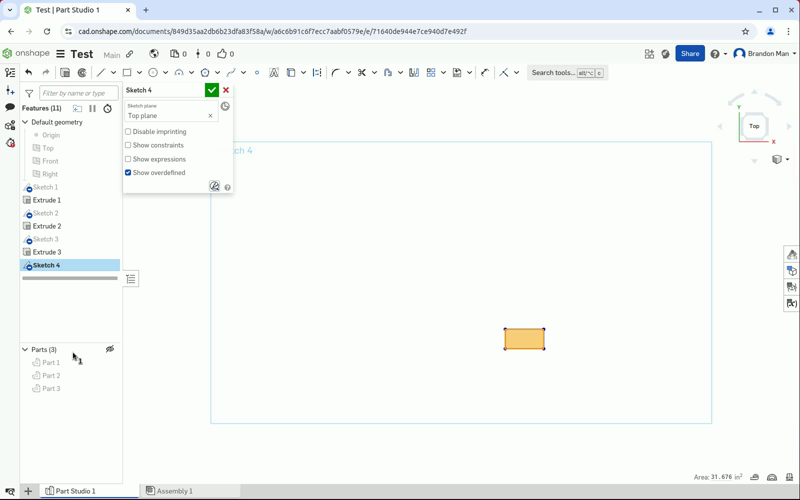
key(shift+y)
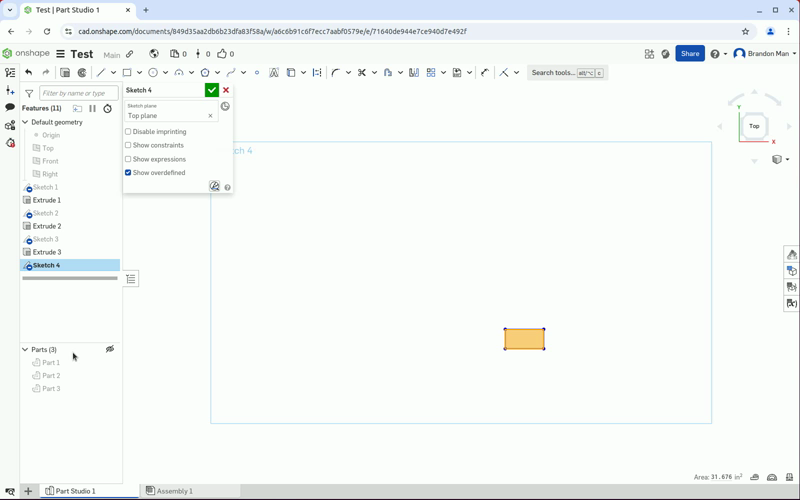
key(shift+e)
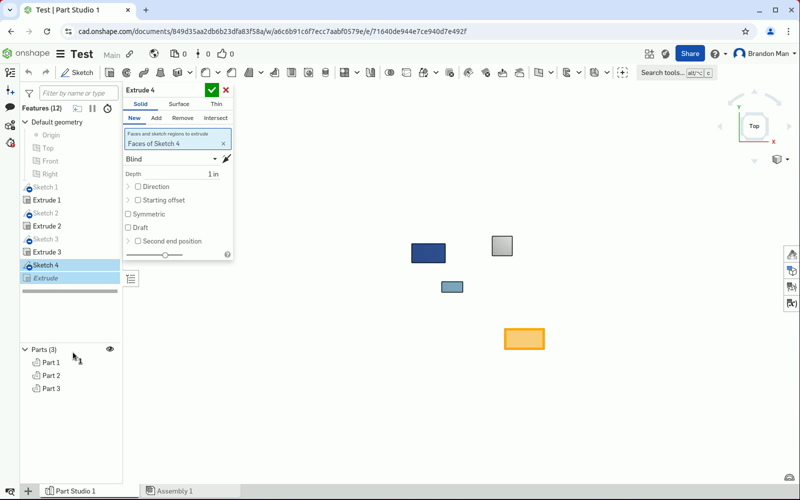
mouse_move(143, 106)
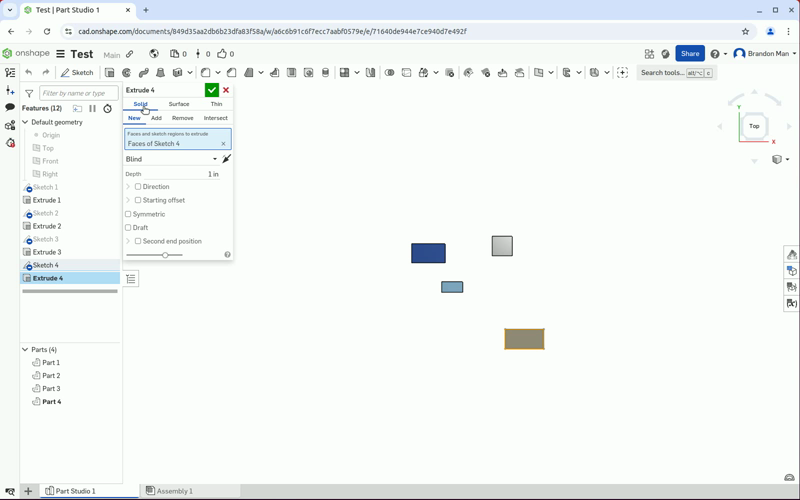
click(143, 106)
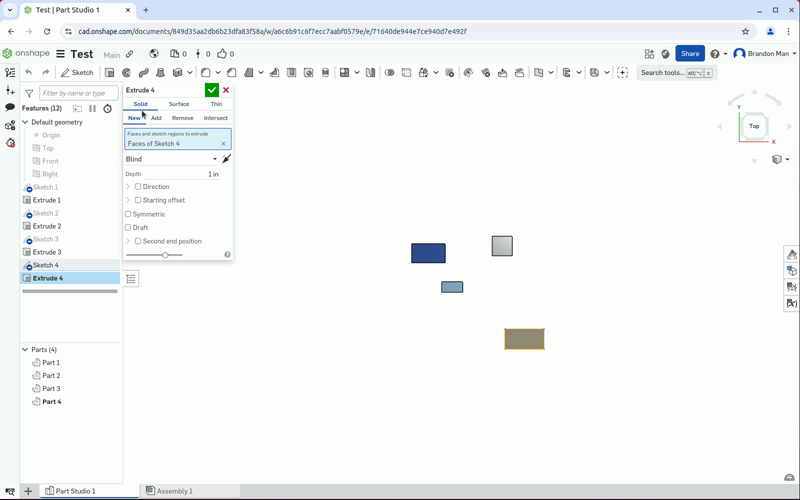
mouse_move(137, 120)
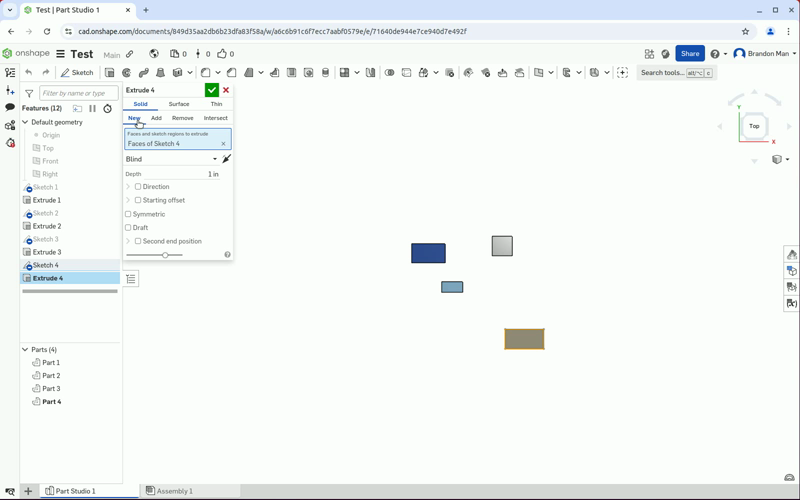
click(137, 120)
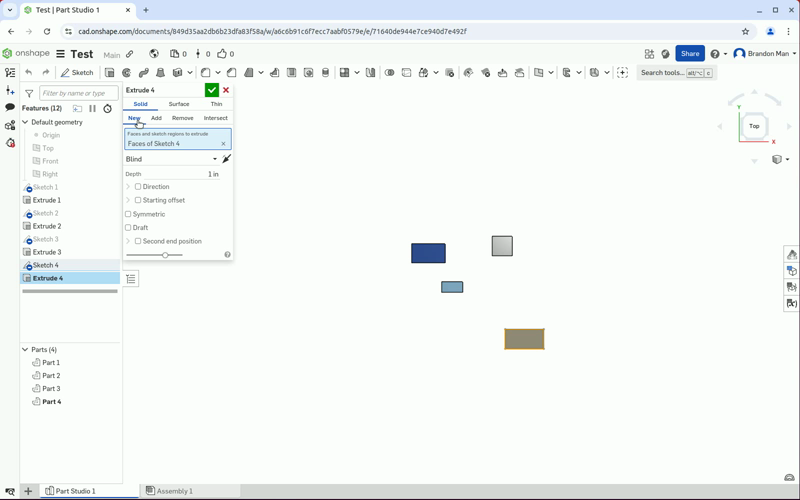
key(tab, 4)
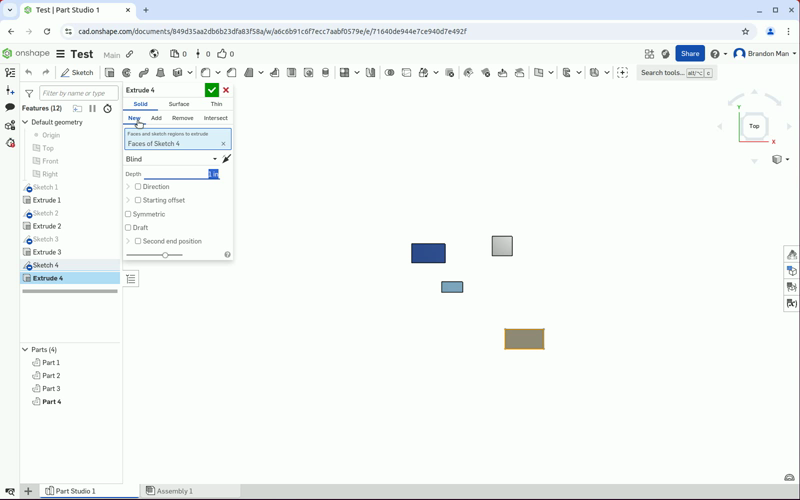
text(0.481)
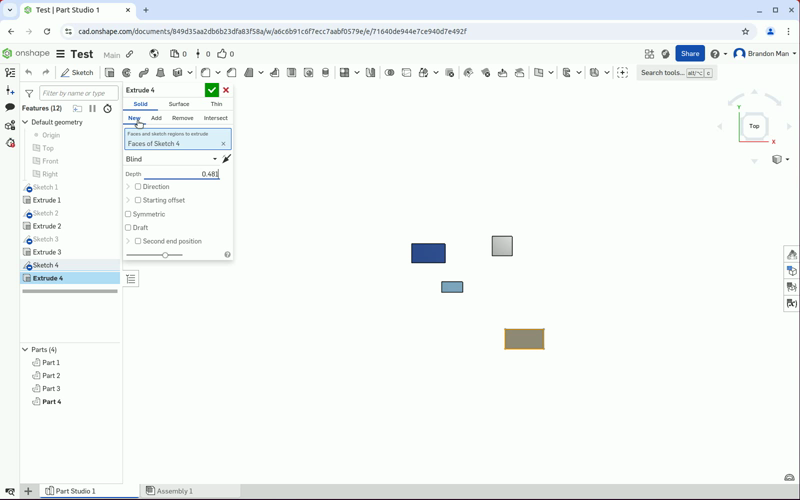
key(enter)
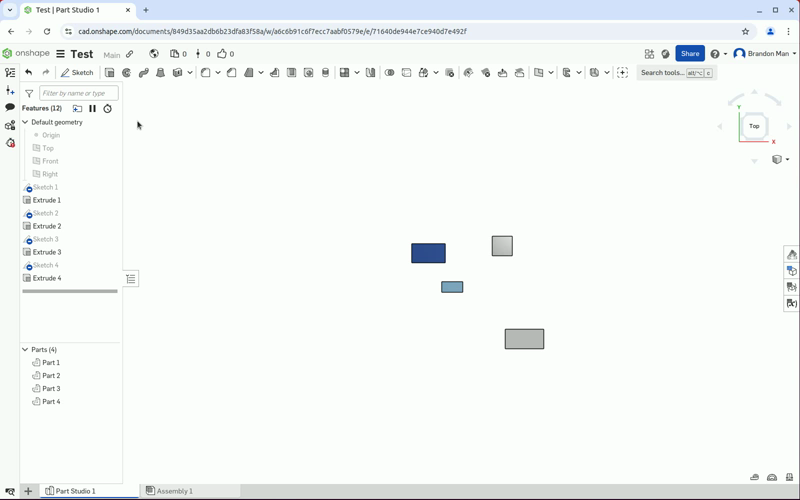
key(shift+h)
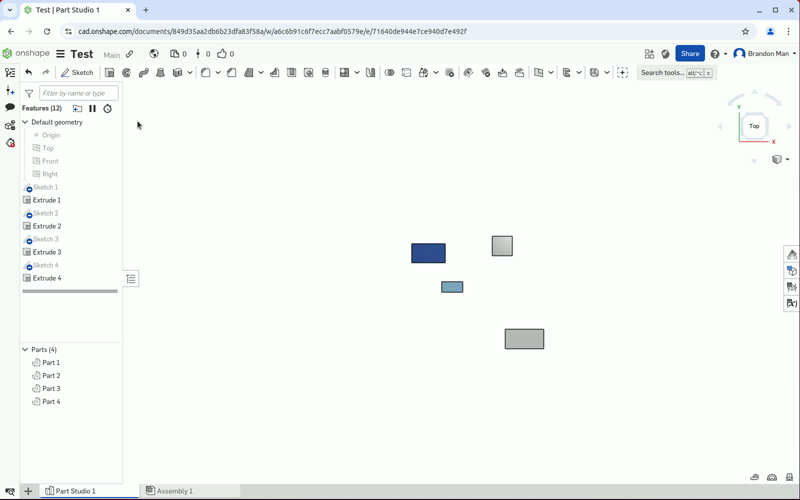
key(shift+h)
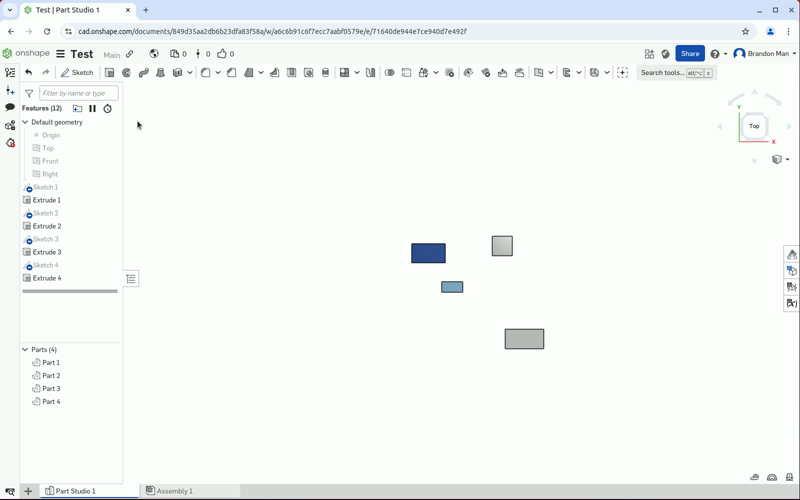
mouse_move(73, 189)
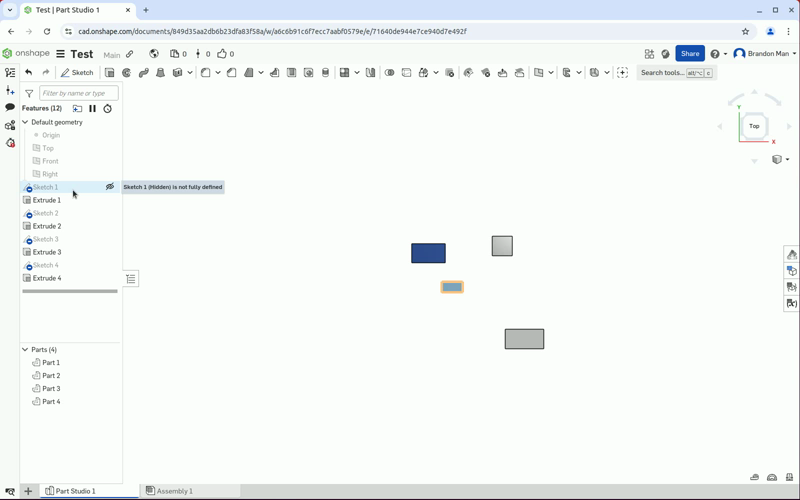
click(73, 189)
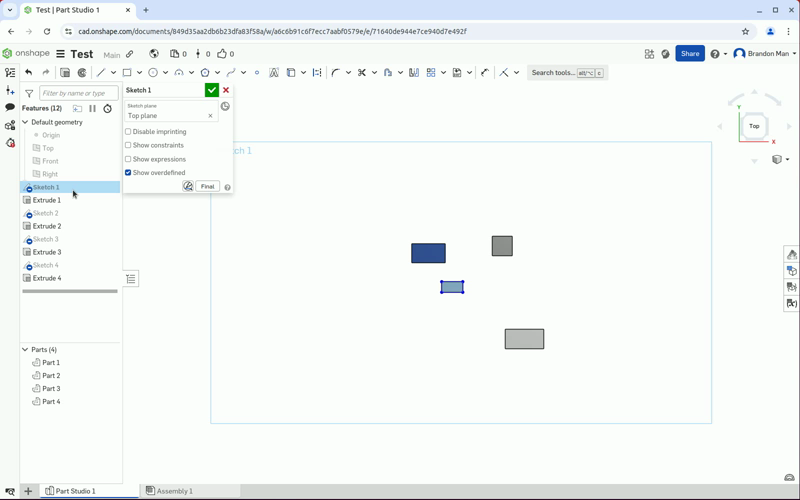
mouse_move(229, 92)
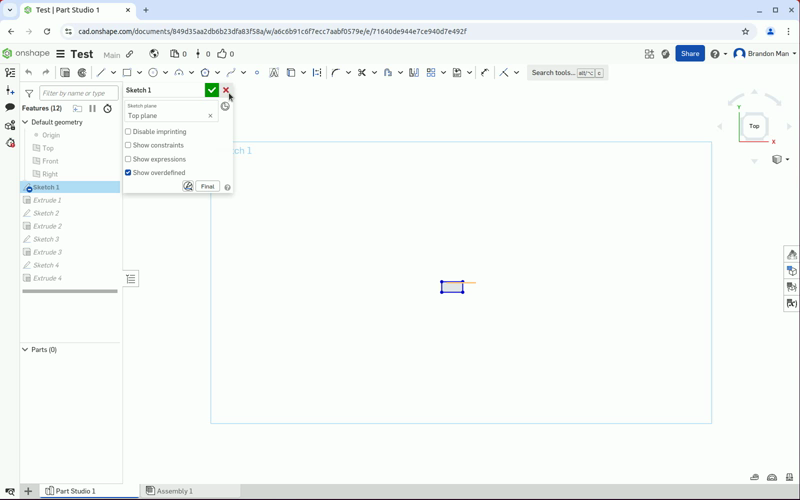
click(229, 92)
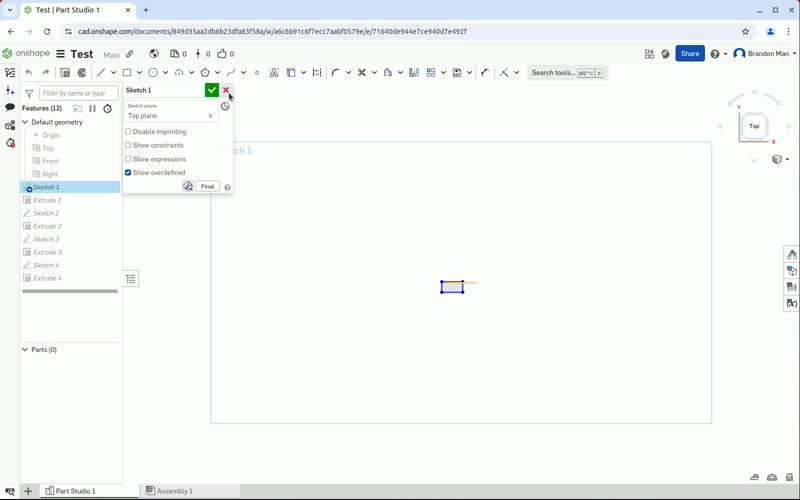
key(shift+s)
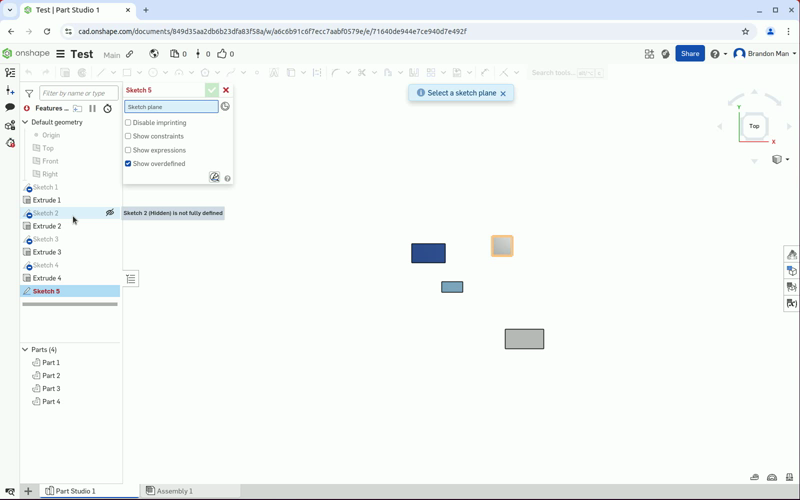
scroll(3)
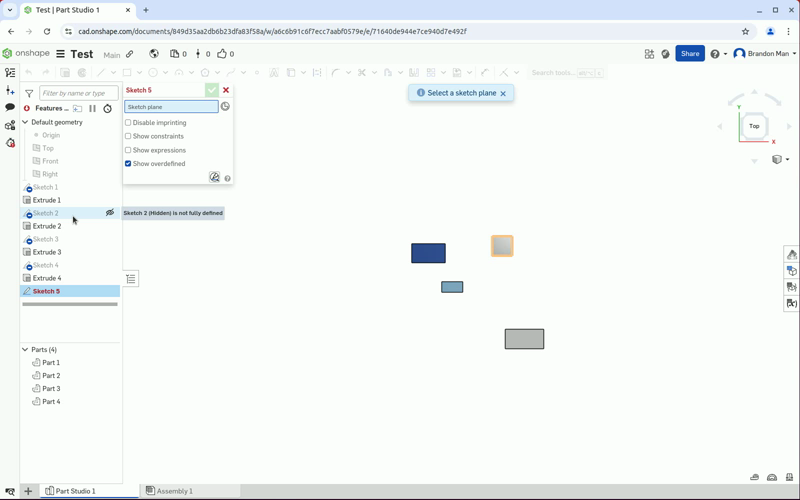
mouse_move(73, 150)
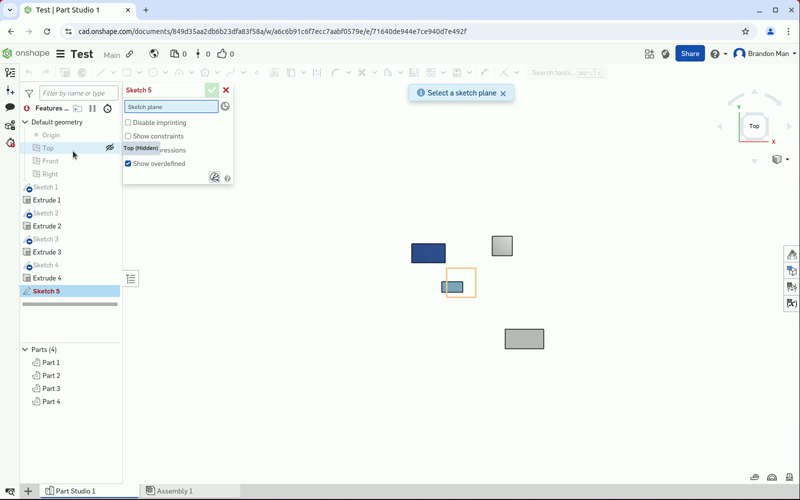
click(73, 150)
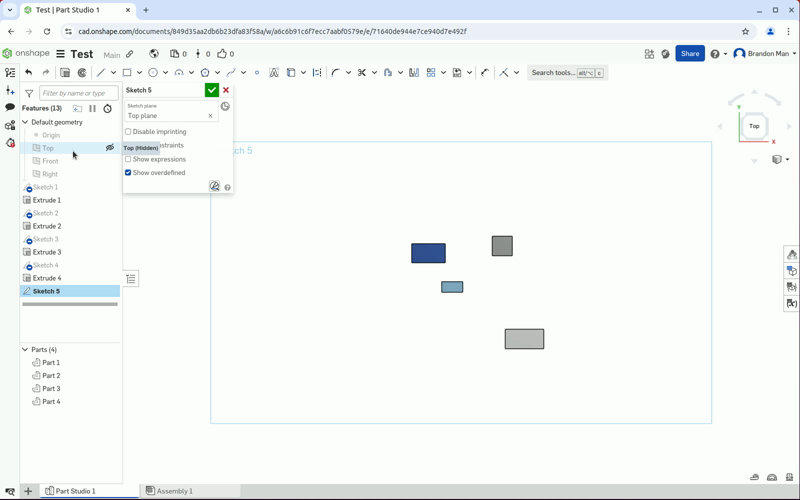
mouse_move(73, 352)
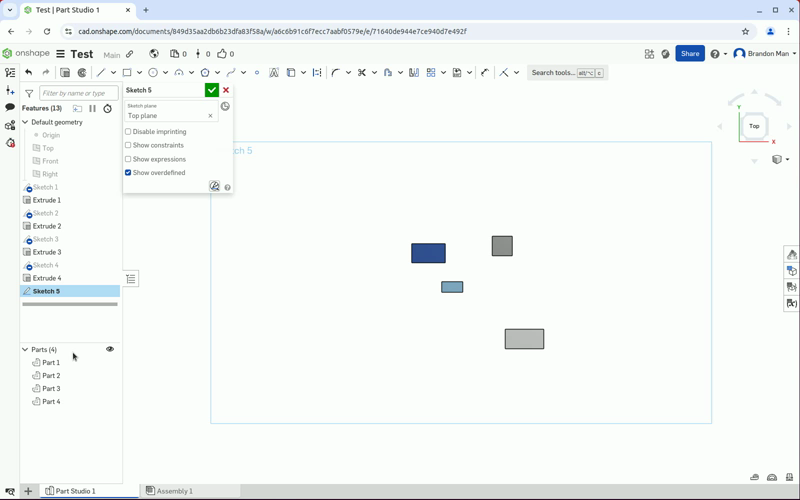
key(y)
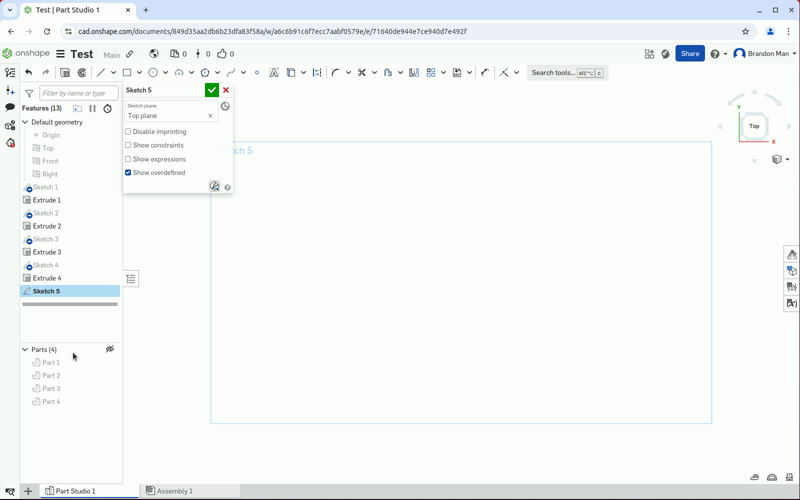
key(l)
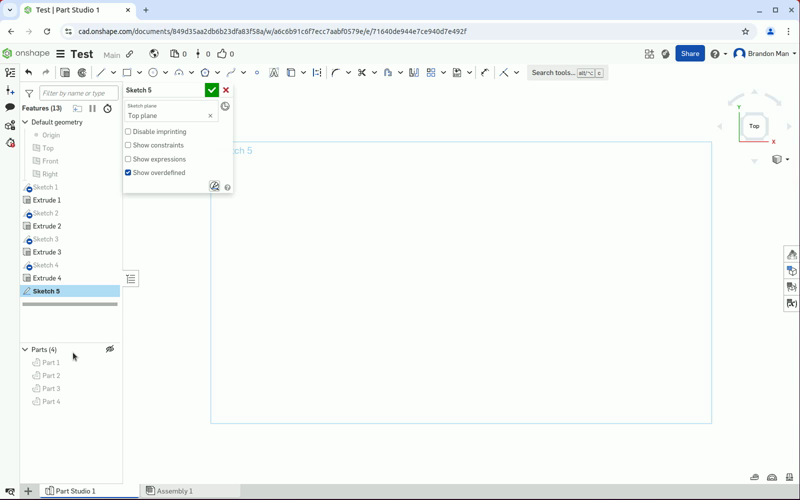
key_down(shift)
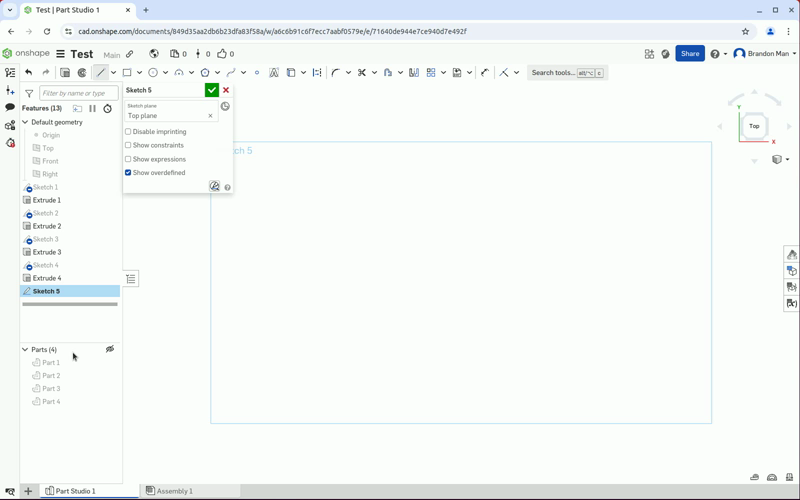
mouse_move(395, 352)
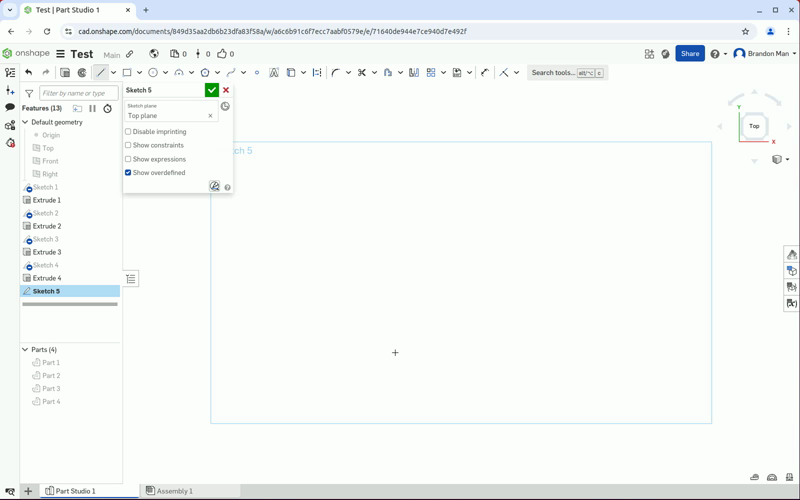
click(395, 352)
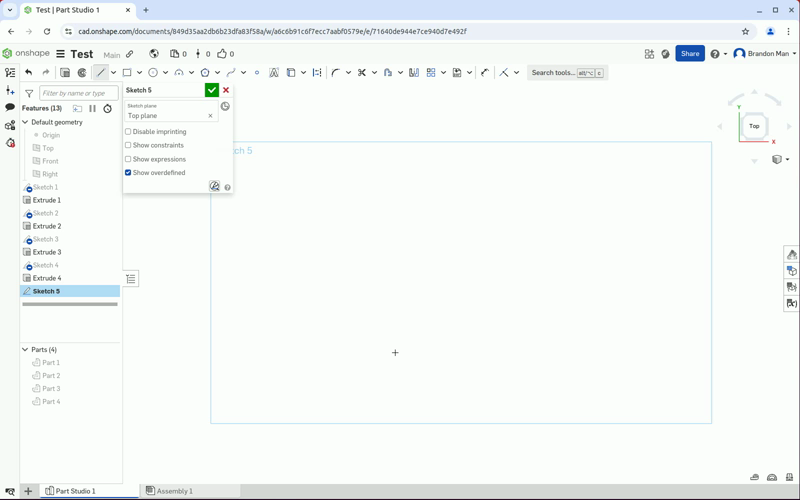
key_up(shift)
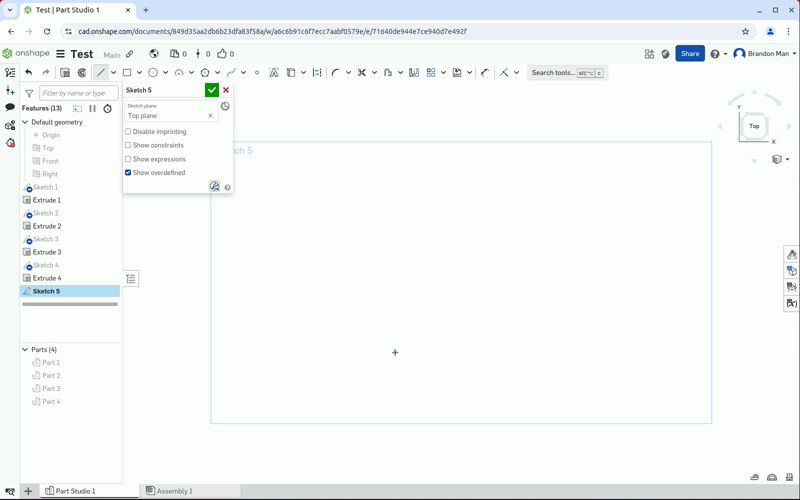
key_down(shift)
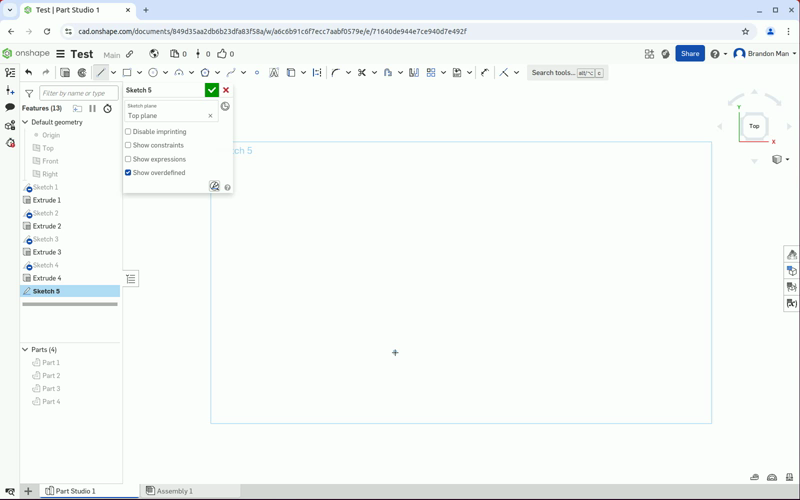
mouse_move(425, 352)
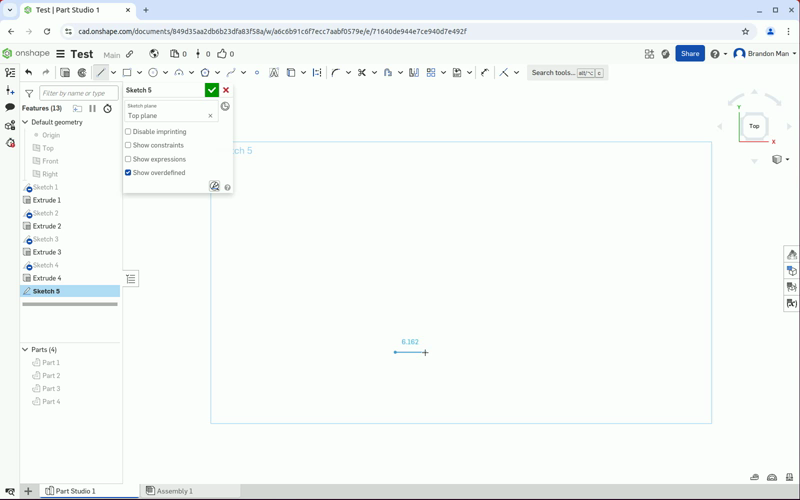
mouse_move(444, 352)
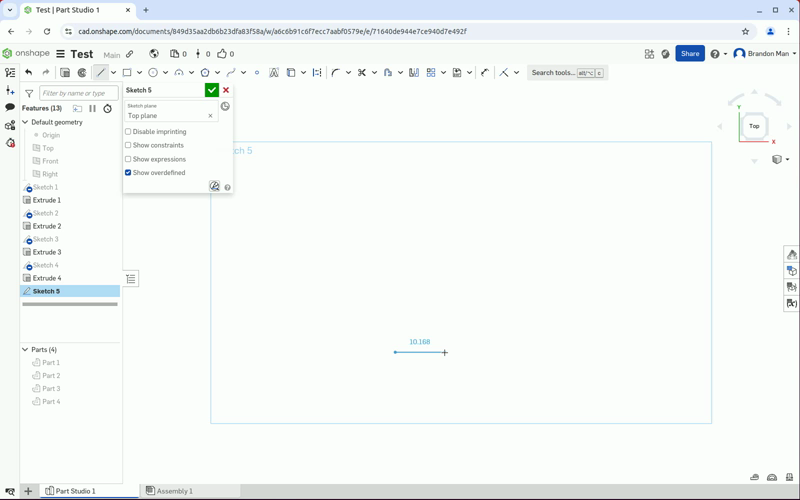
click(444, 352)
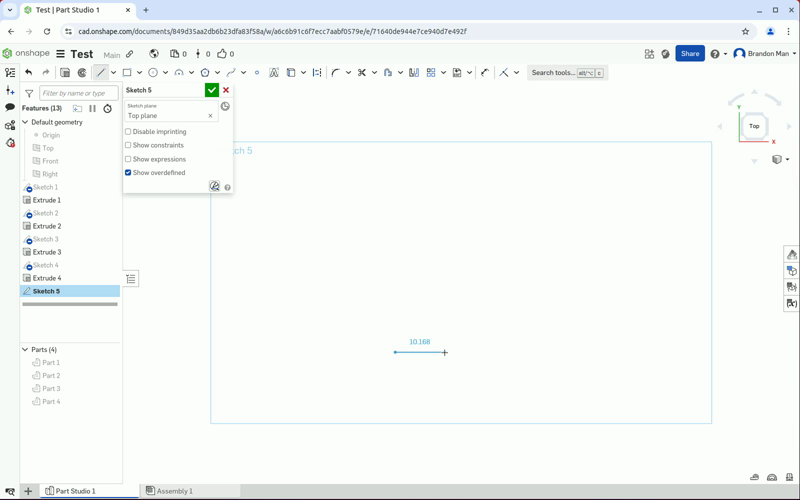
key_up(shift)
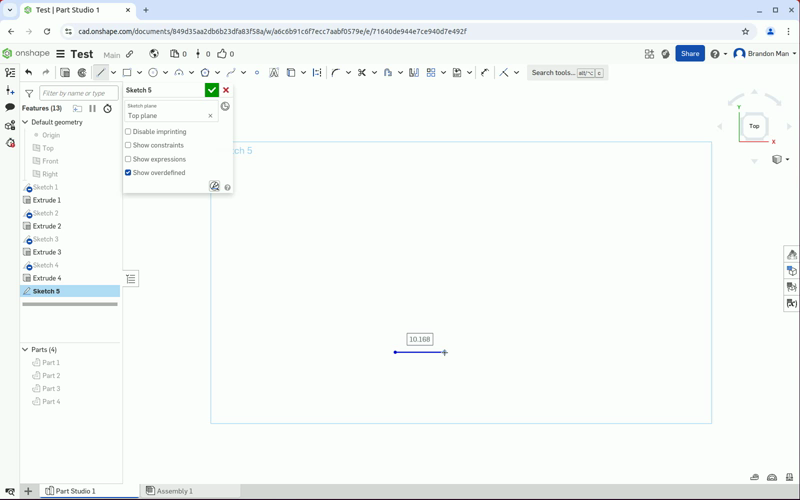
key_down(shift)
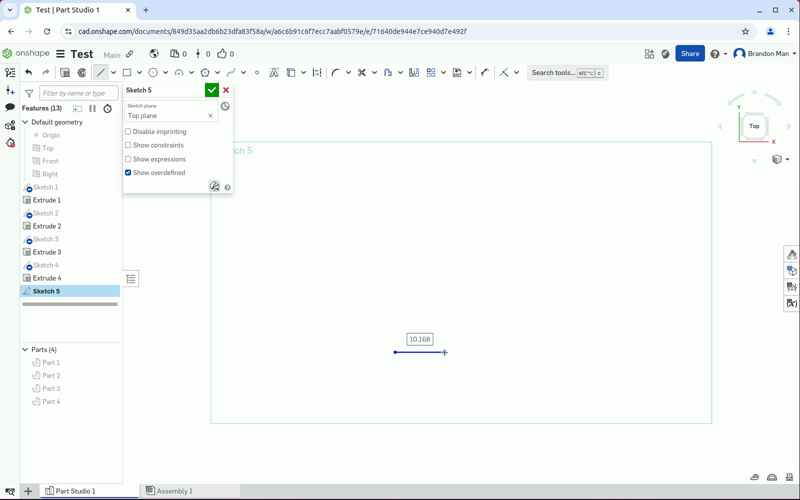
mouse_move(474, 352)
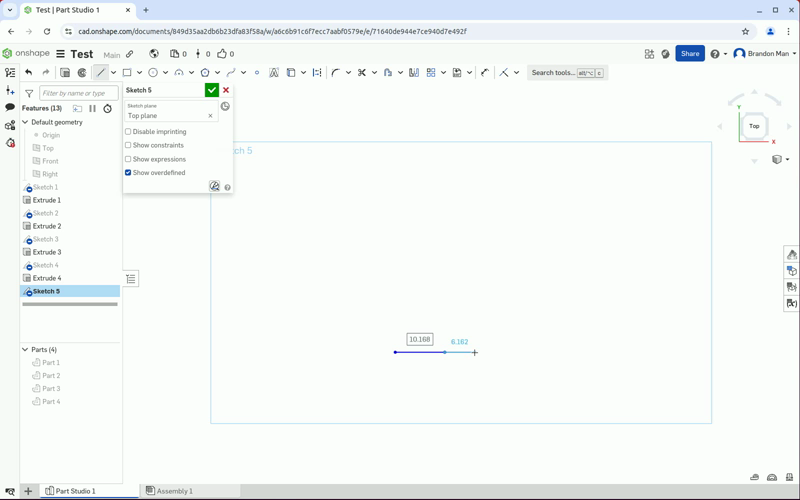
mouse_move(444, 333)
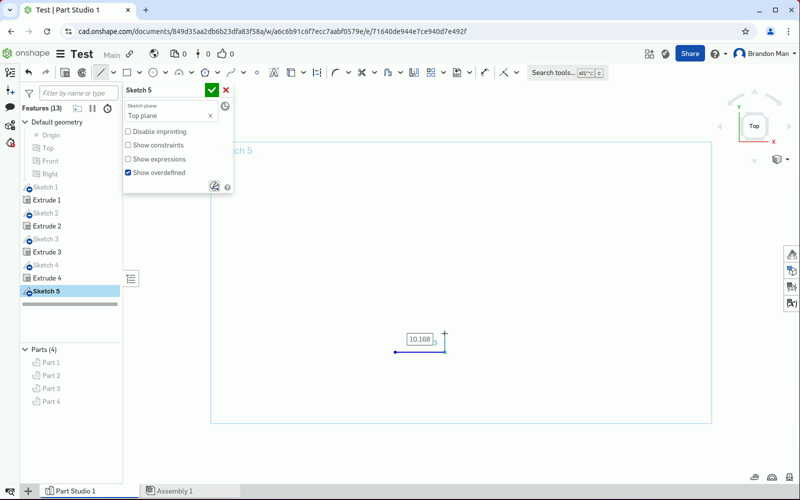
click(444, 333)
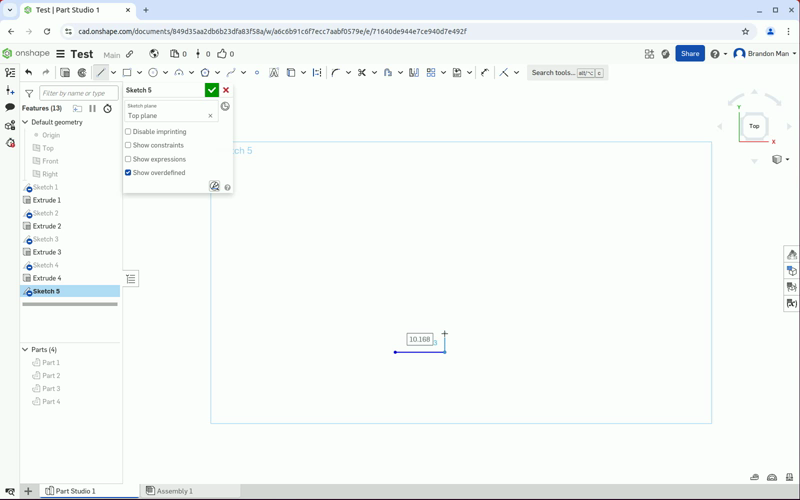
key_up(shift)
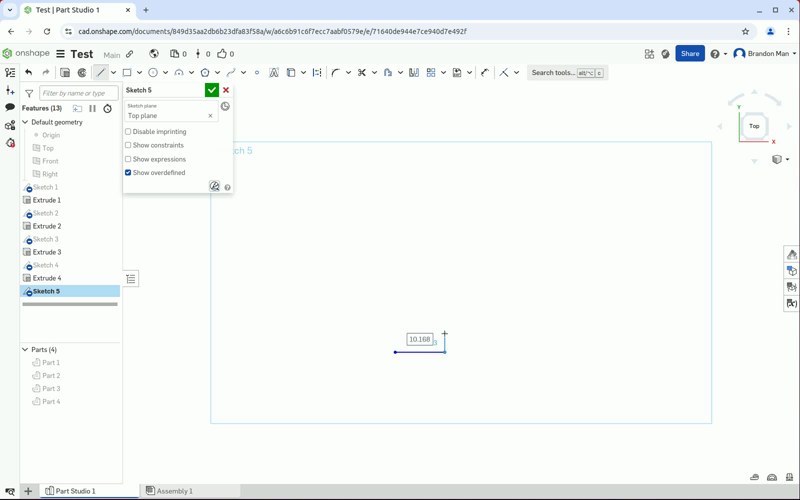
key_down(shift)
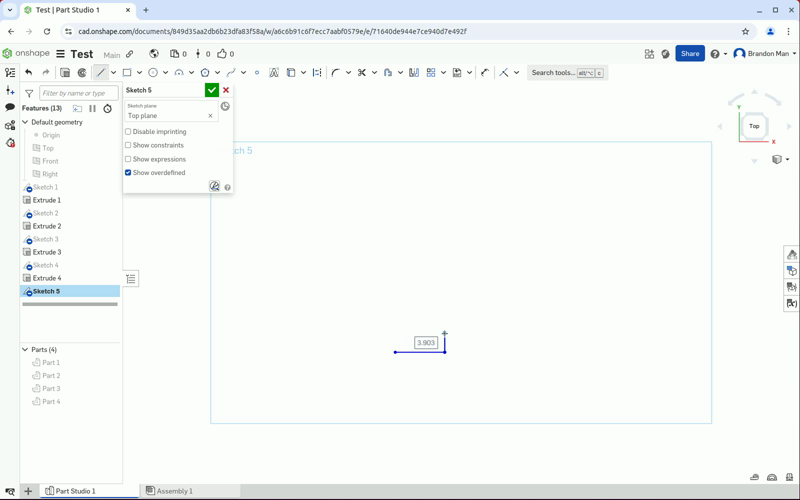
mouse_move(474, 333)
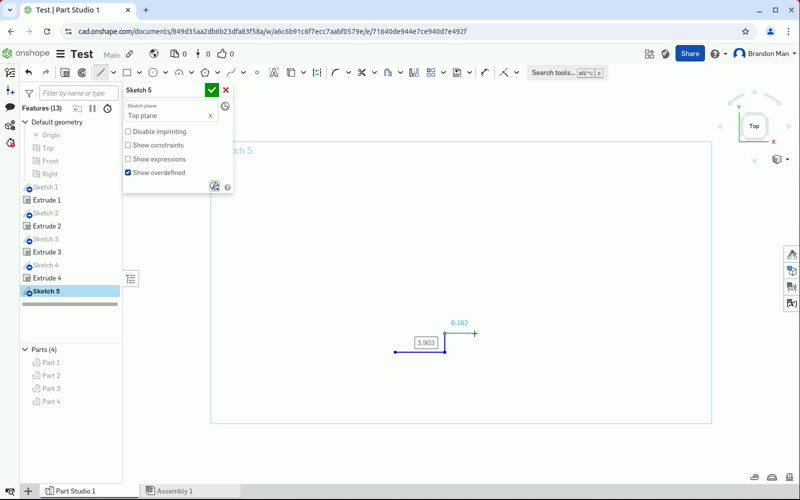
mouse_move(395, 333)
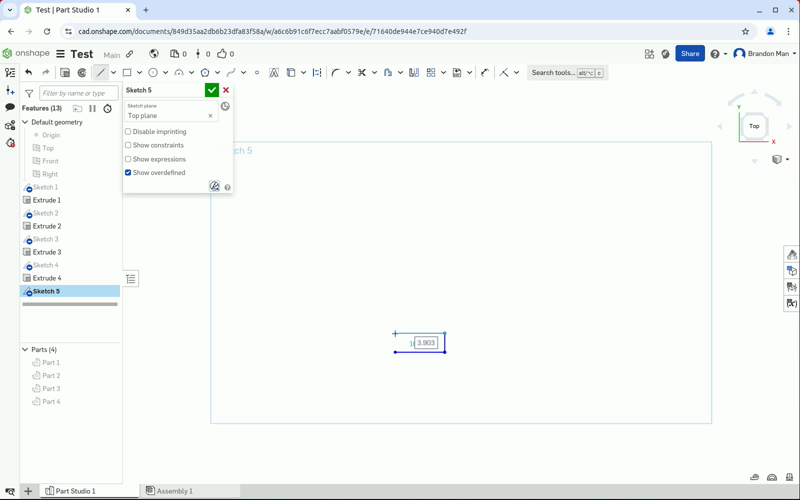
click(395, 333)
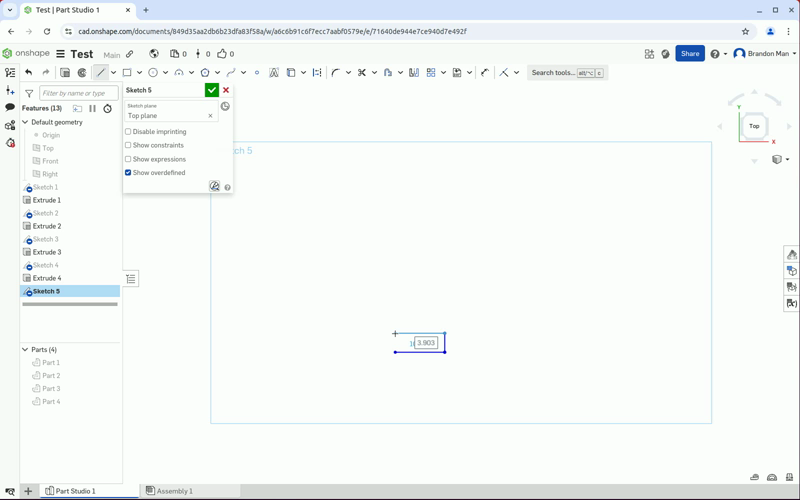
key_up(shift)
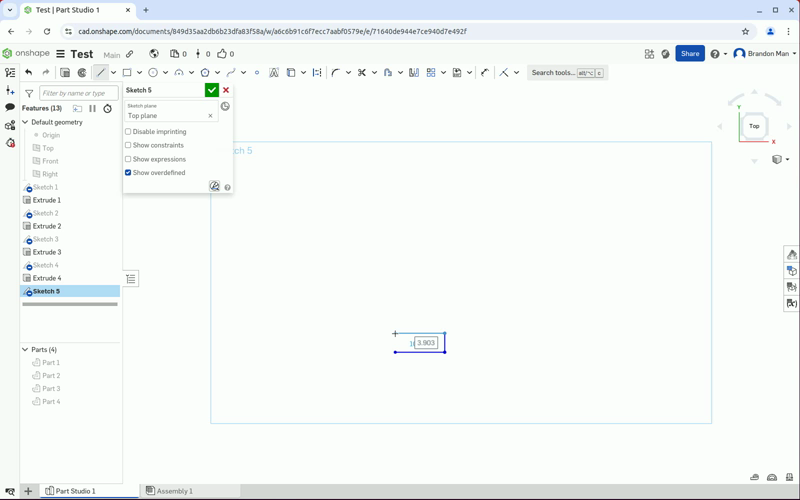
mouse_move(425, 333)
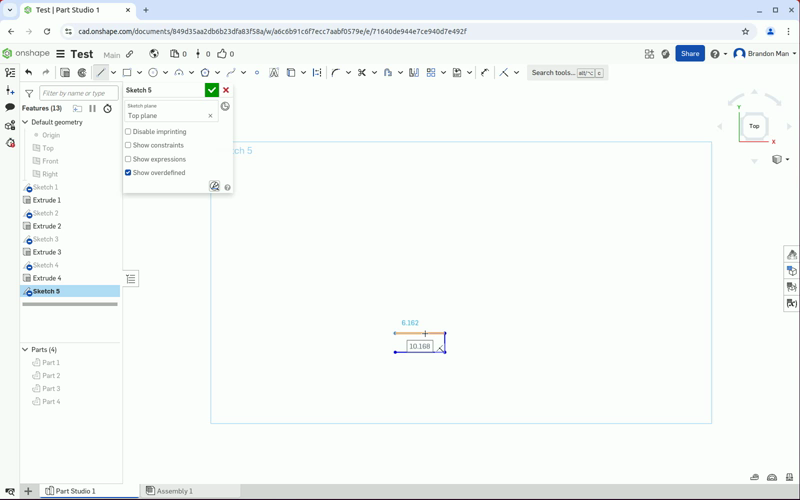
key_down(shift)
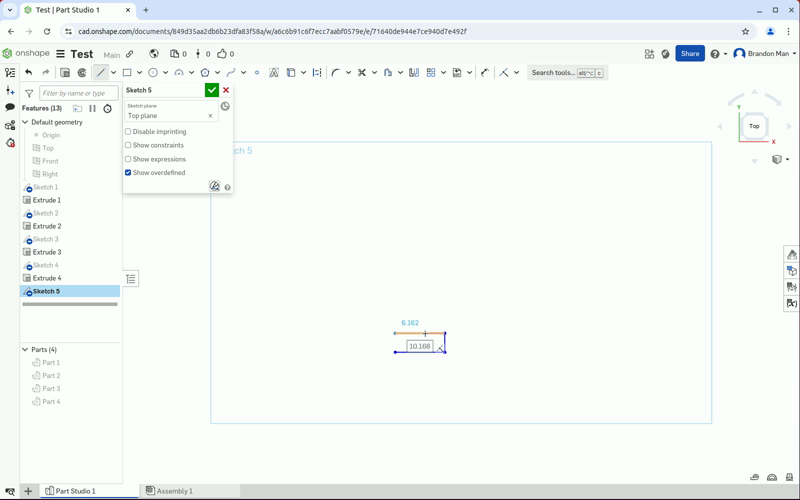
mouse_move(395, 352)
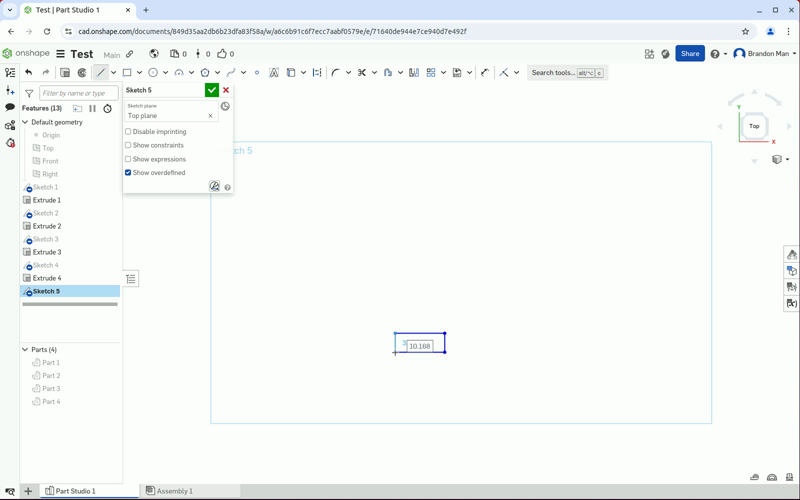
key_up(shift)
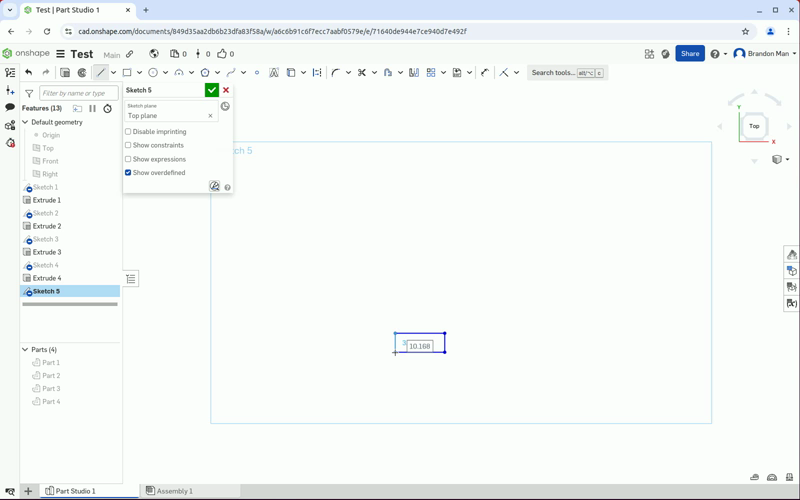
click(395, 352)
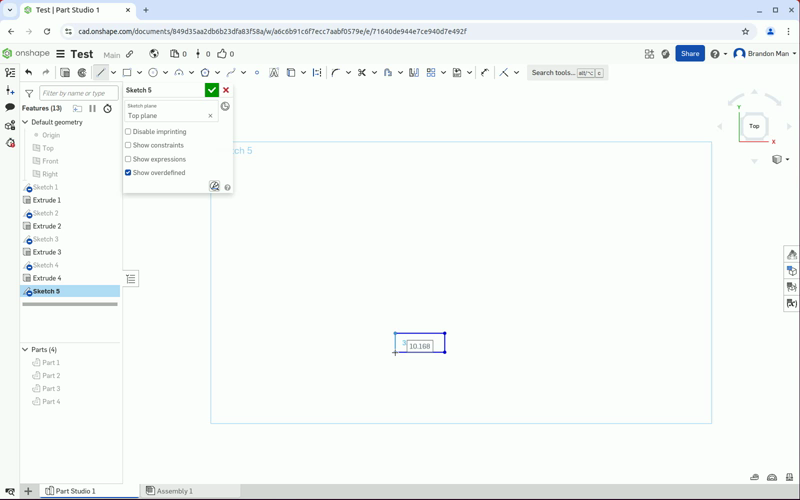
key(esc)
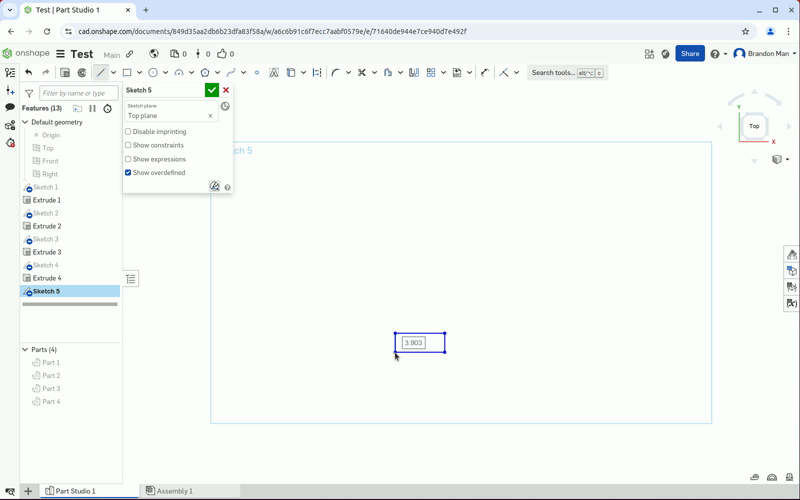
mouse_move(433, 339)
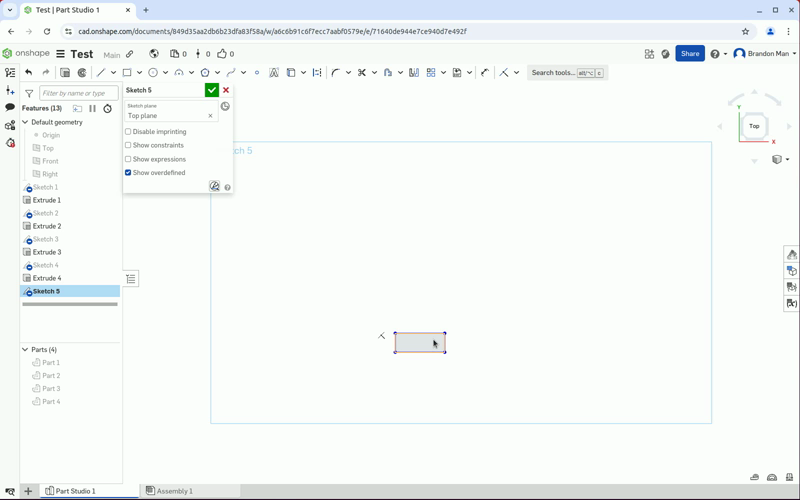
scroll(6)
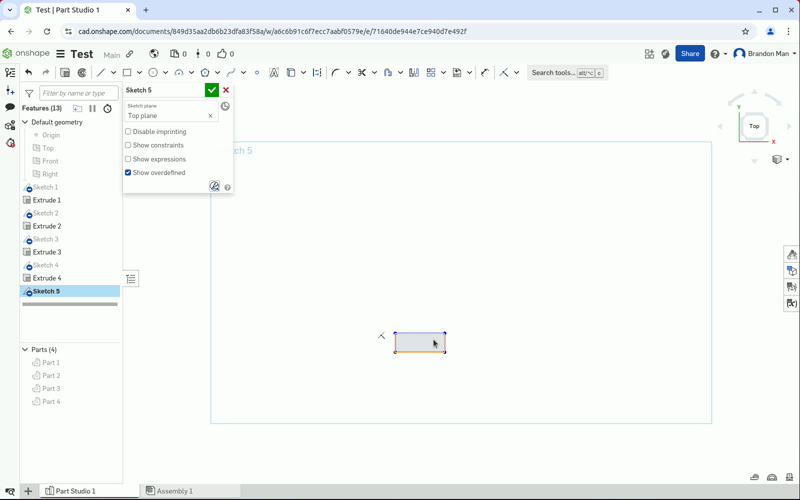
scroll(6)
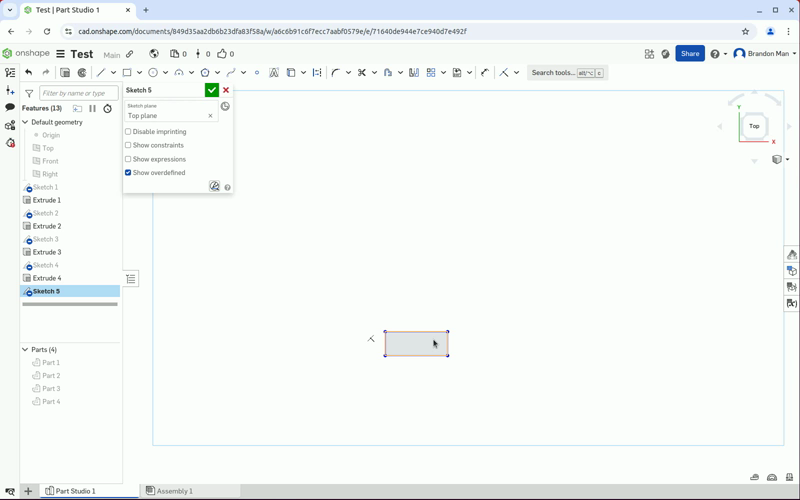
scroll(6)
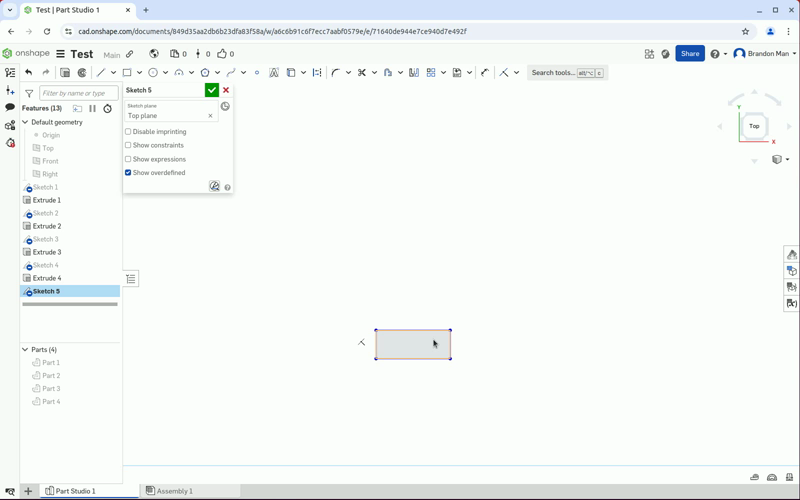
scroll(6)
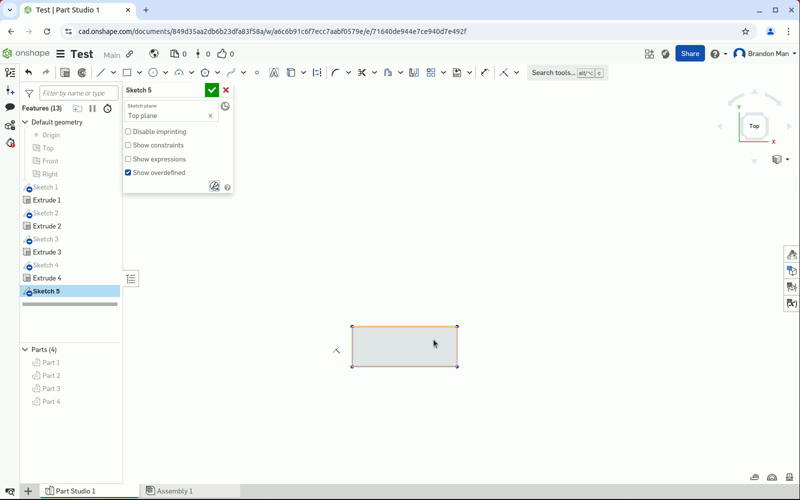
scroll(6)
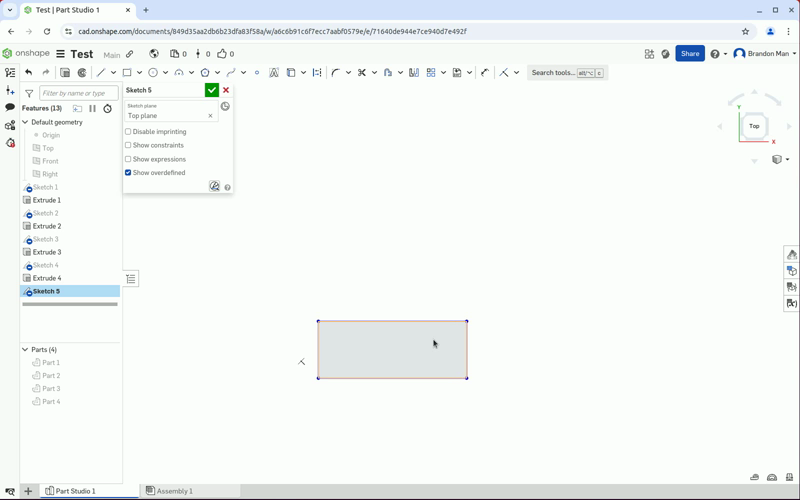
scroll(6)
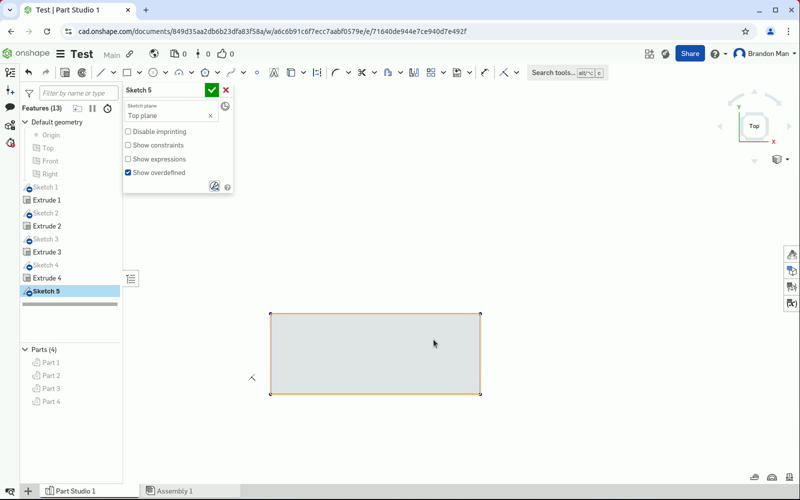
scroll(6)
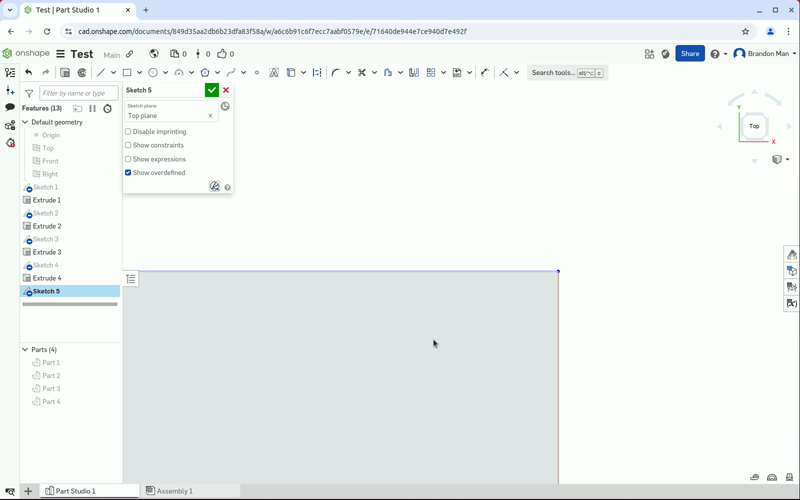
click(433, 339)
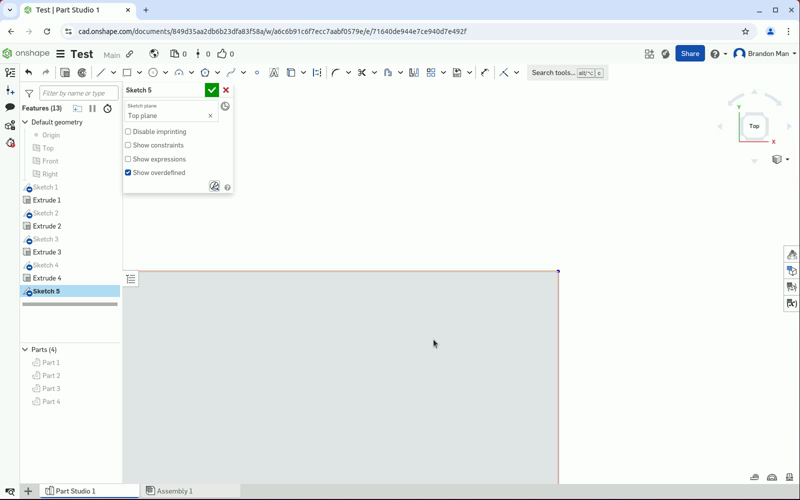
scroll(-6)
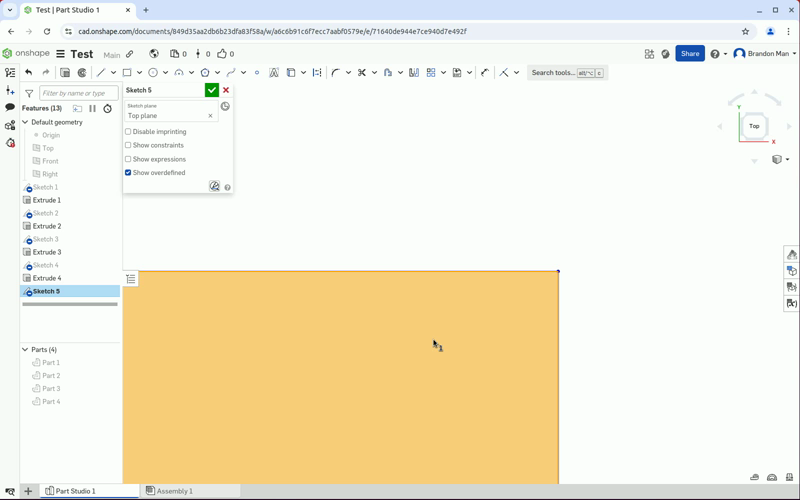
scroll(-6)
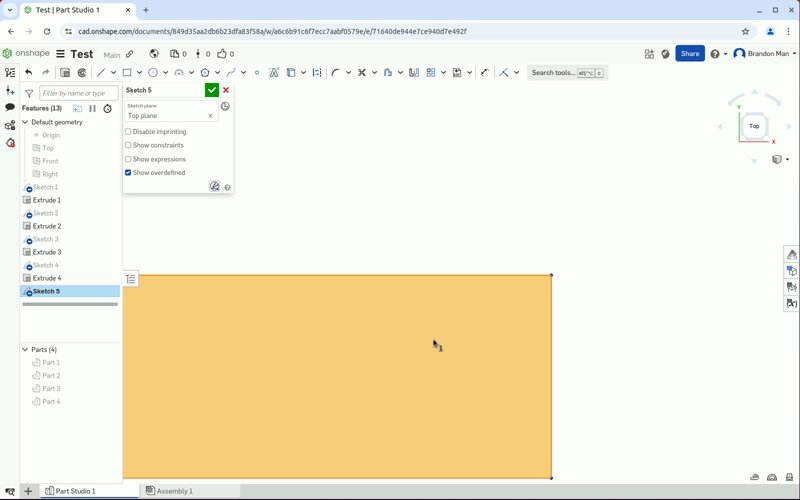
scroll(-6)
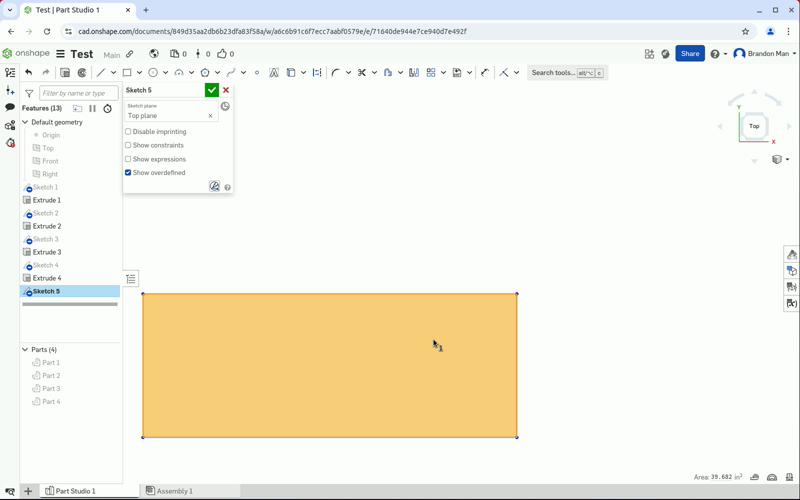
scroll(-6)
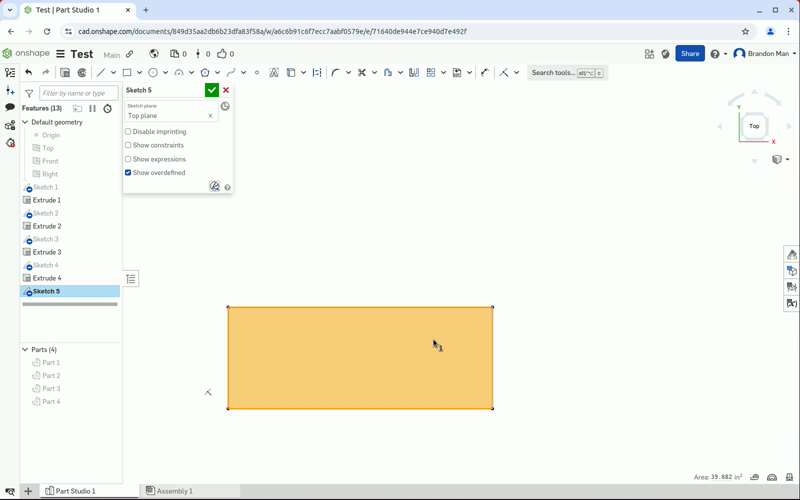
scroll(-6)
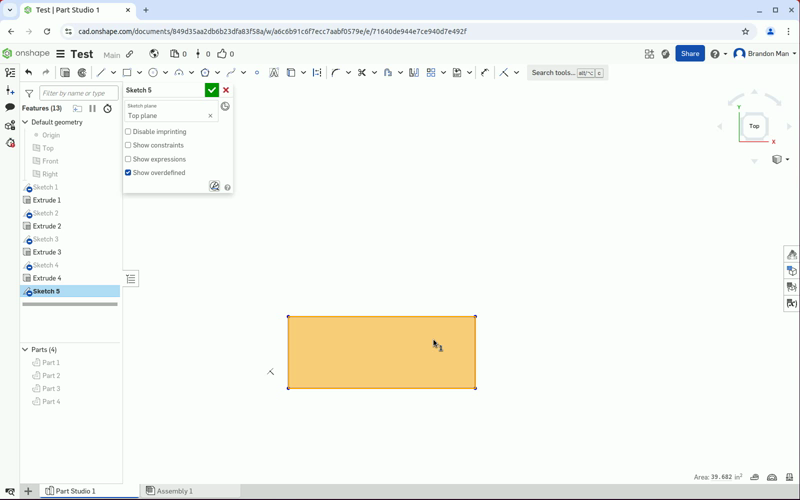
scroll(-6)
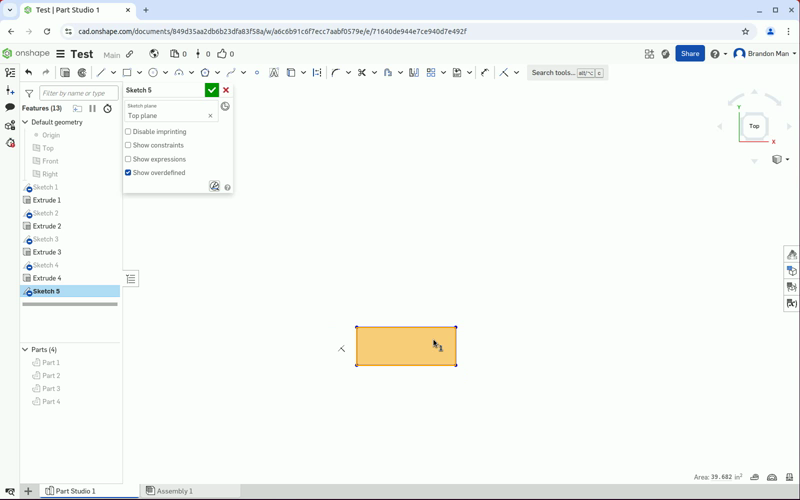
scroll(-6)
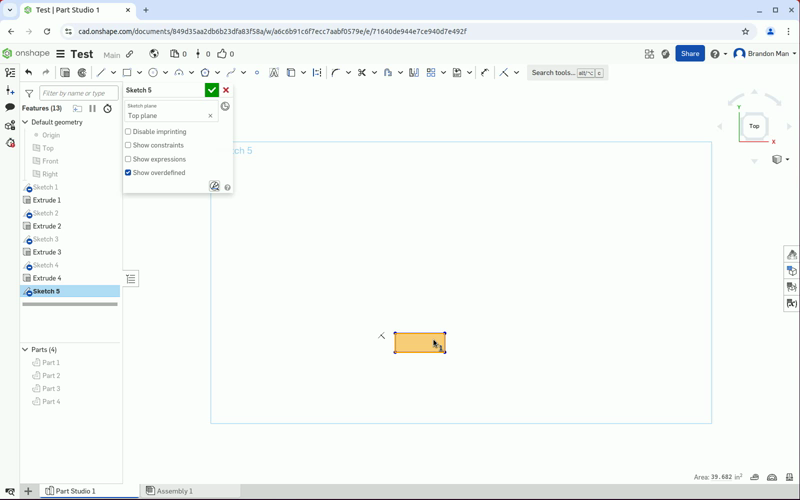
mouse_move(73, 352)
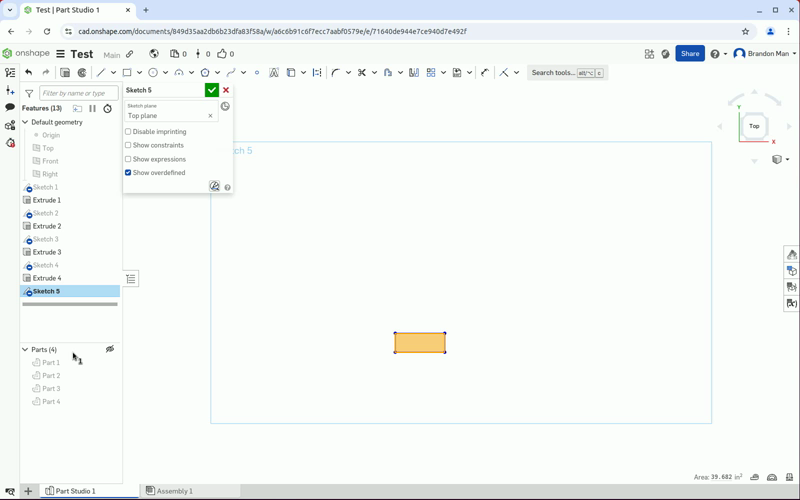
key(shift+y)
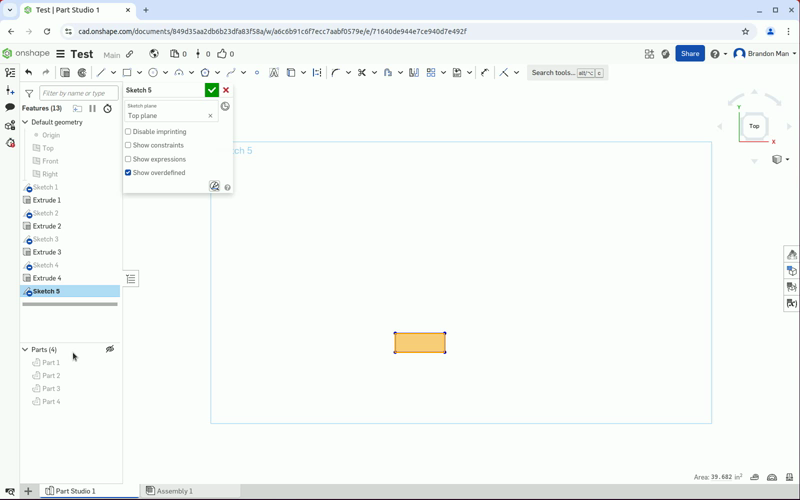
key(shift+e)
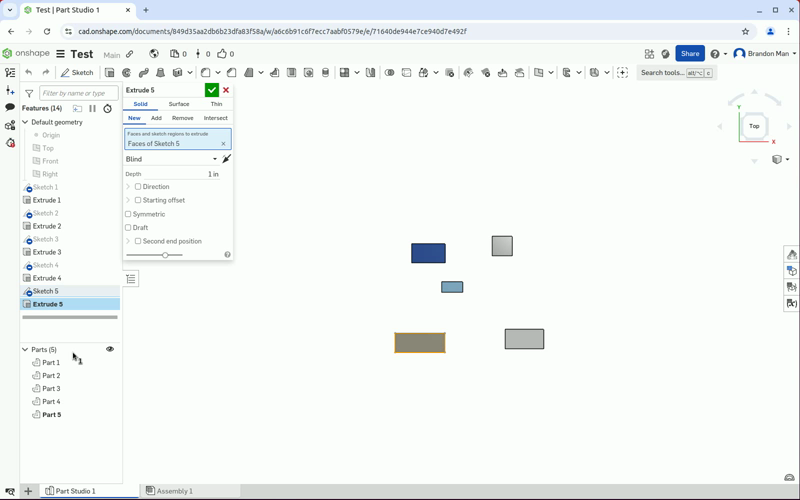
mouse_move(143, 106)
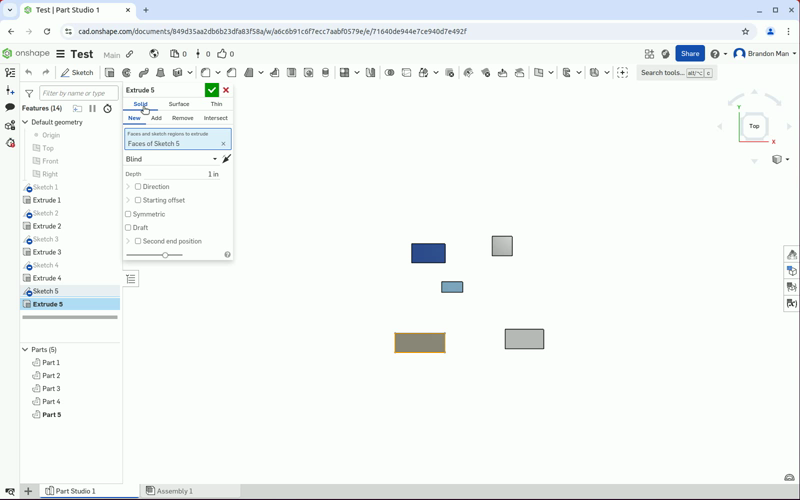
click(143, 106)
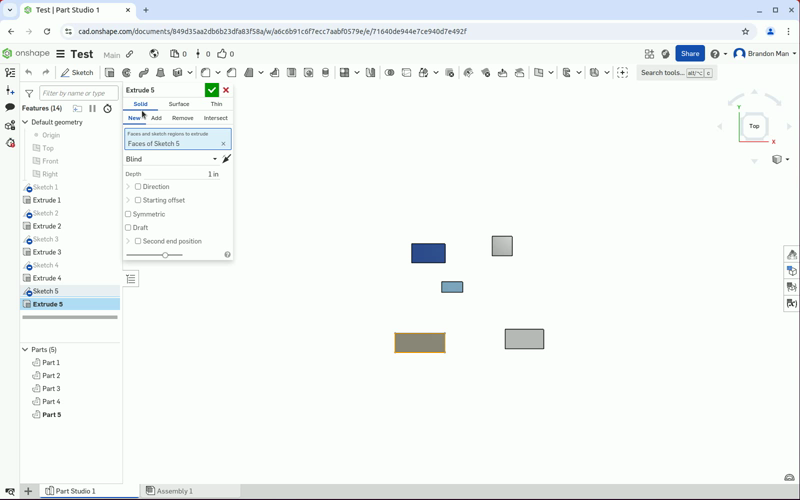
mouse_move(137, 120)
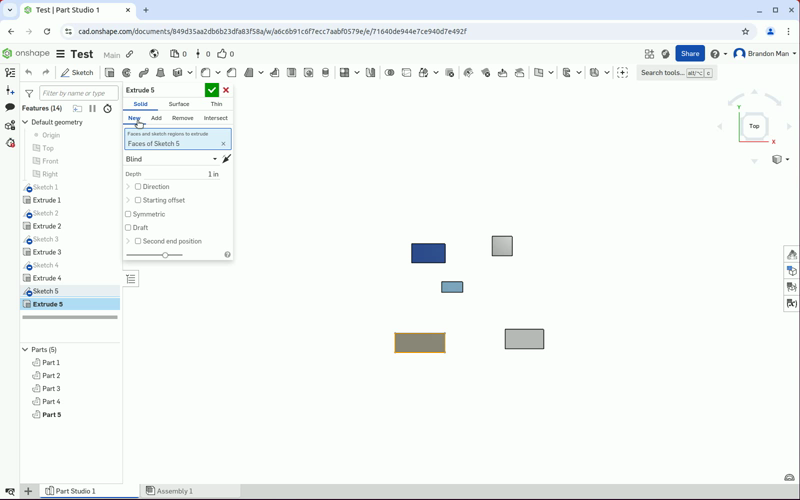
click(137, 120)
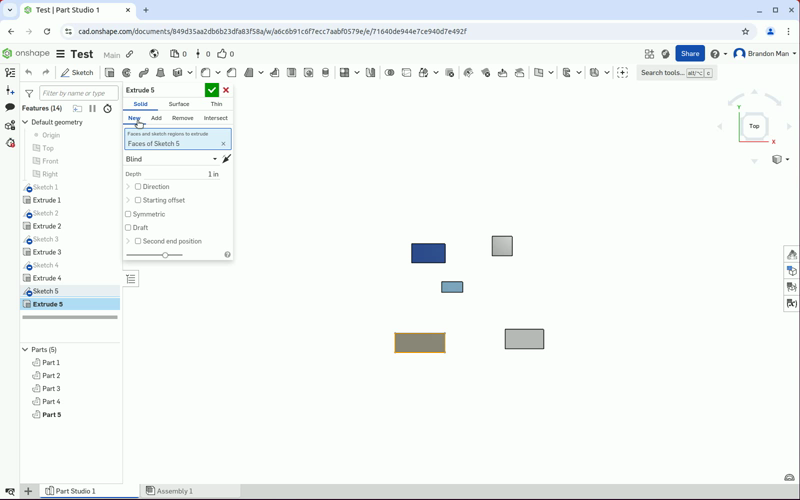
key(tab, 4)
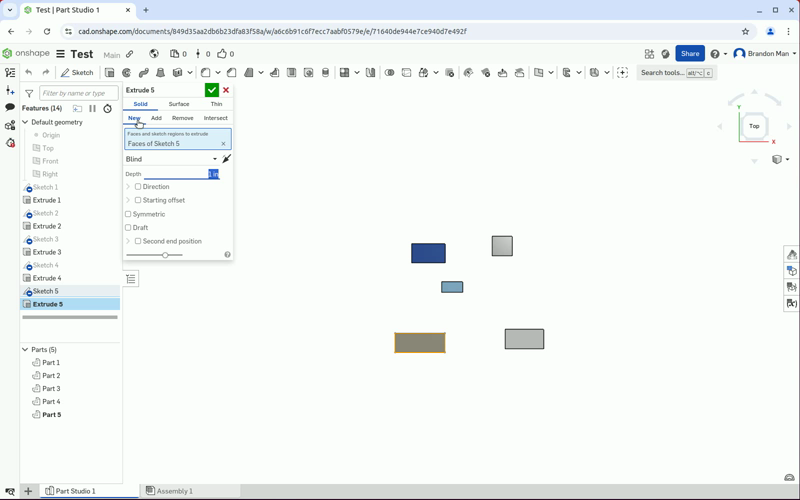
text(0.481)
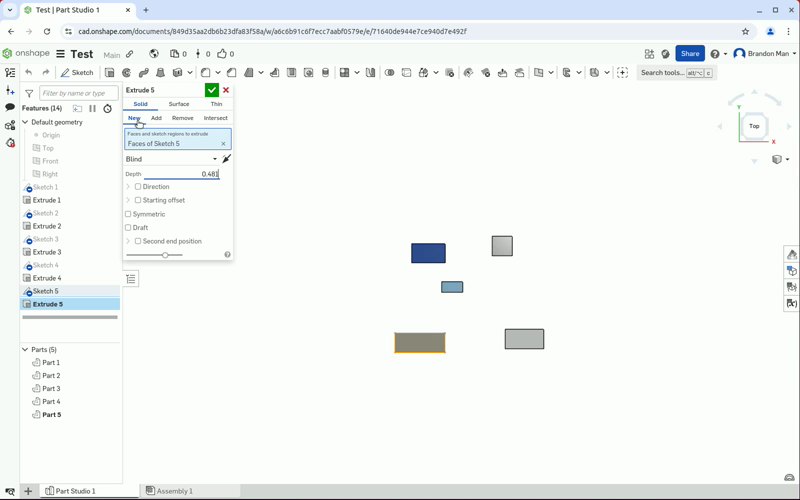
key(enter)
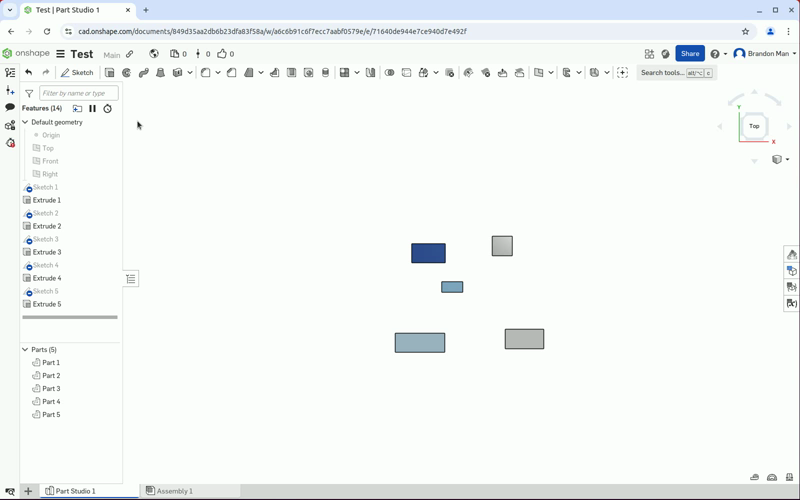
key(shift+h)
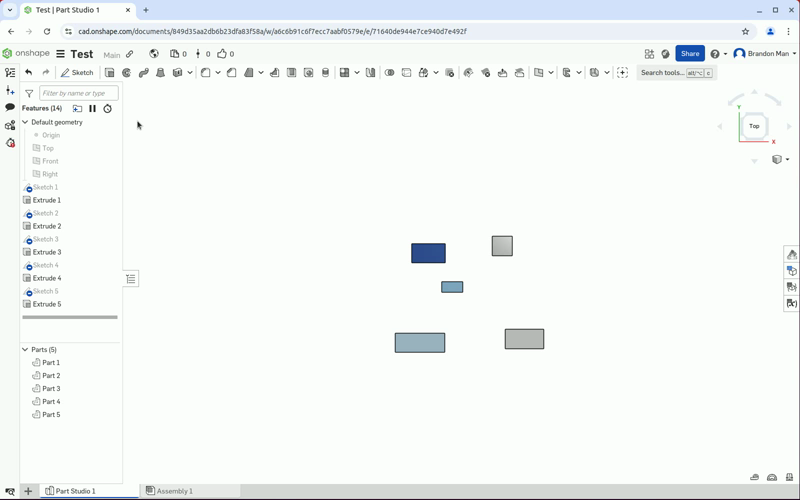
key(shift+h)
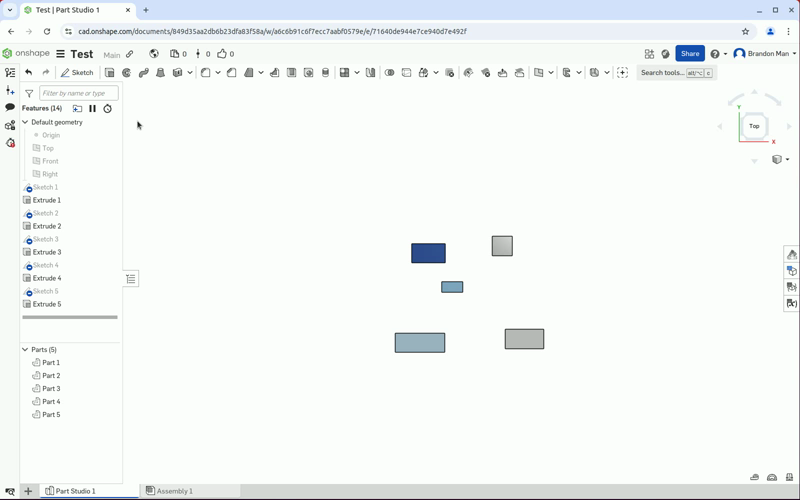
mouse_move(73, 189)
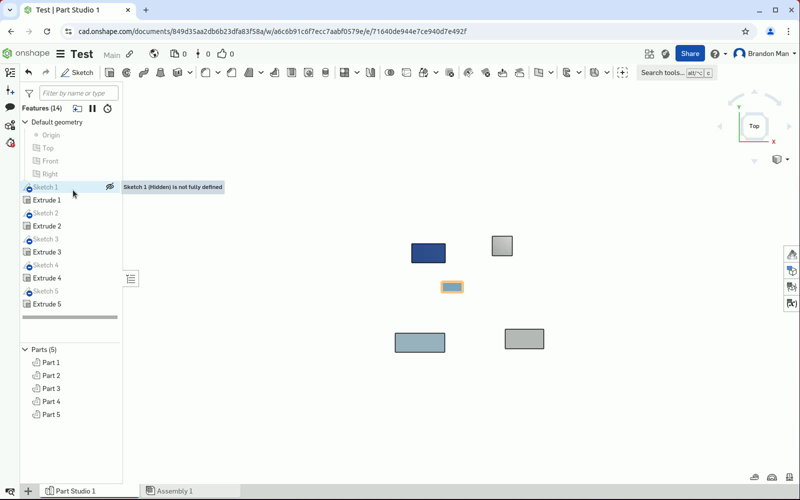
click(73, 189)
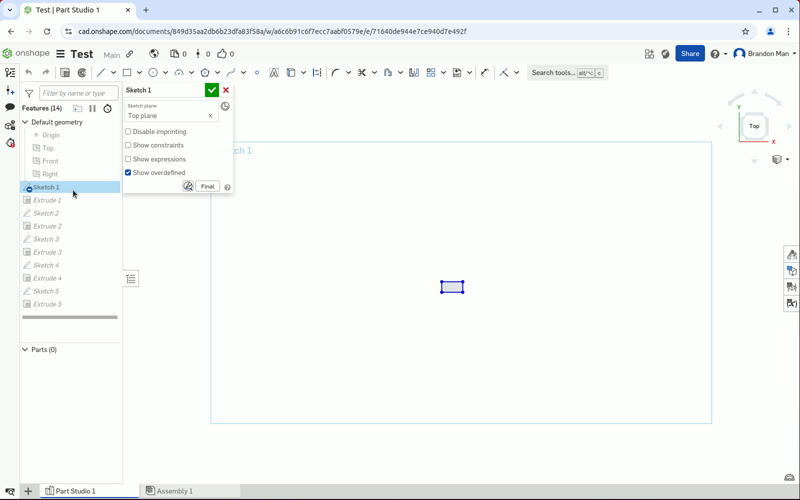
mouse_move(229, 92)
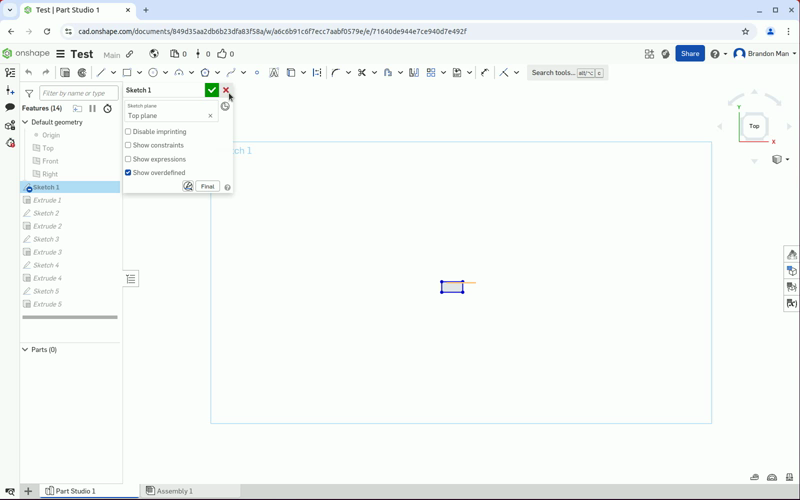
click(229, 92)
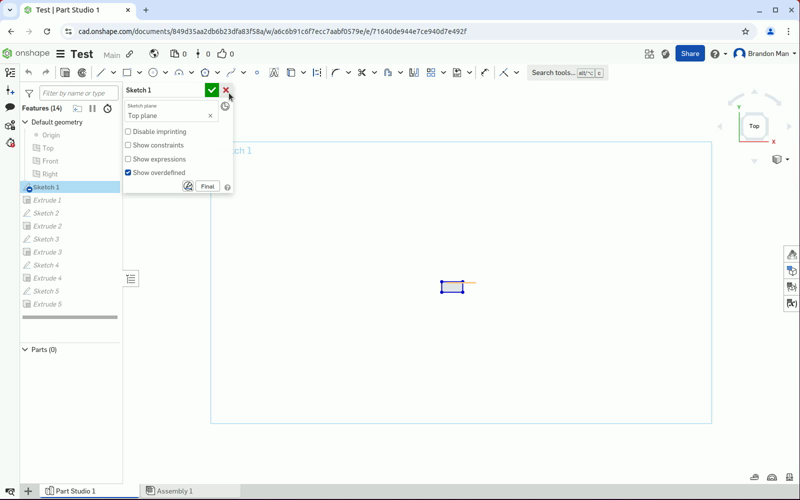
key(shift+s)
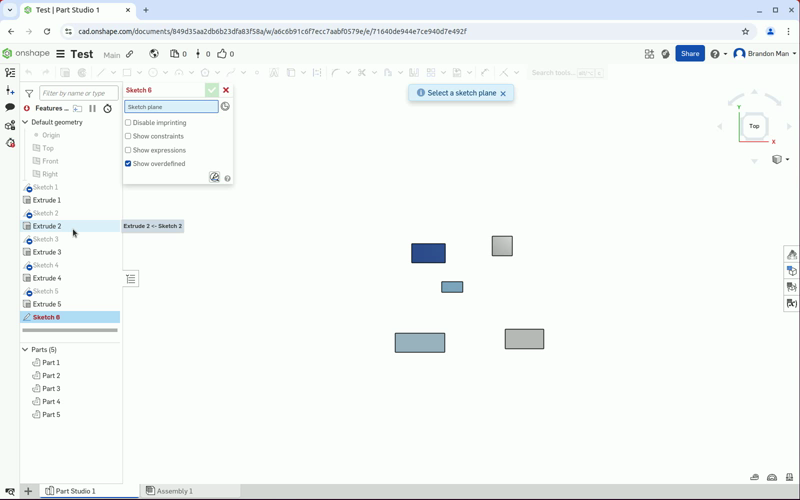
scroll(3)
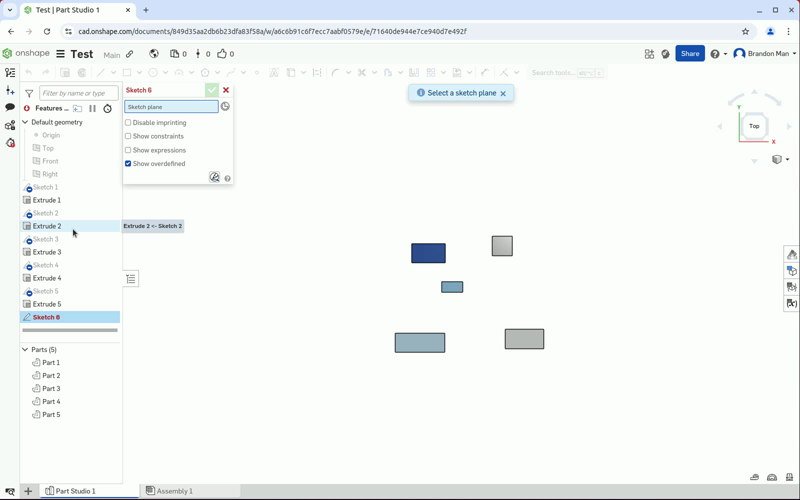
mouse_move(73, 150)
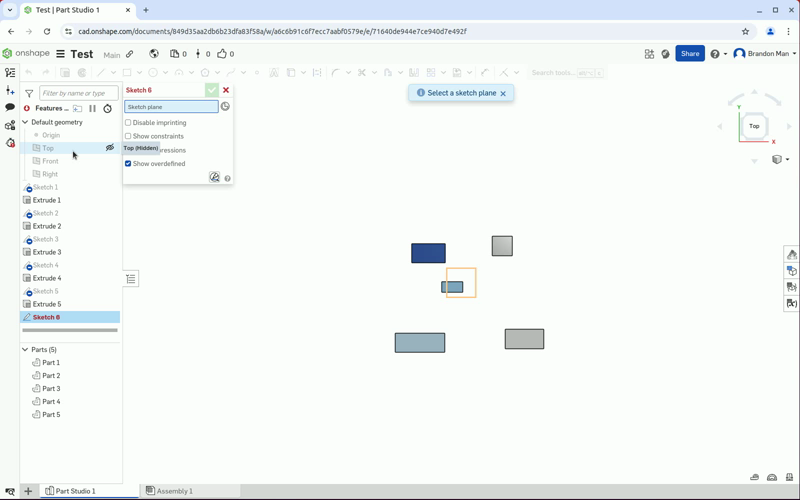
click(73, 150)
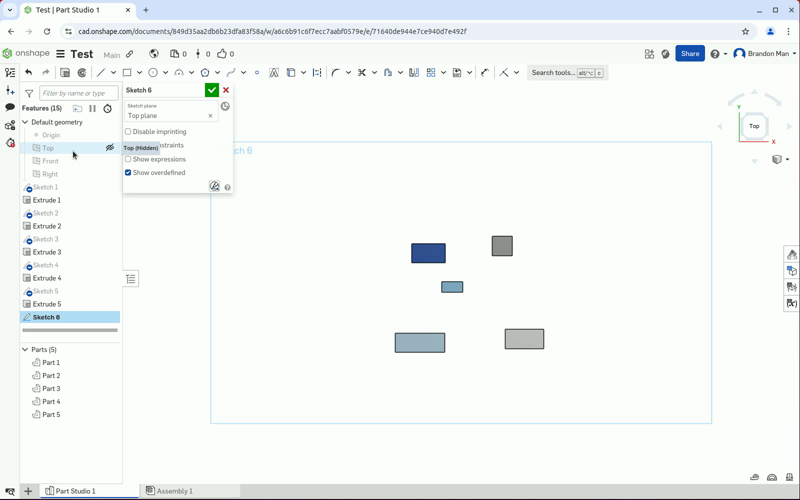
mouse_move(73, 352)
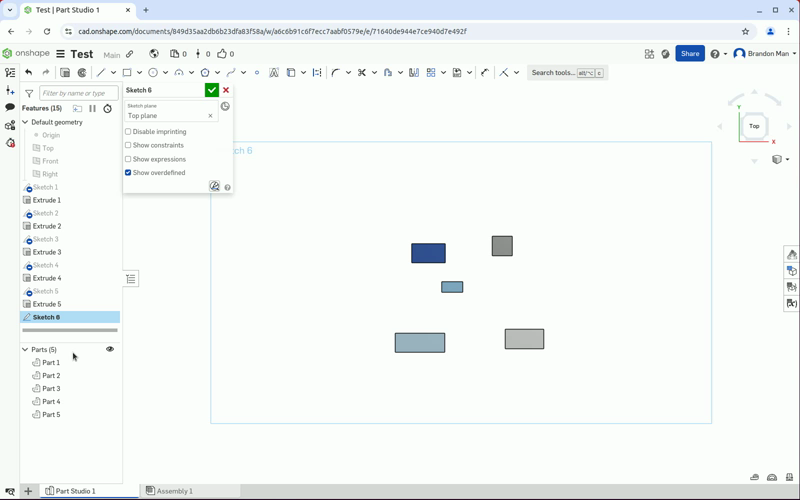
key(y)
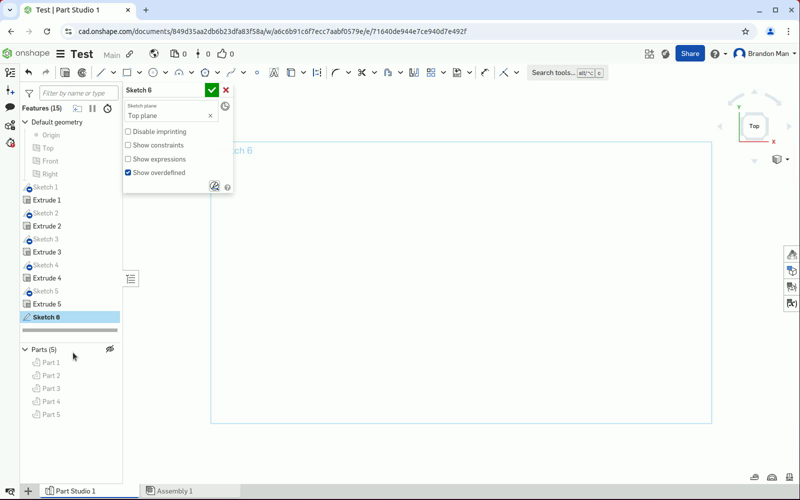
key(l)
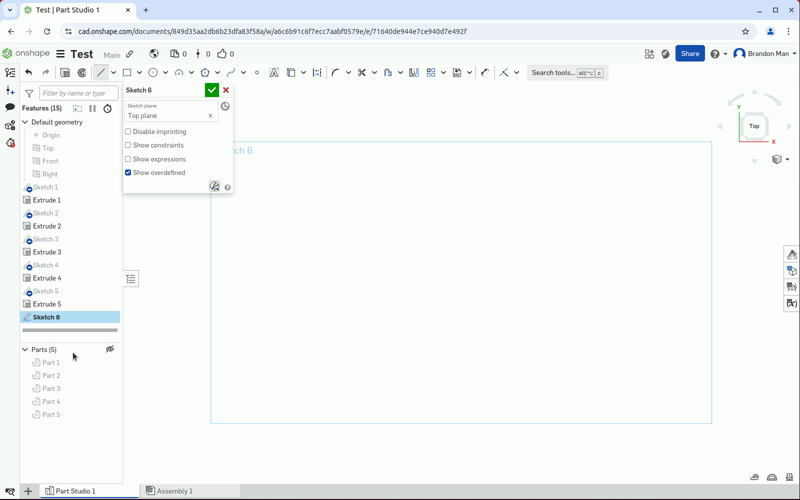
key_down(shift)
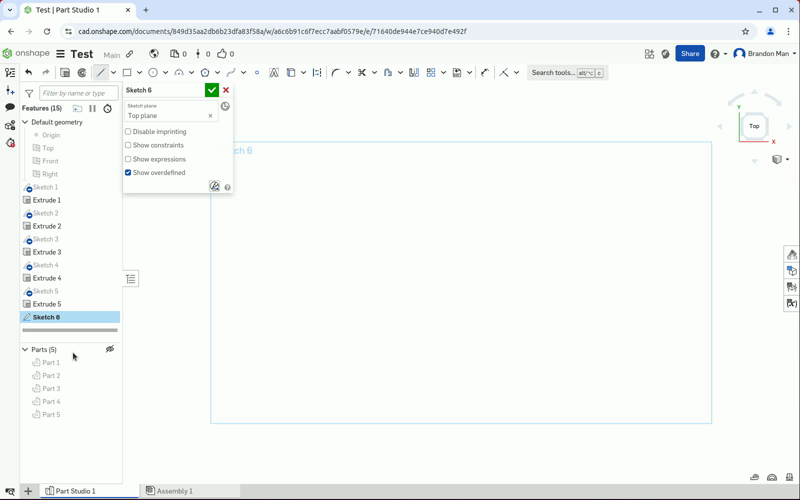
mouse_move(483, 314)
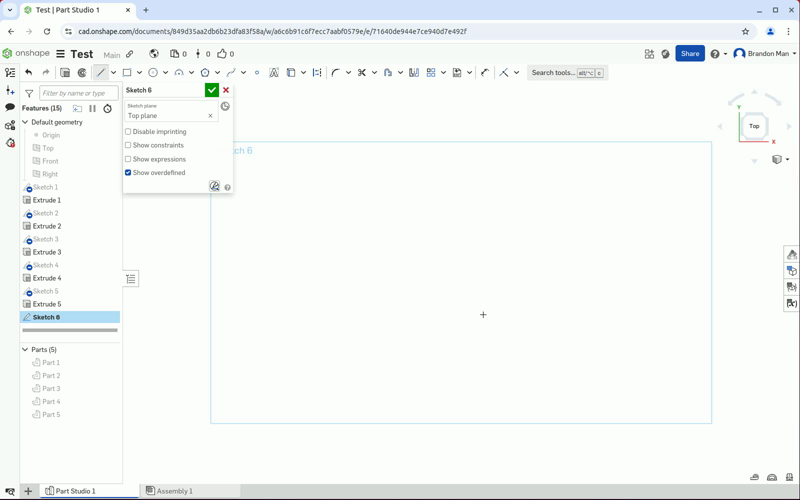
click(483, 314)
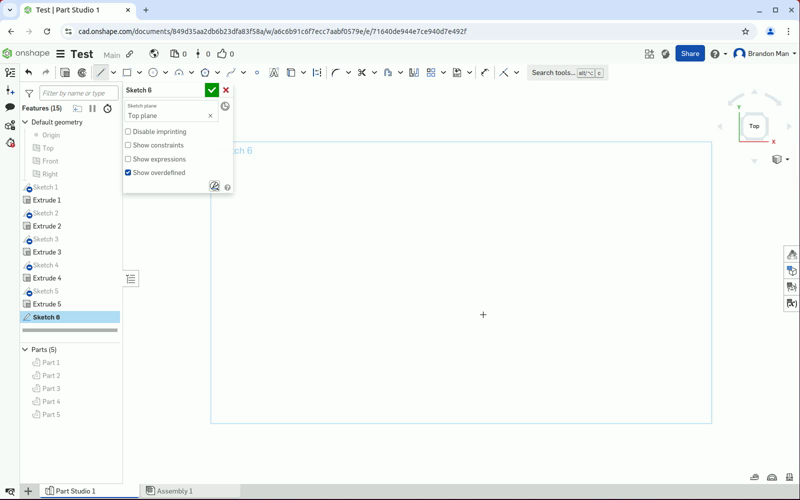
key_up(shift)
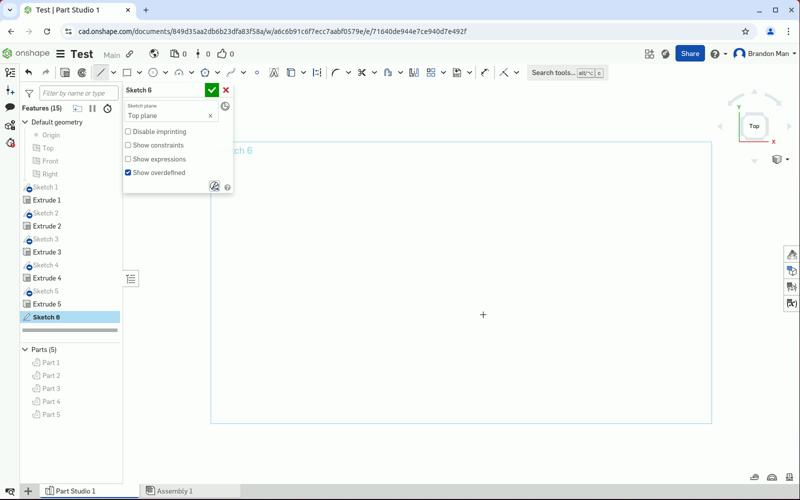
key_down(shift)
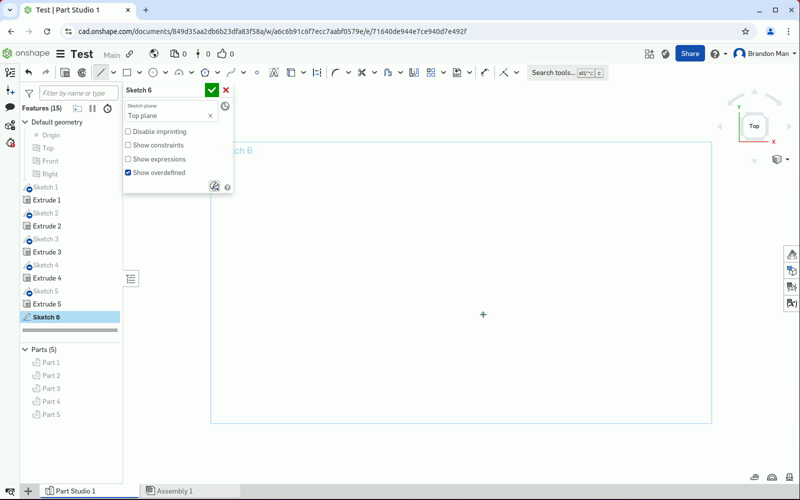
mouse_move(513, 314)
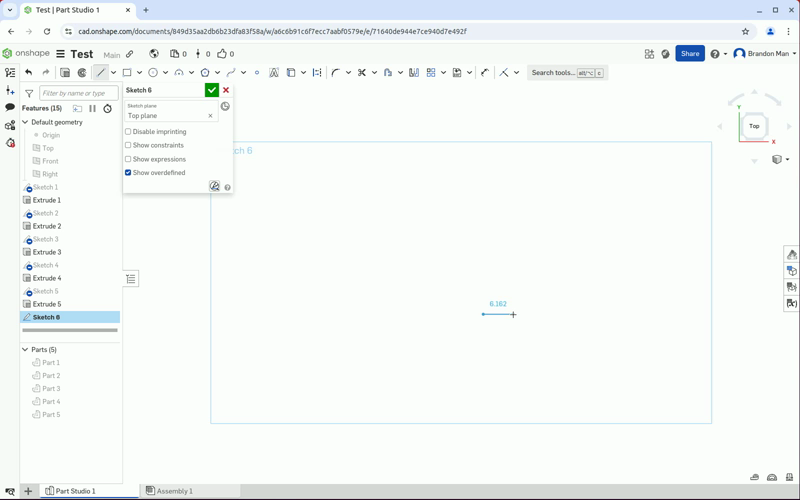
mouse_move(502, 314)
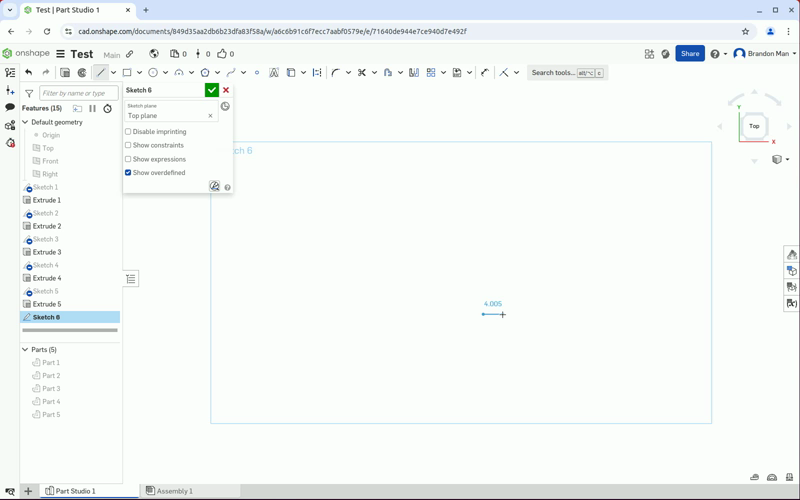
click(502, 314)
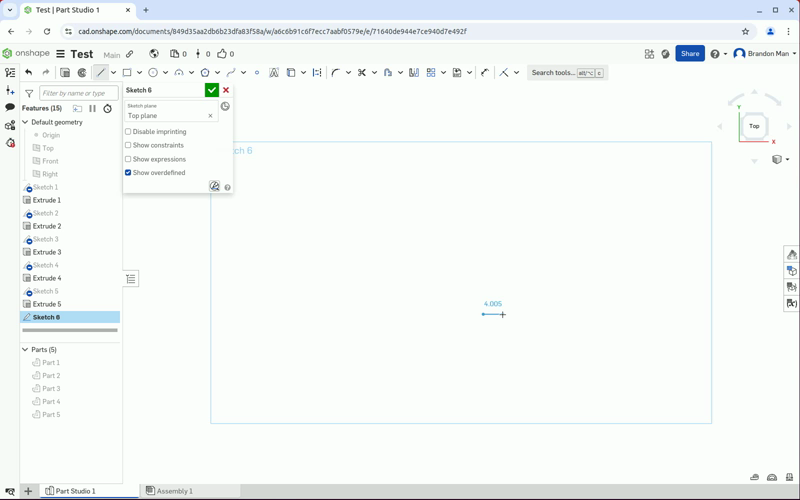
key_up(shift)
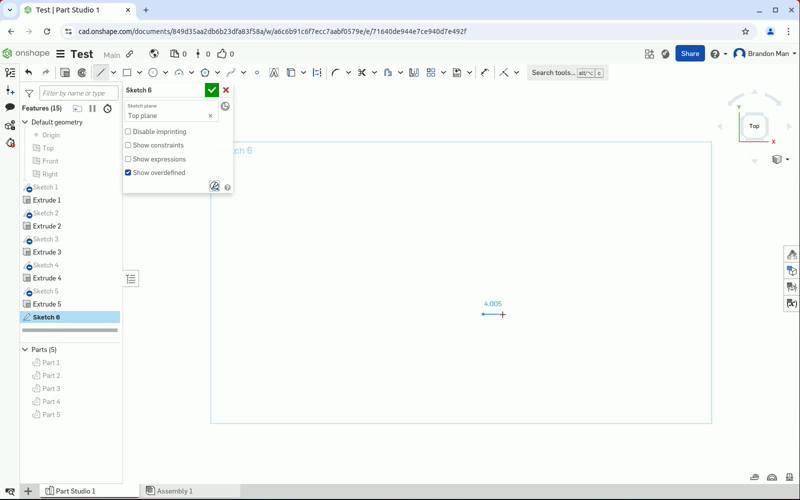
key_down(shift)
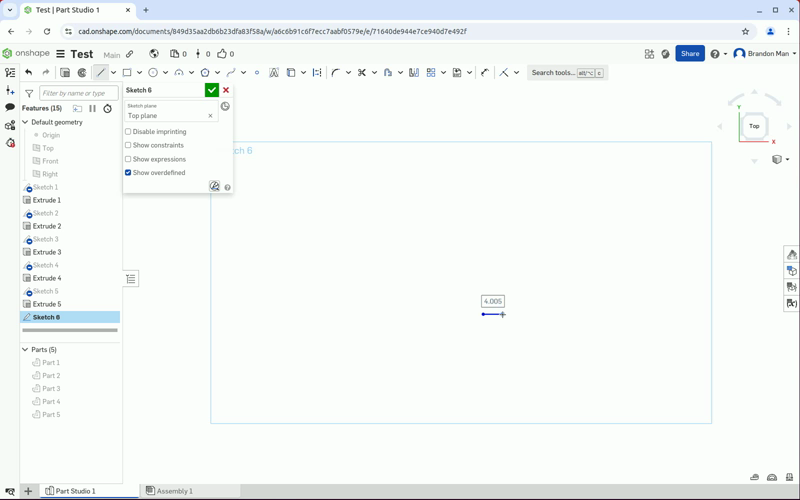
mouse_move(532, 314)
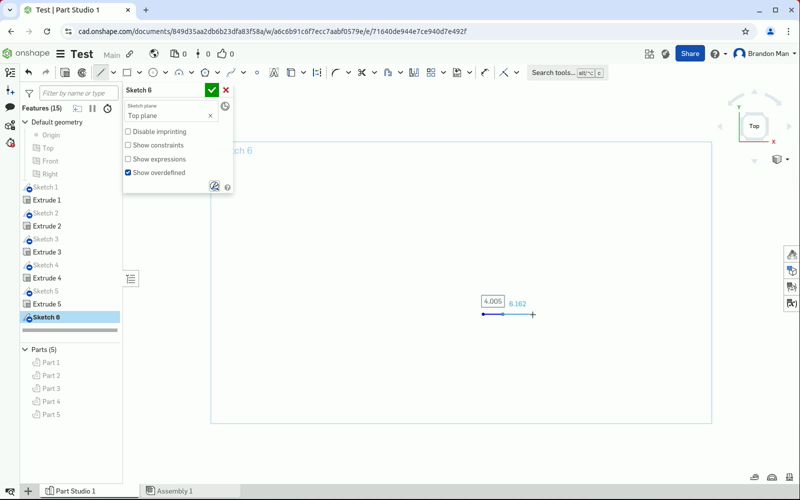
mouse_move(502, 293)
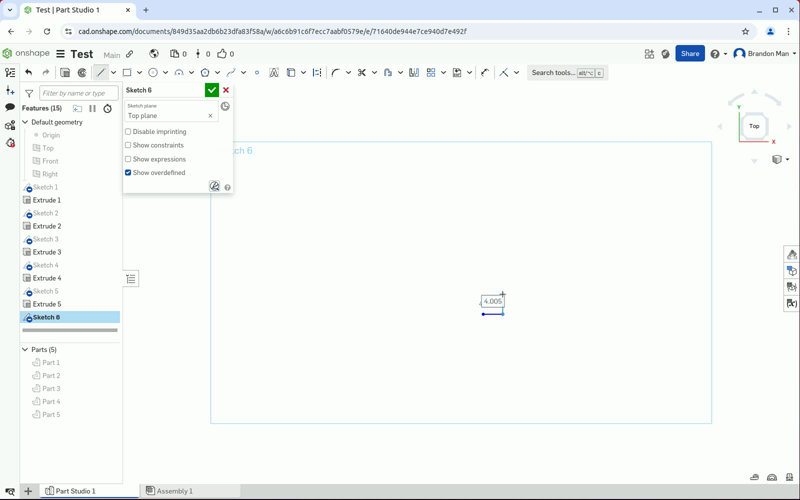
click(502, 293)
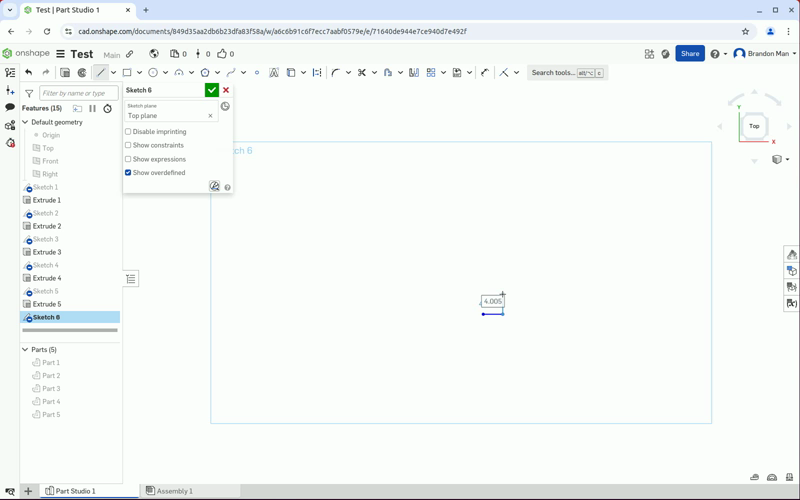
key_up(shift)
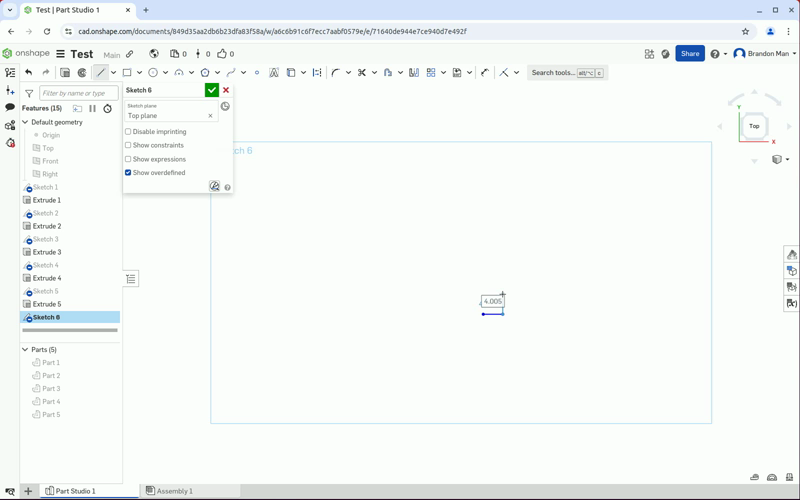
key_down(shift)
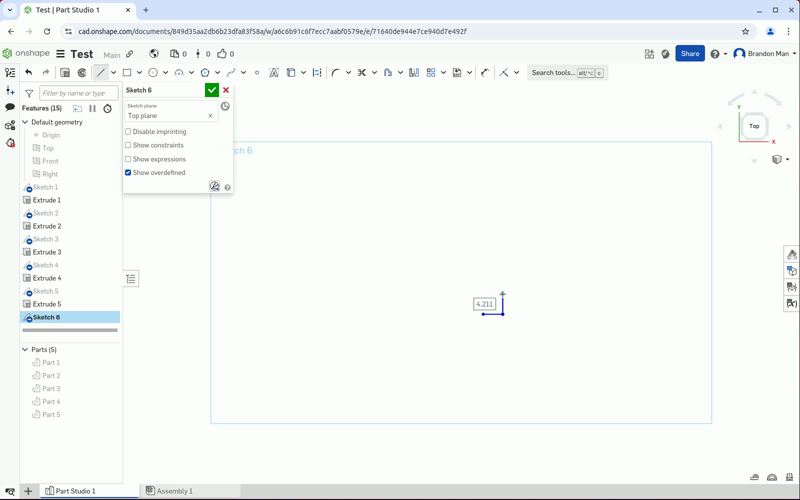
mouse_move(532, 293)
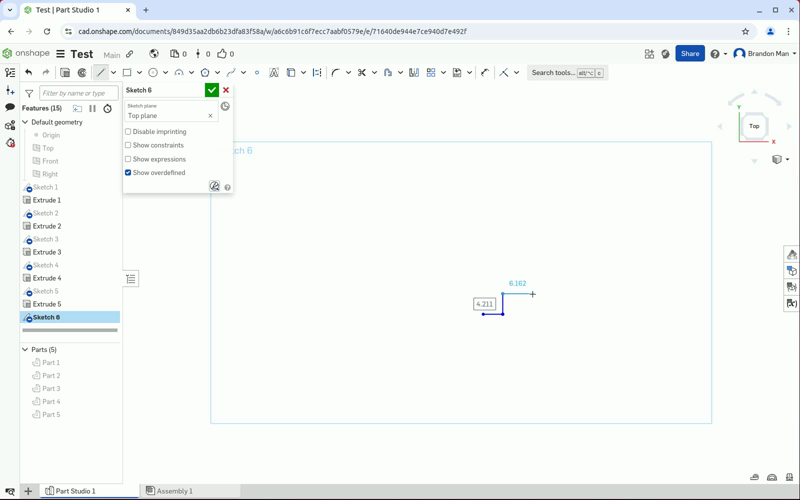
mouse_move(483, 293)
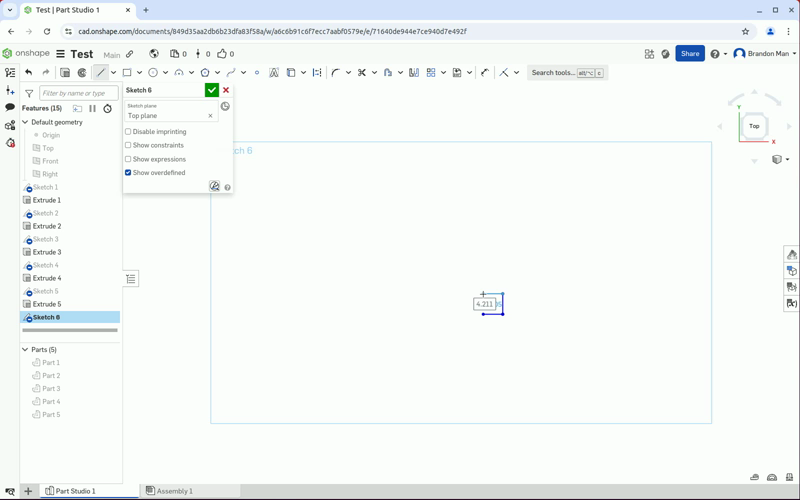
click(483, 293)
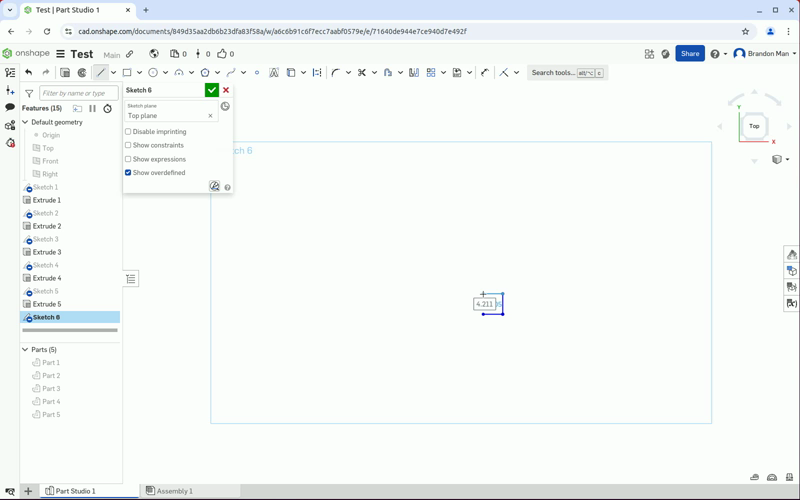
key_up(shift)
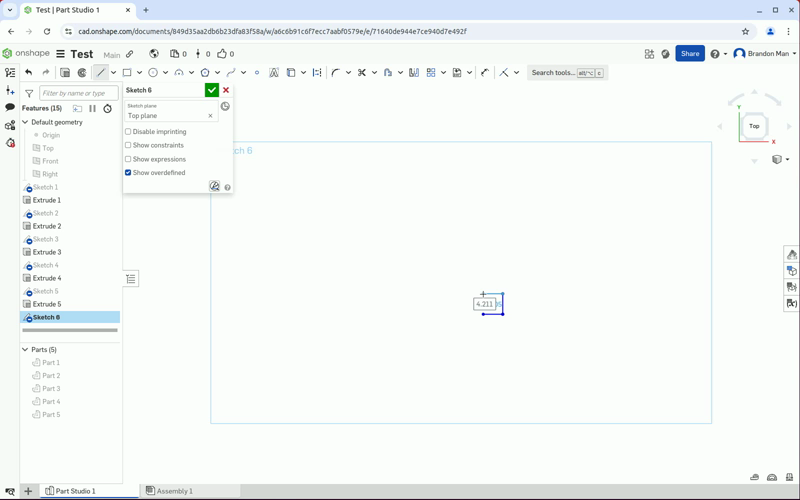
mouse_move(513, 293)
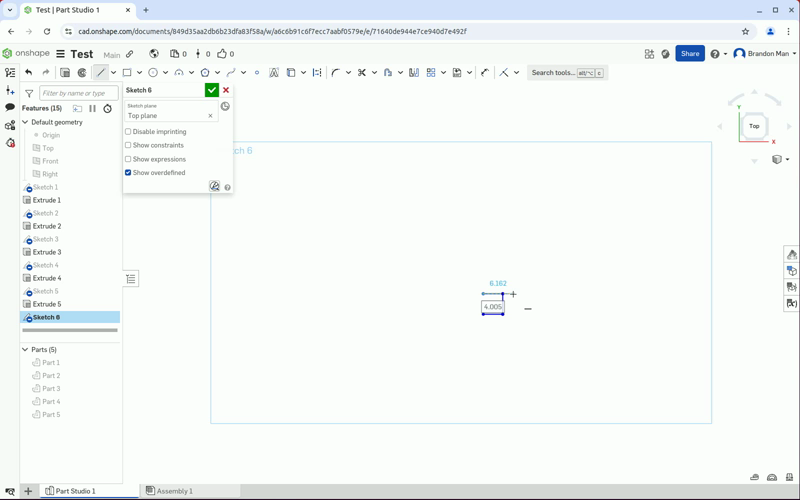
key_down(shift)
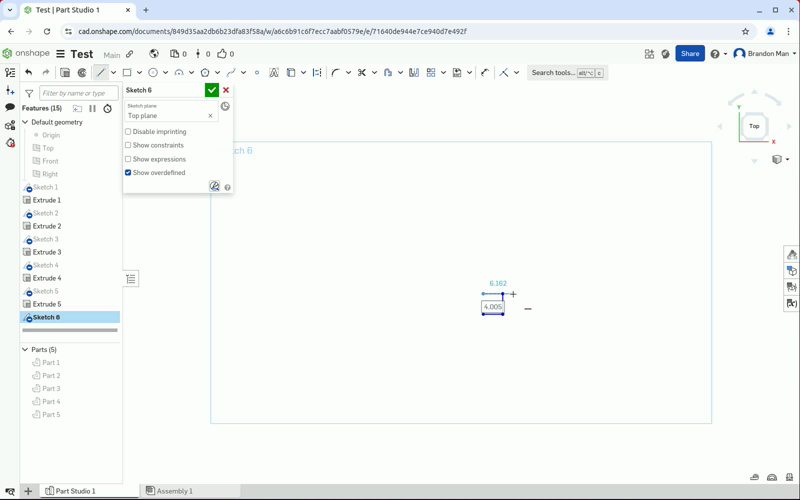
mouse_move(483, 314)
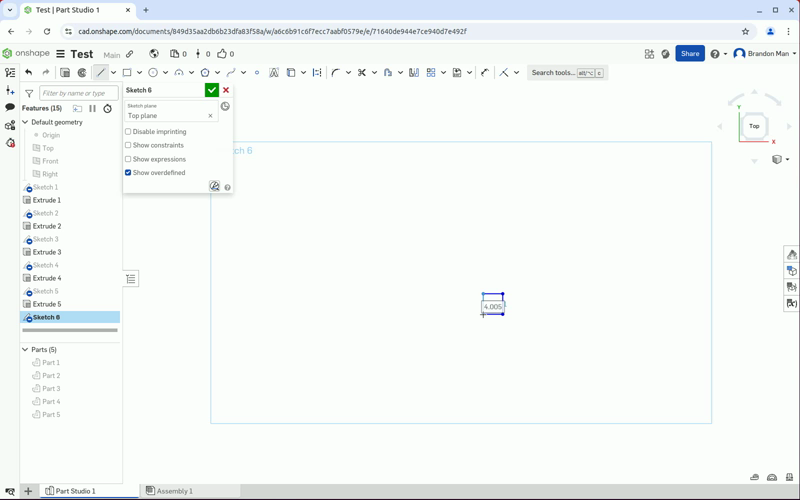
key_up(shift)
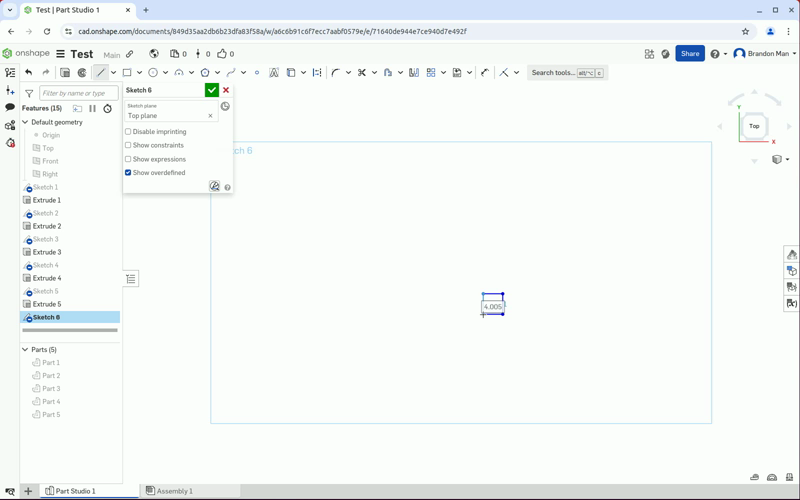
click(483, 314)
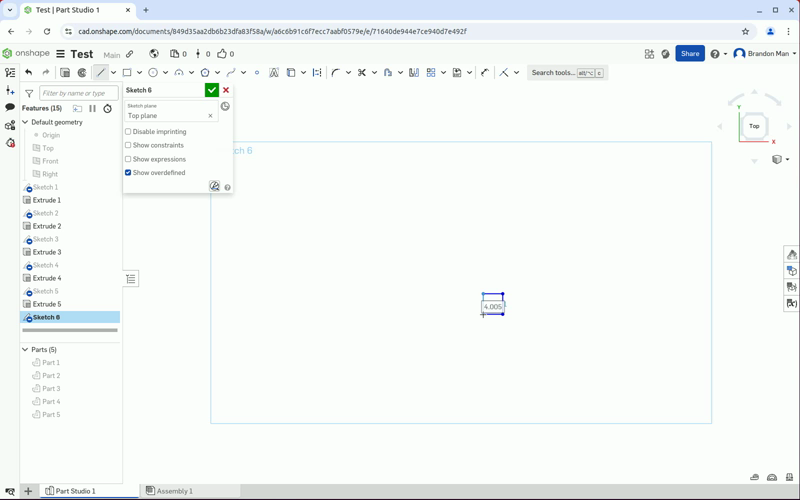
key(esc)
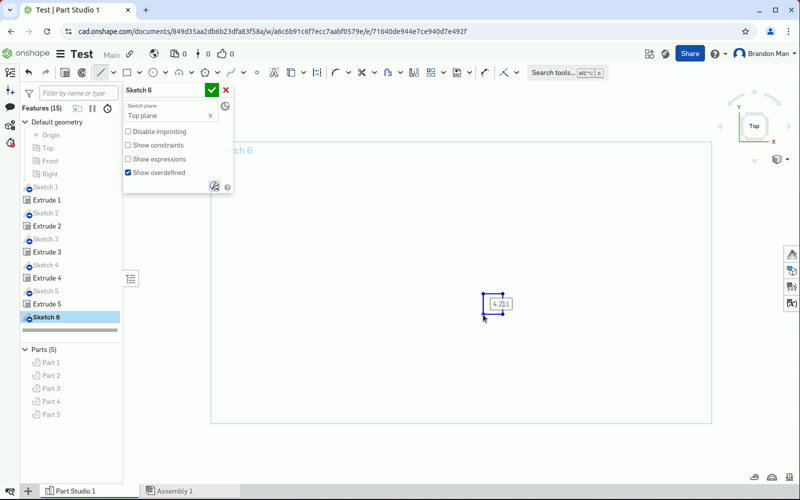
mouse_move(484, 312)
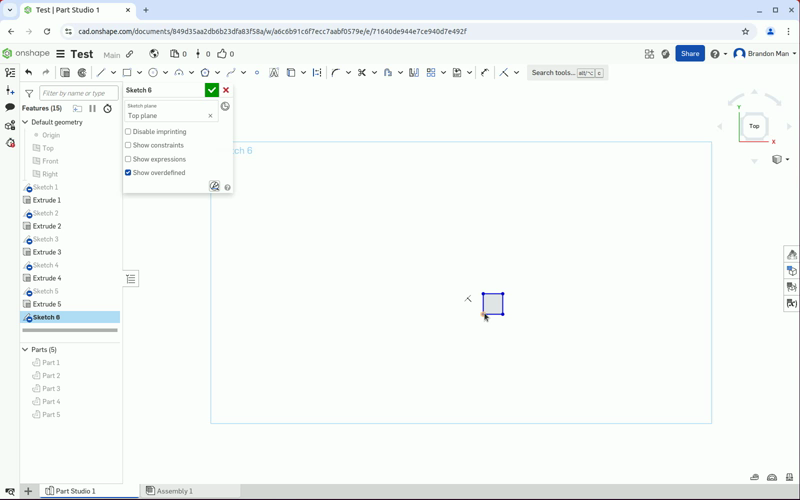
scroll(6)
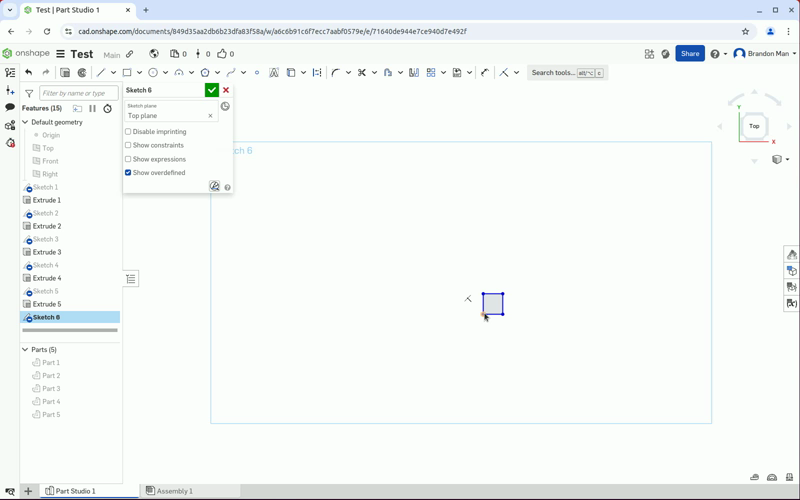
scroll(6)
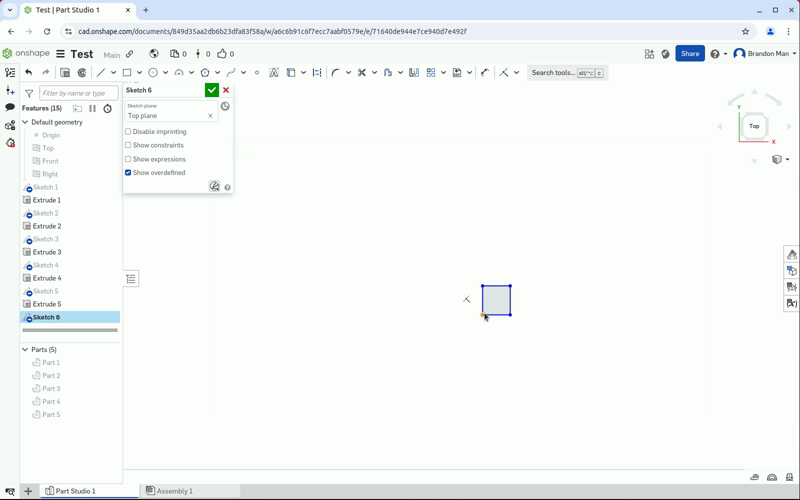
scroll(6)
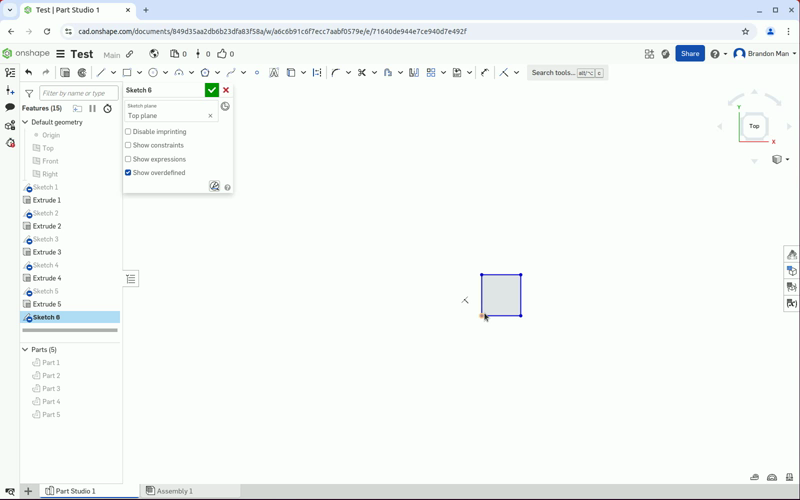
scroll(6)
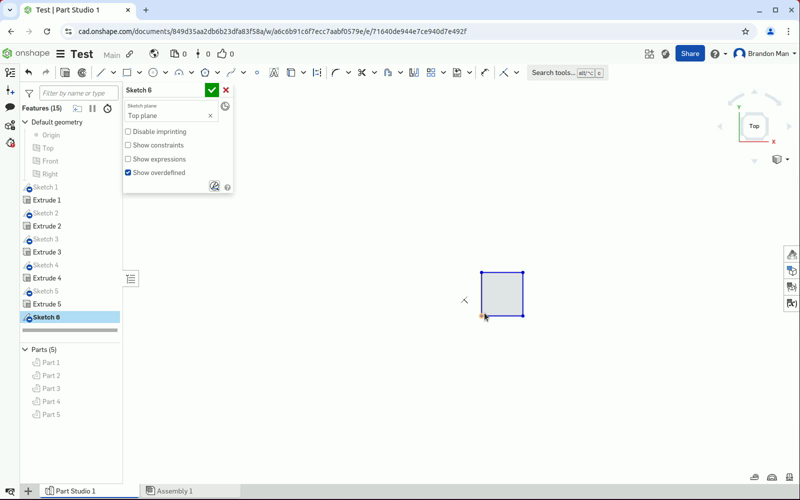
scroll(6)
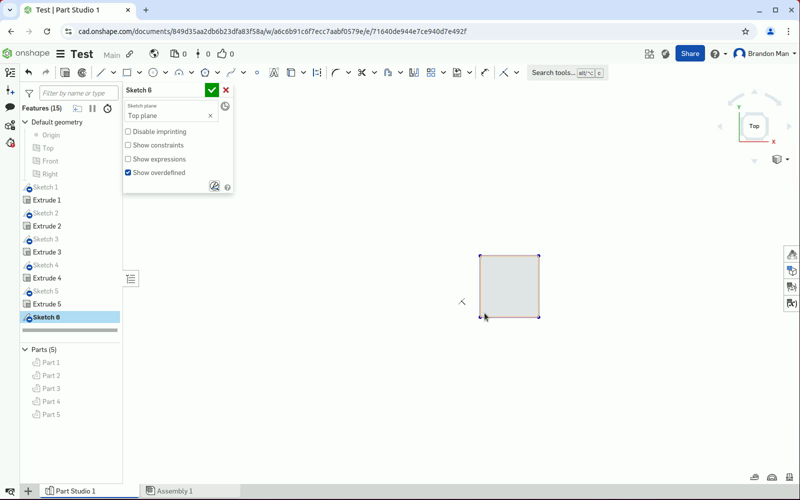
scroll(6)
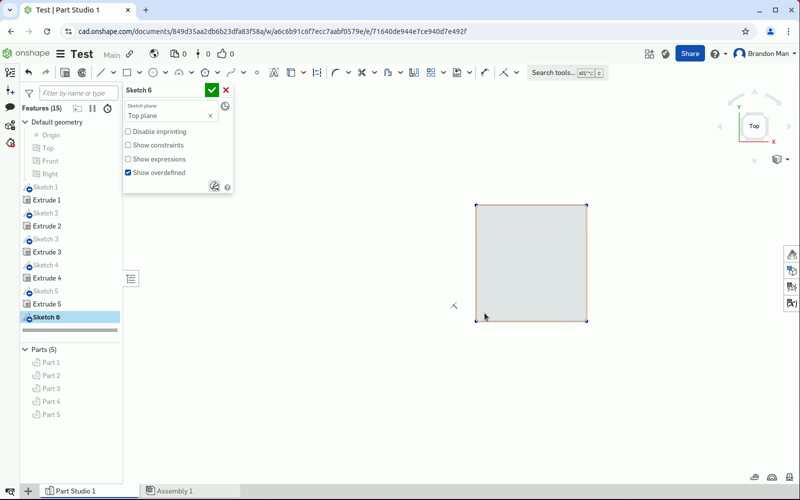
scroll(6)
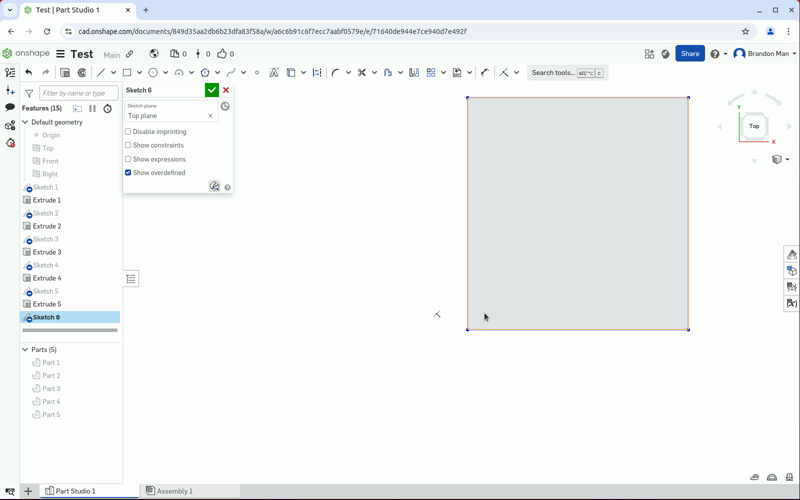
click(484, 312)
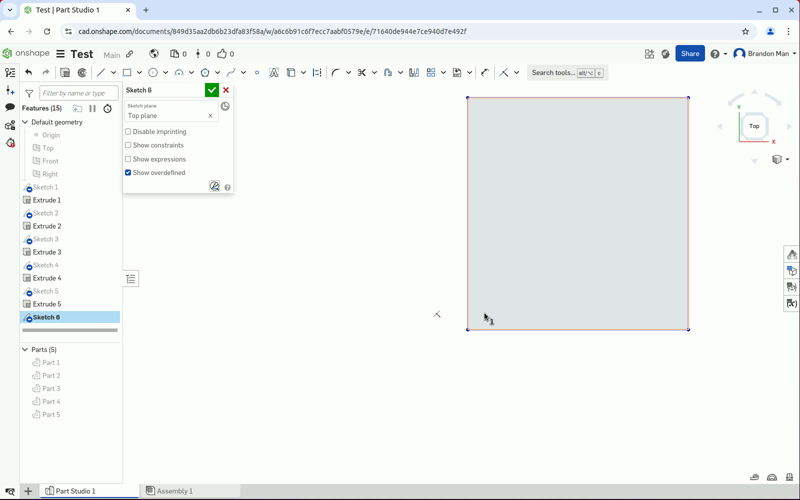
scroll(-6)
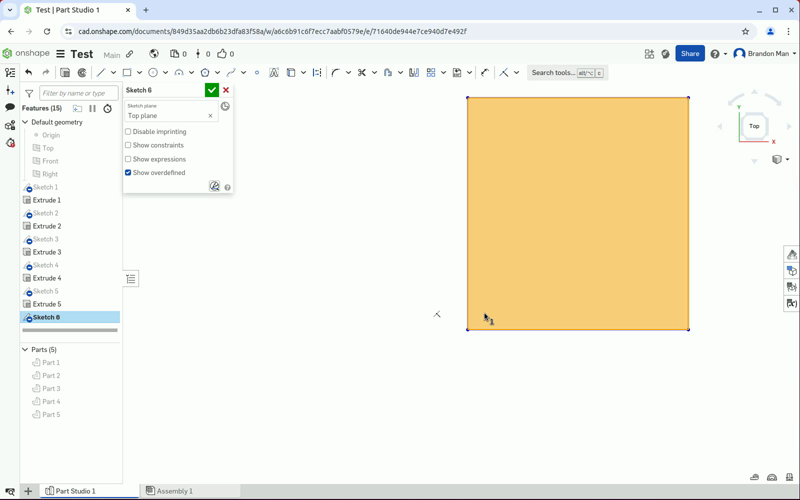
scroll(-6)
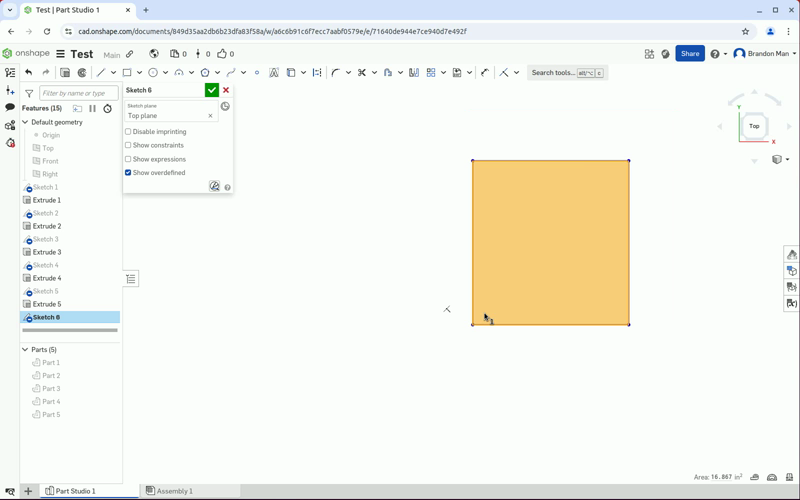
scroll(-6)
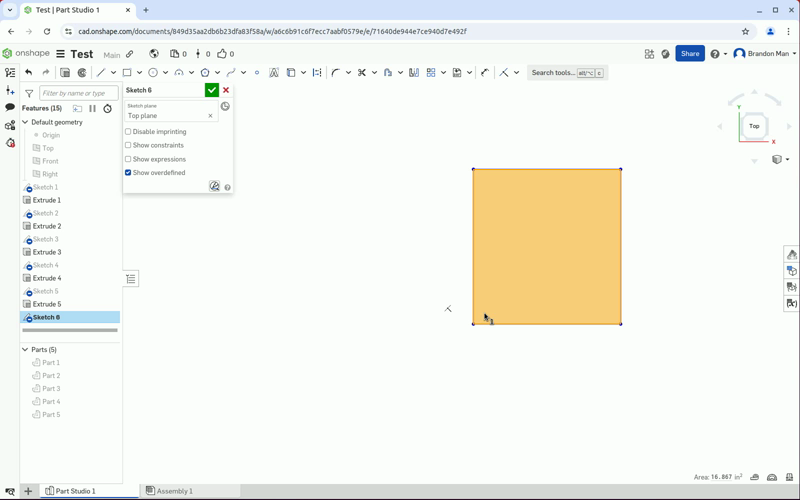
scroll(-6)
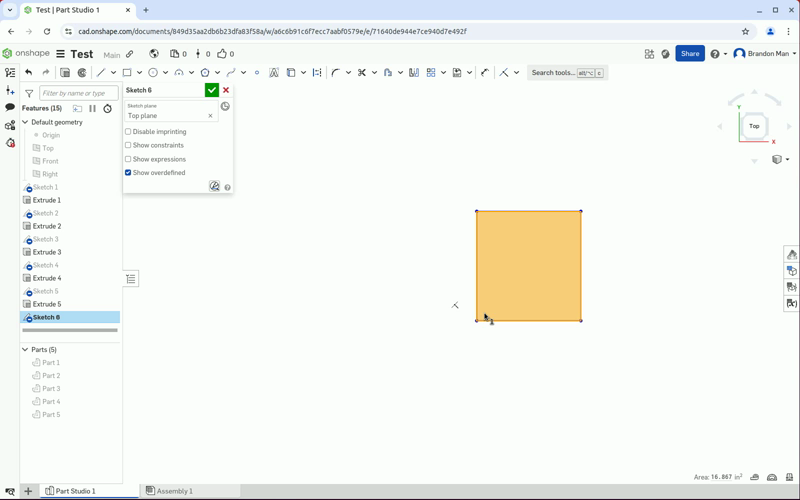
scroll(-6)
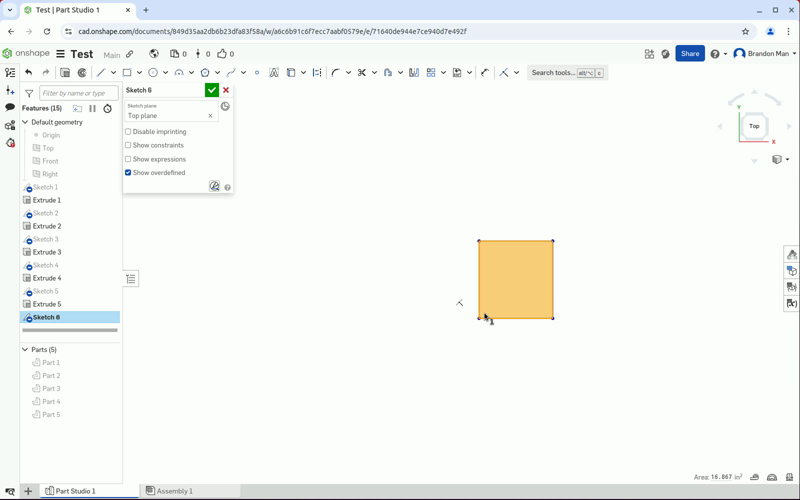
scroll(-6)
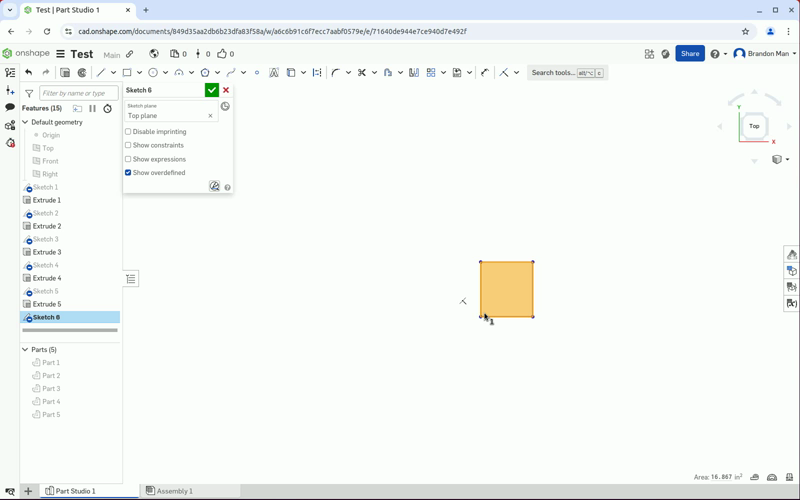
scroll(-6)
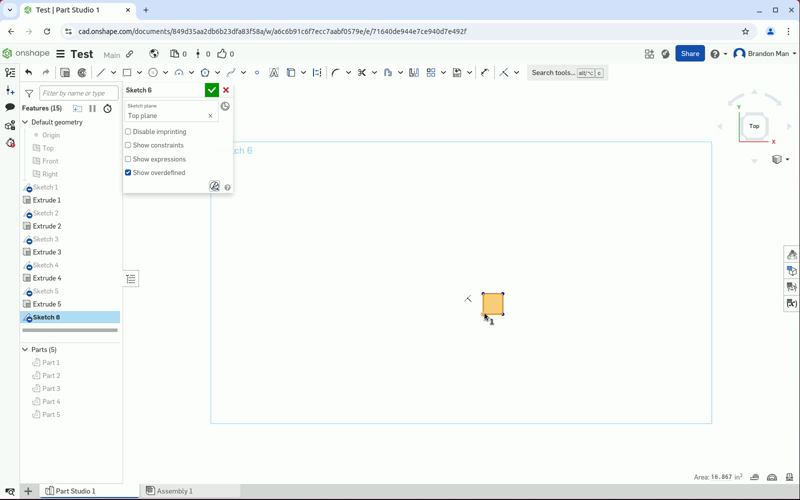
mouse_move(73, 352)
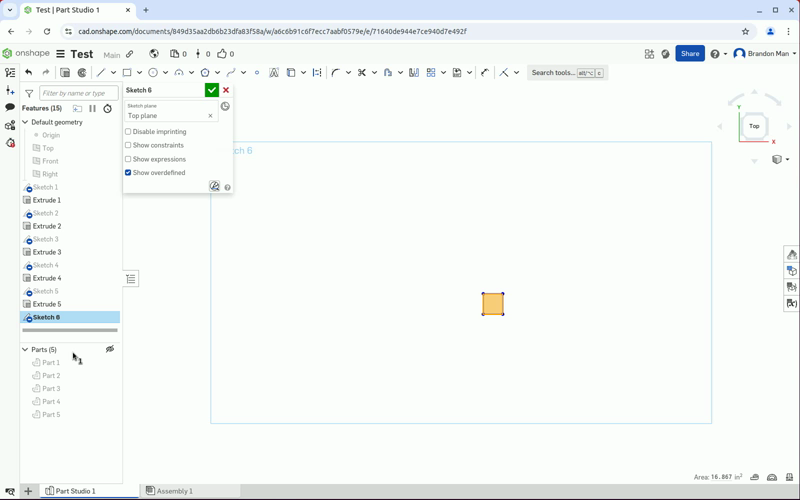
key(shift+y)
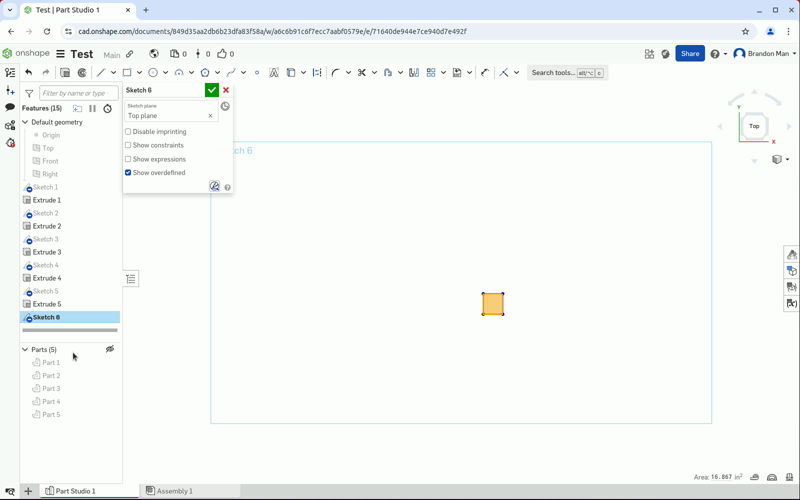
key(shift+e)
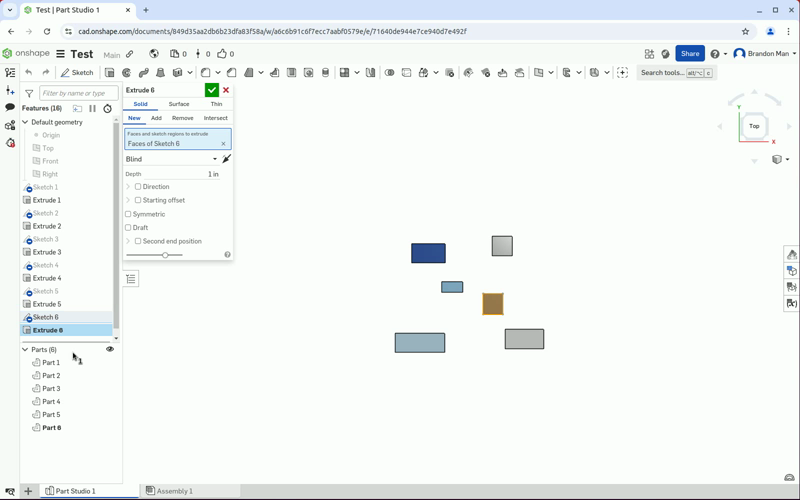
mouse_move(143, 106)
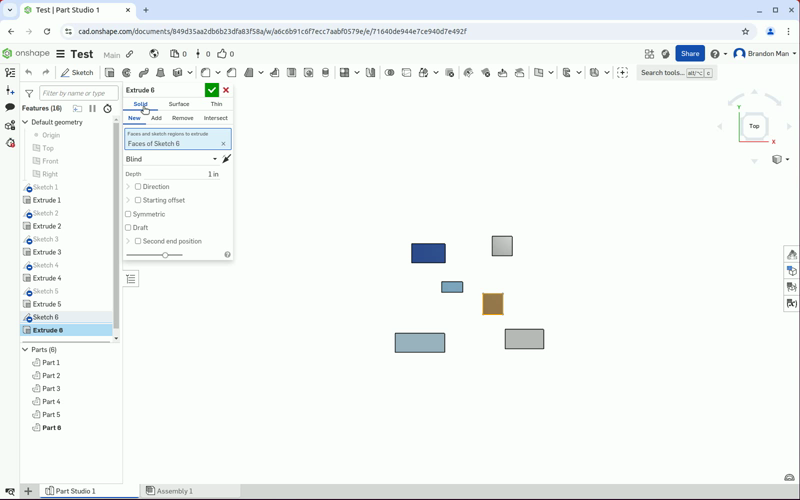
click(143, 106)
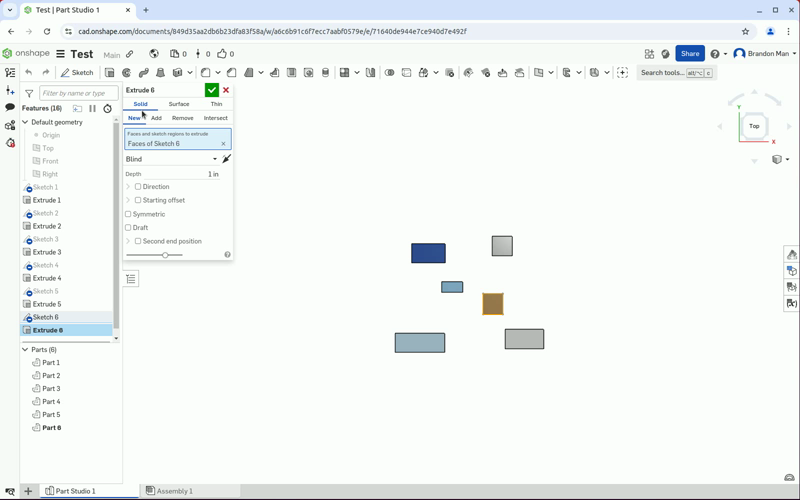
mouse_move(137, 120)
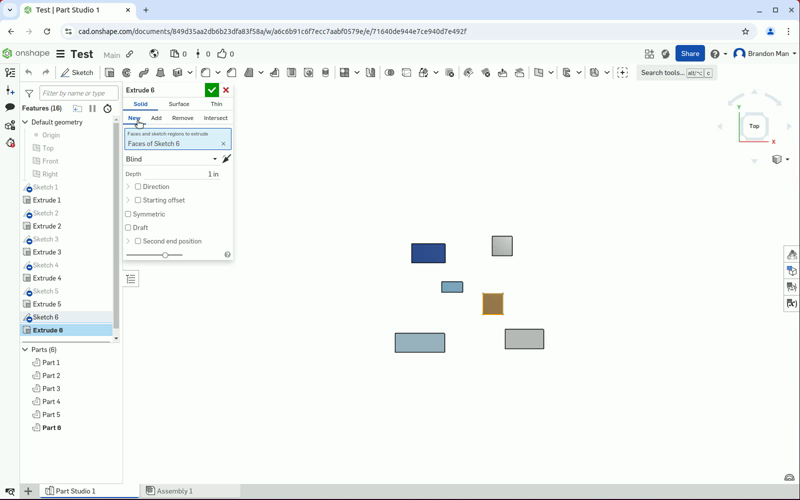
click(137, 120)
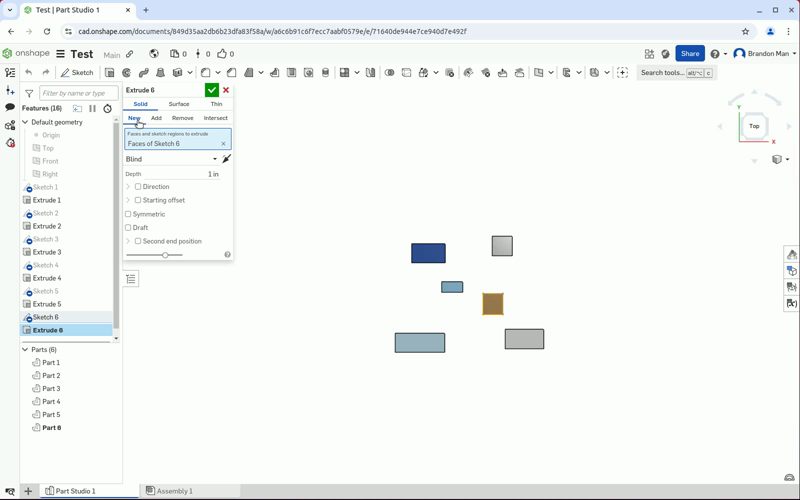
key(tab, 4)
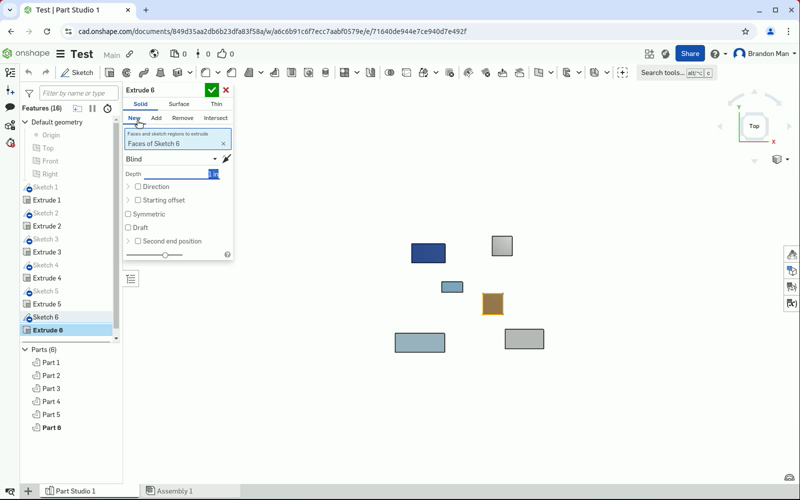
text(0.481)
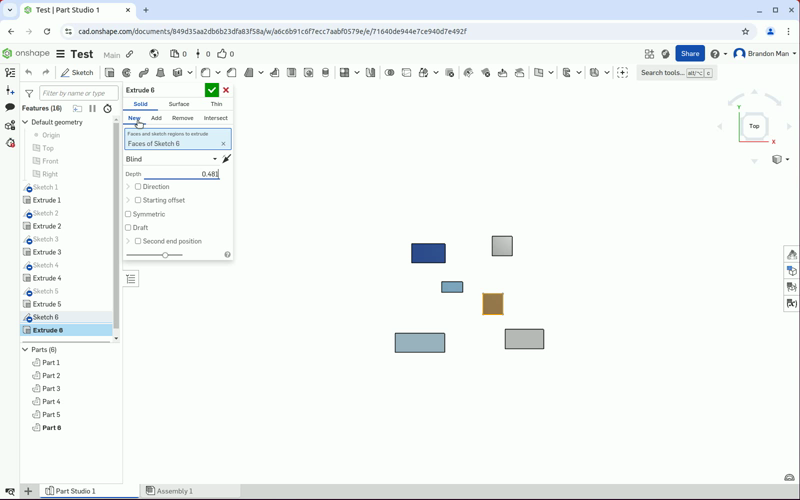
key(enter)
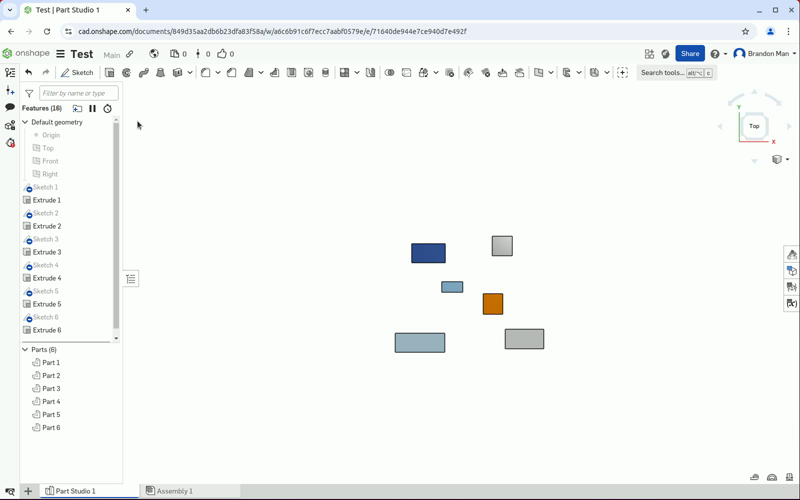
key(shift+h)
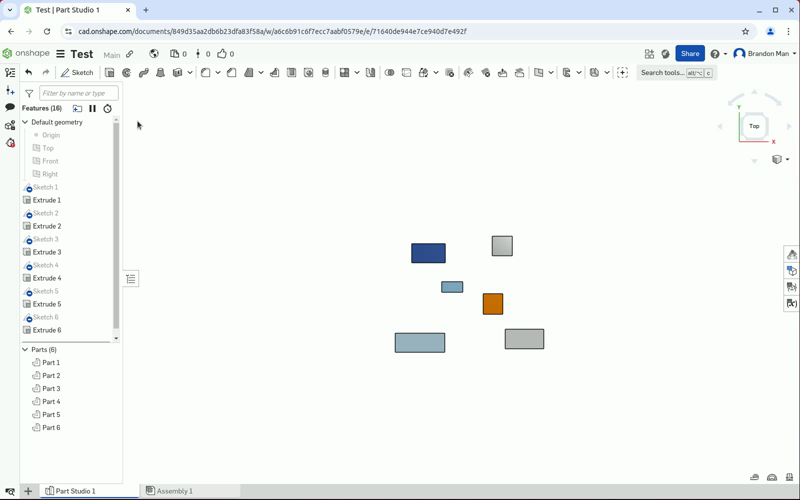
key(shift+h)
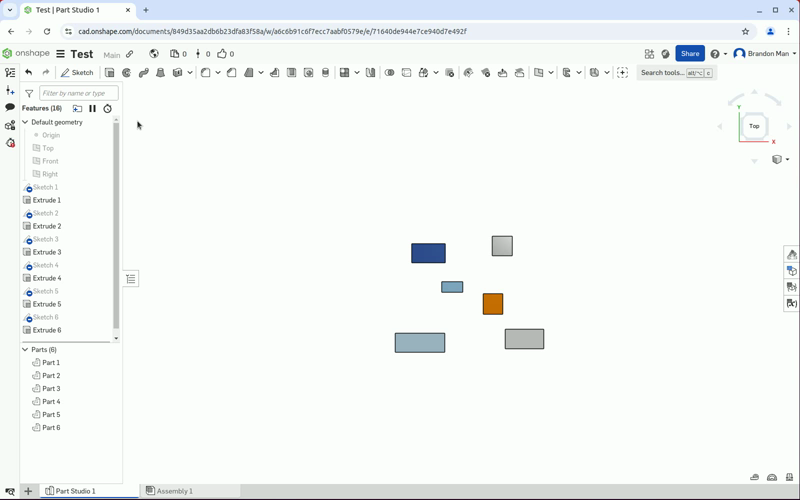
mouse_move(69, 189)
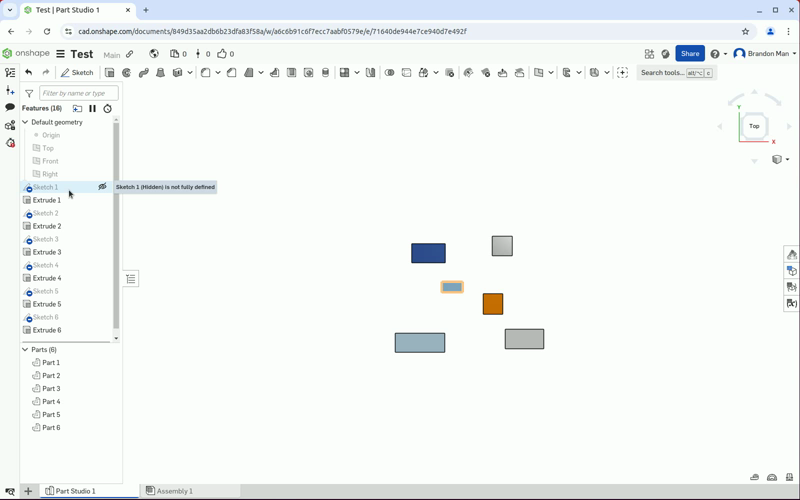
click(69, 189)
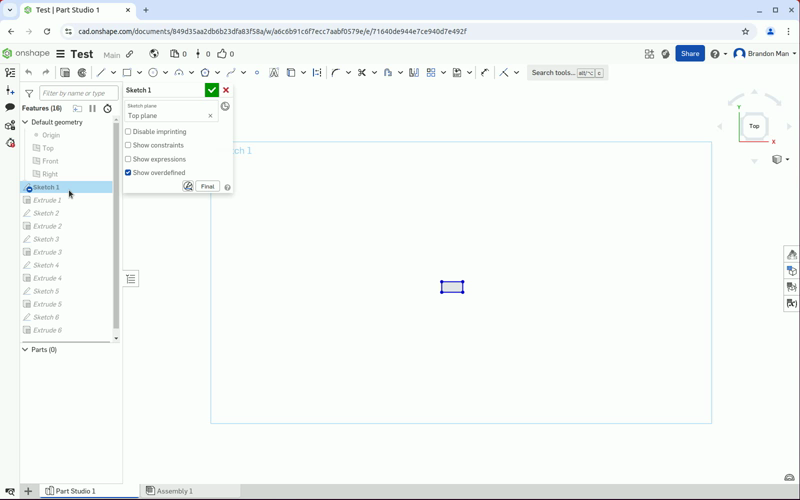
mouse_move(229, 92)
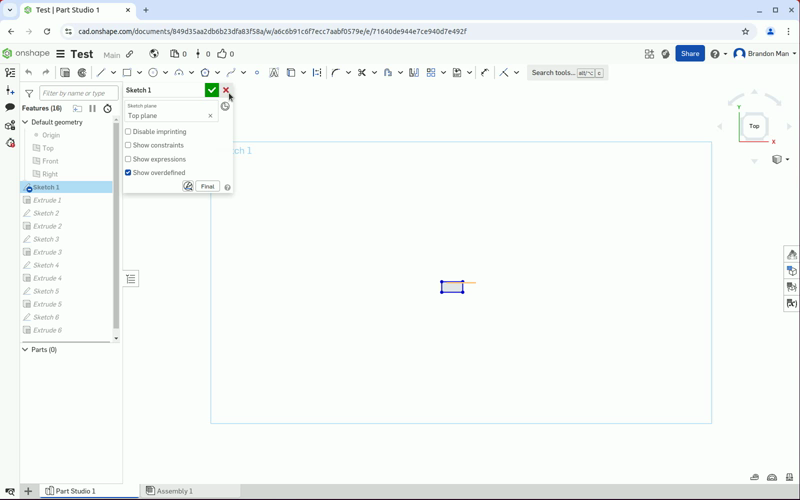
click(229, 92)
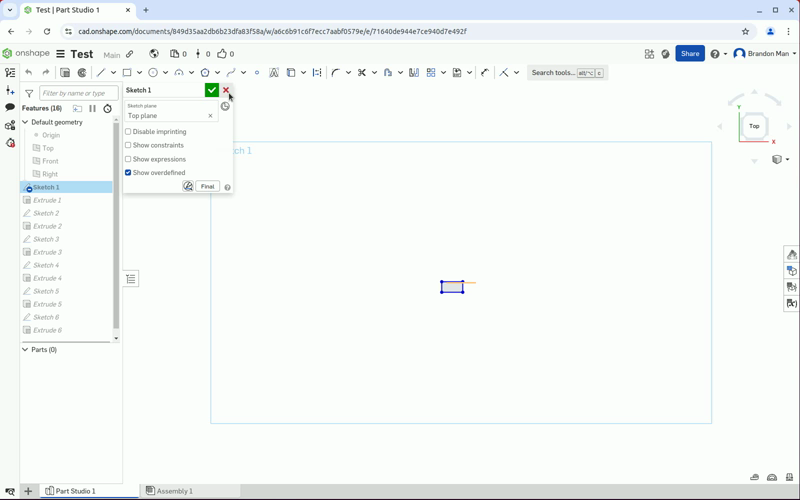
key(shift+s)
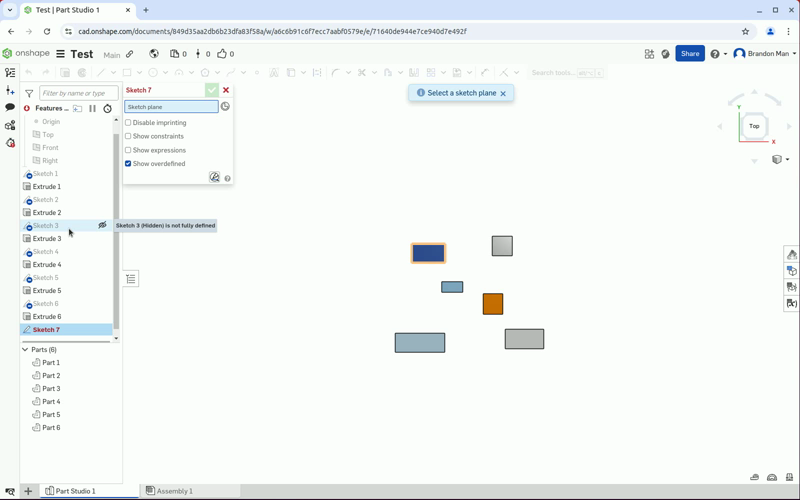
scroll(3)
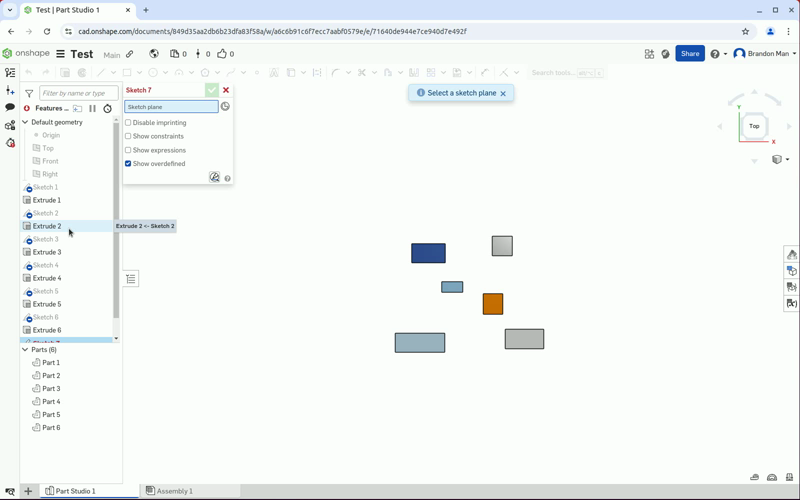
mouse_move(69, 150)
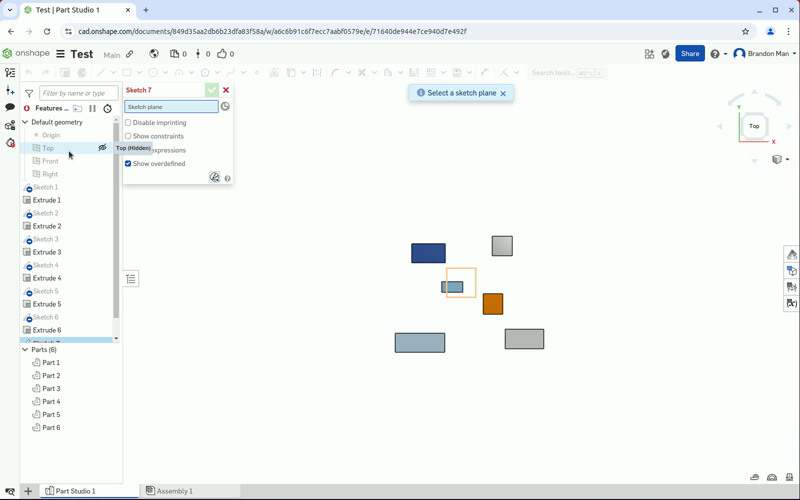
click(69, 150)
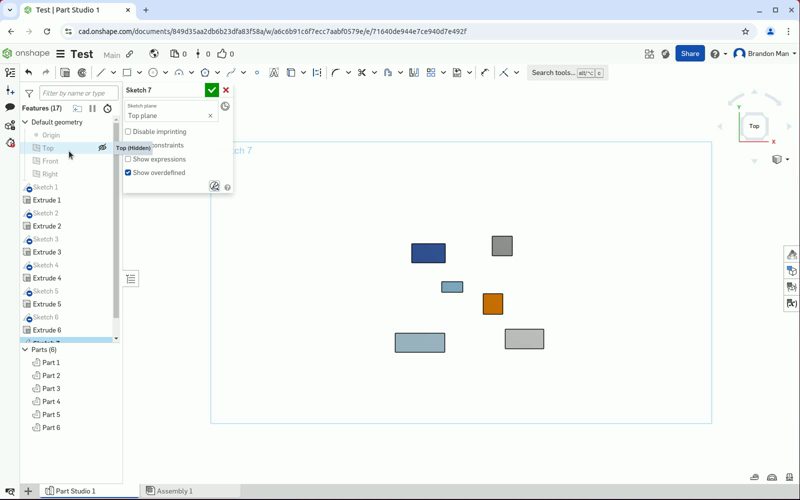
mouse_move(73, 352)
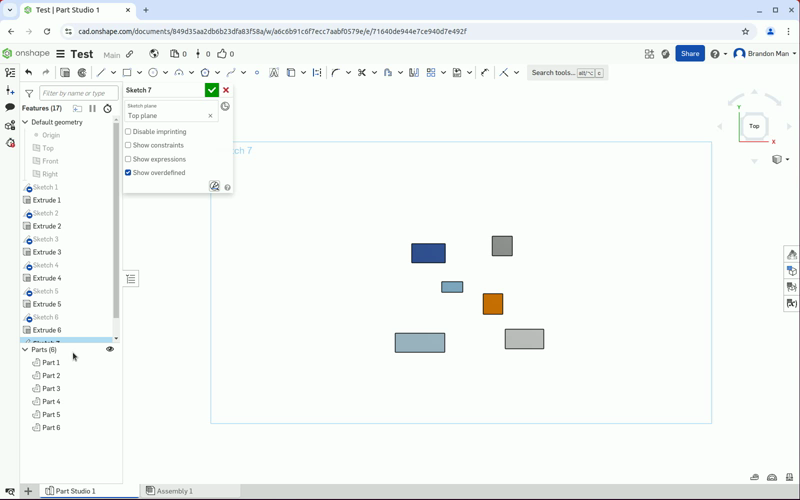
key(y)
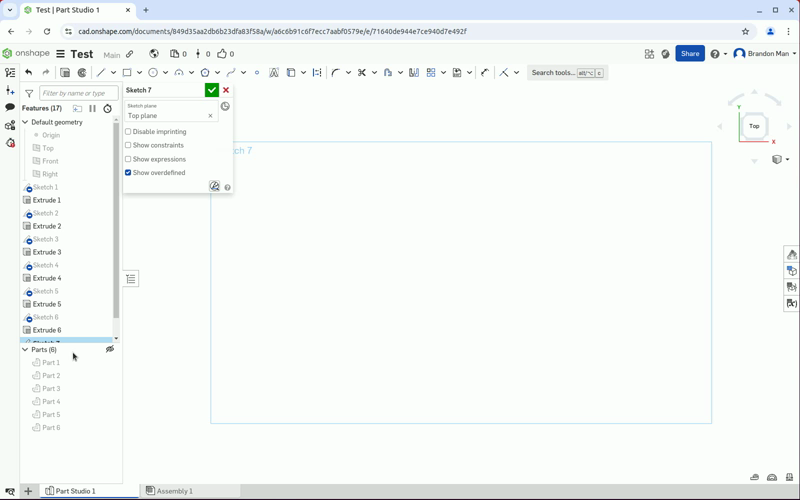
key(l)
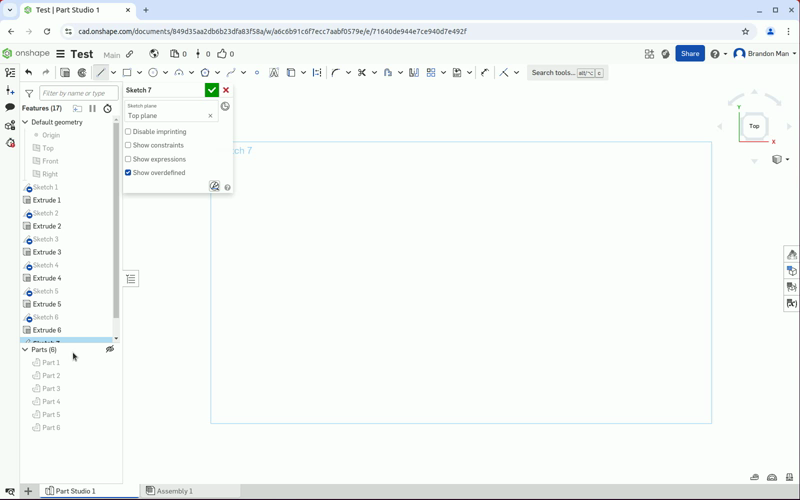
key_down(shift)
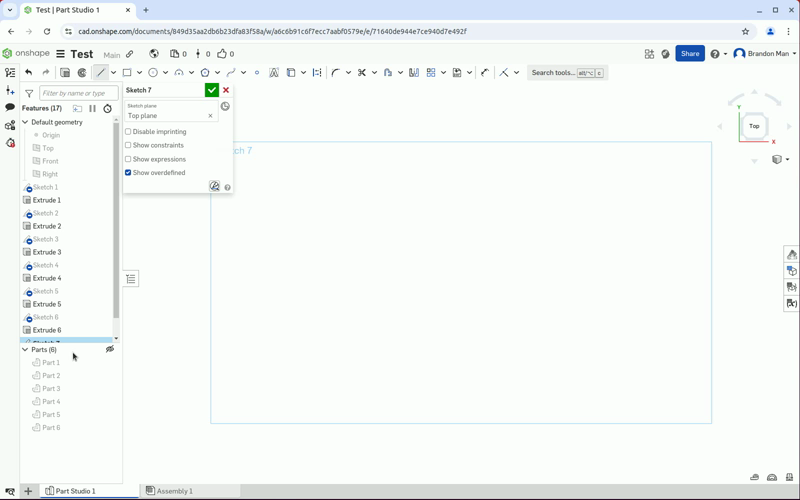
mouse_move(403, 315)
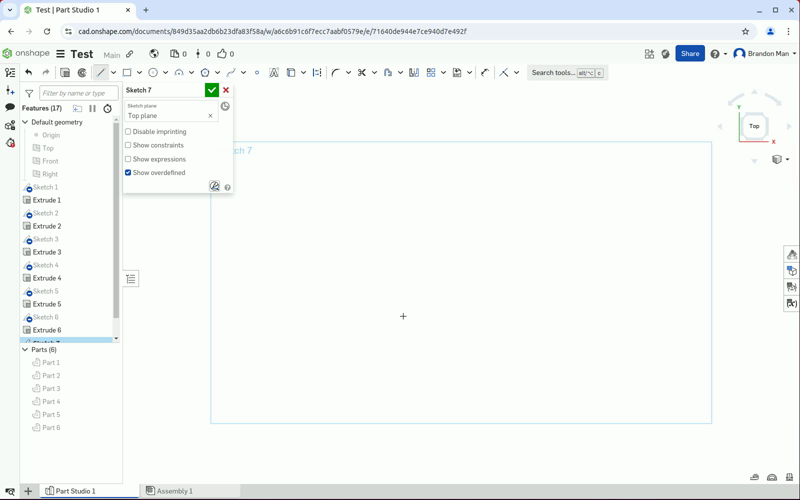
click(403, 315)
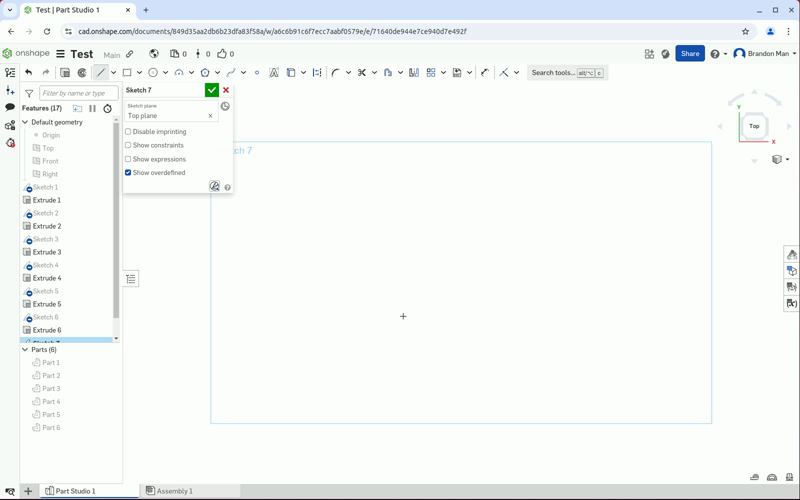
key_up(shift)
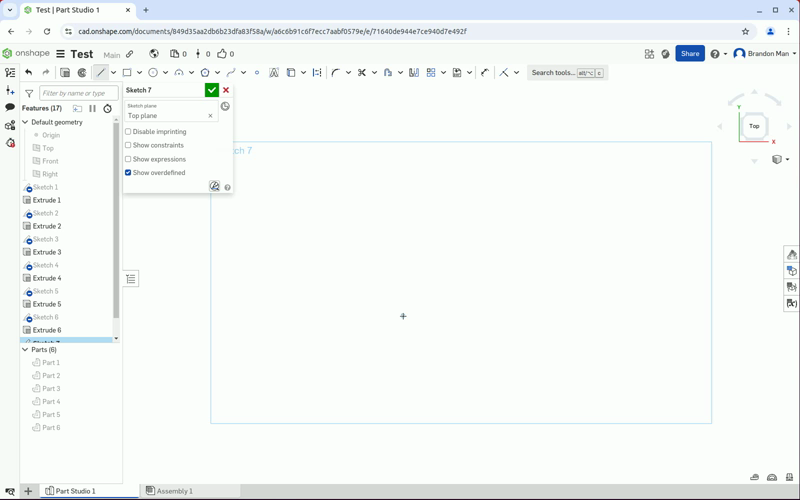
key_down(shift)
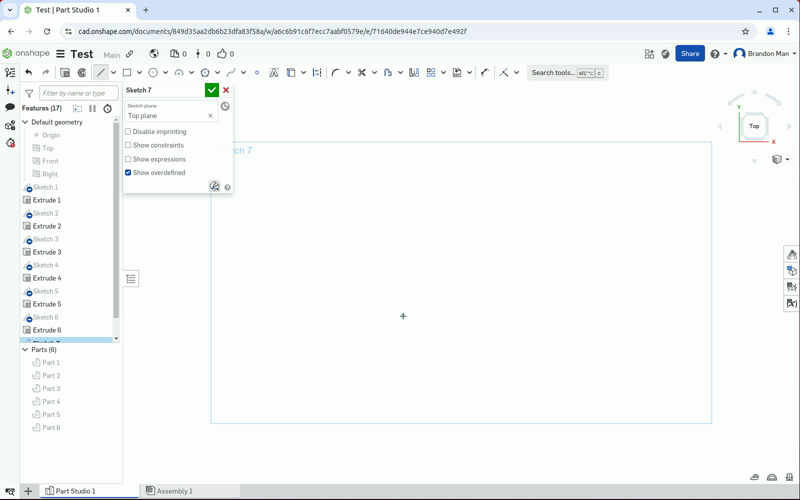
mouse_move(433, 315)
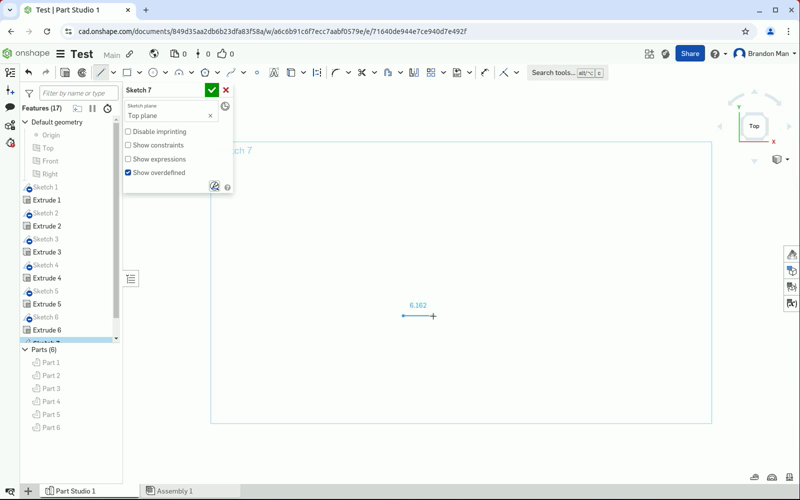
mouse_move(429, 315)
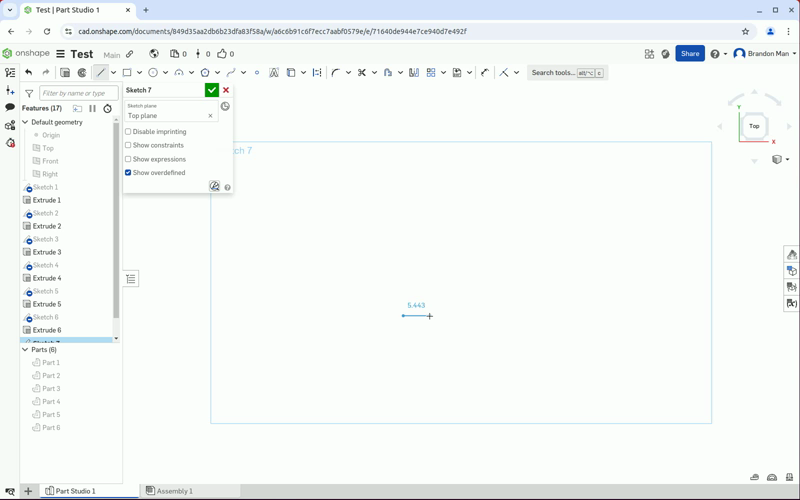
click(429, 315)
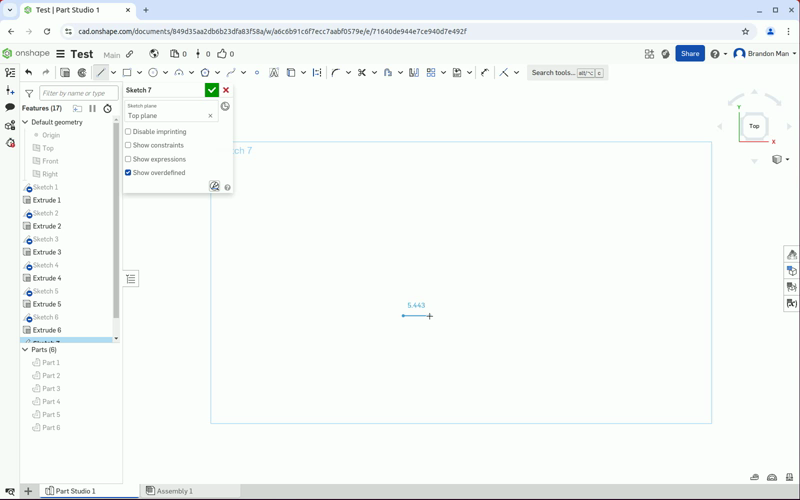
key_up(shift)
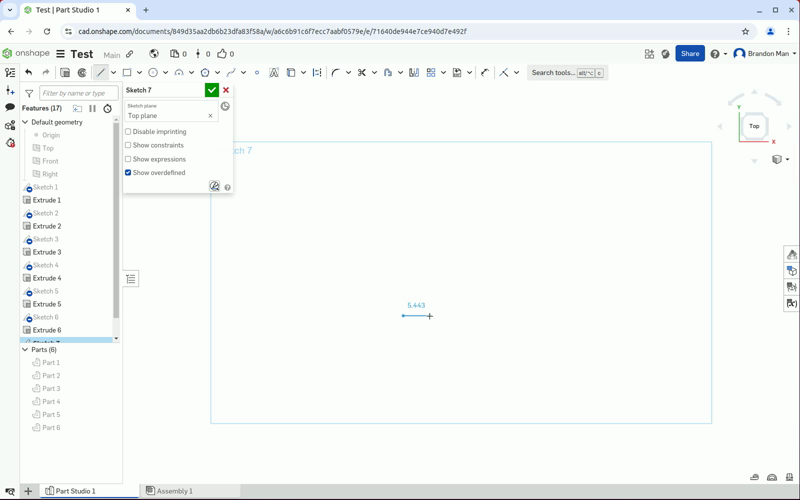
key_down(shift)
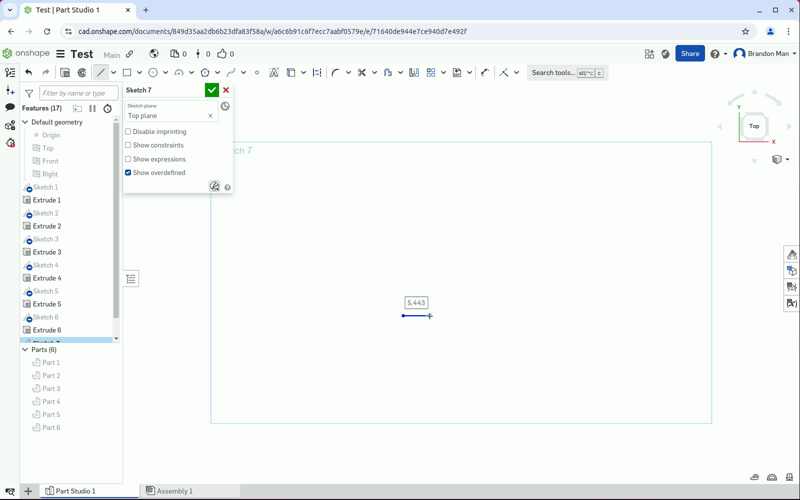
mouse_move(459, 315)
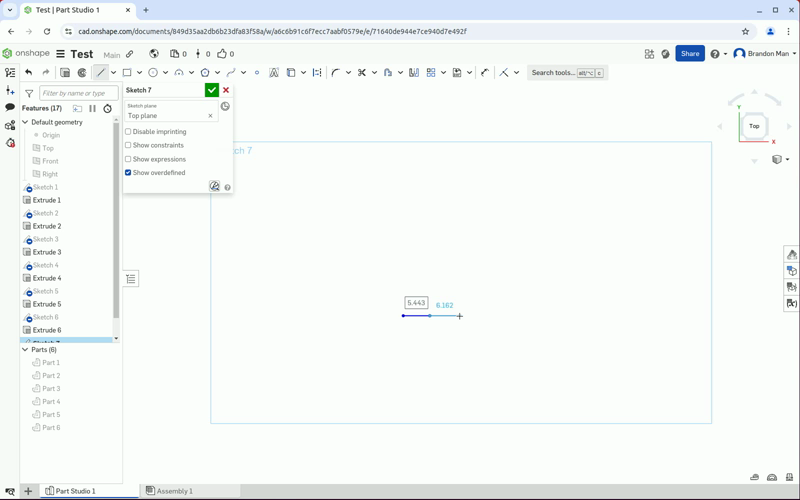
mouse_move(429, 295)
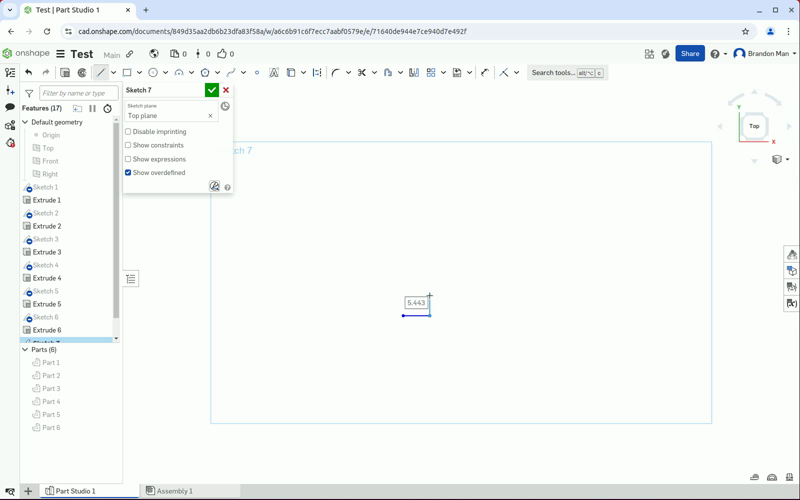
click(429, 295)
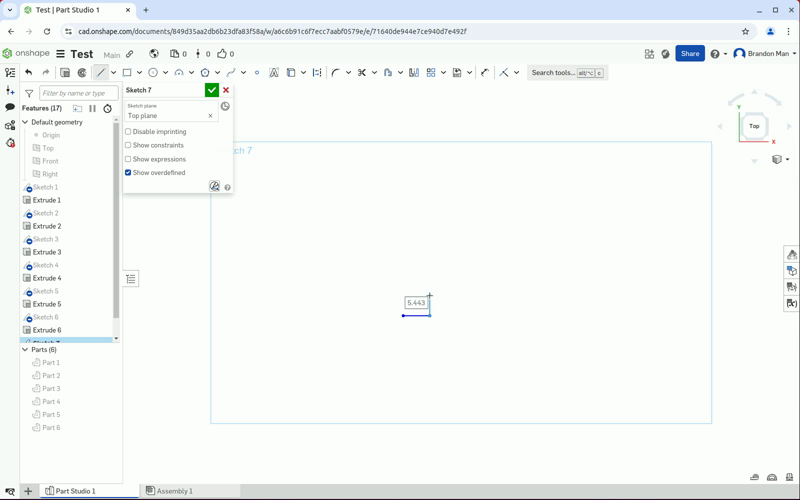
key_up(shift)
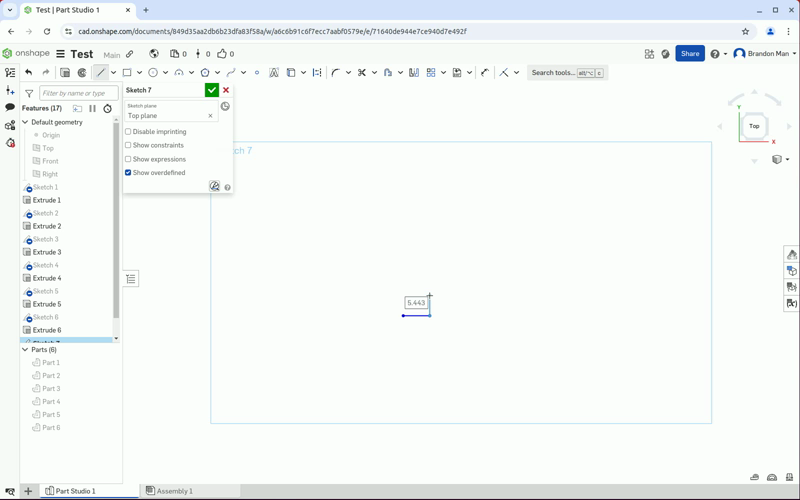
key_down(shift)
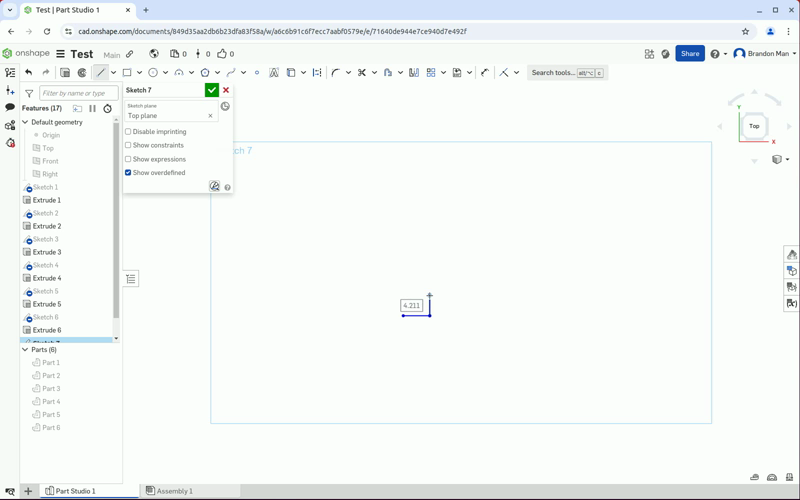
mouse_move(459, 295)
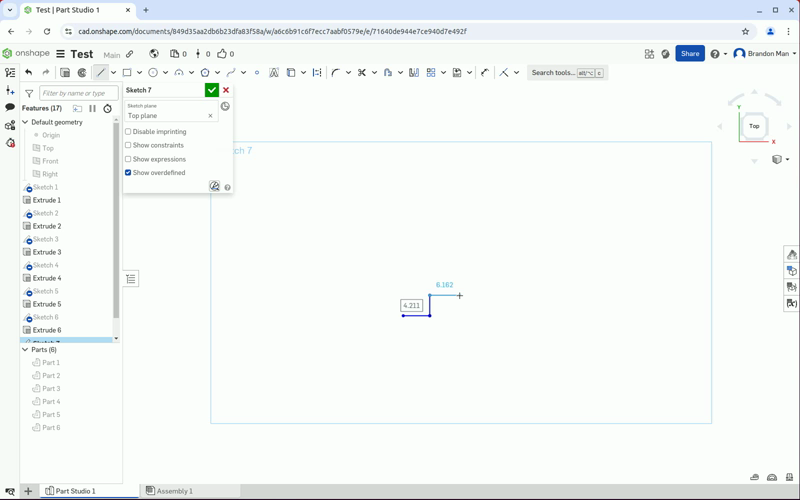
mouse_move(403, 295)
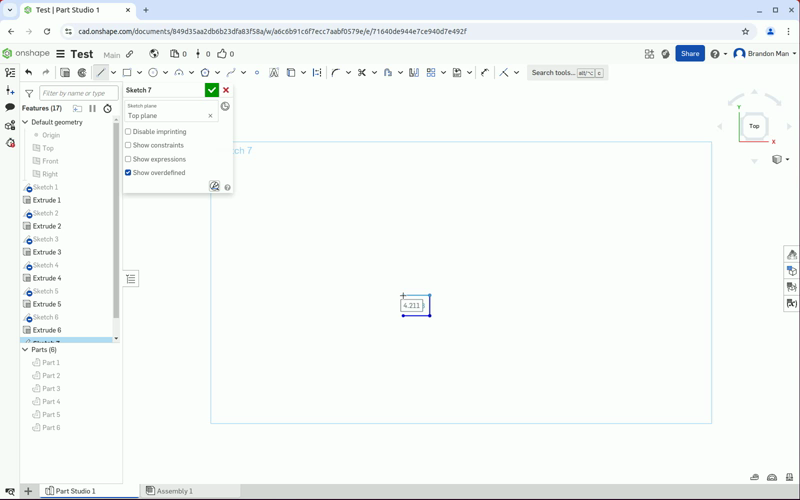
click(403, 295)
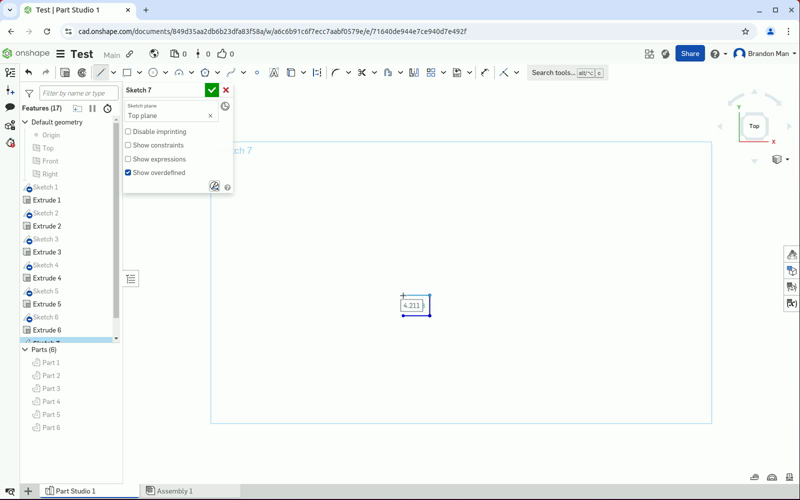
key_up(shift)
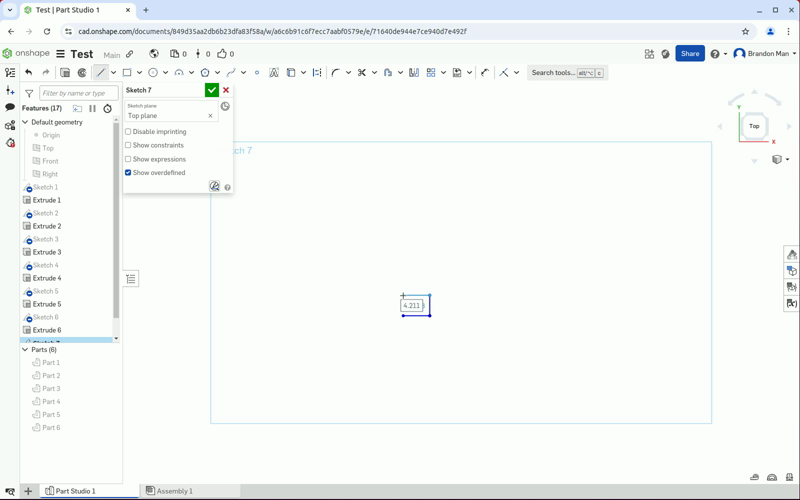
mouse_move(433, 295)
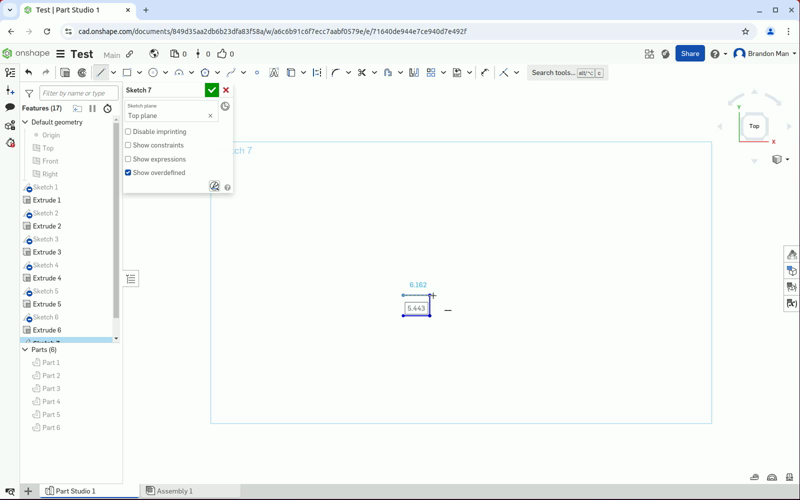
key_down(shift)
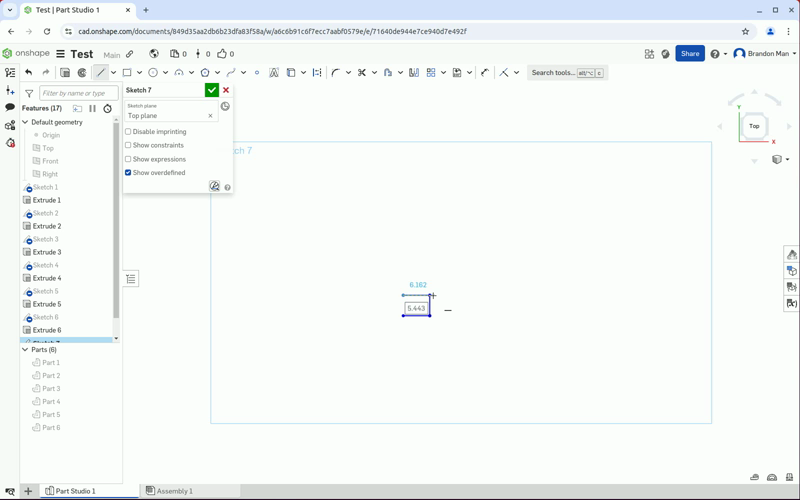
mouse_move(403, 315)
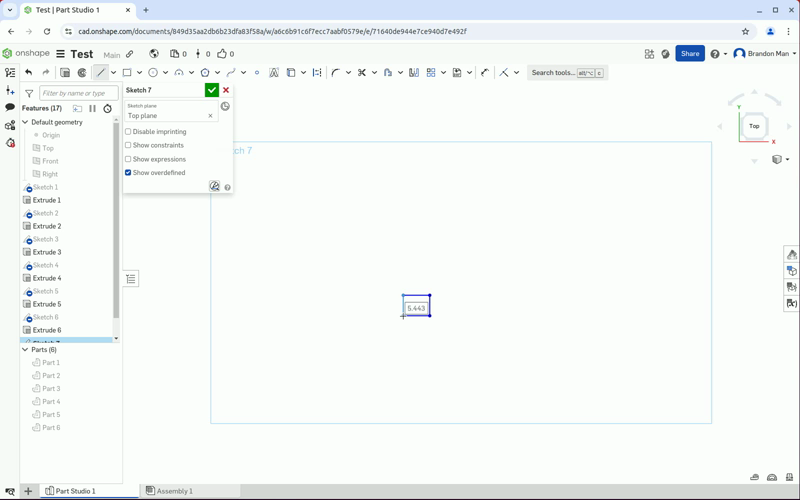
key_up(shift)
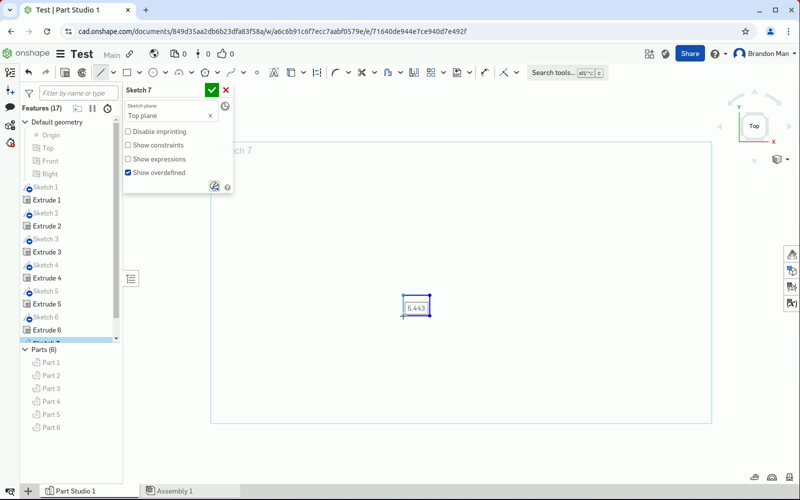
click(403, 315)
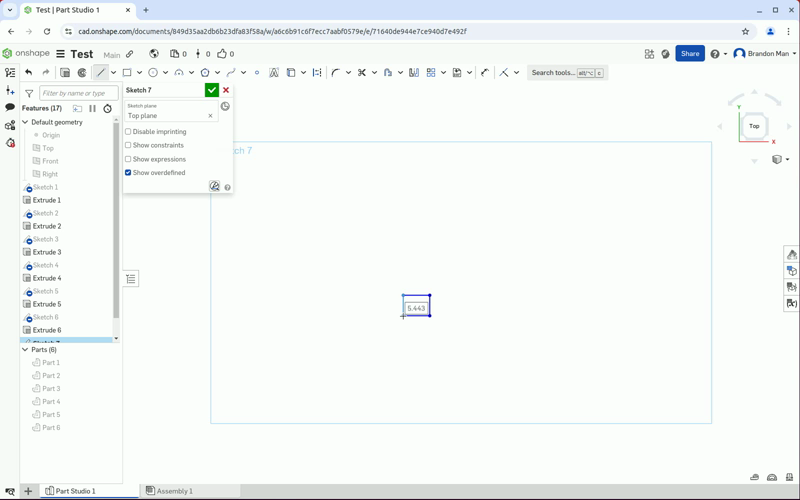
key(esc)
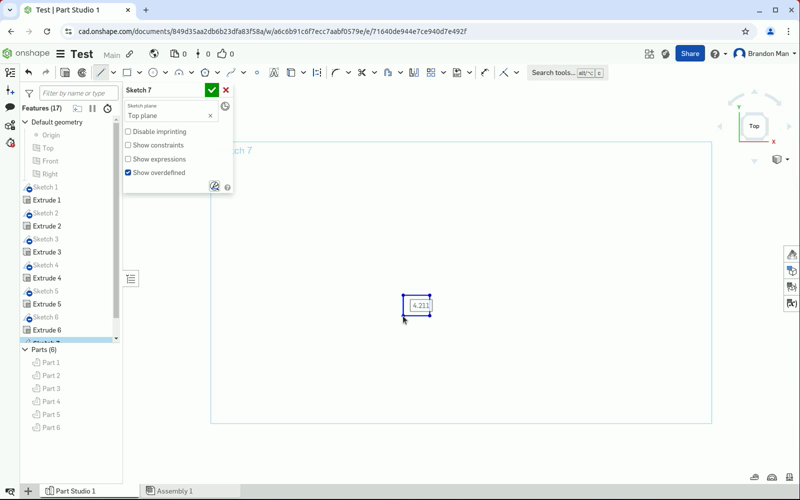
mouse_move(421, 309)
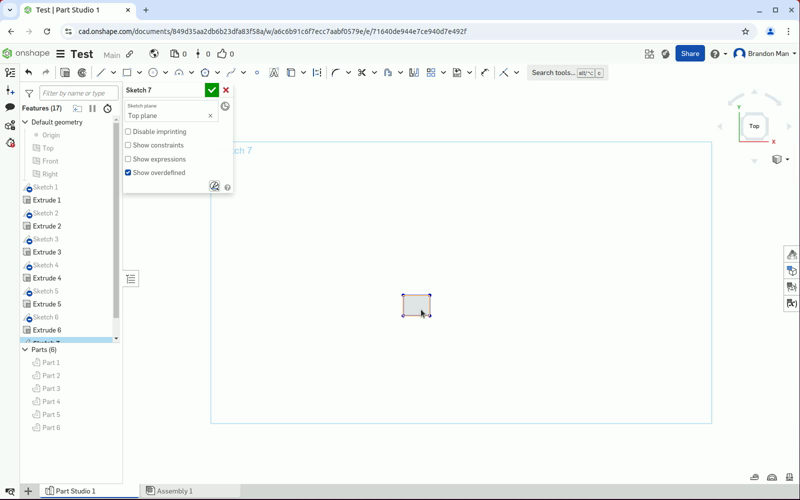
scroll(6)
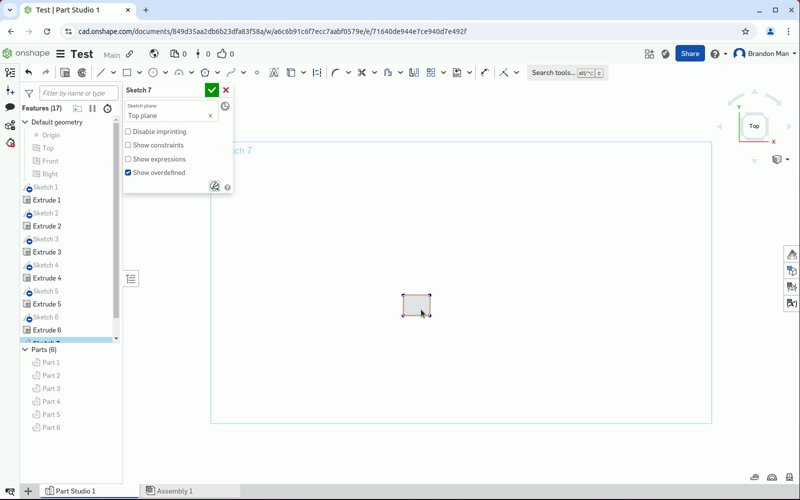
scroll(6)
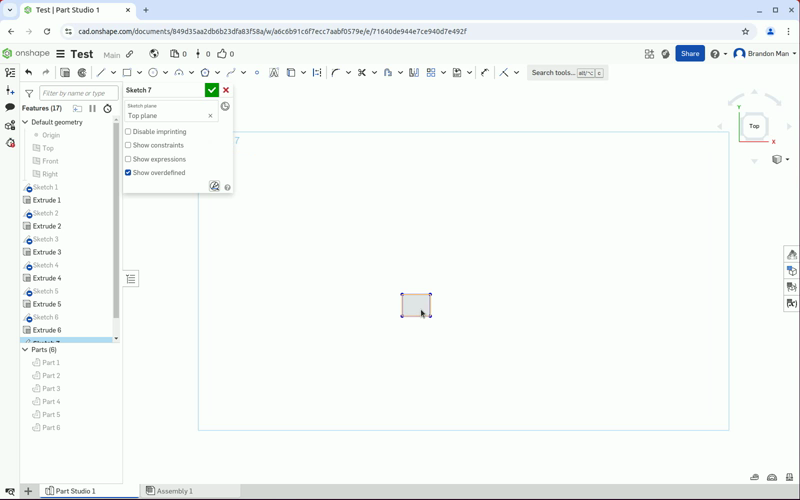
scroll(6)
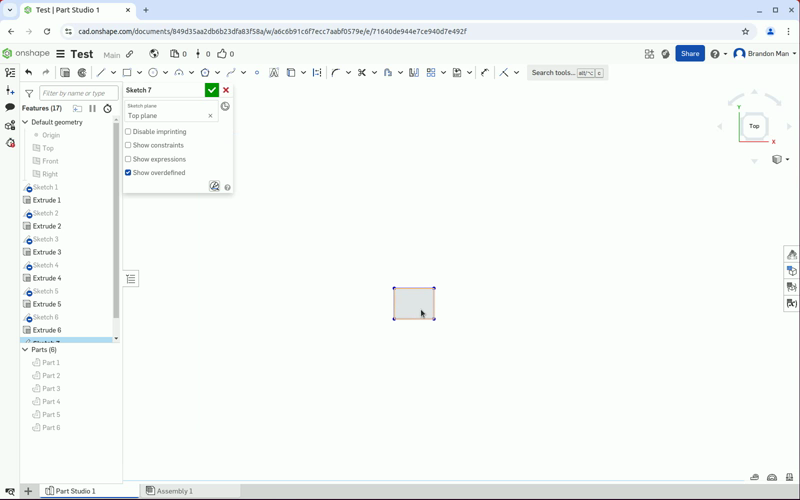
scroll(6)
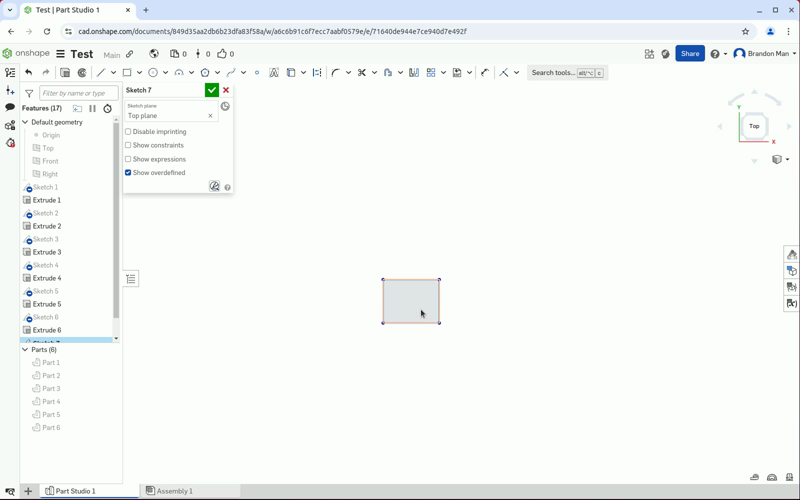
scroll(6)
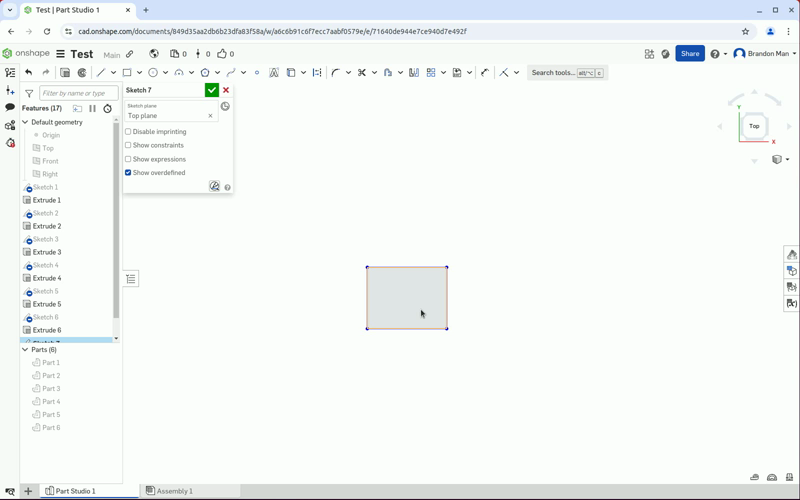
scroll(6)
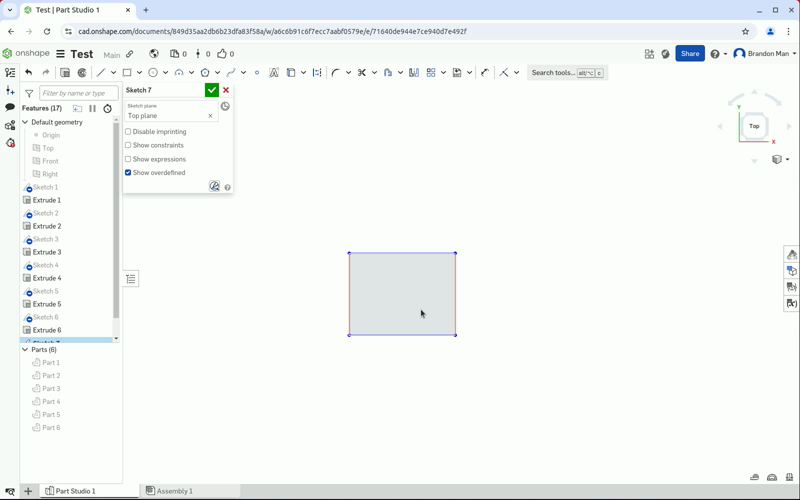
scroll(6)
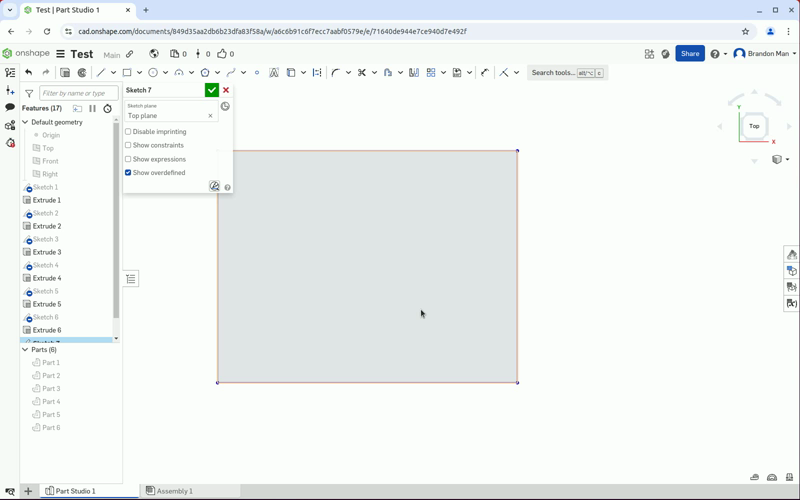
click(421, 309)
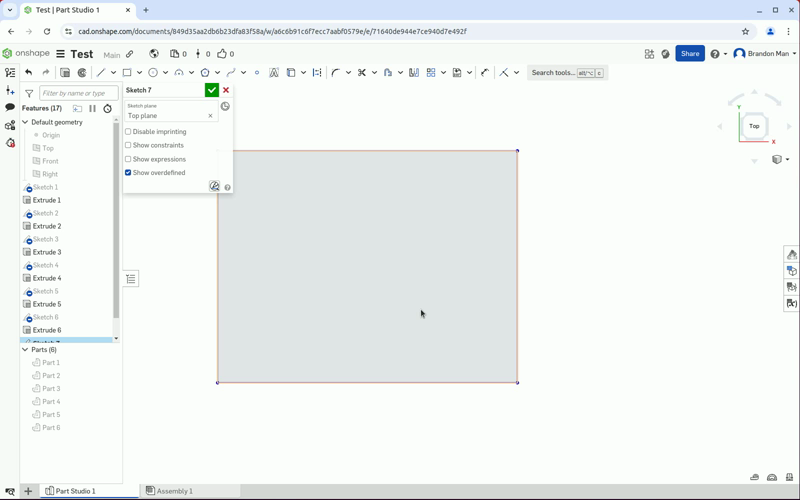
scroll(-6)
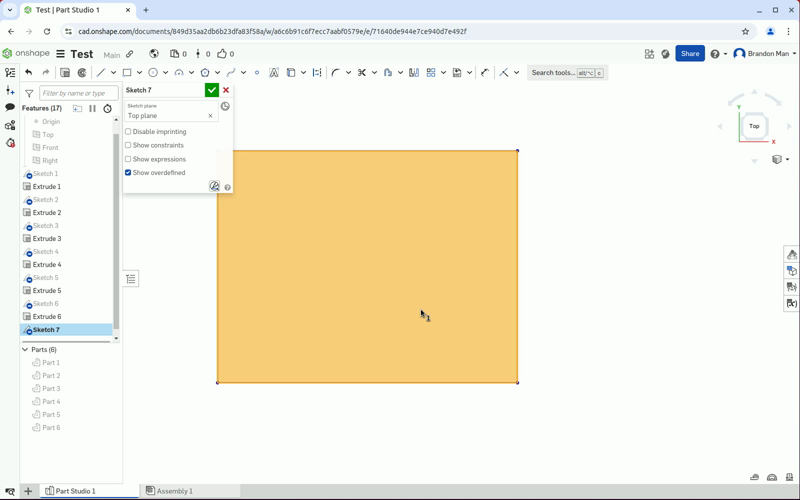
scroll(-6)
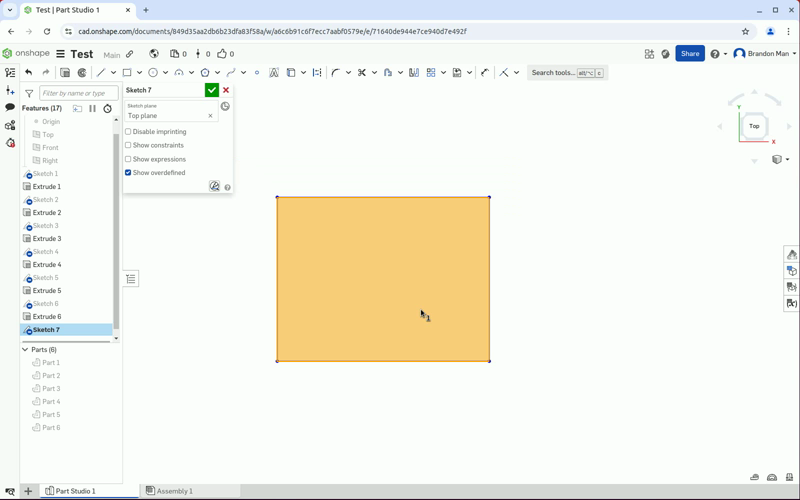
scroll(-6)
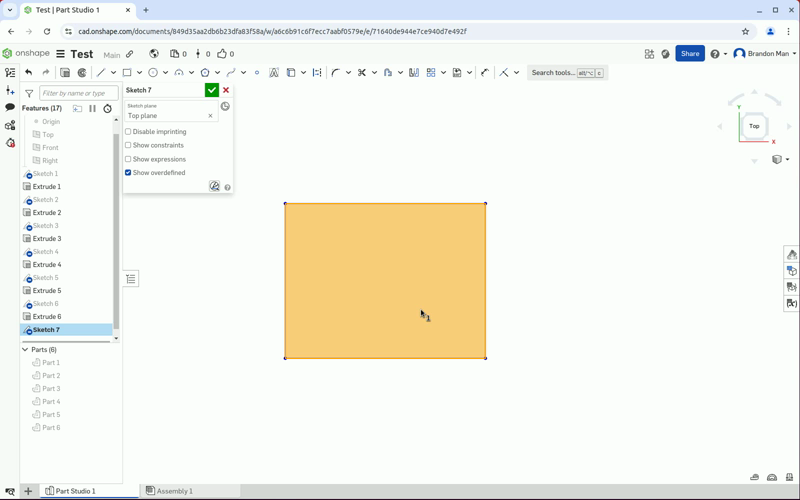
scroll(-6)
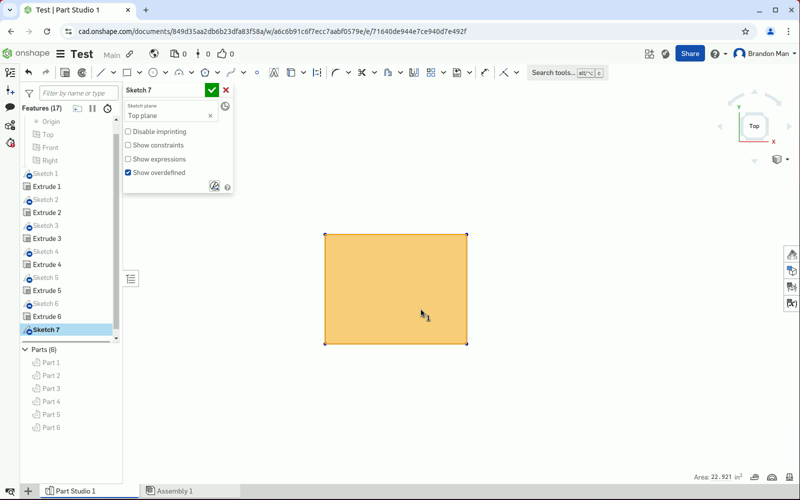
scroll(-6)
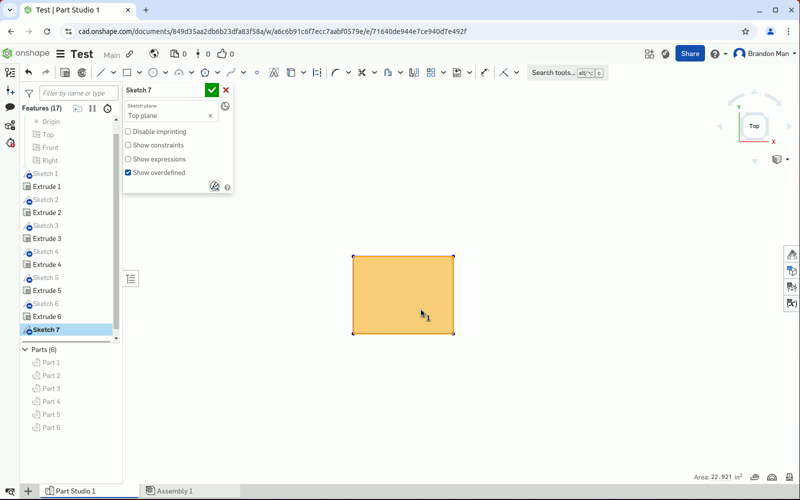
scroll(-6)
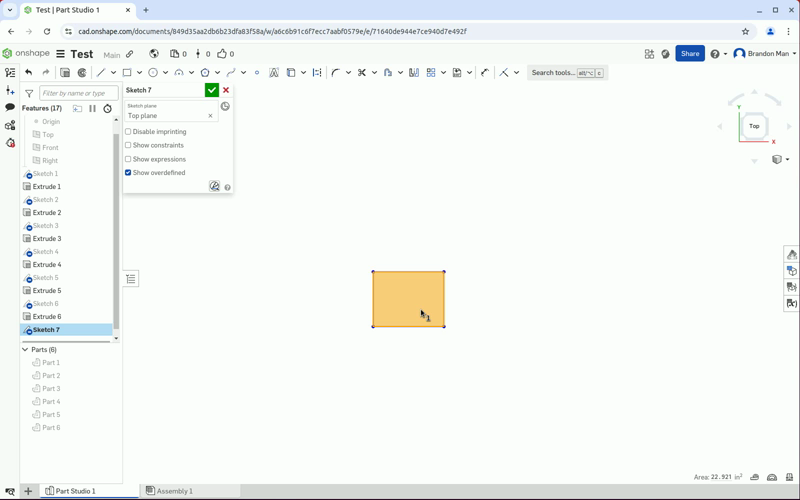
scroll(-6)
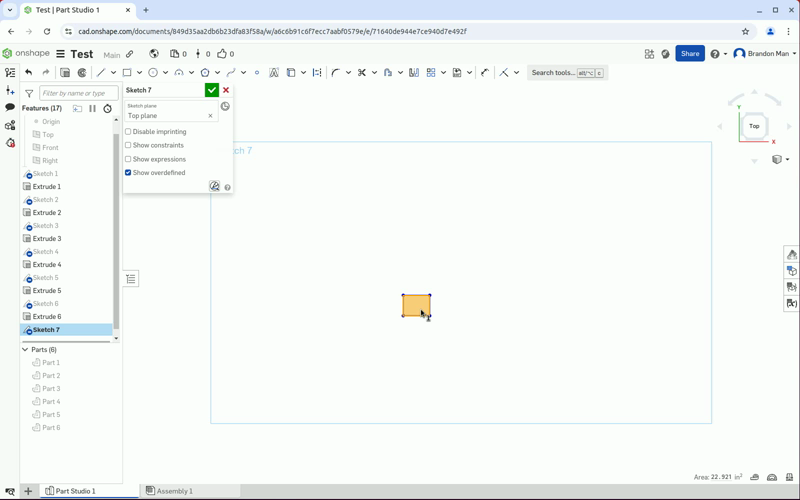
mouse_move(73, 352)
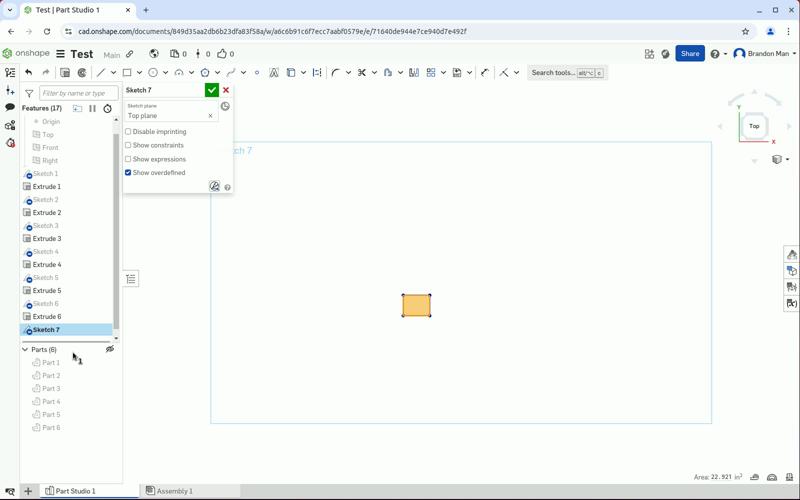
key(shift+y)
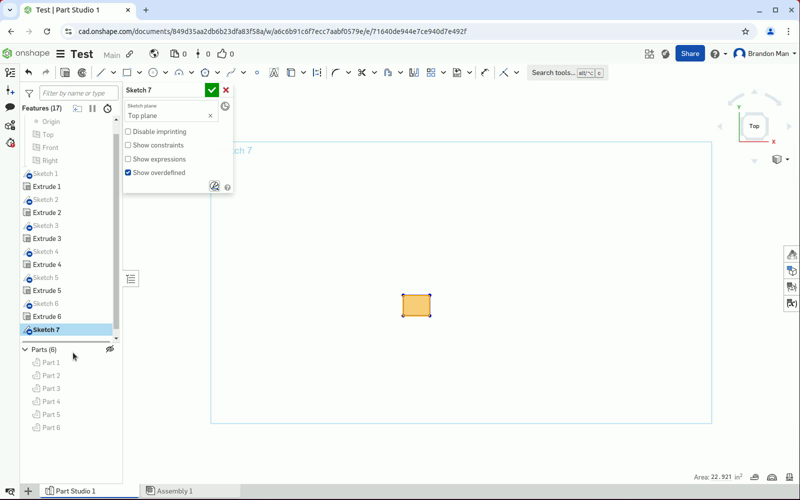
key(shift+e)
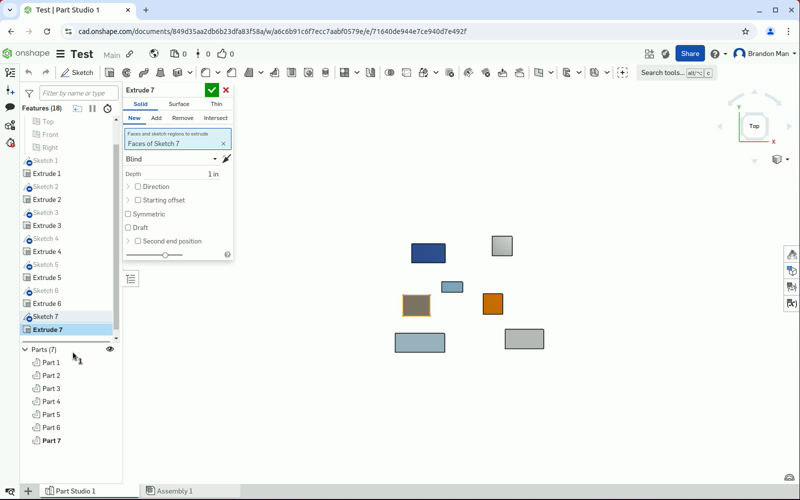
mouse_move(143, 106)
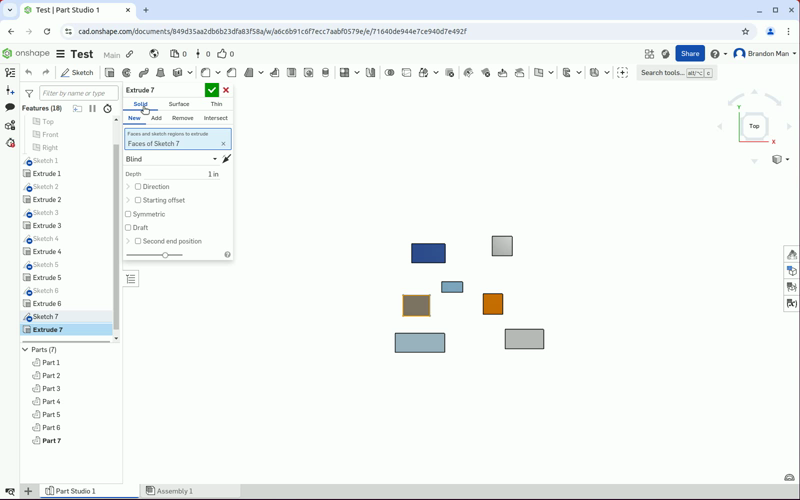
click(143, 106)
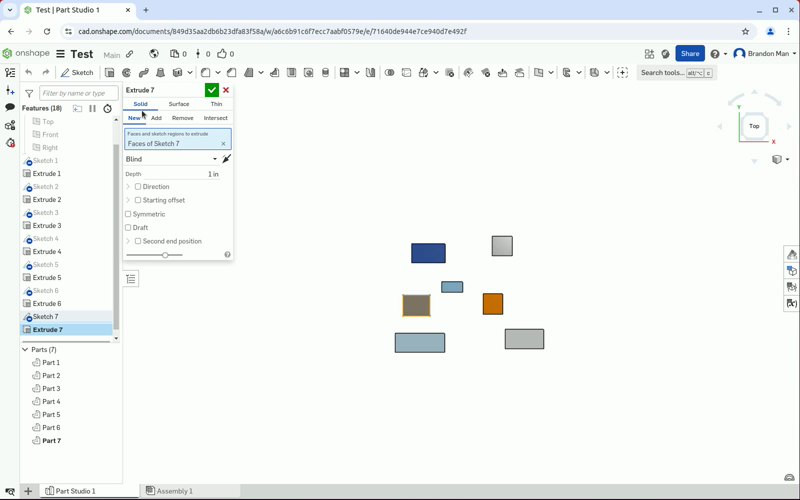
mouse_move(137, 120)
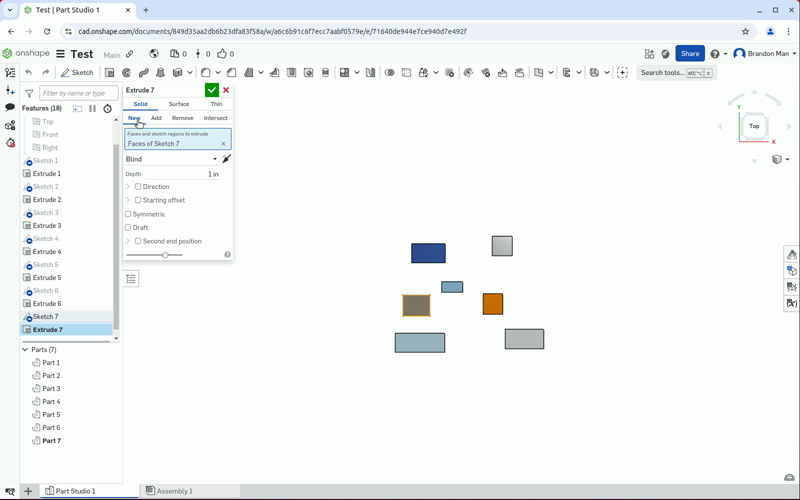
click(137, 120)
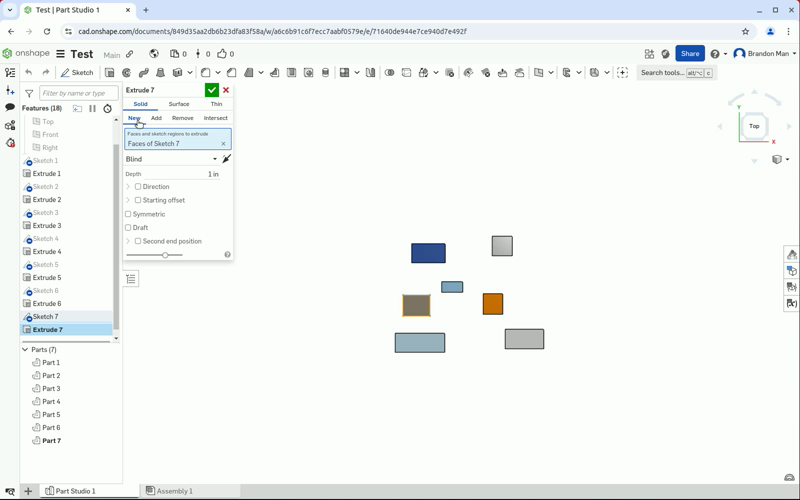
key(tab, 4)
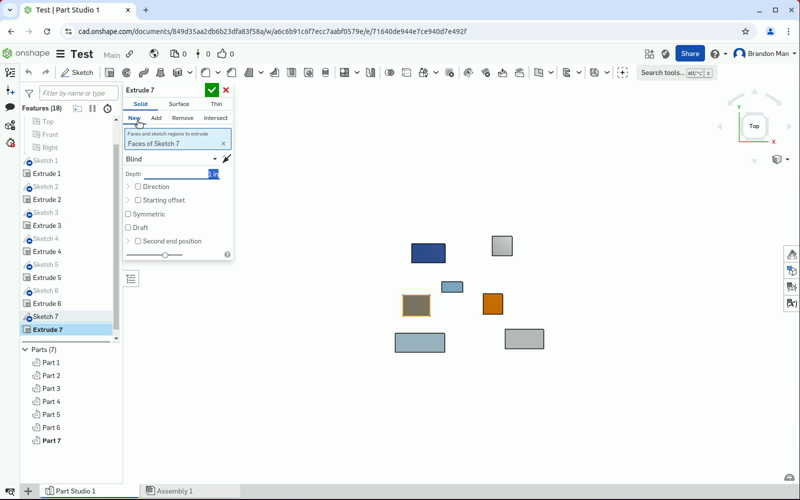
text(0.481)
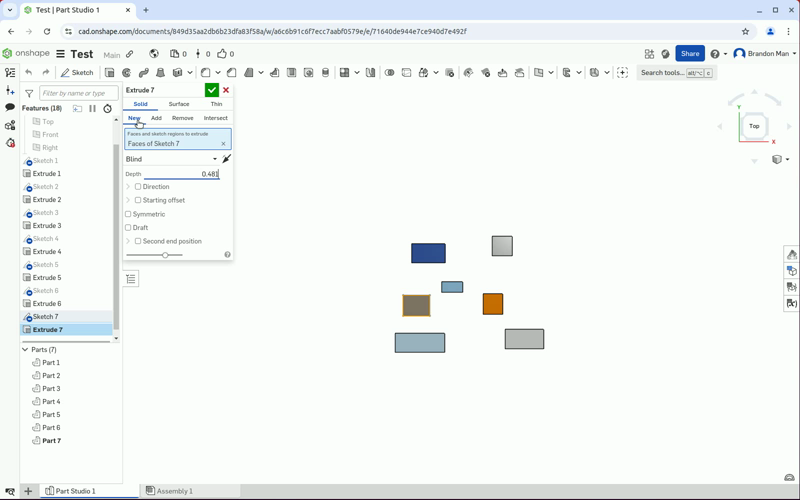
key(enter)
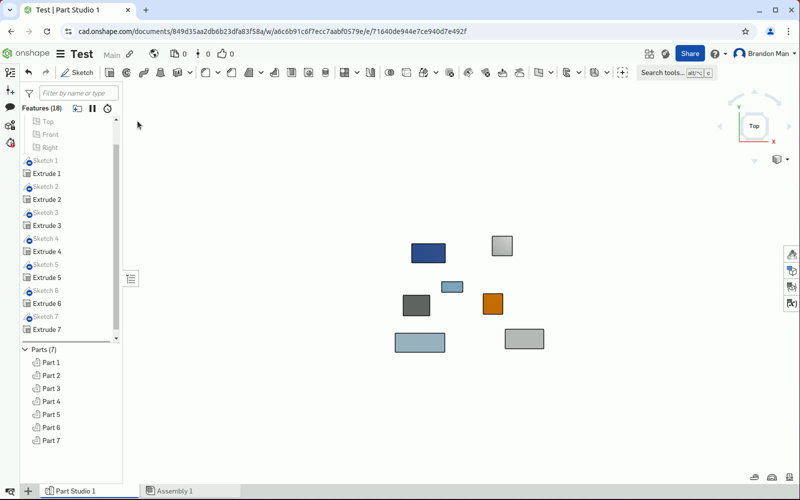
key(shift+h)
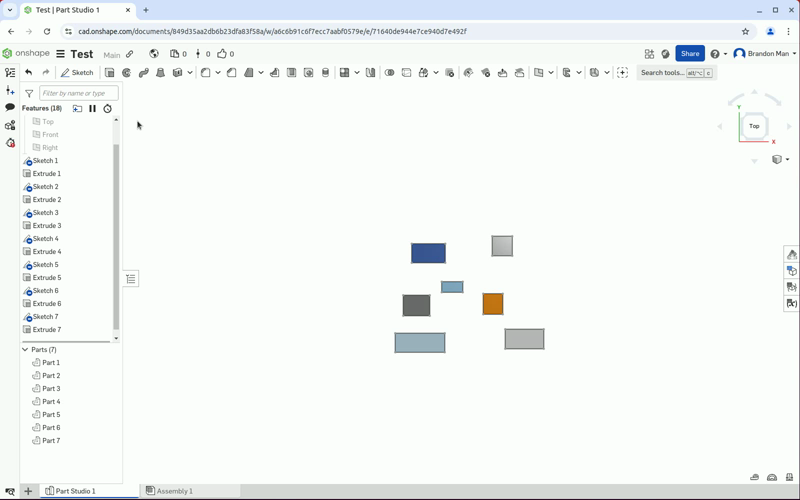
key(shift+h)
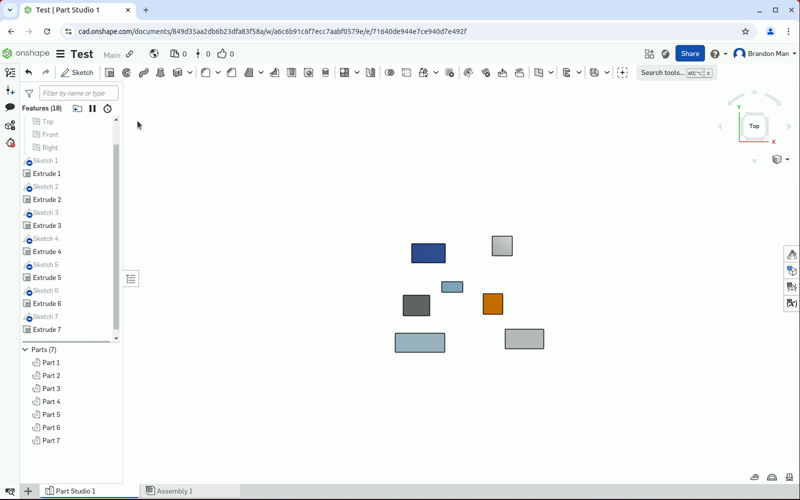
mouse_move(69, 163)
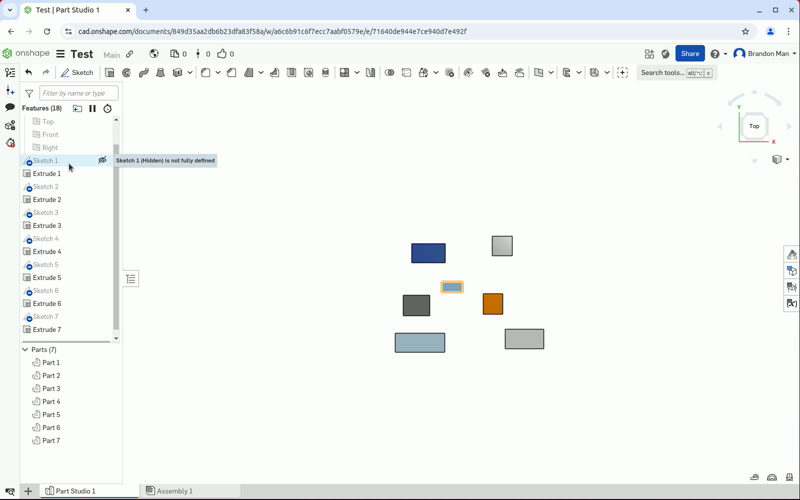
click(69, 163)
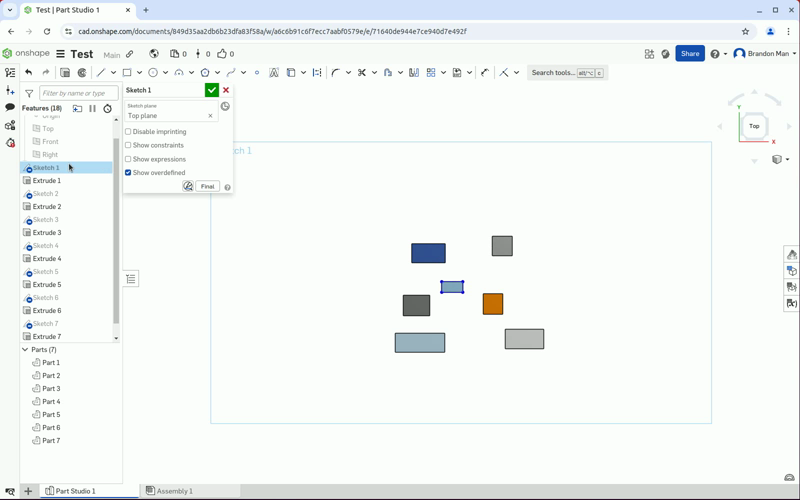
mouse_move(229, 92)
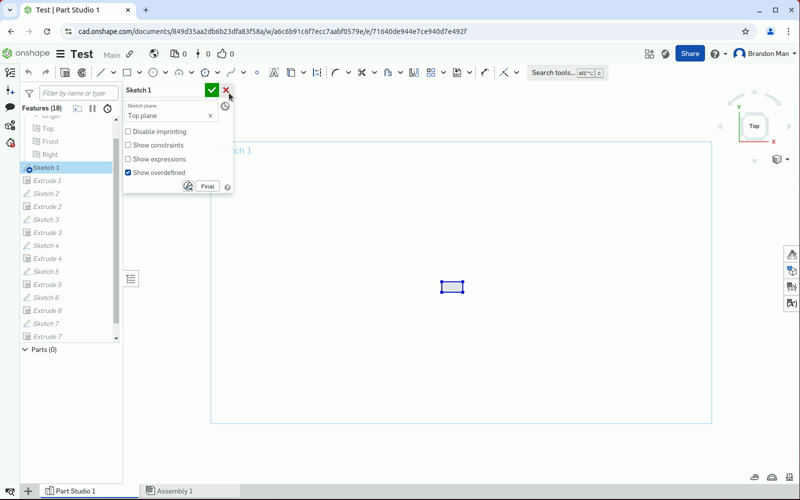
click(229, 92)
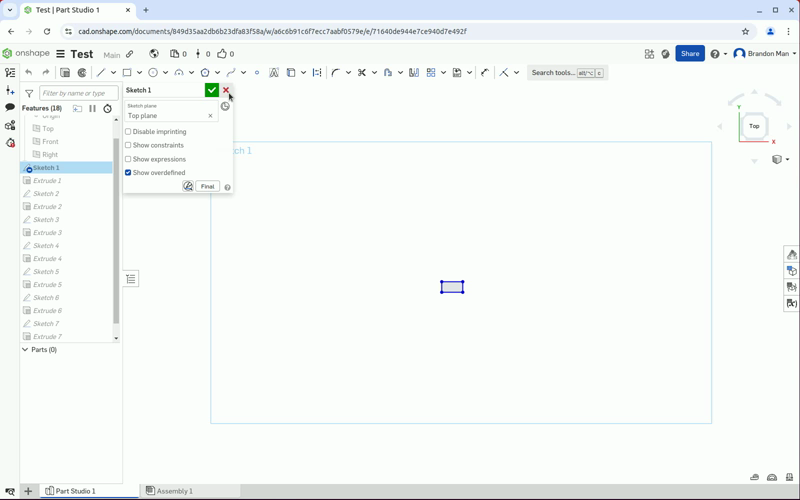
key(shift+s)
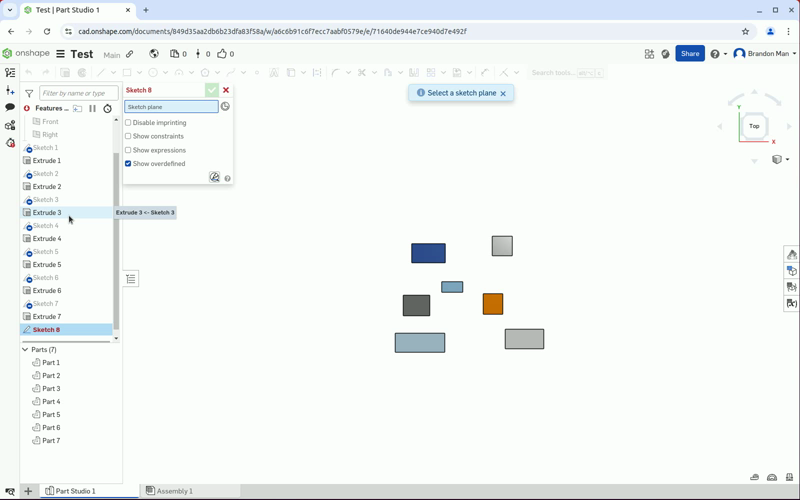
scroll(3)
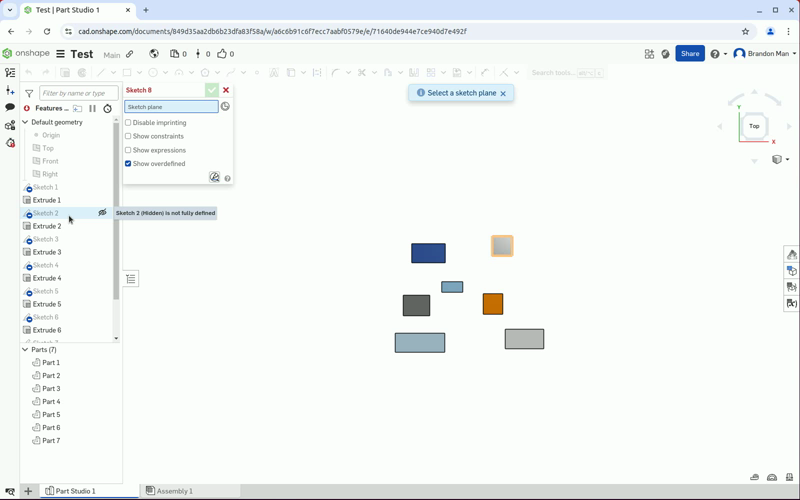
mouse_move(69, 150)
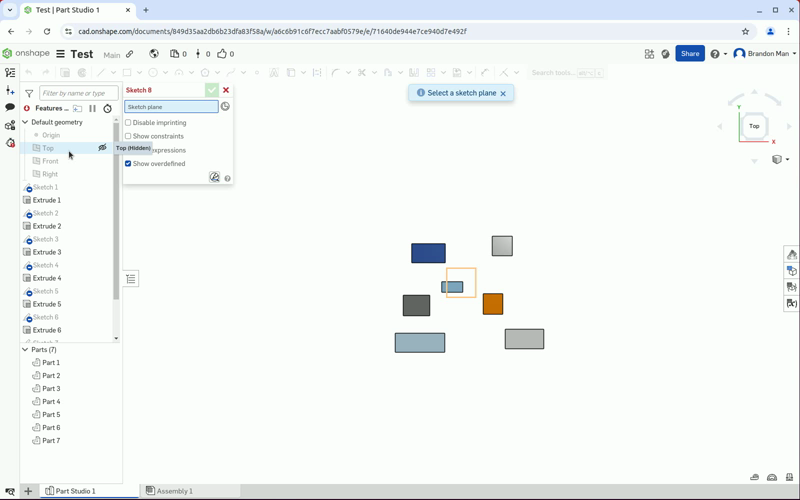
click(69, 150)
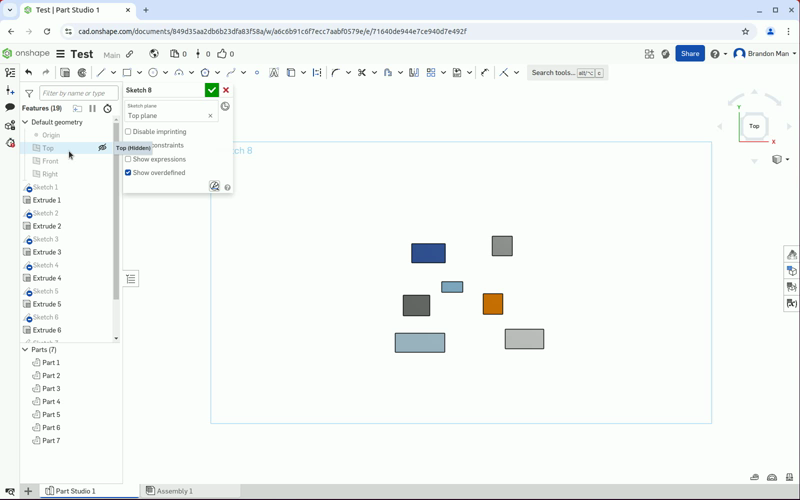
mouse_move(73, 352)
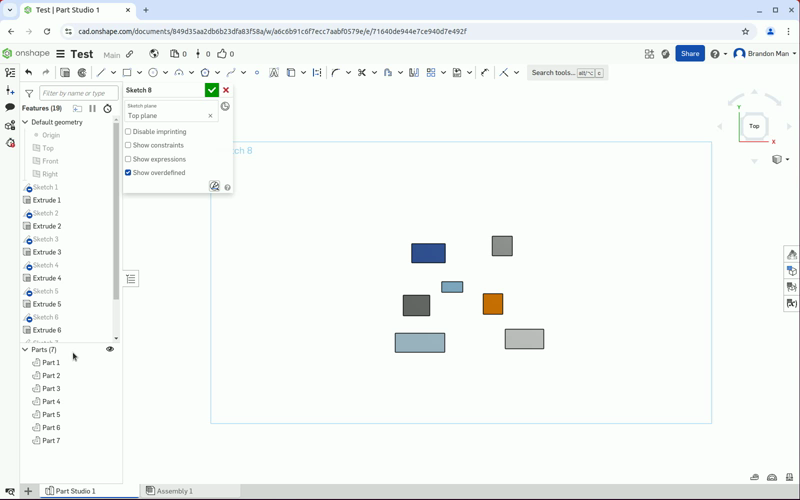
key(y)
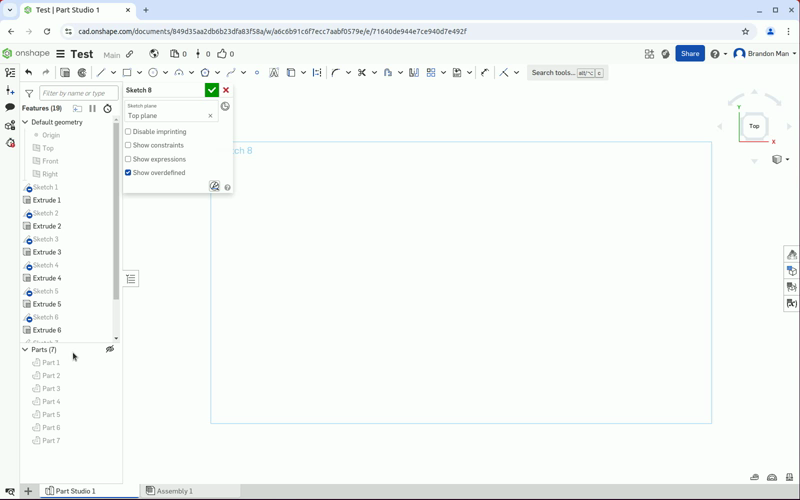
key(l)
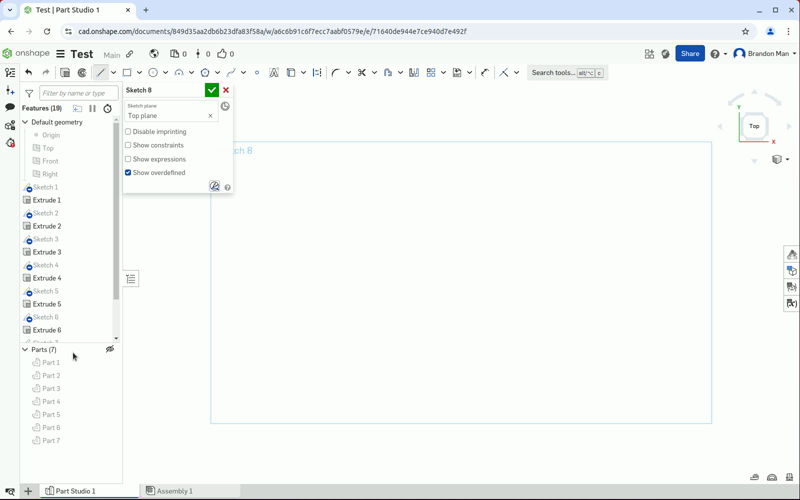
key_down(shift)
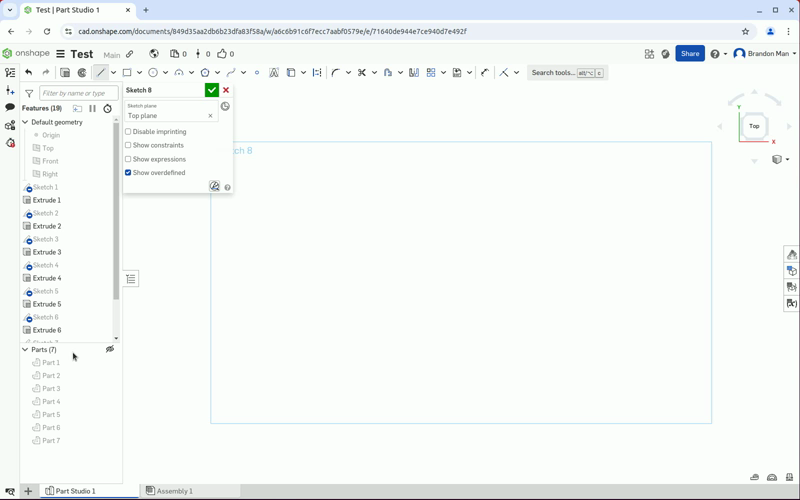
mouse_move(423, 395)
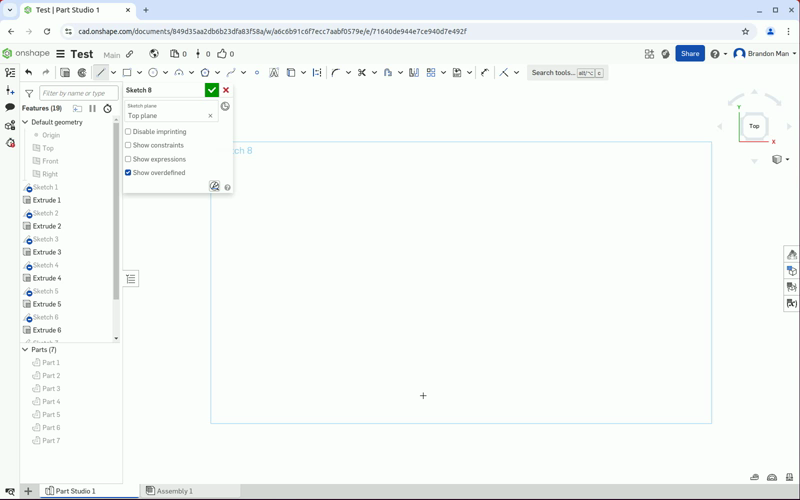
click(423, 395)
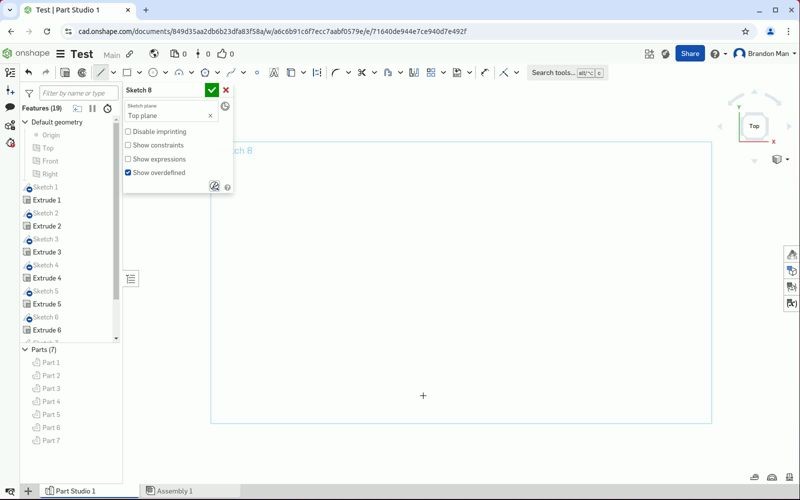
key_up(shift)
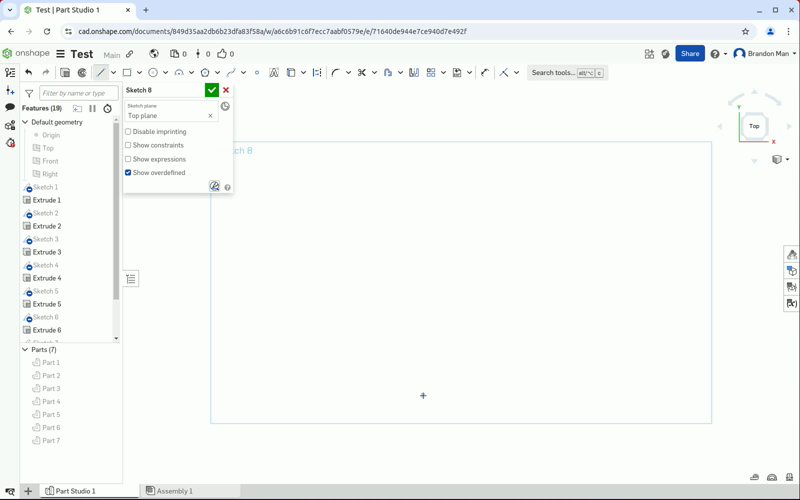
key_down(shift)
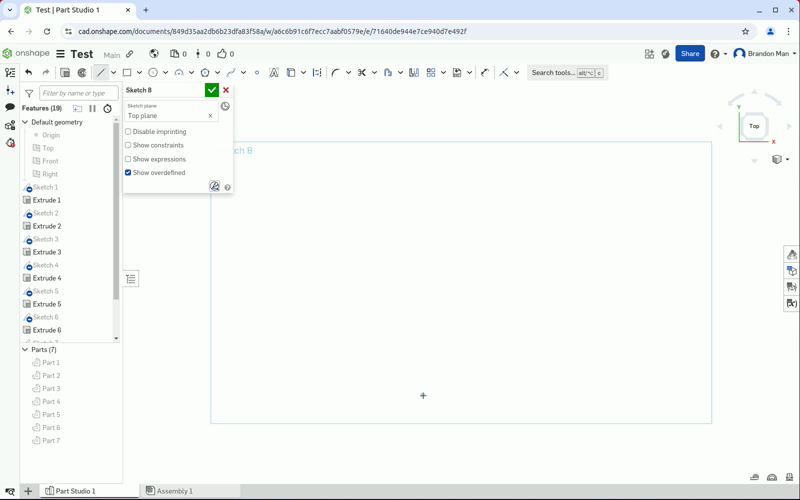
mouse_move(535, 395)
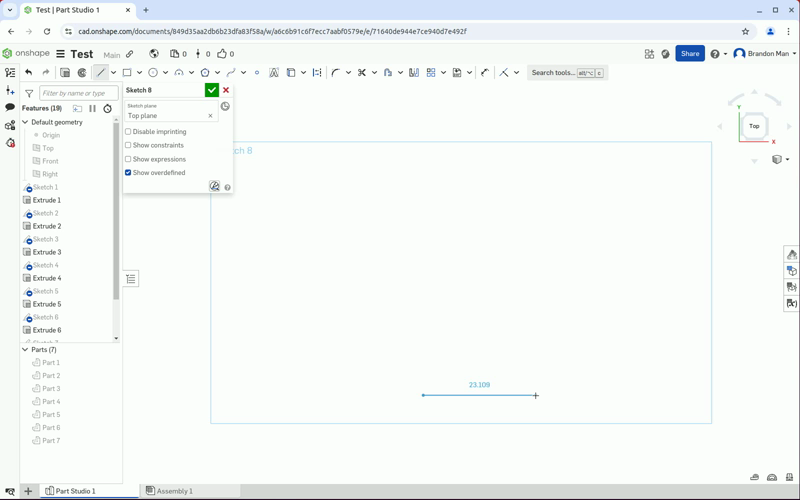
click(535, 395)
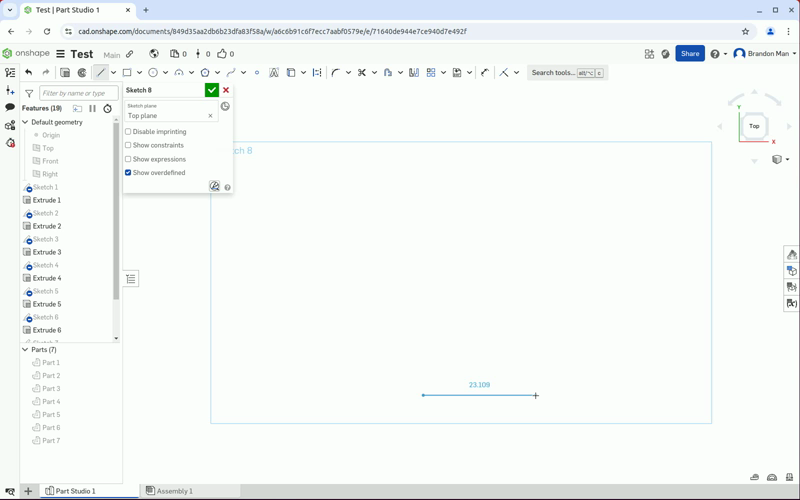
key_up(shift)
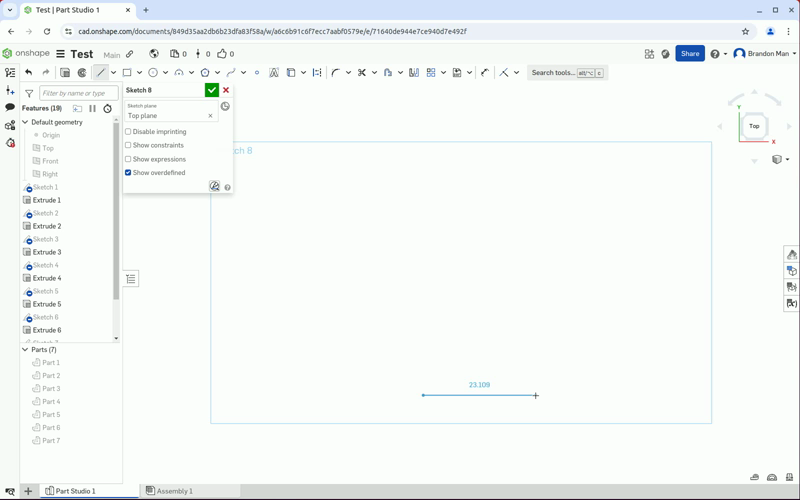
key_down(shift)
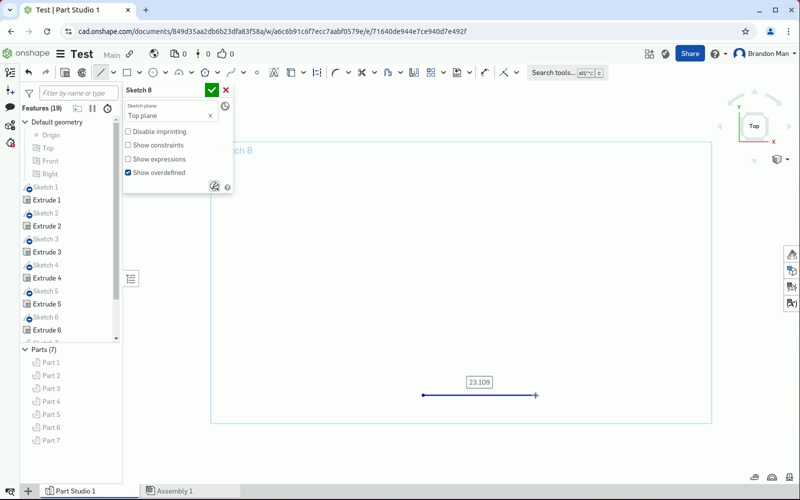
mouse_move(565, 395)
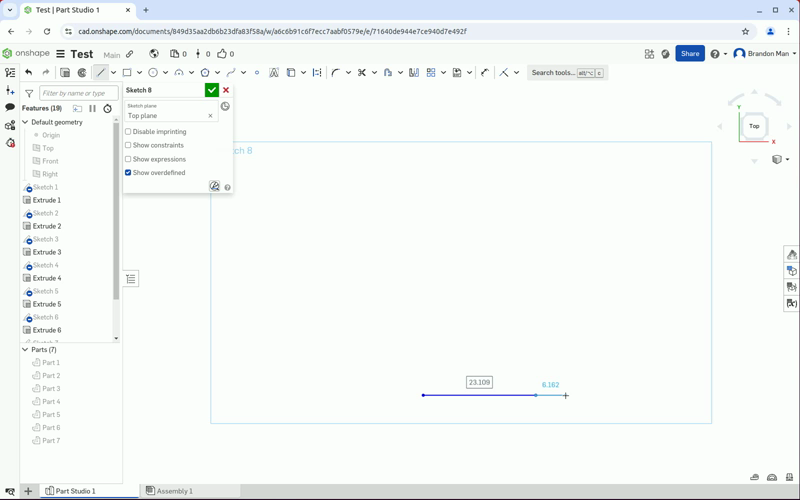
mouse_move(535, 375)
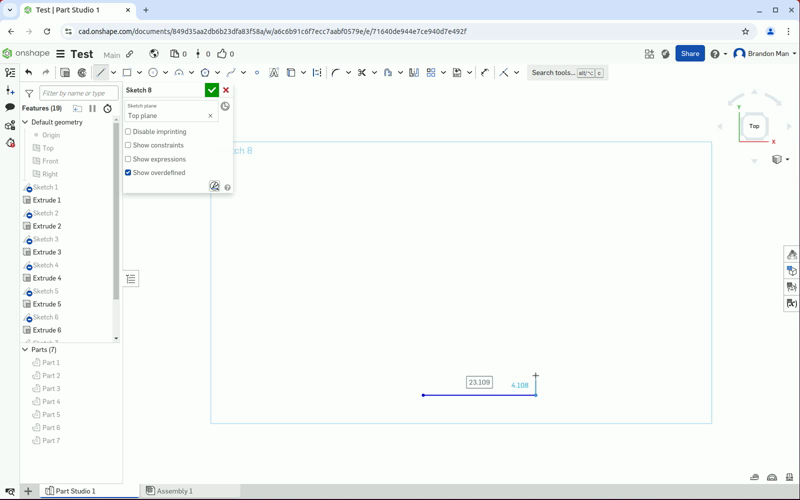
click(535, 375)
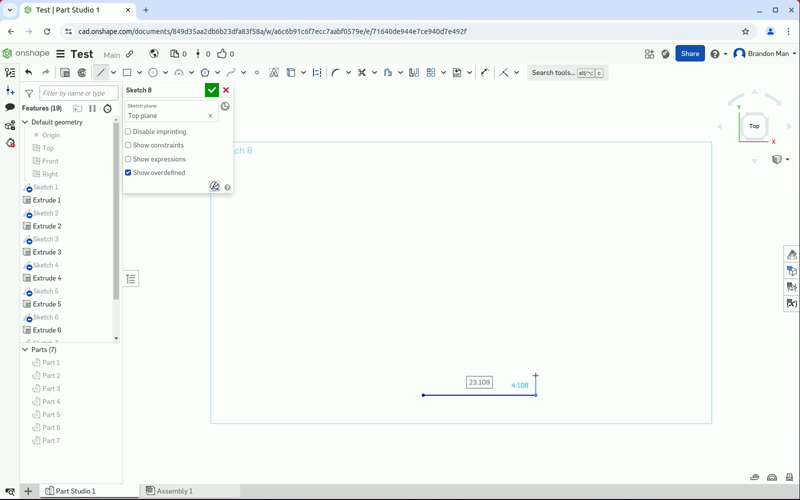
key_up(shift)
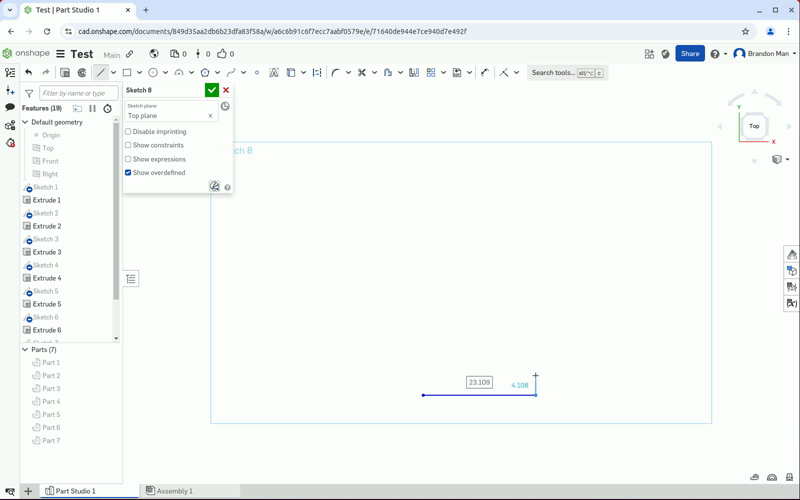
key_down(shift)
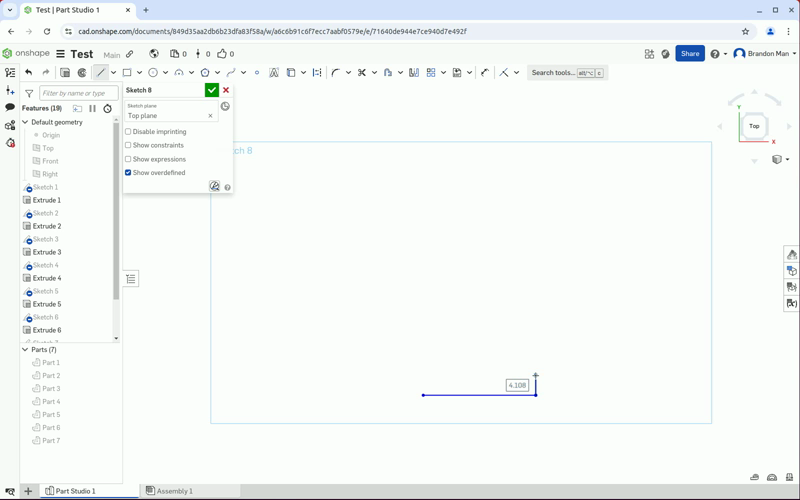
mouse_move(423, 375)
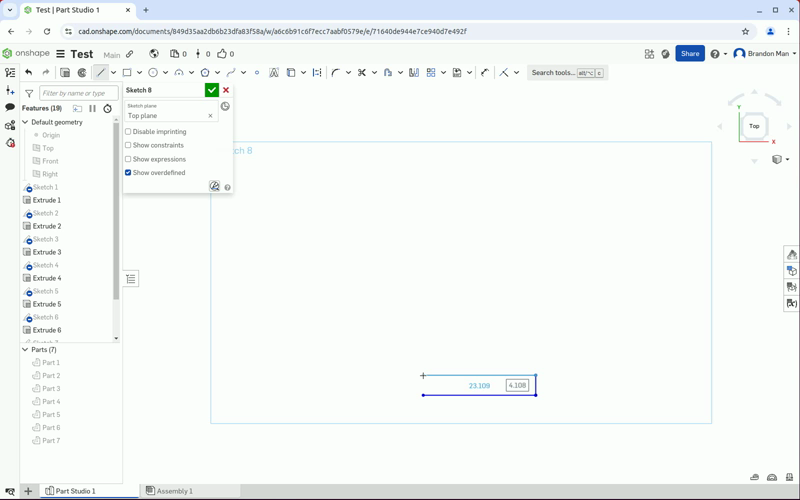
click(423, 375)
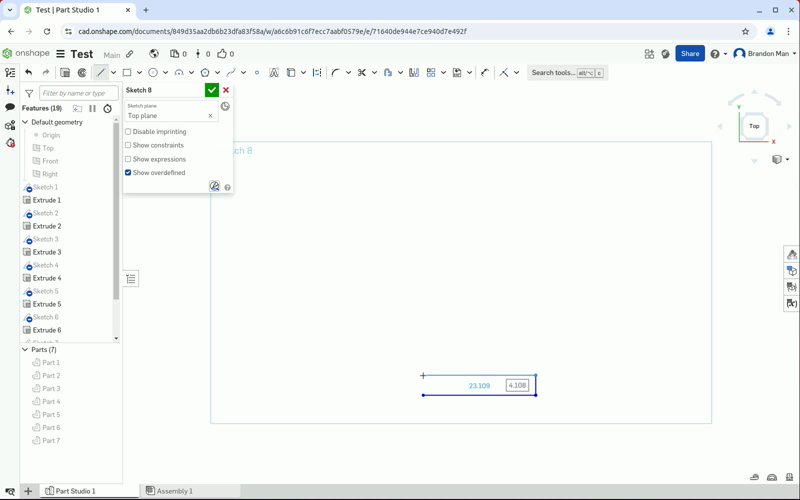
key_up(shift)
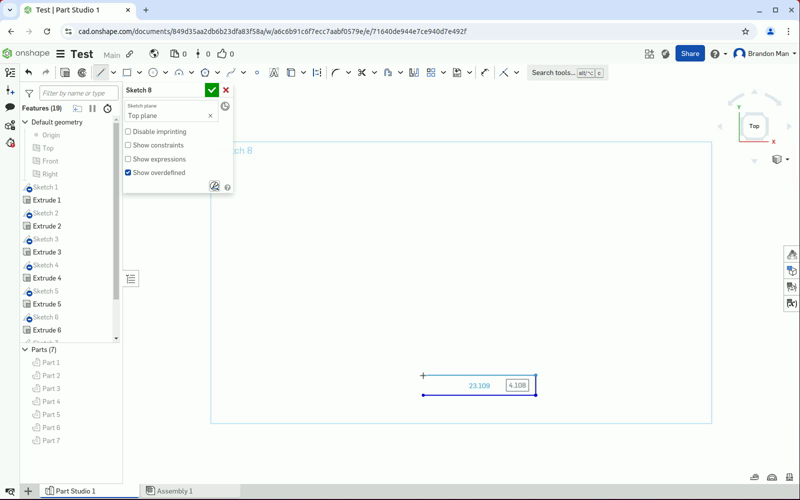
mouse_move(453, 375)
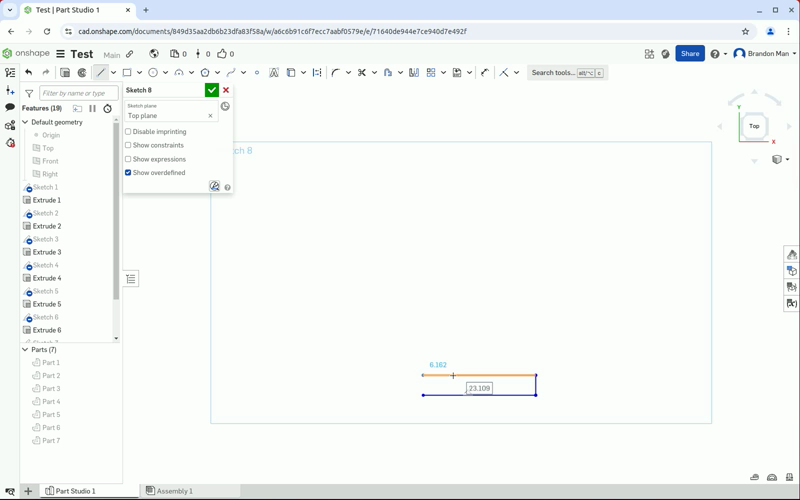
key_down(shift)
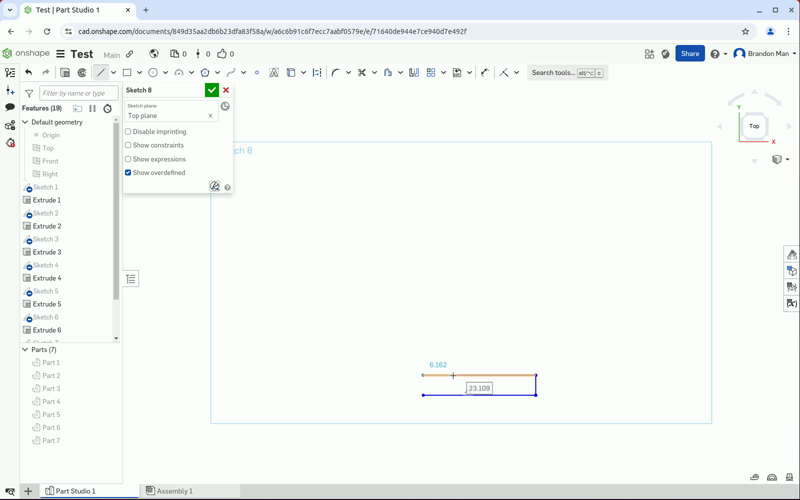
mouse_move(423, 395)
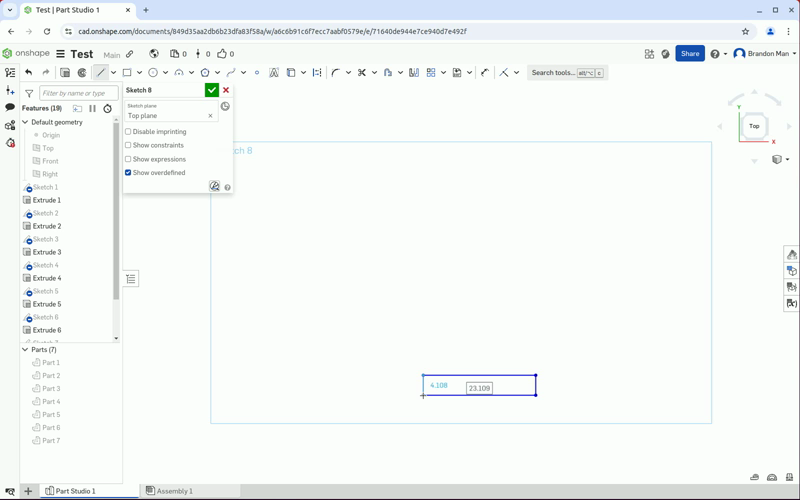
key_up(shift)
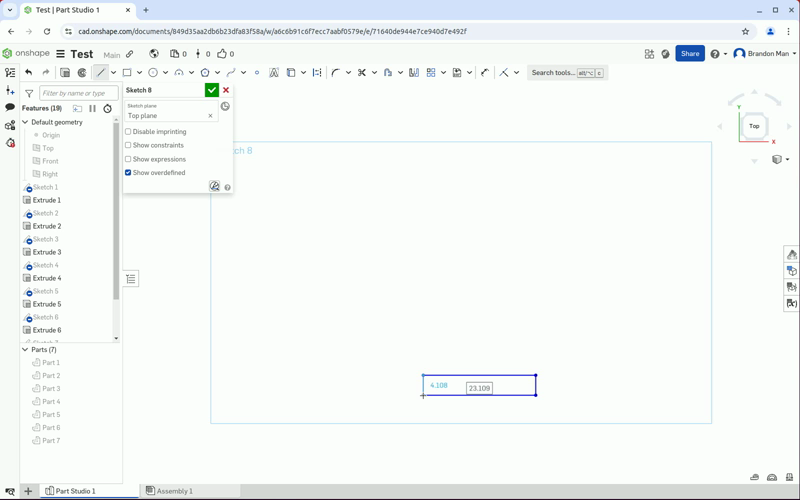
click(423, 395)
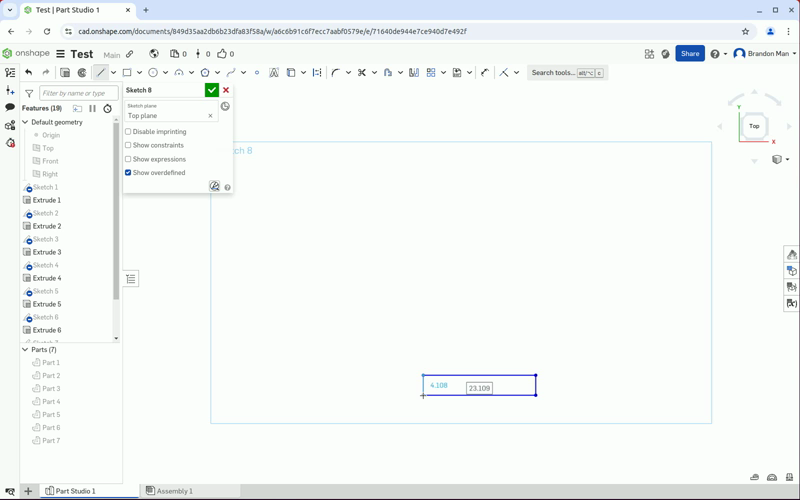
key(esc)
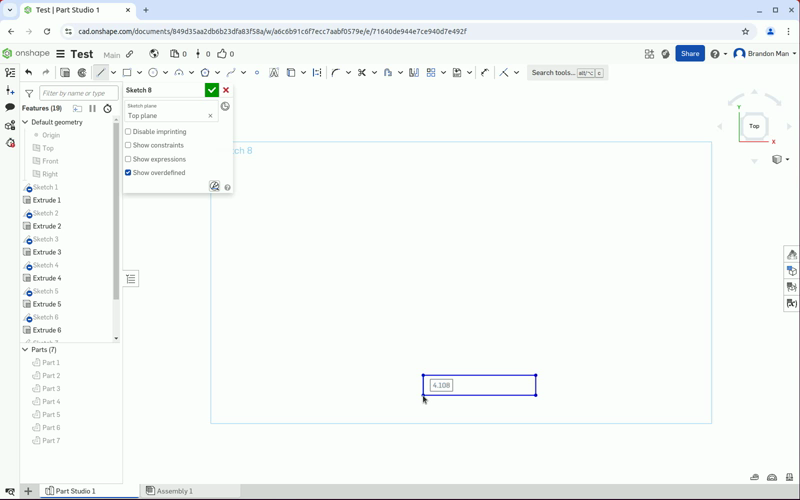
mouse_move(436, 382)
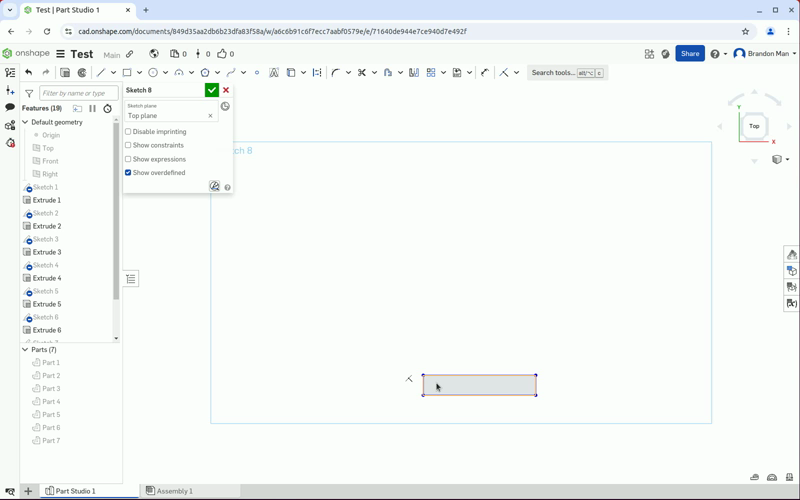
click(436, 382)
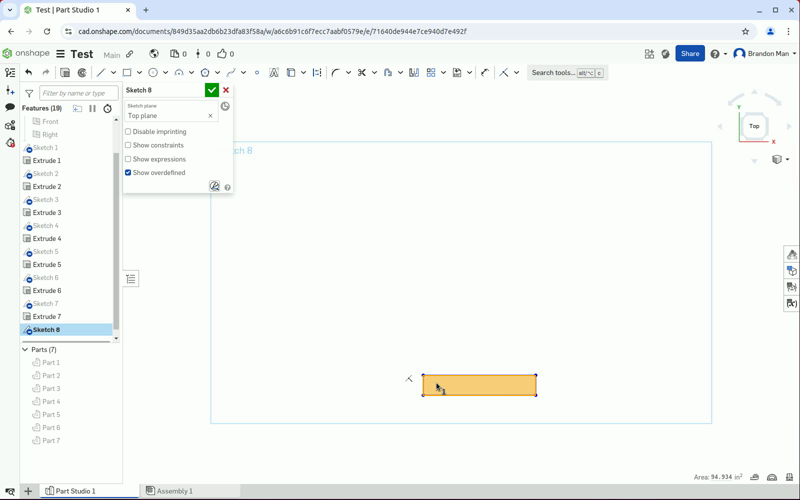
mouse_move(73, 352)
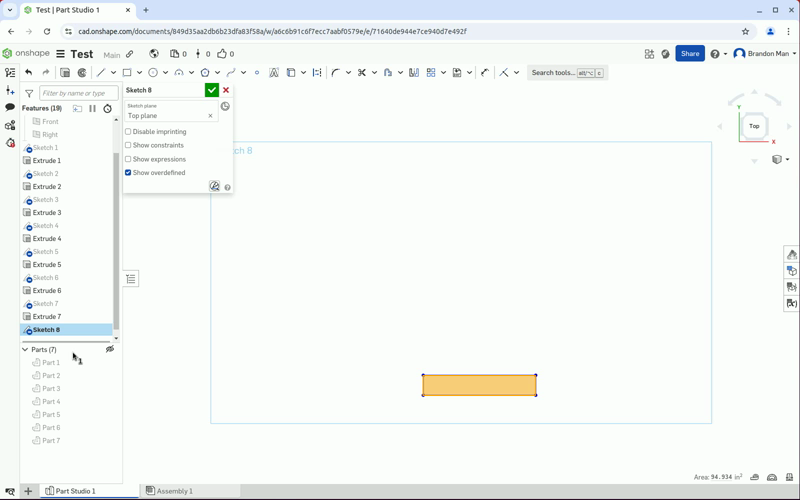
key(shift+y)
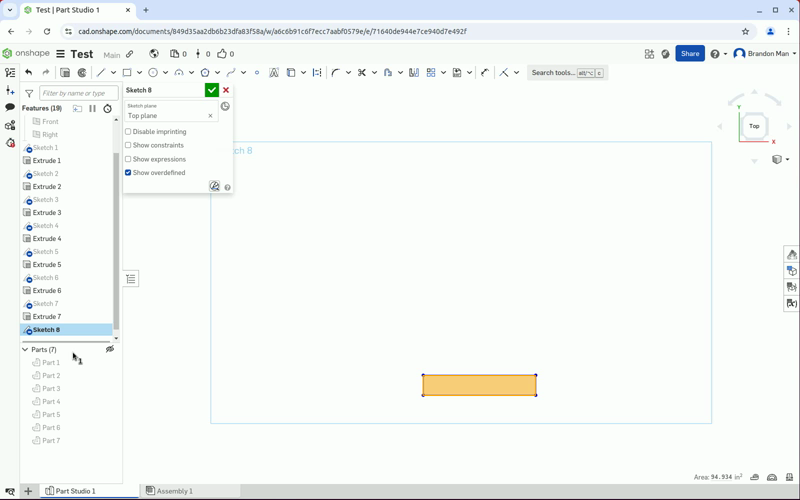
key(shift+e)
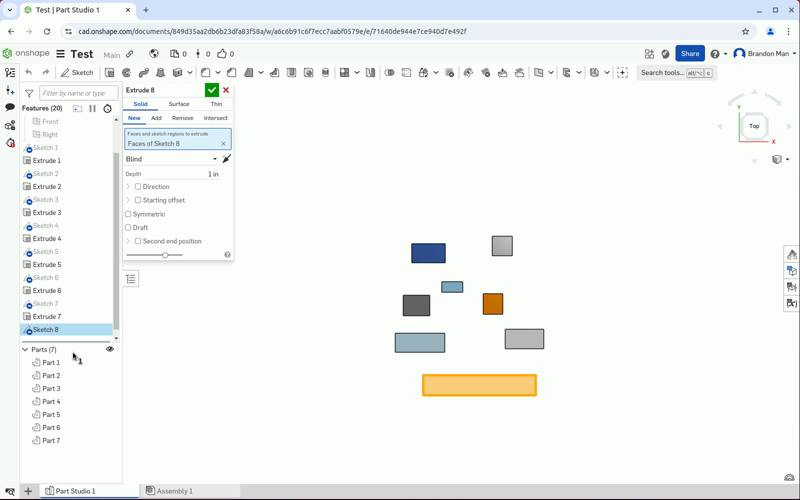
mouse_move(143, 106)
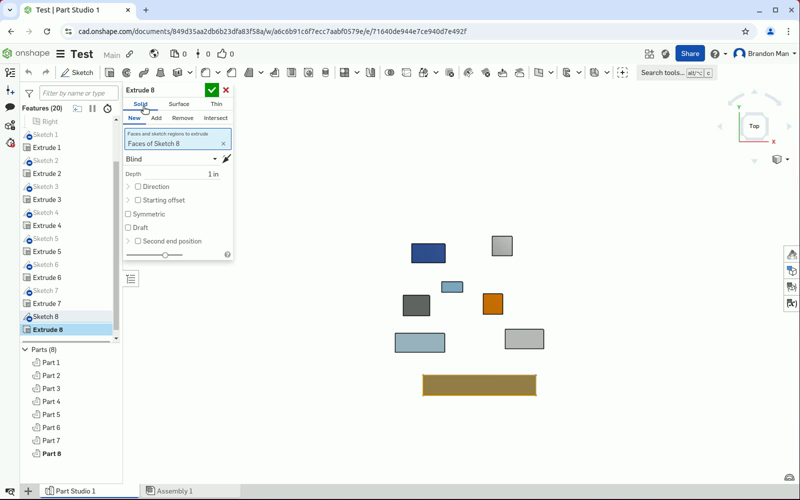
click(143, 106)
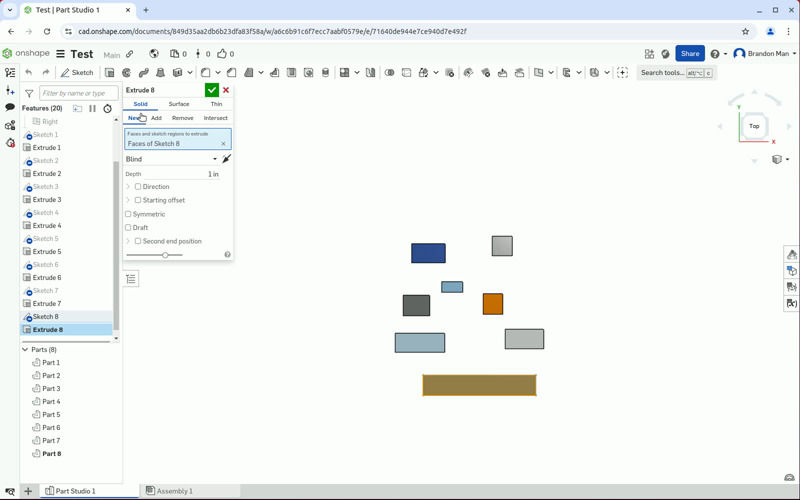
mouse_move(137, 120)
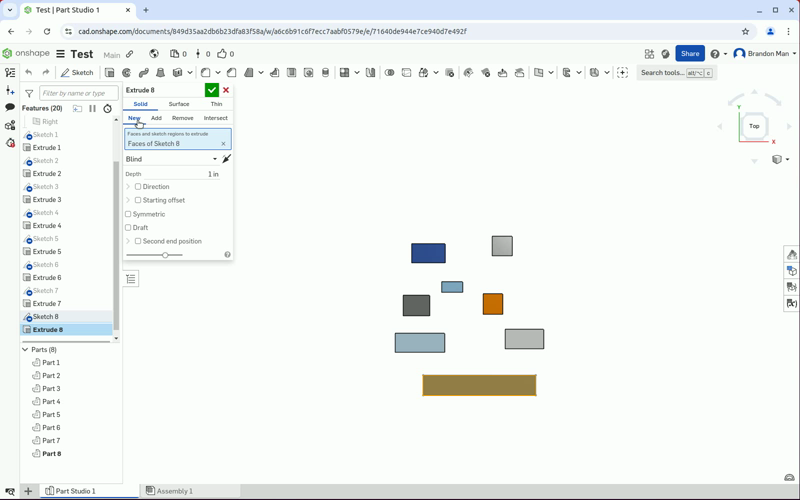
click(137, 120)
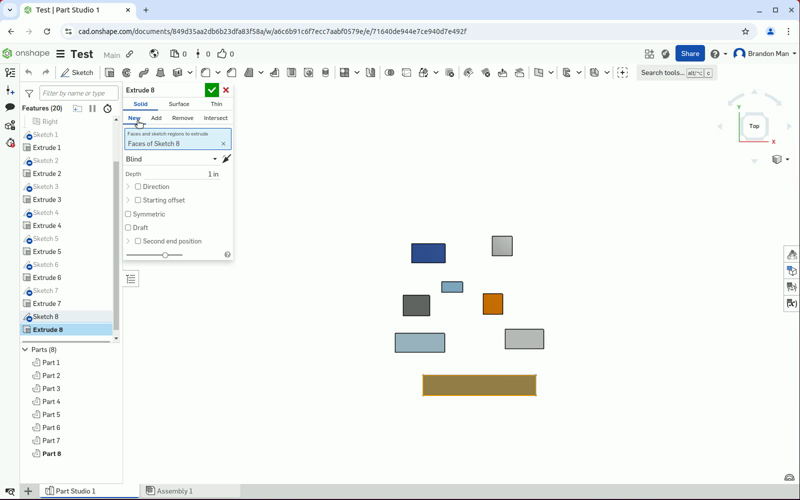
key(tab, 4)
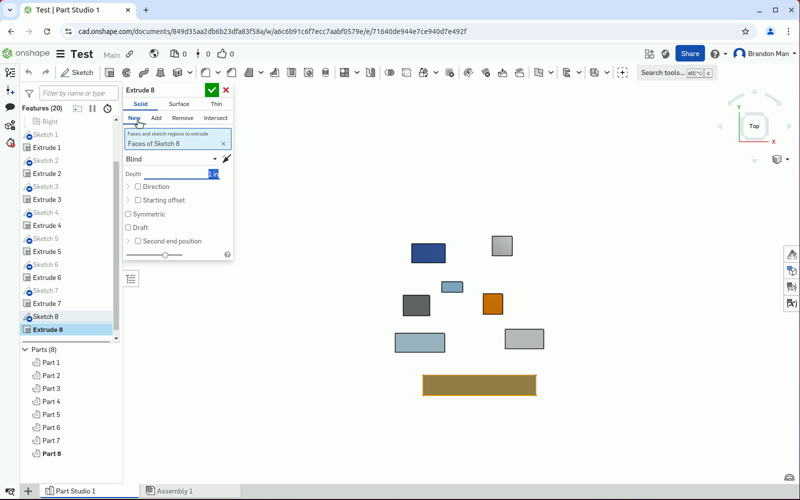
text(0.481)
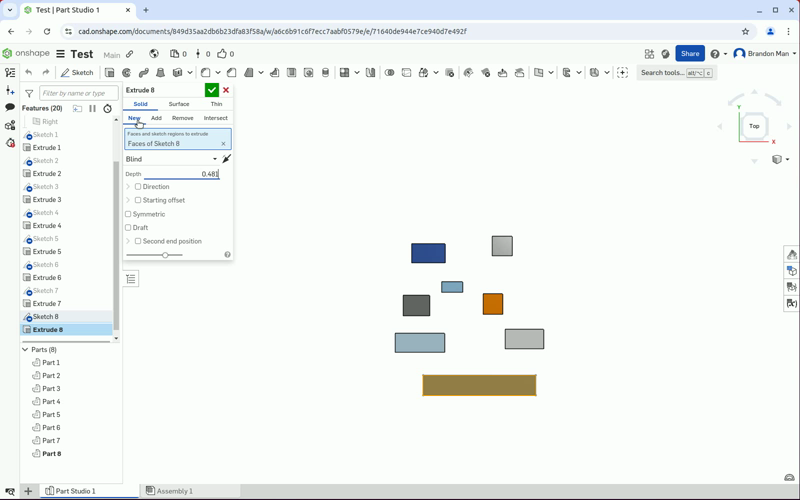
key(enter)
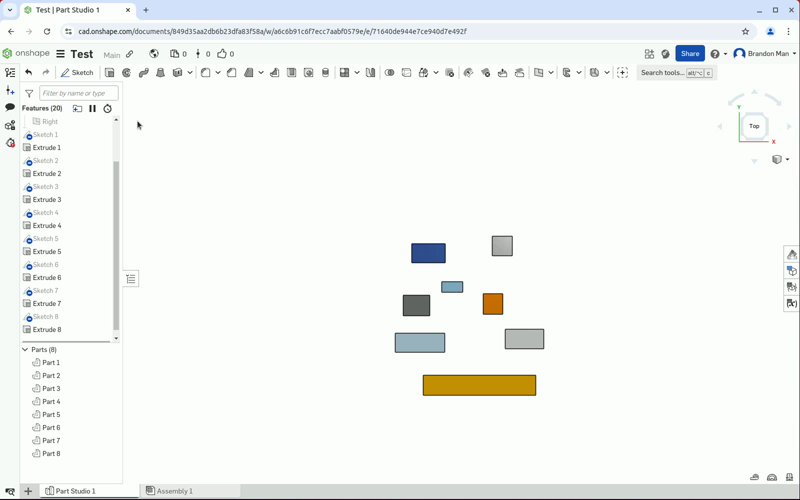
key(shift+h)
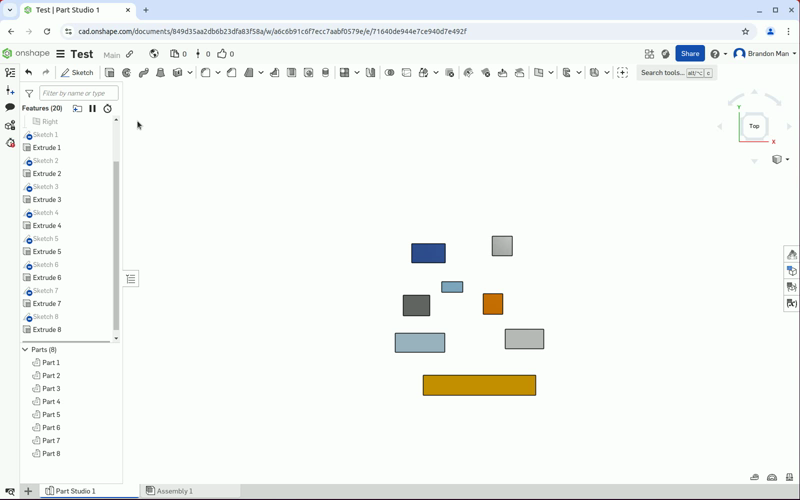
key(shift+h)
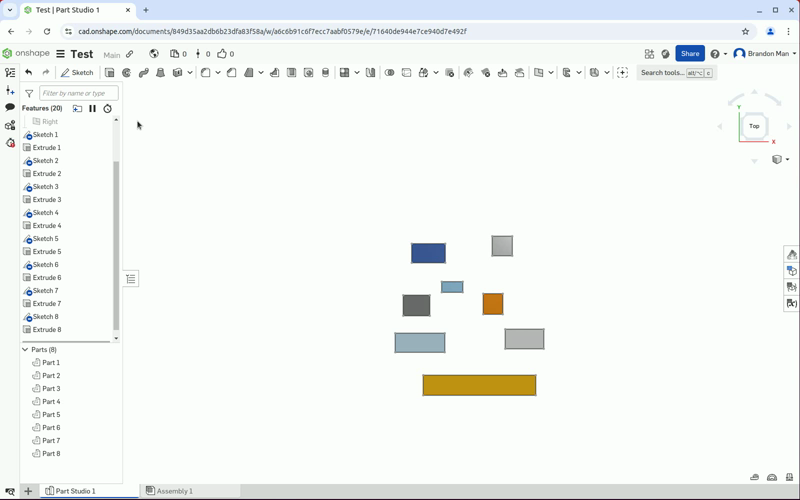
key(shift+7)
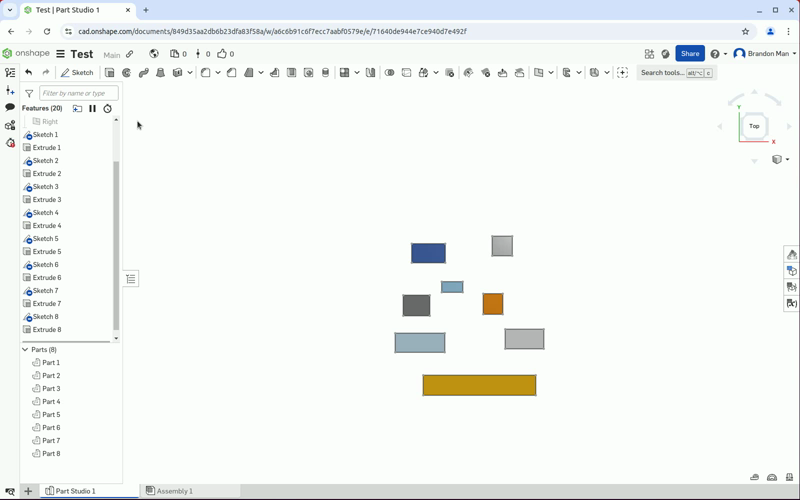
key(up, 3)
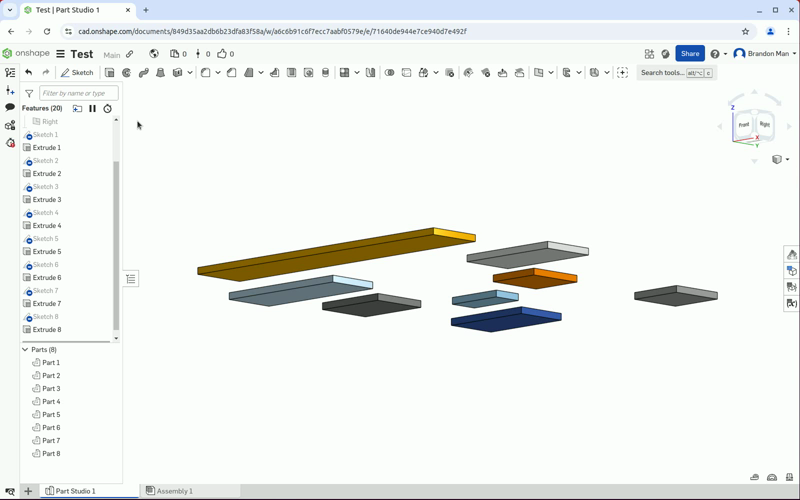
key(left, 3)
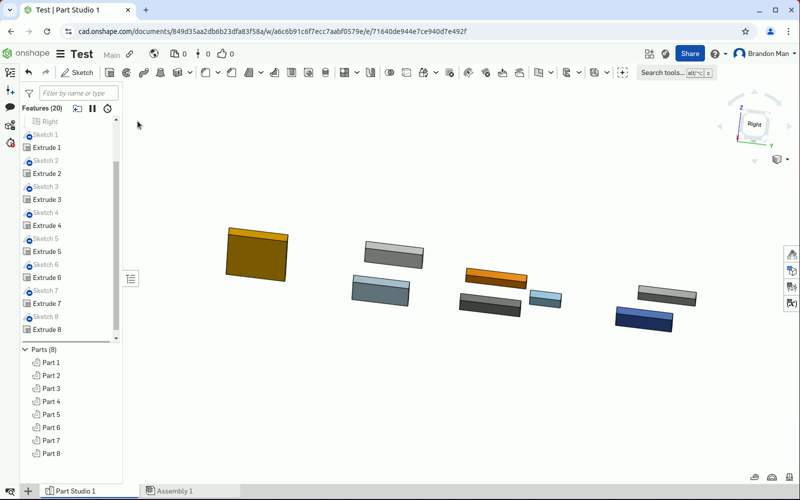
key(right, 3)
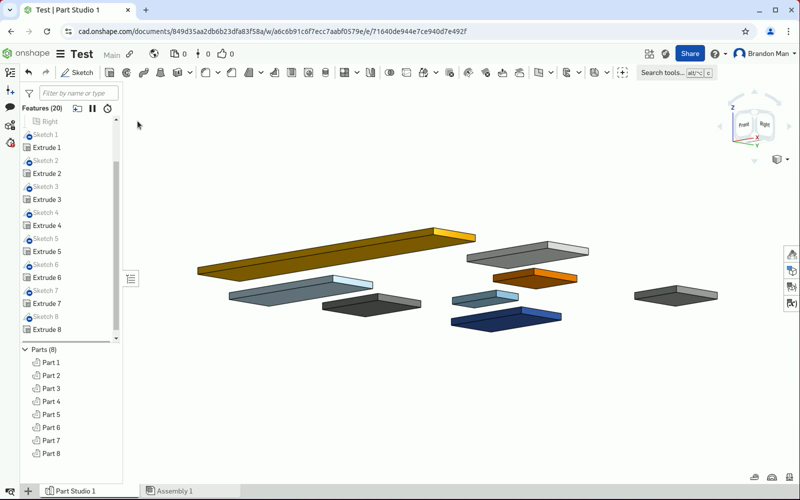
key(down, 3)
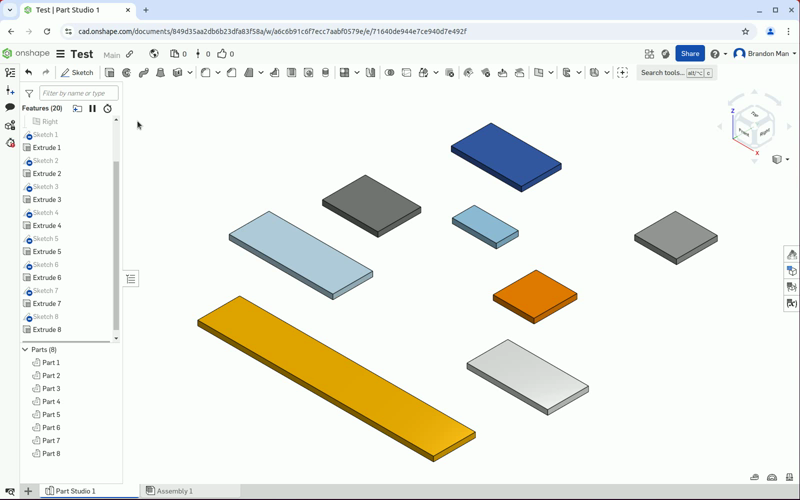
mouse_move(69, 137)
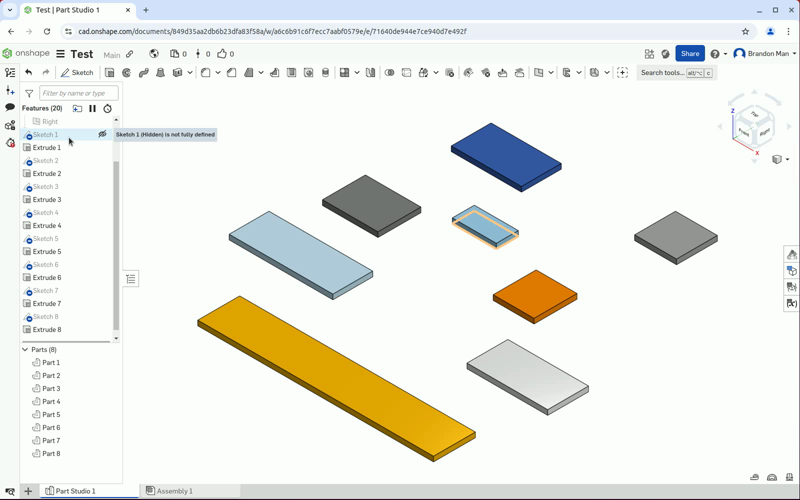
click(69, 137)